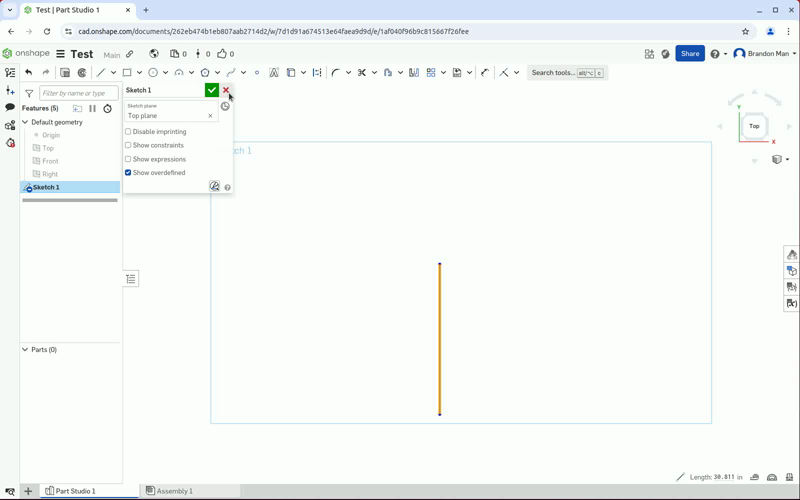
key(shift+h)
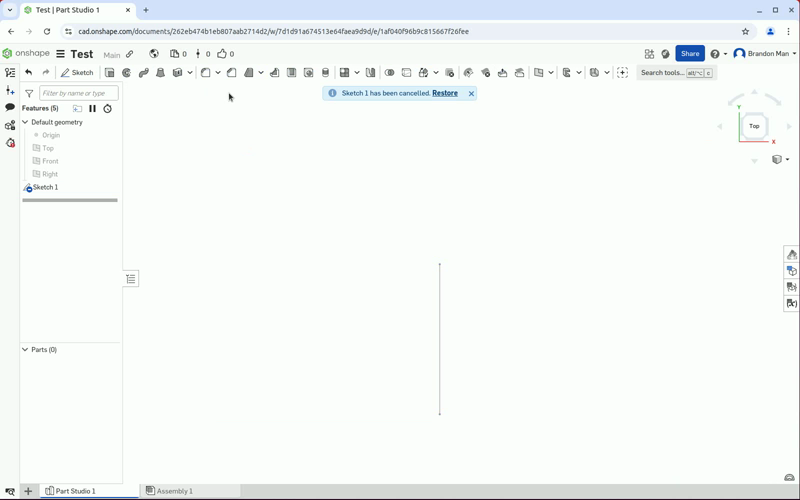
key(shift+s)
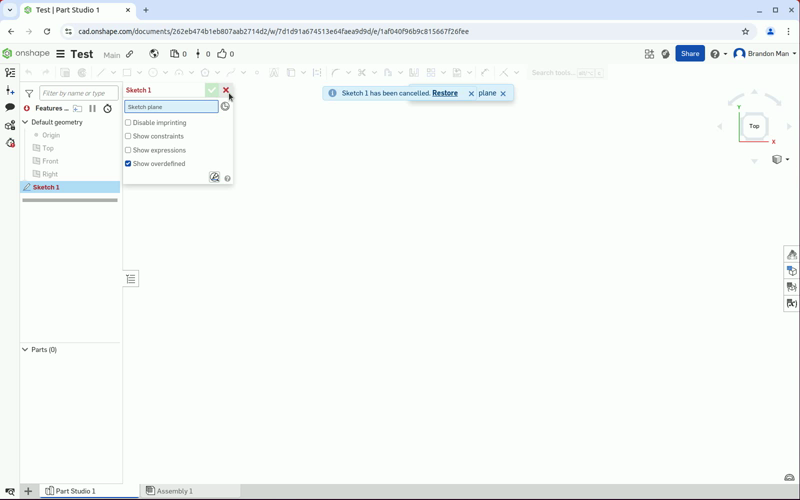
mouse_move(73, 150)
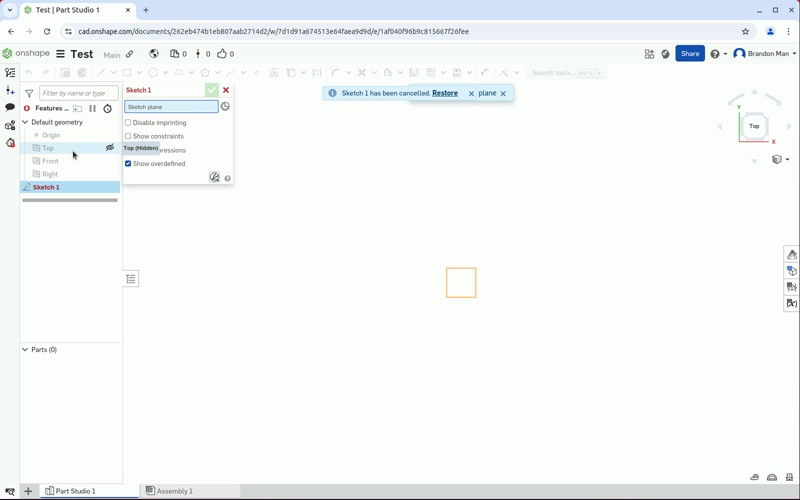
click(73, 150)
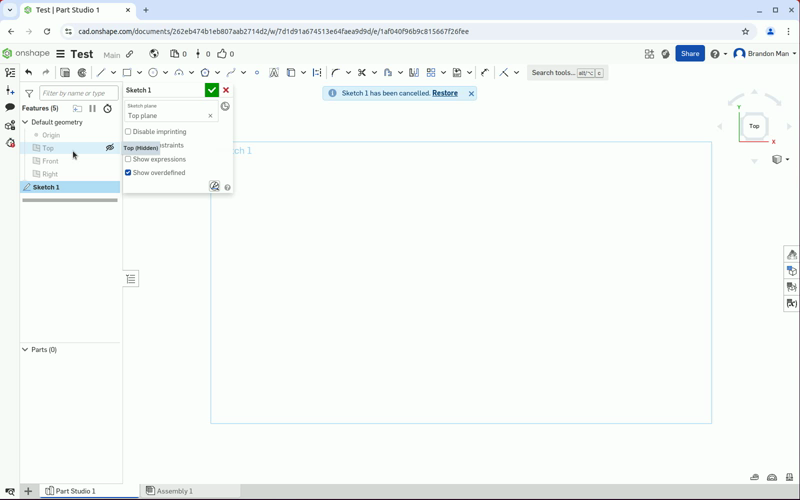
mouse_move(73, 352)
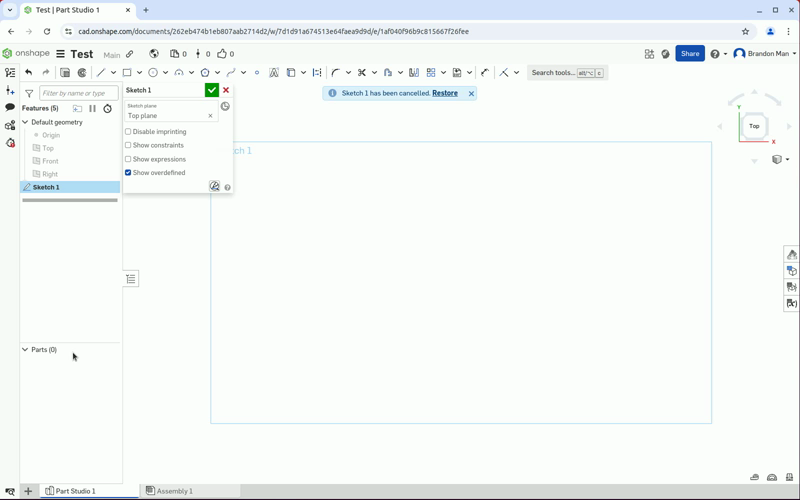
key(y)
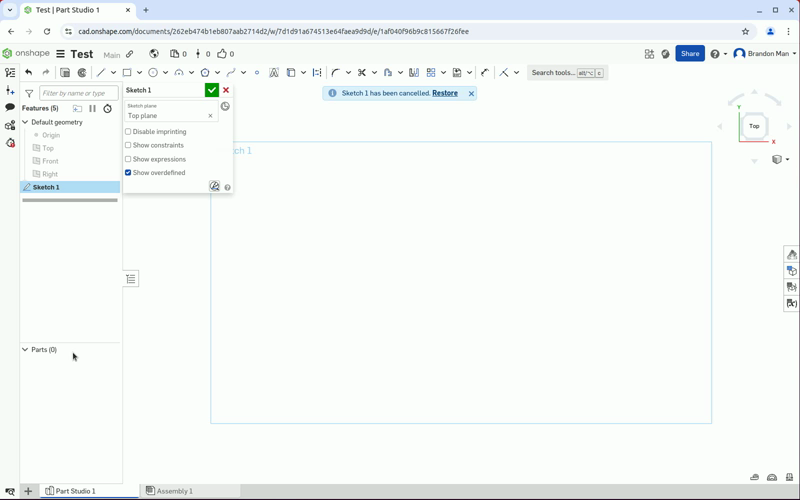
key(c)
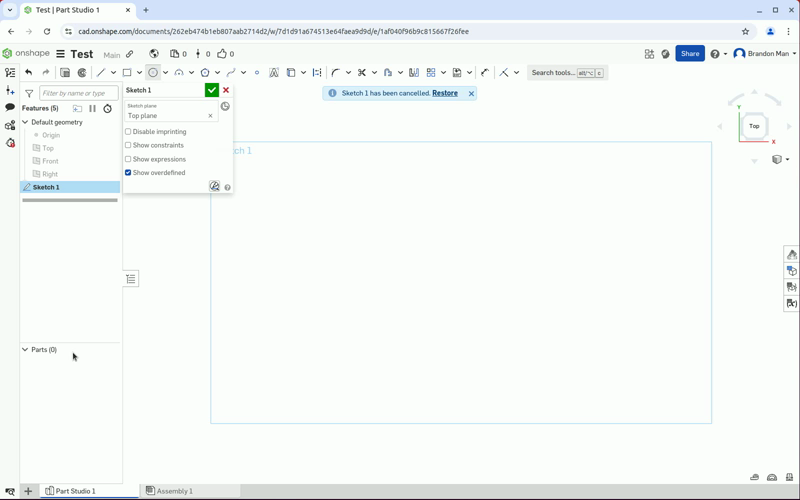
key_down(shift)
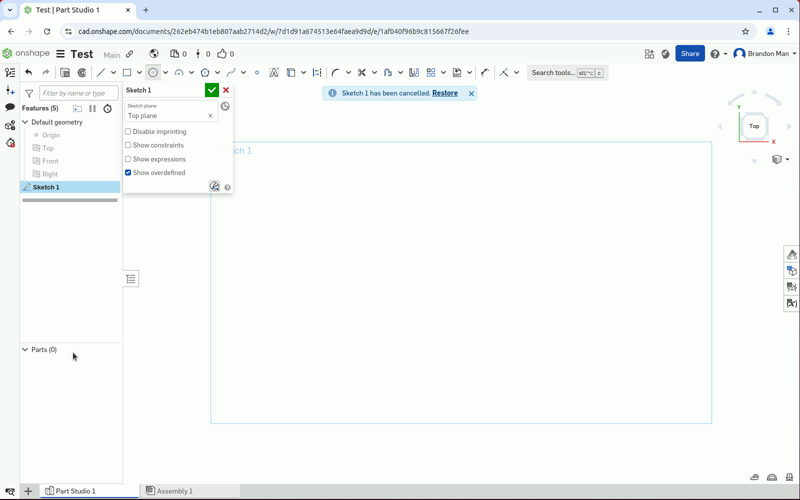
mouse_move(382, 339)
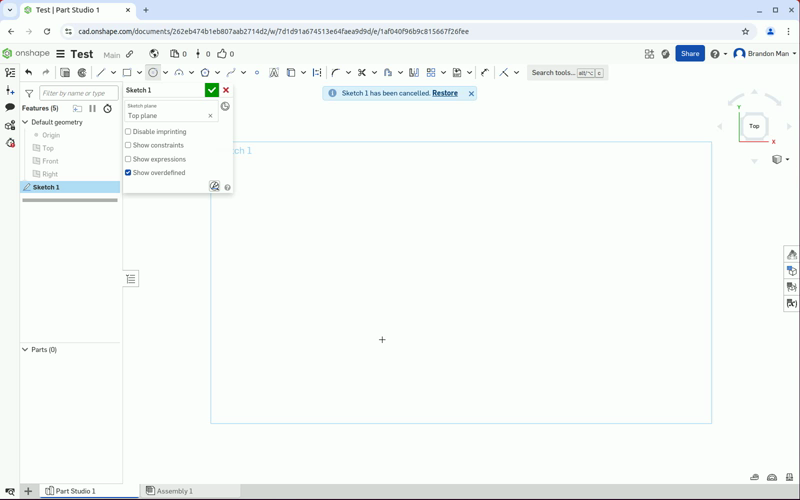
click(382, 339)
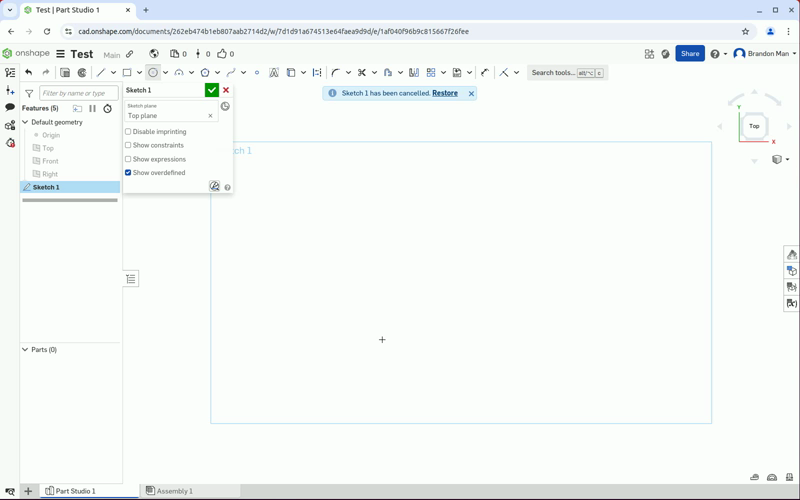
key_up(shift)
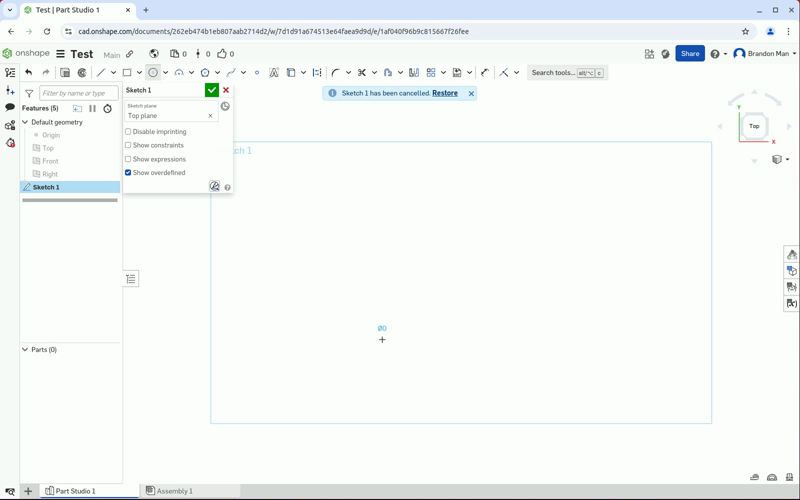
mouse_move(392, 339)
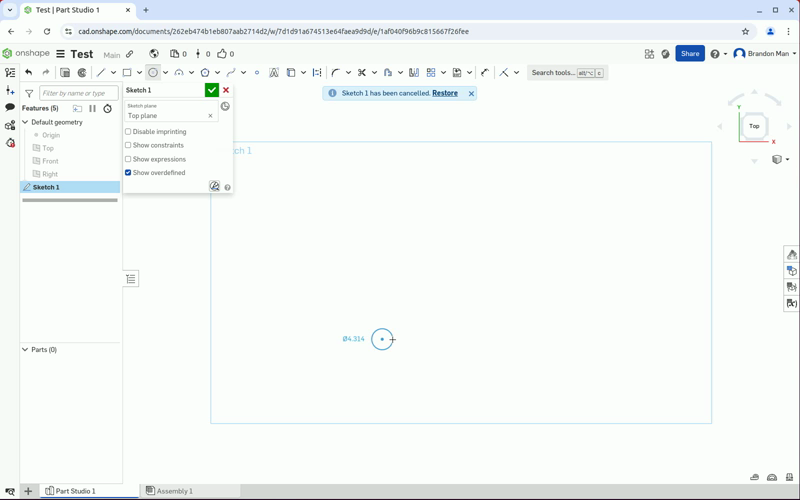
click(392, 339)
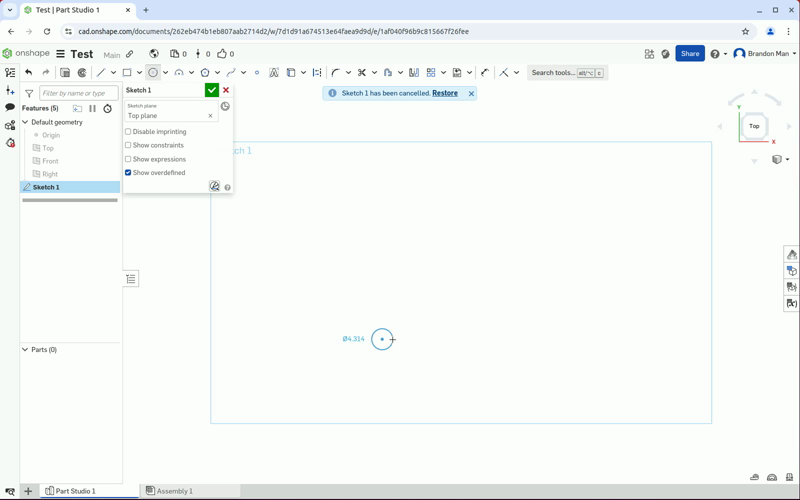
key(esc)
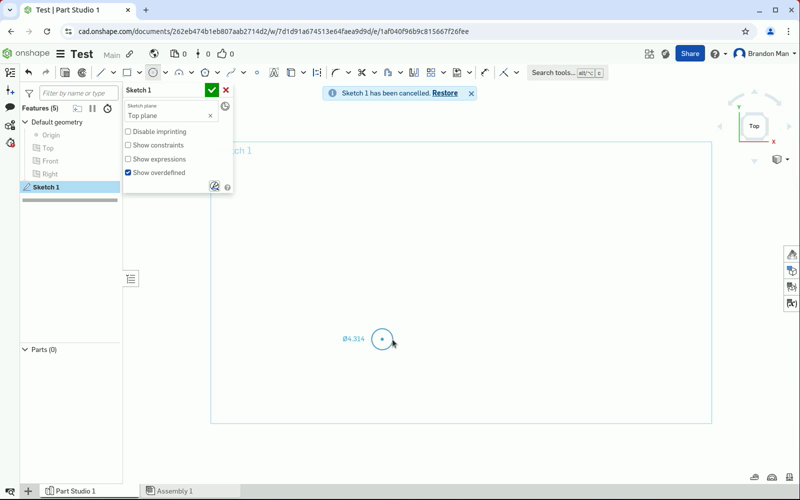
mouse_move(383, 342)
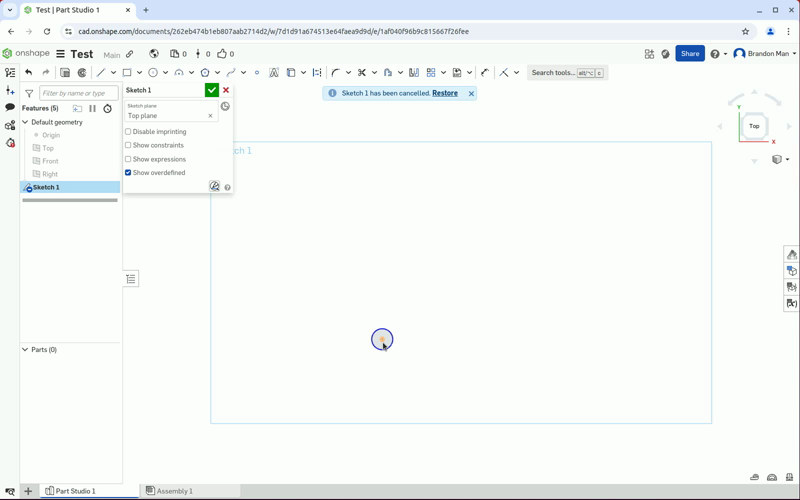
scroll(6)
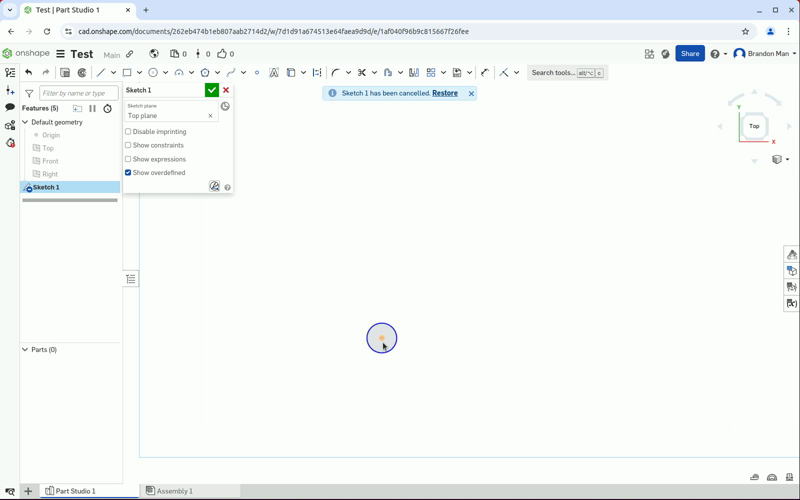
scroll(6)
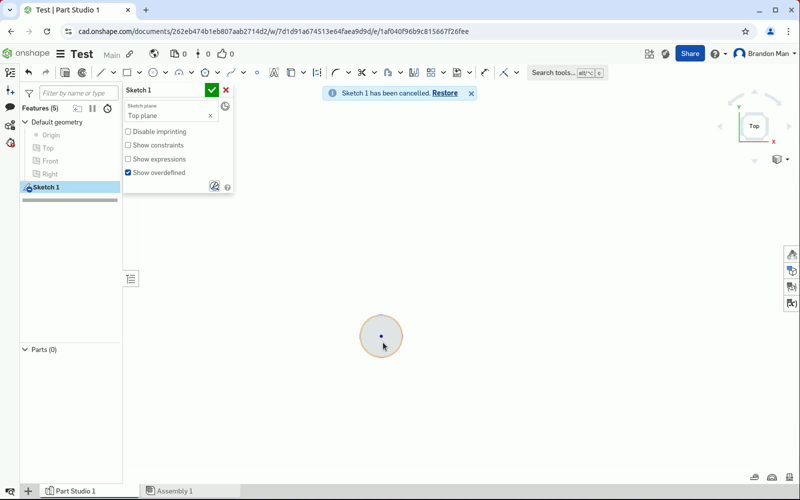
scroll(6)
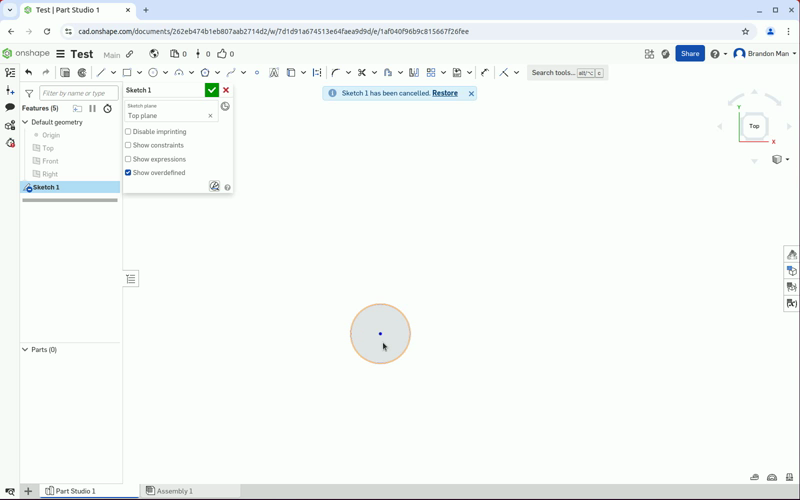
scroll(6)
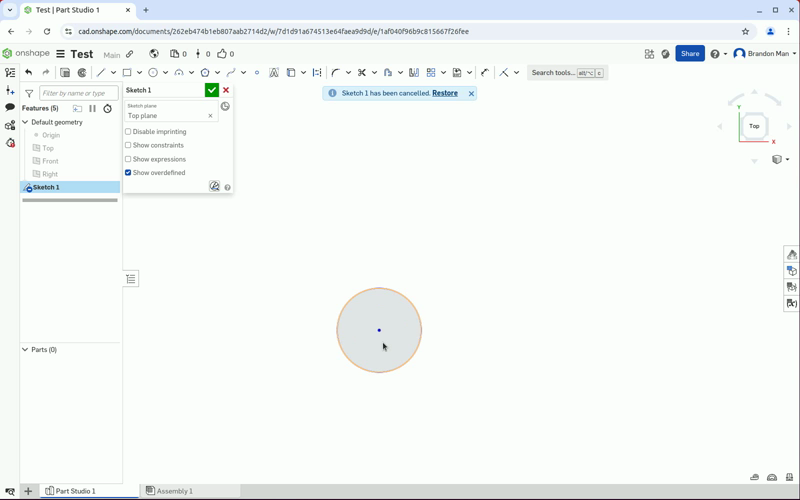
scroll(6)
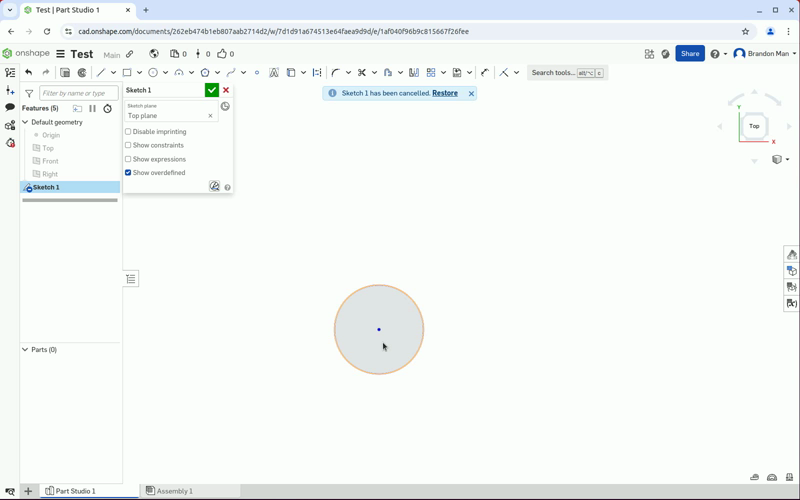
scroll(6)
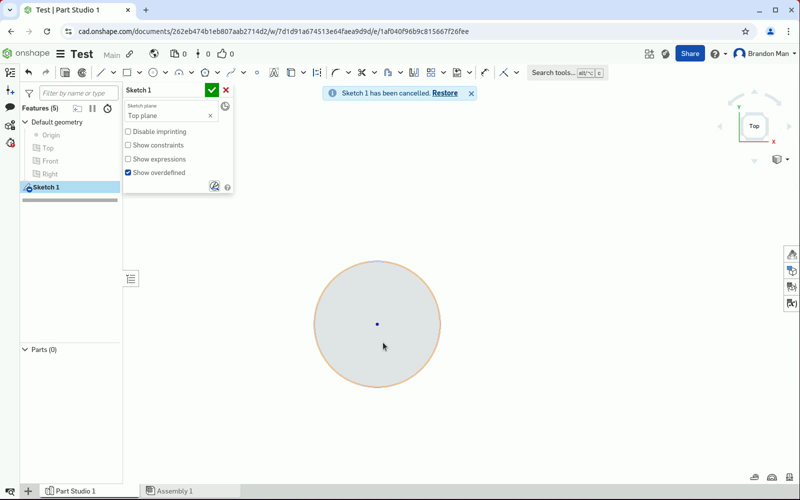
scroll(6)
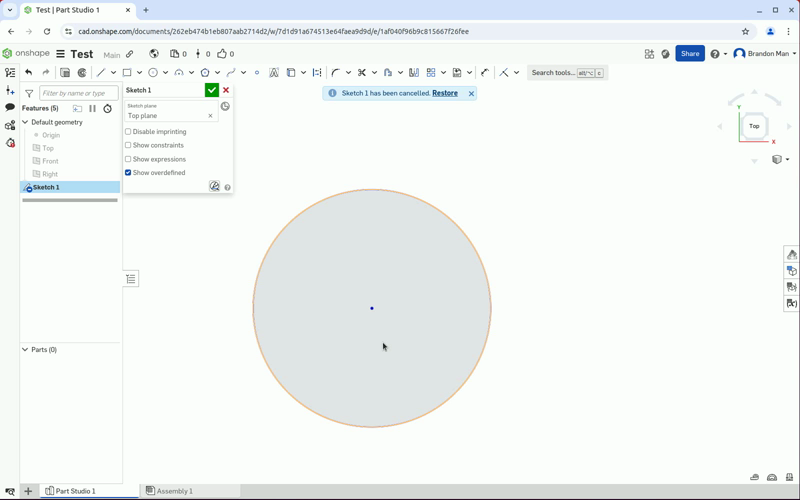
click(383, 342)
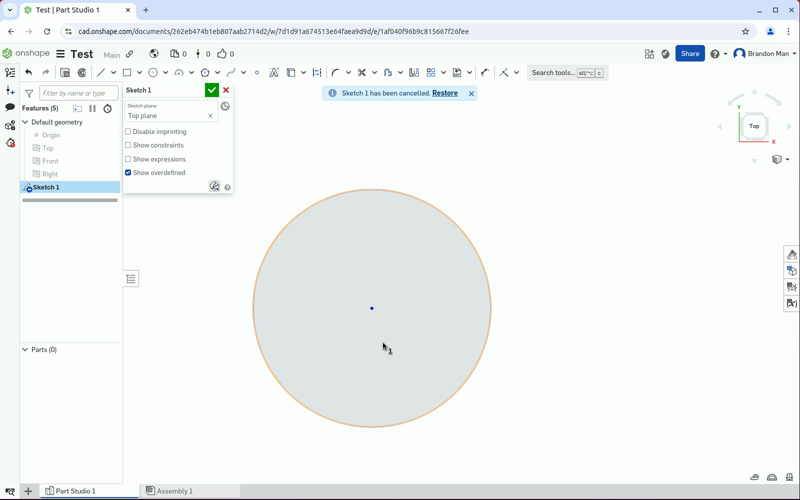
scroll(-6)
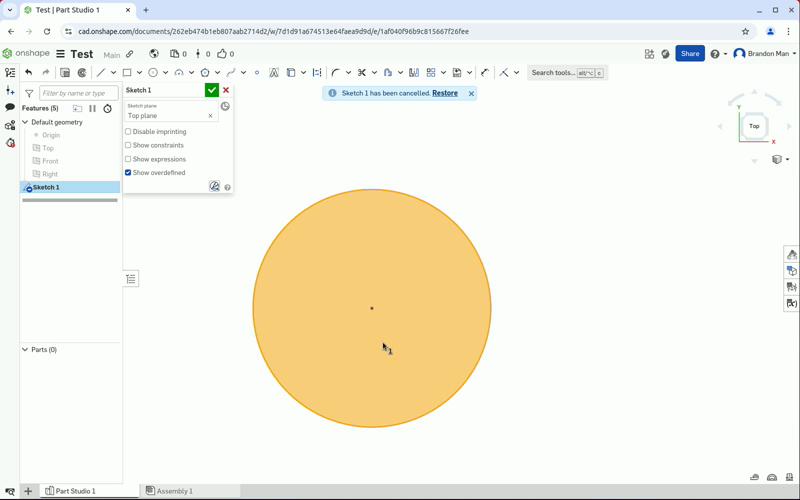
scroll(-6)
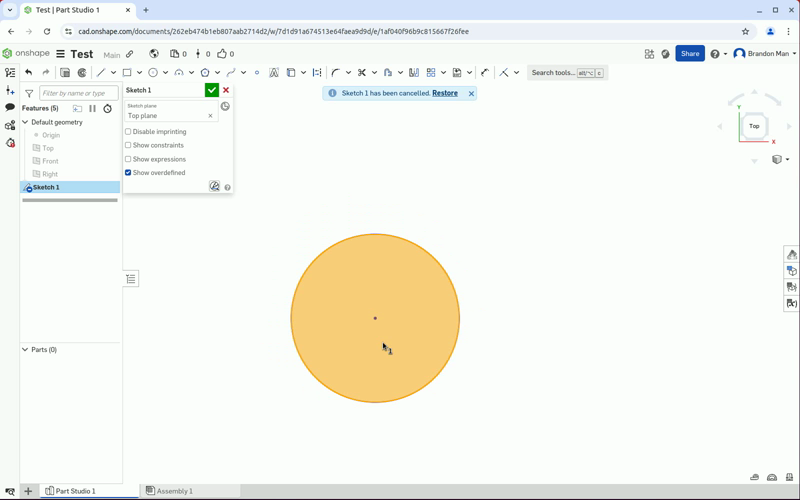
scroll(-6)
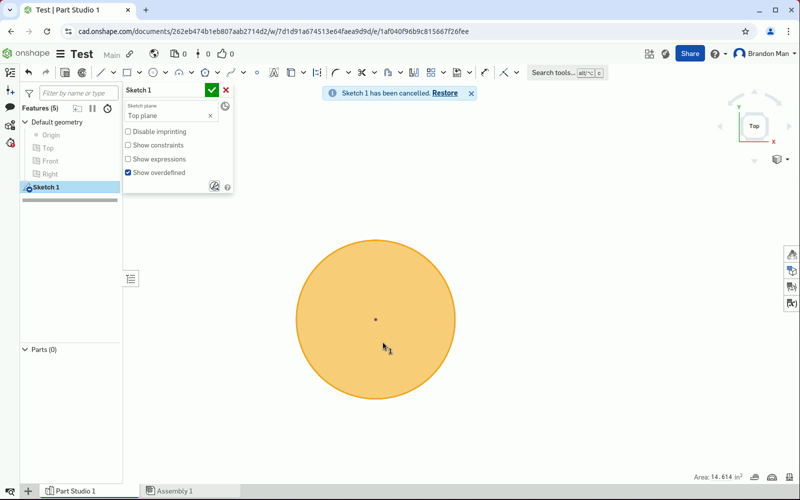
scroll(-6)
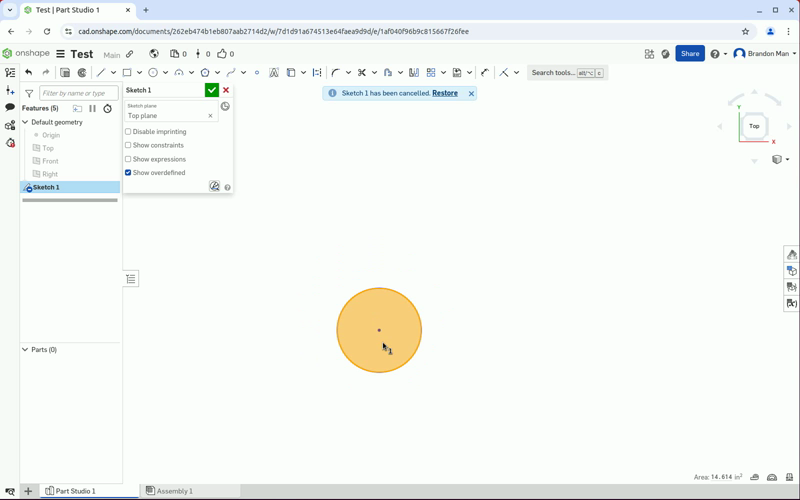
scroll(-6)
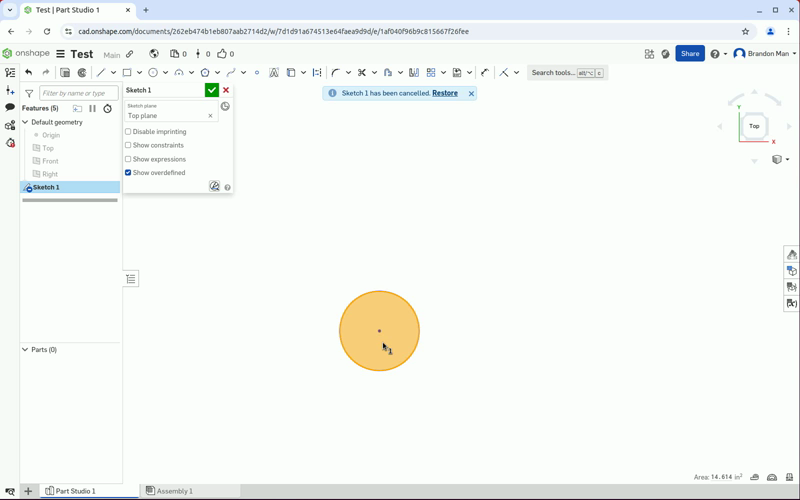
scroll(-6)
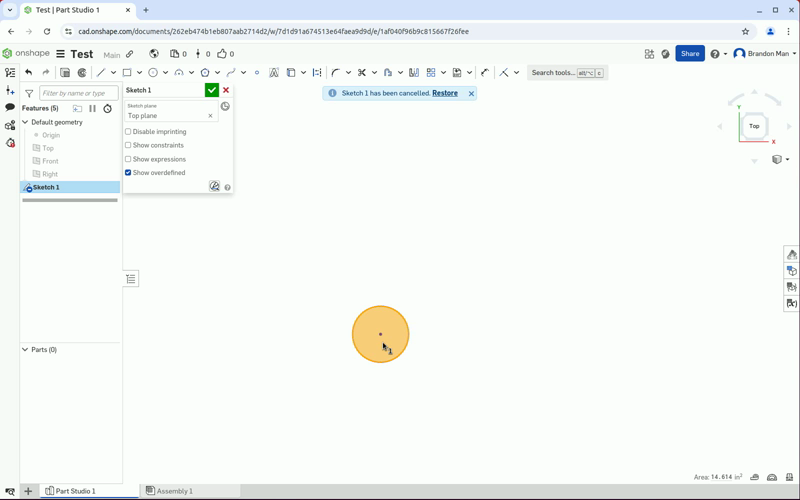
scroll(-6)
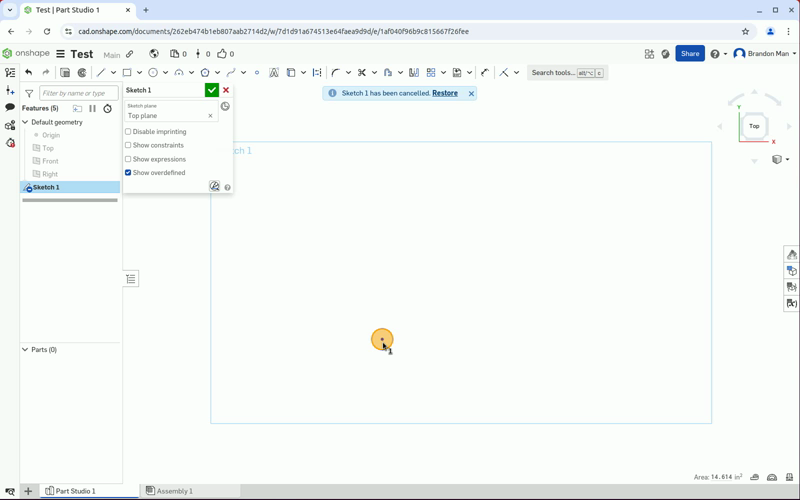
mouse_move(73, 352)
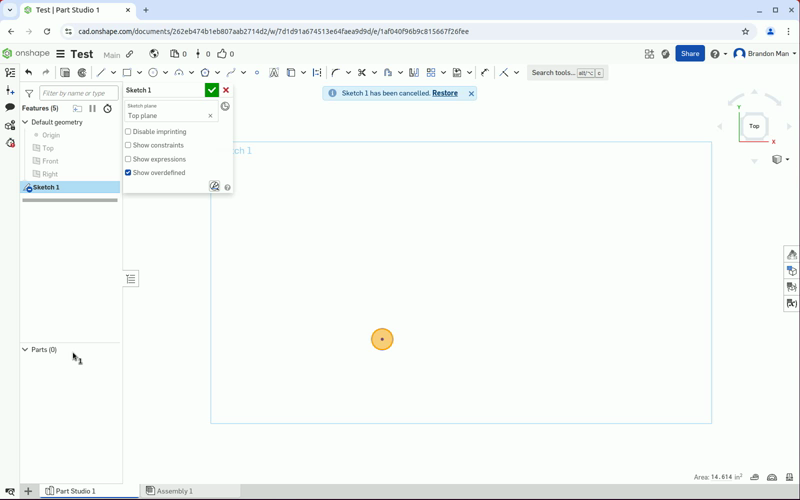
key(shift+y)
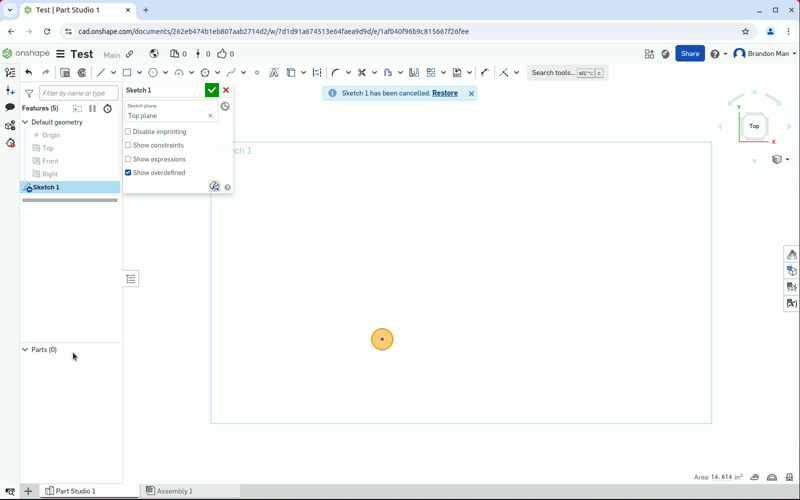
key(shift+e)
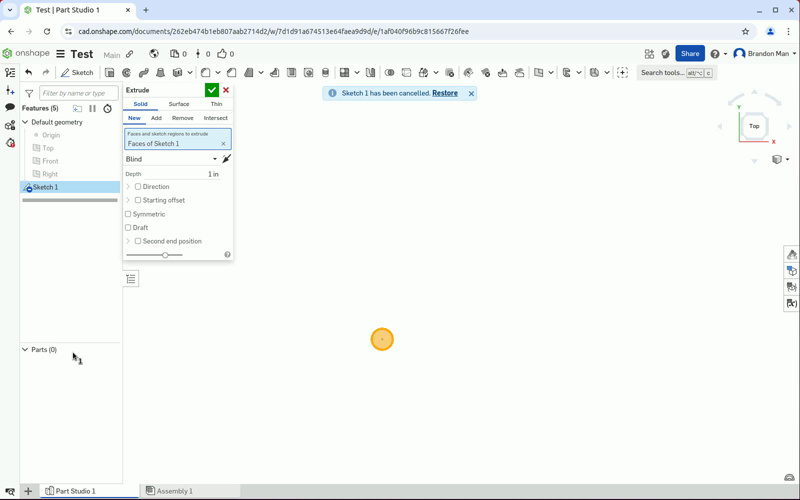
mouse_move(143, 106)
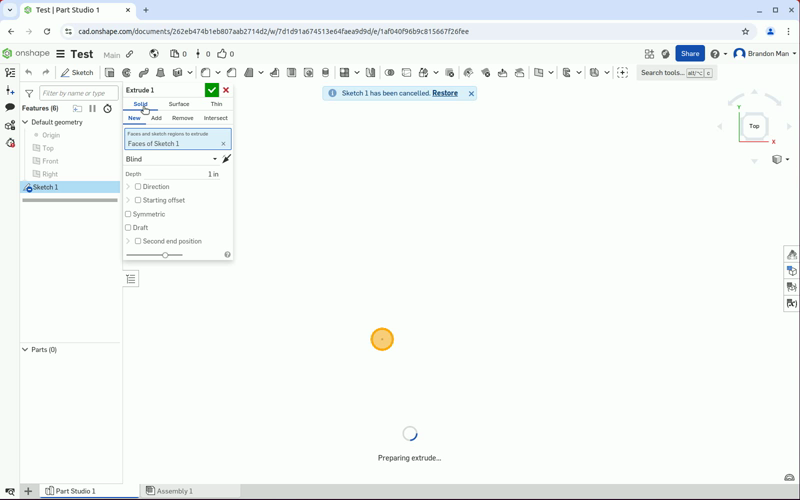
click(143, 106)
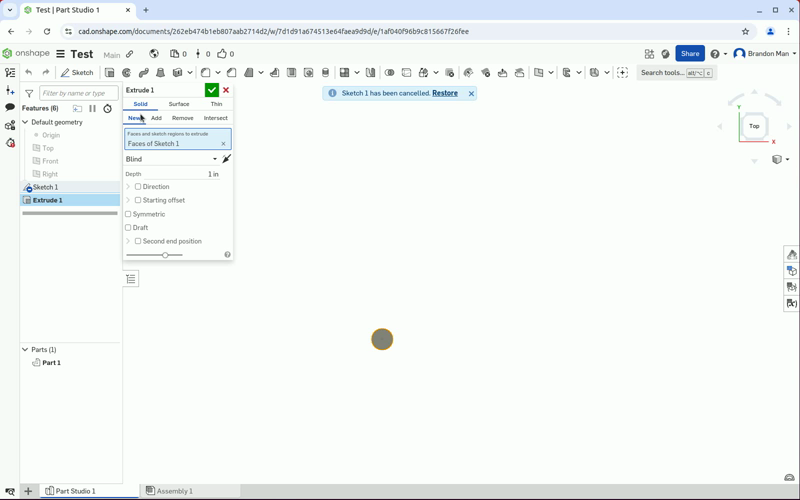
mouse_move(137, 120)
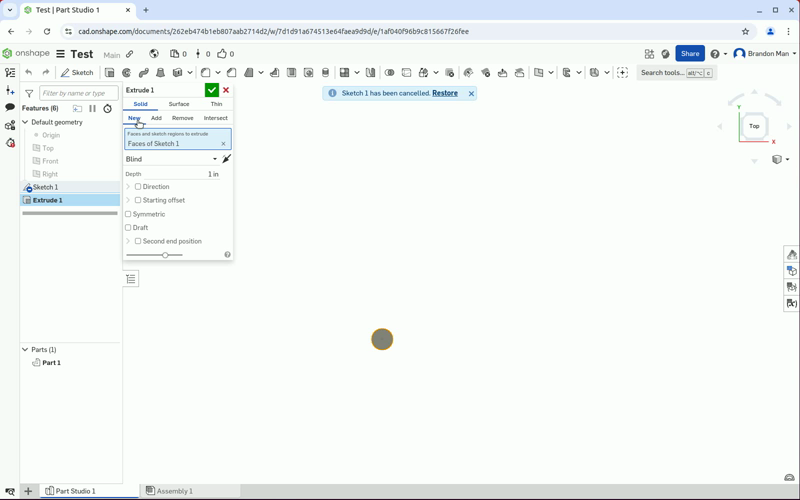
click(137, 120)
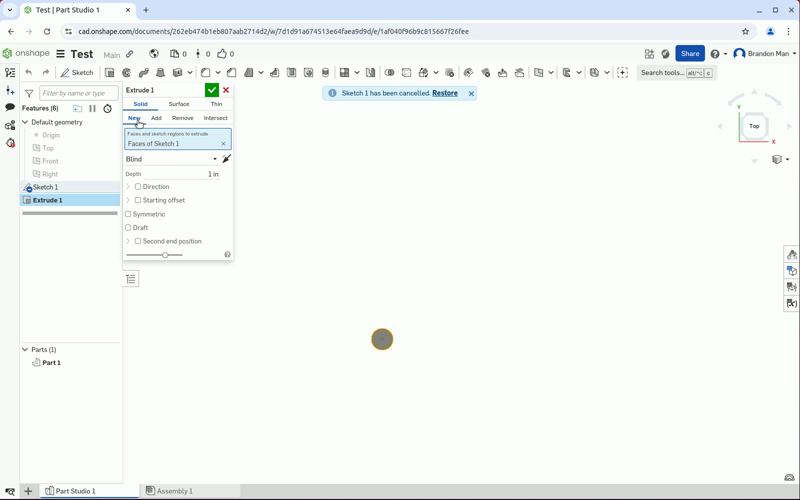
key(tab, 4)
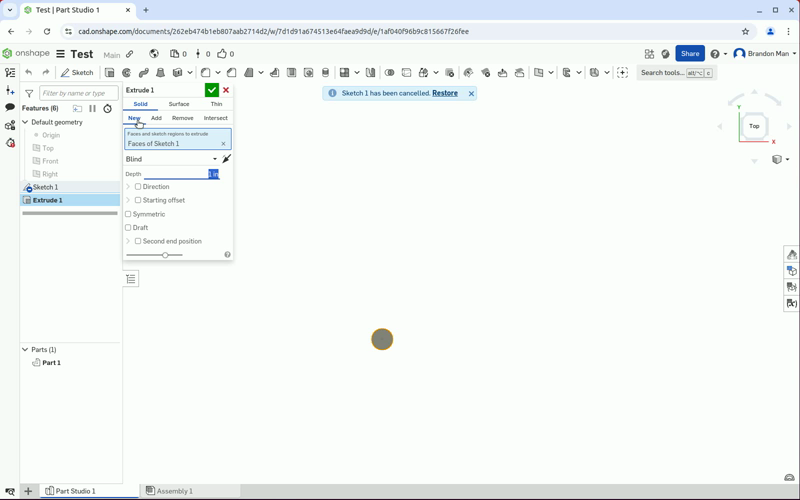
text(1.204)
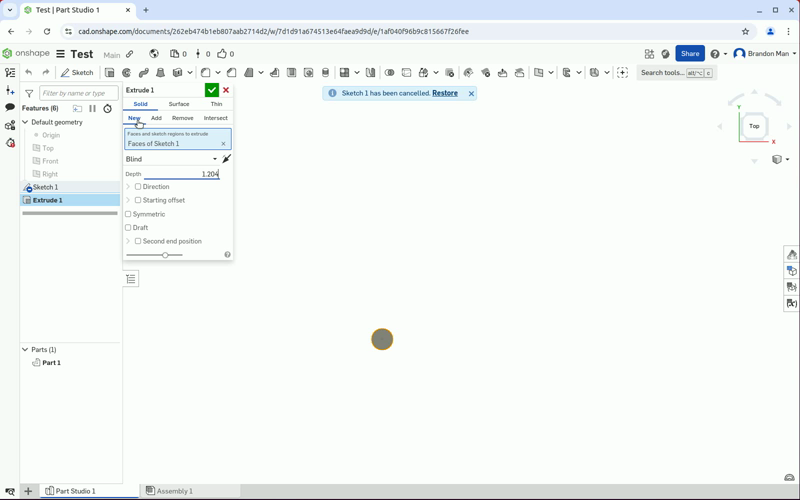
key(enter)
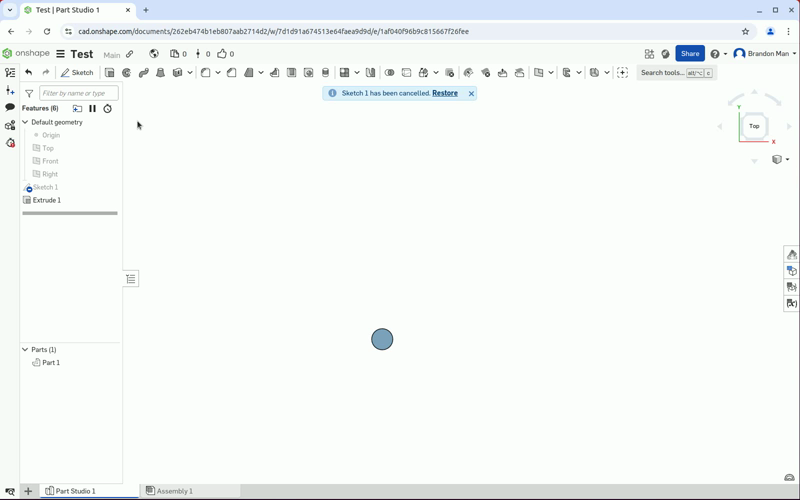
key(shift+h)
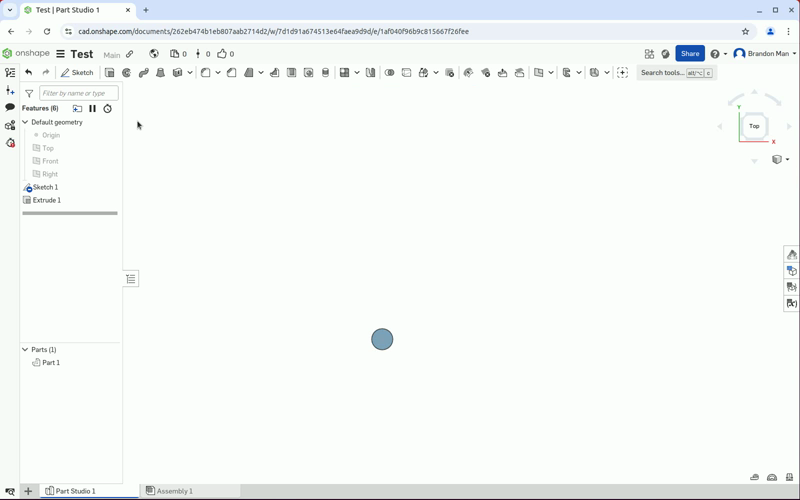
key(shift+h)
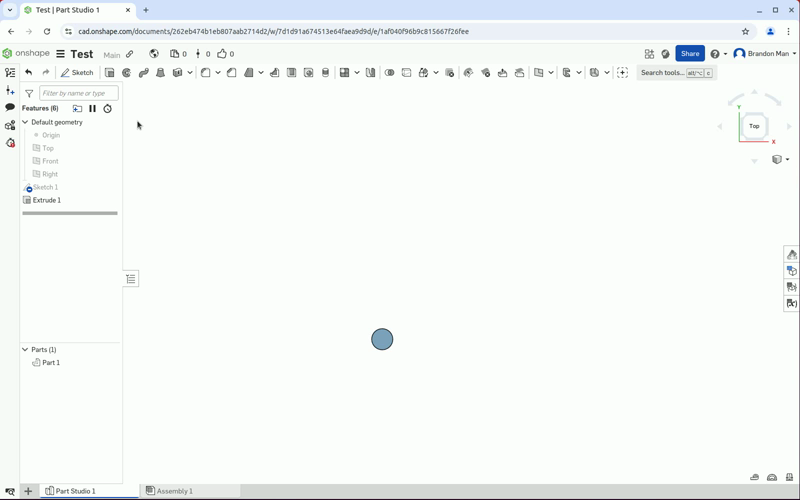
mouse_move(73, 189)
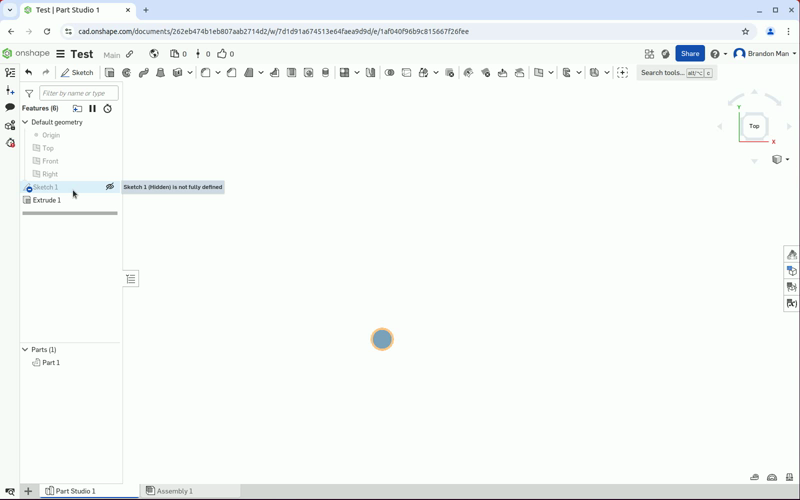
click(73, 189)
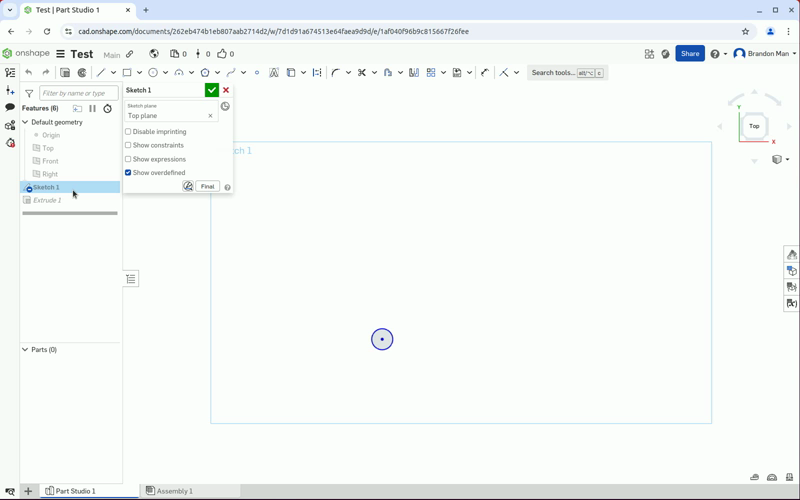
mouse_move(229, 92)
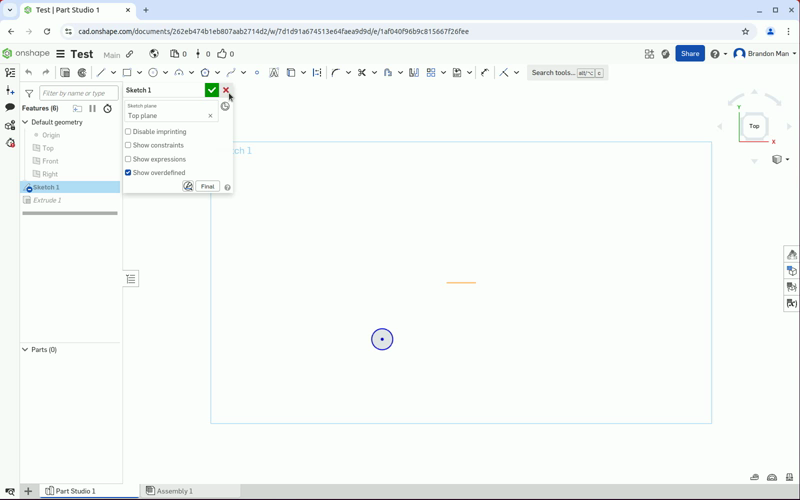
click(229, 92)
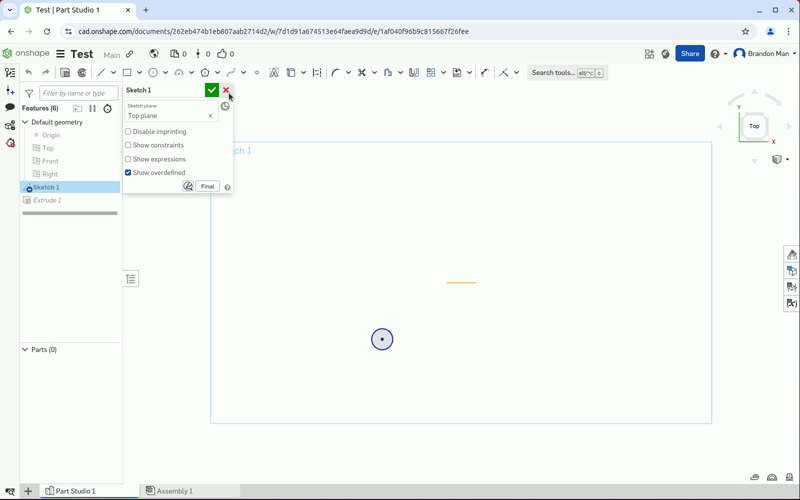
key(shift+s)
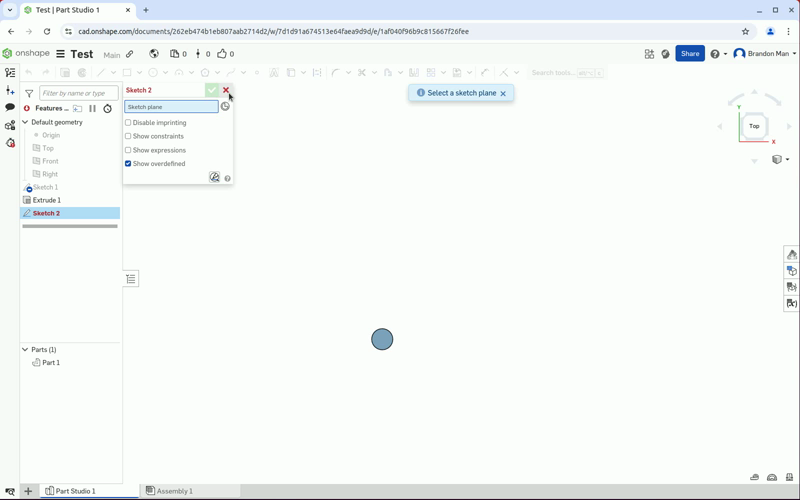
mouse_move(73, 150)
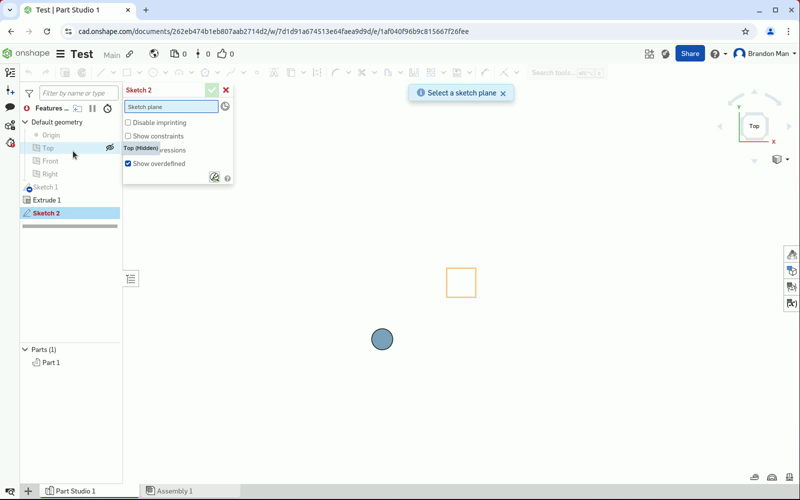
click(73, 150)
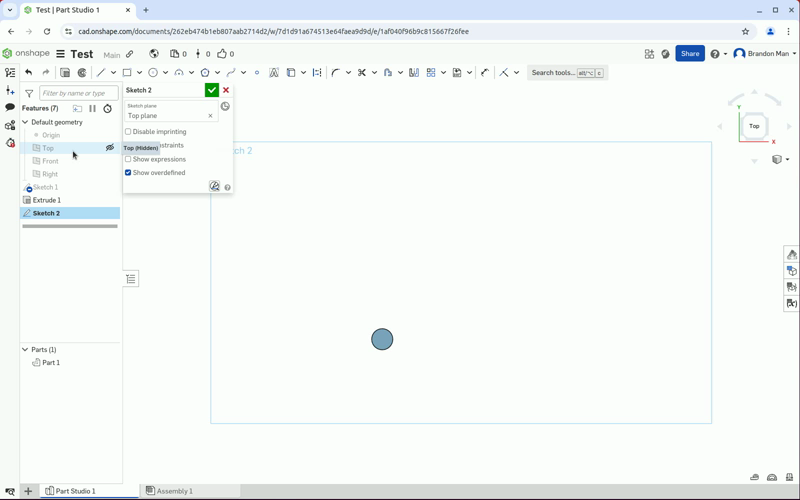
mouse_move(73, 352)
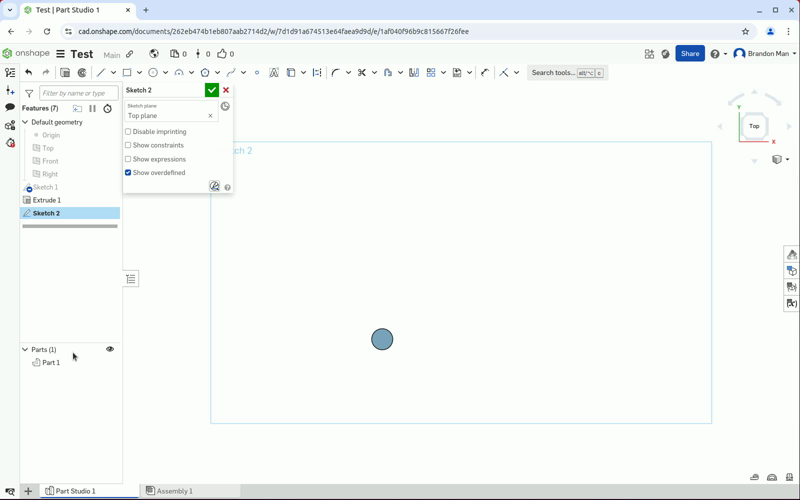
key(y)
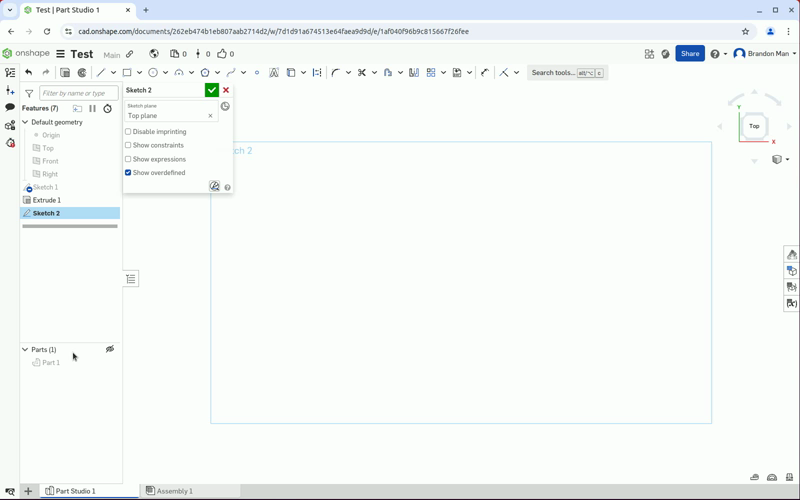
key(c)
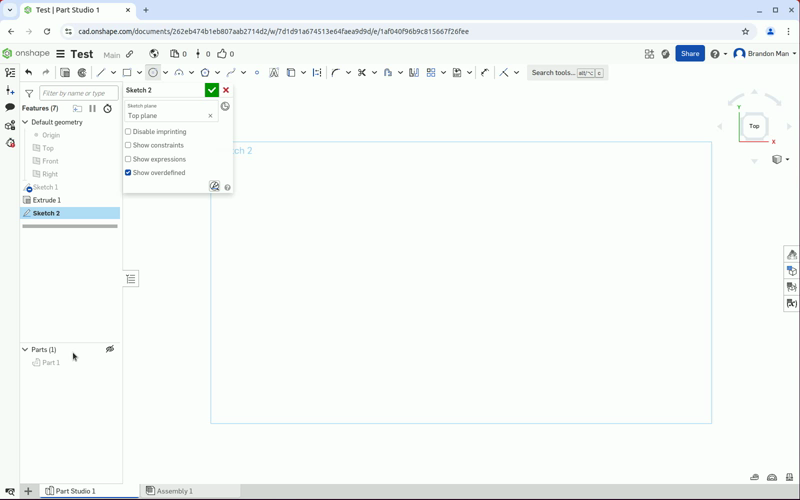
key_down(shift)
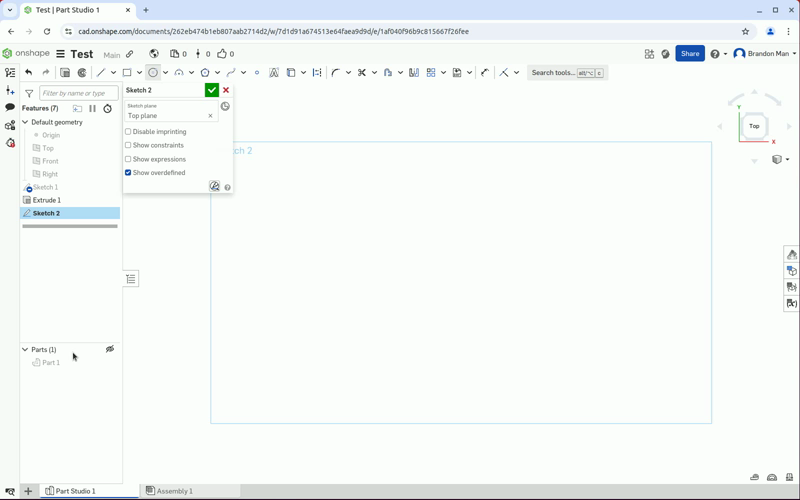
mouse_move(381, 378)
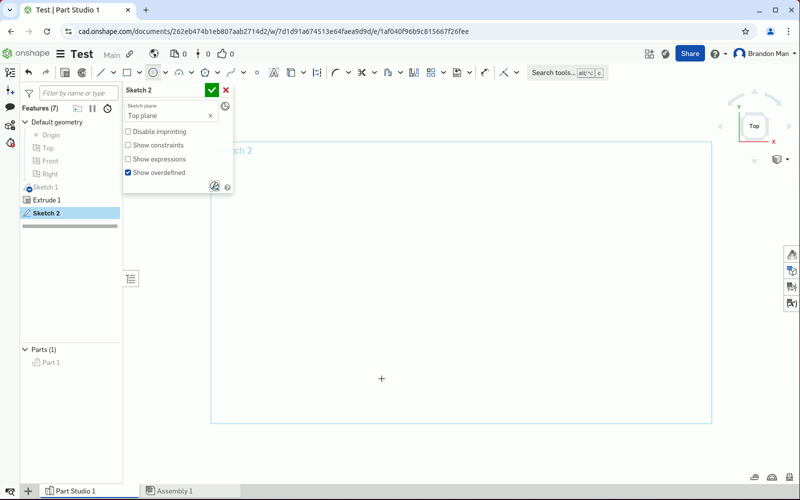
click(381, 378)
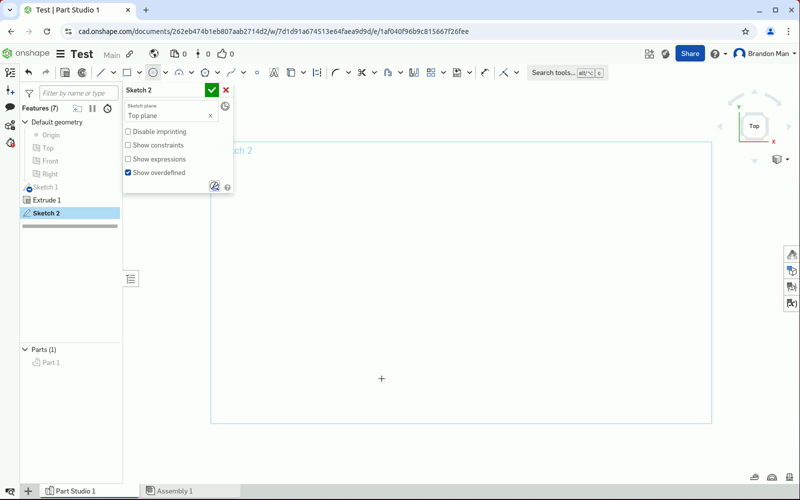
key_up(shift)
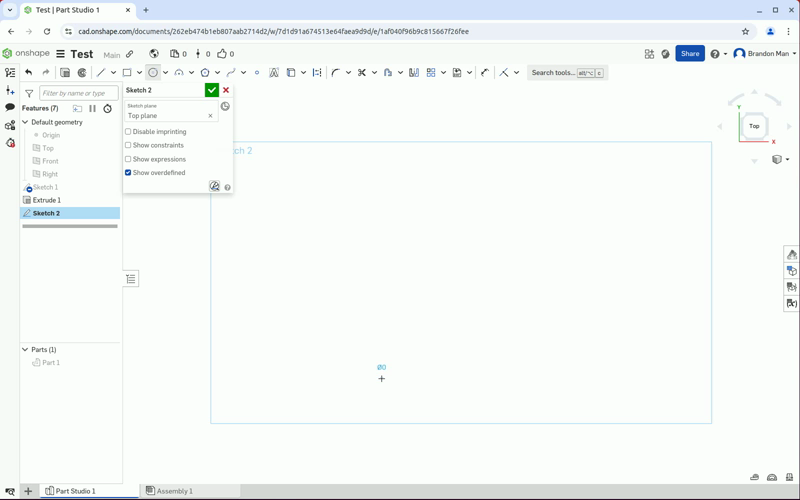
mouse_move(392, 378)
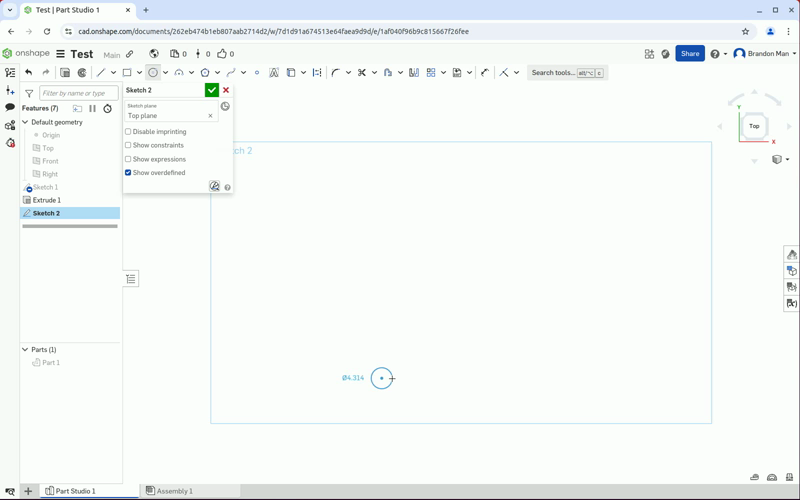
click(392, 378)
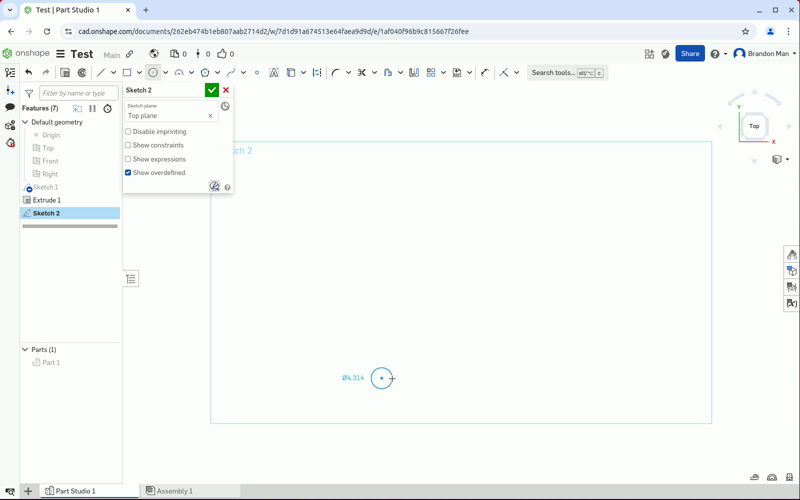
key(esc)
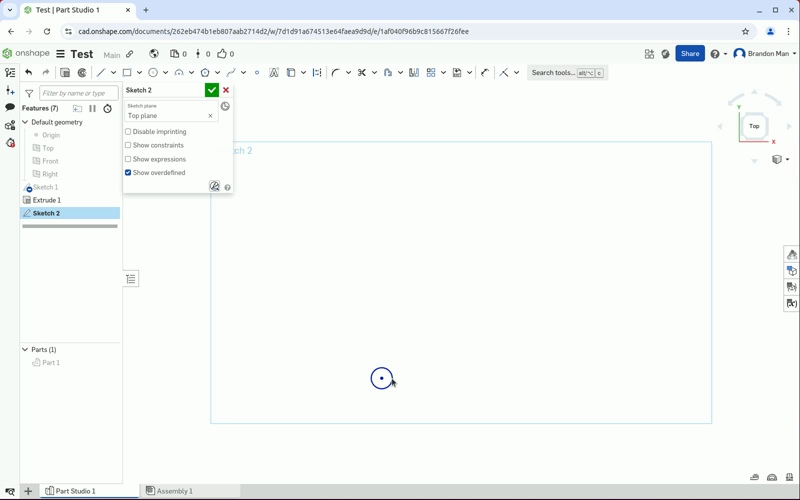
mouse_move(382, 386)
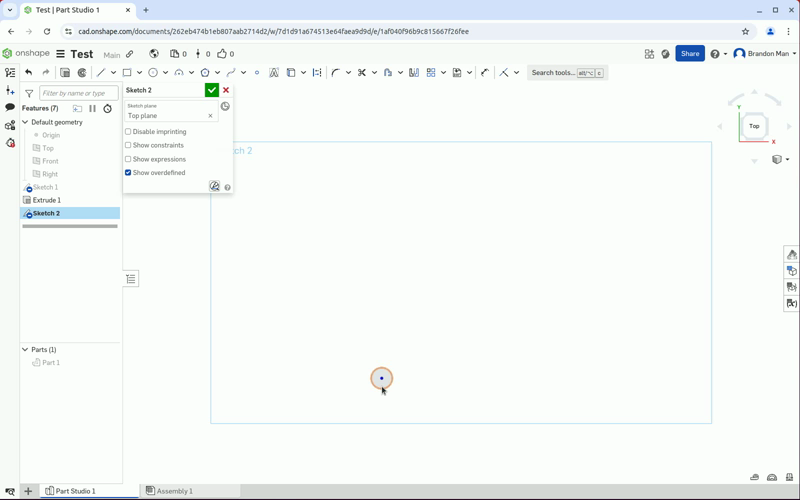
scroll(6)
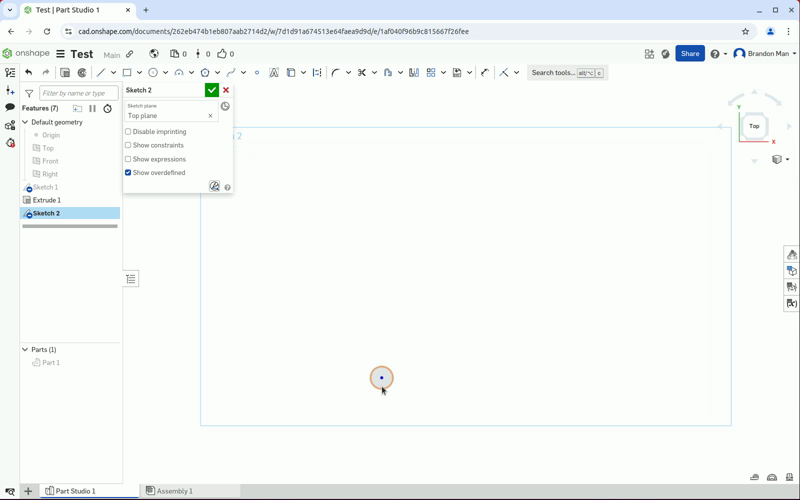
scroll(6)
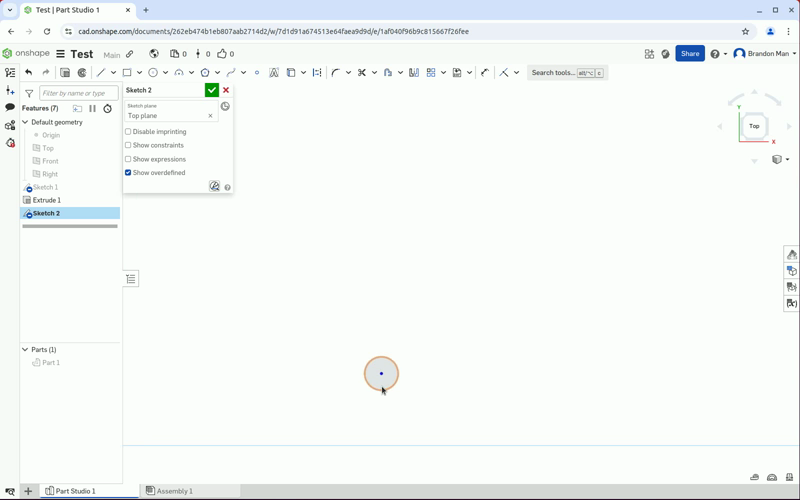
scroll(6)
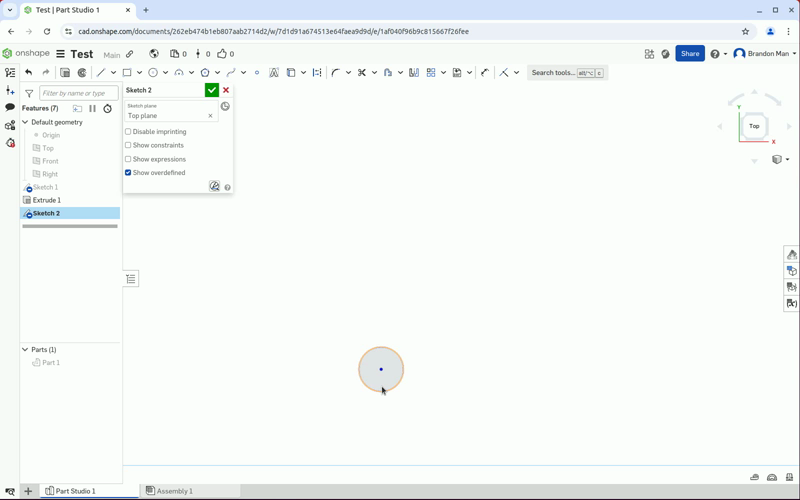
scroll(6)
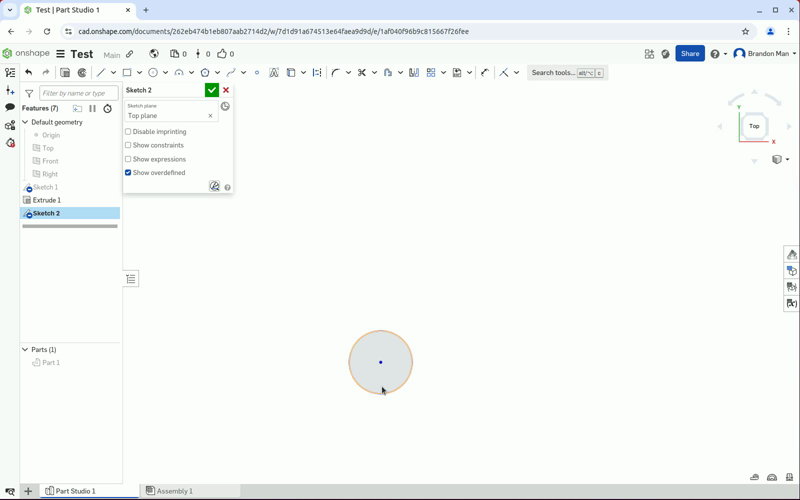
scroll(6)
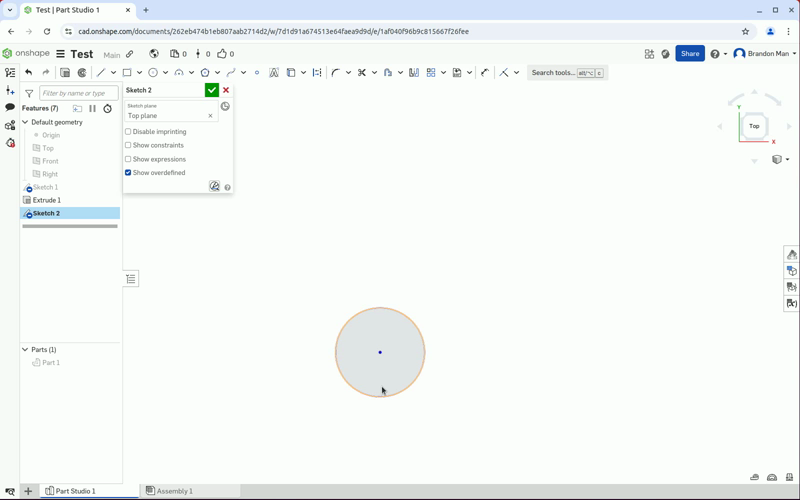
scroll(6)
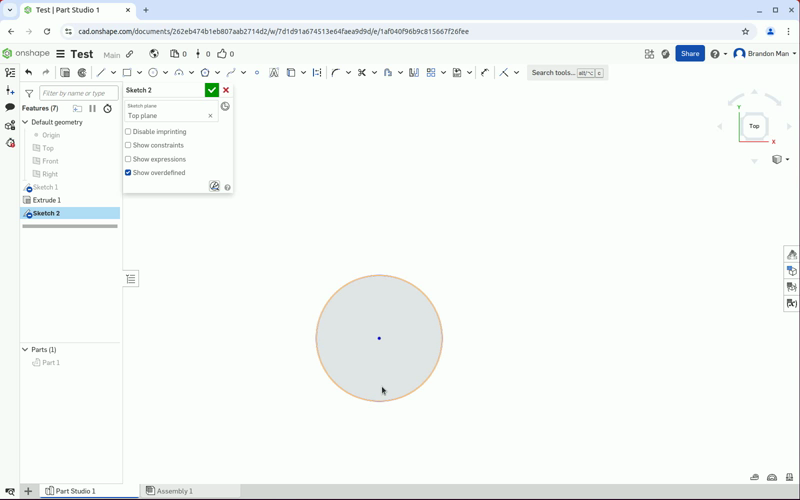
scroll(6)
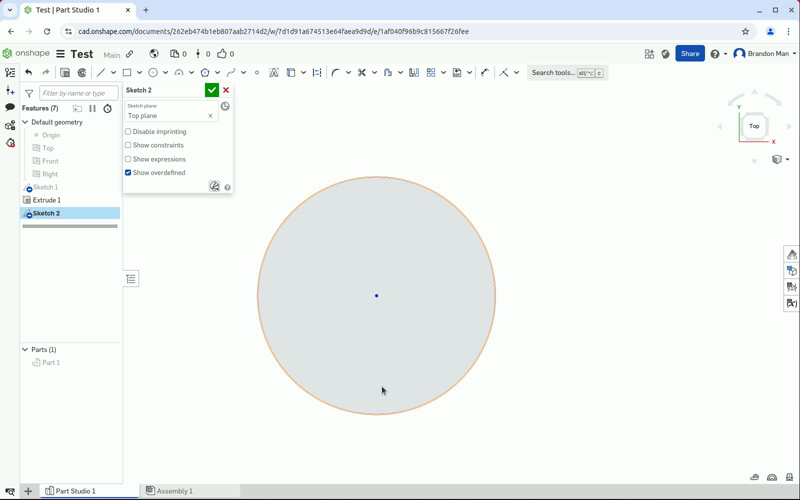
click(382, 386)
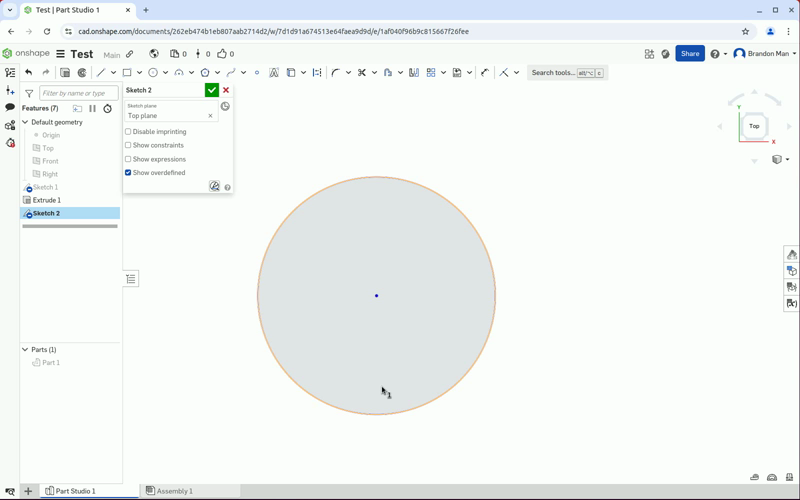
scroll(-6)
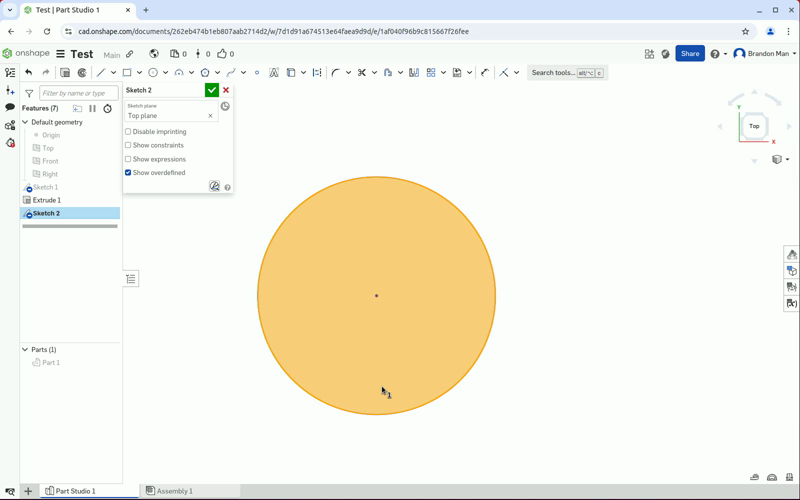
scroll(-6)
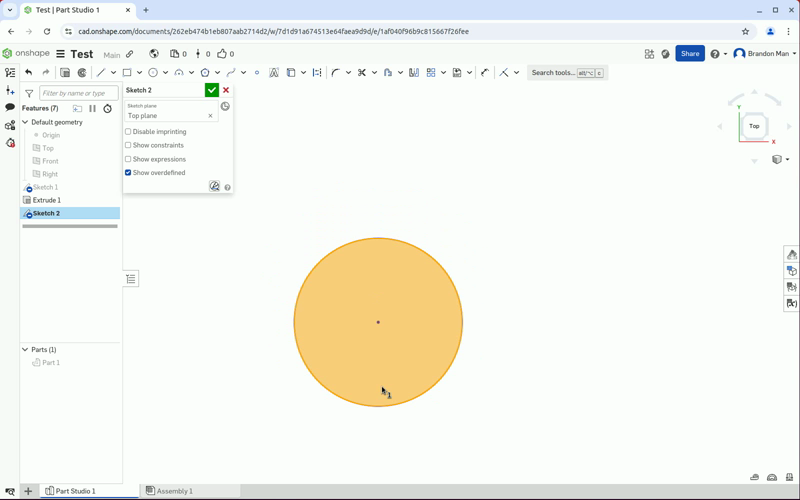
scroll(-6)
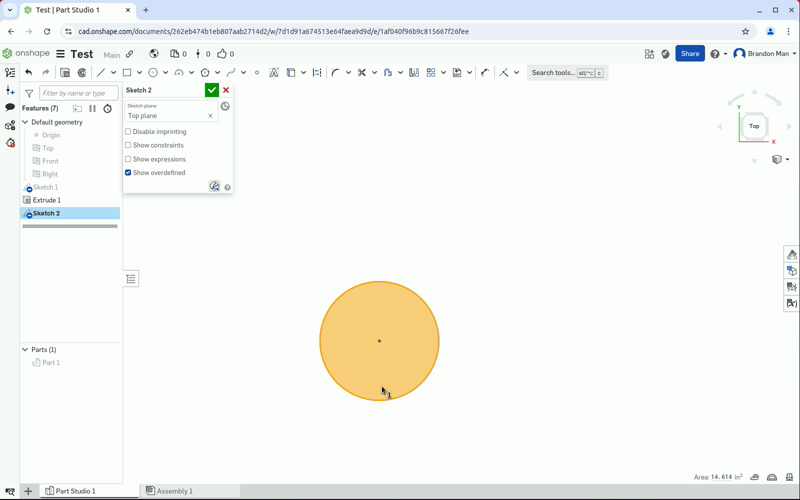
scroll(-6)
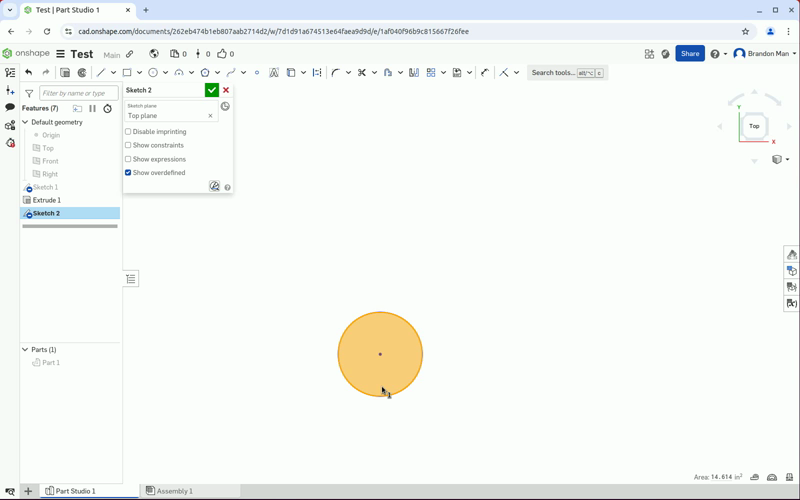
scroll(-6)
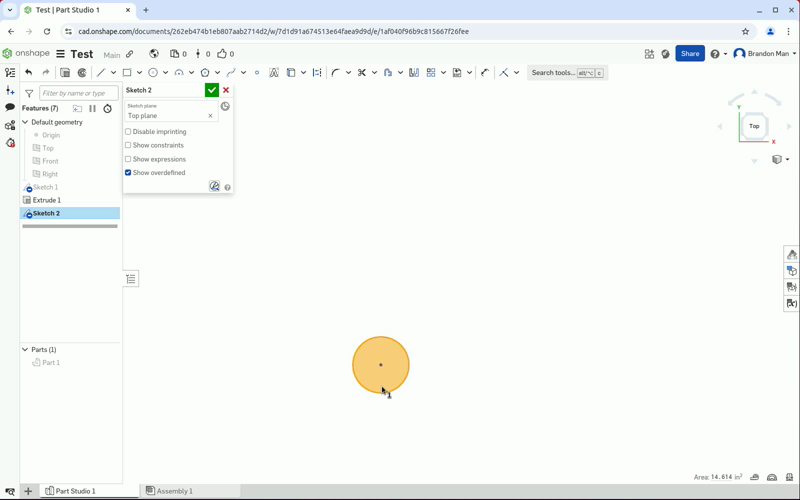
scroll(-6)
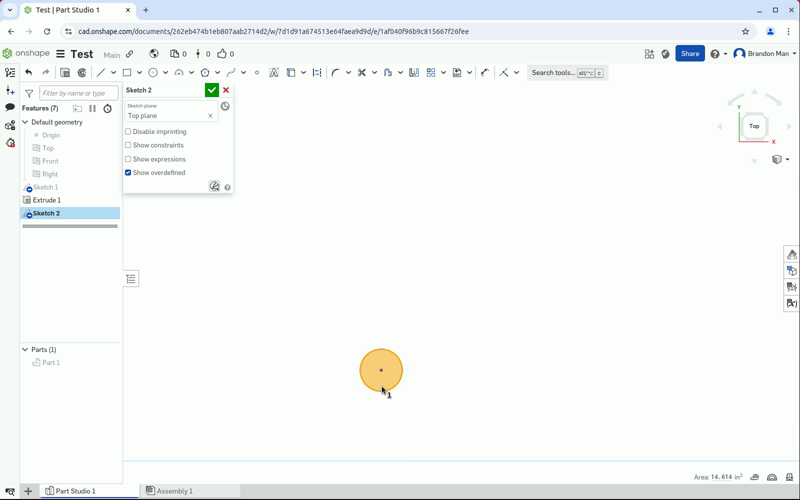
scroll(-6)
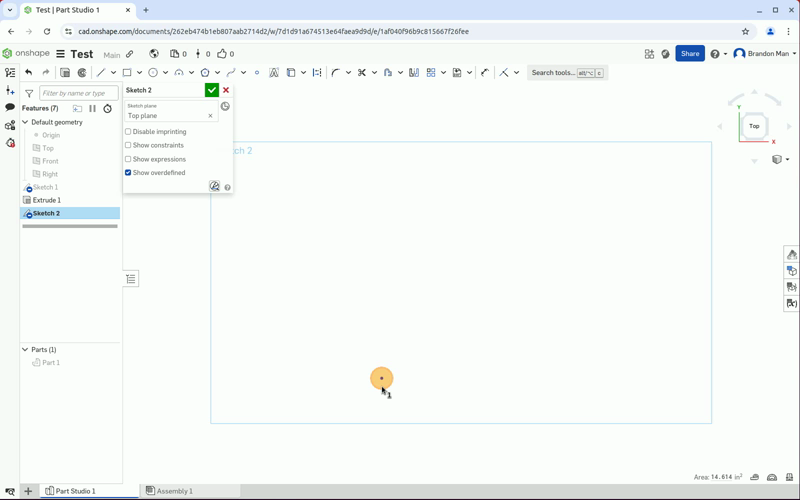
mouse_move(73, 352)
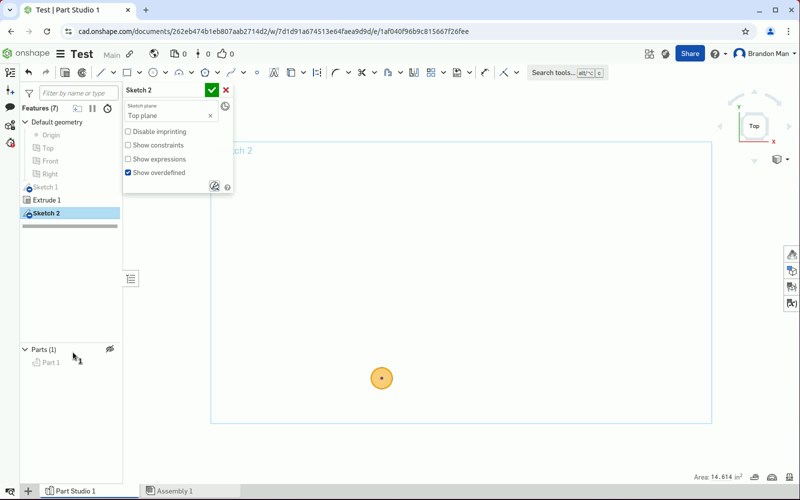
key(shift+y)
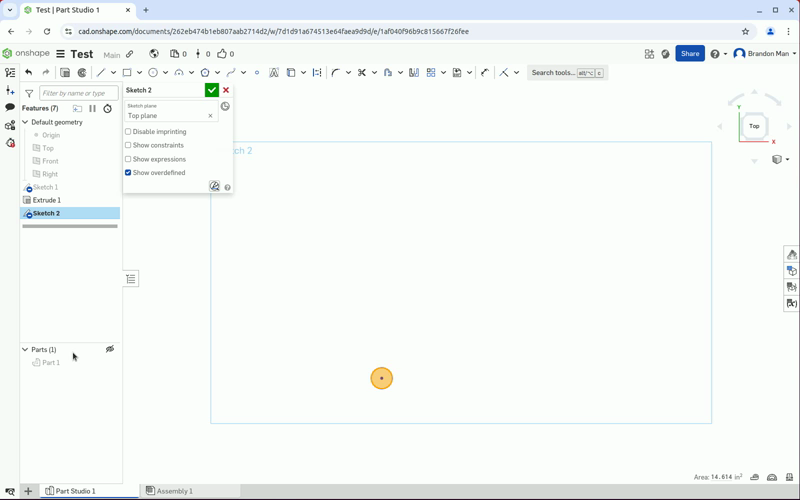
key(shift+e)
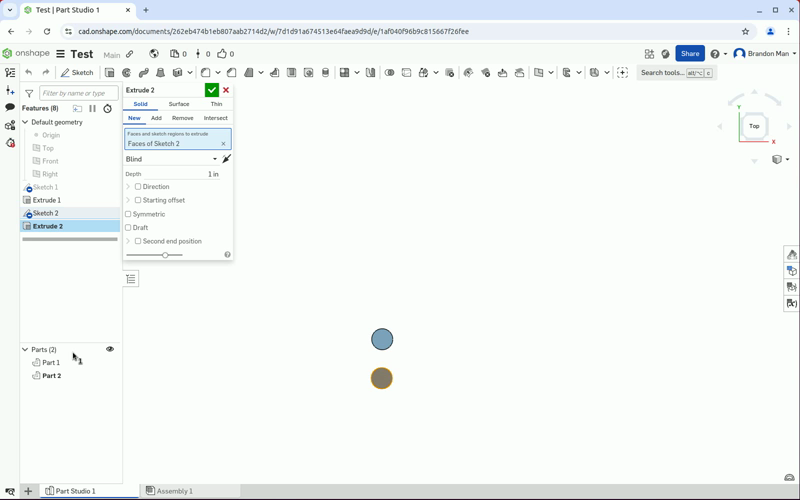
mouse_move(143, 106)
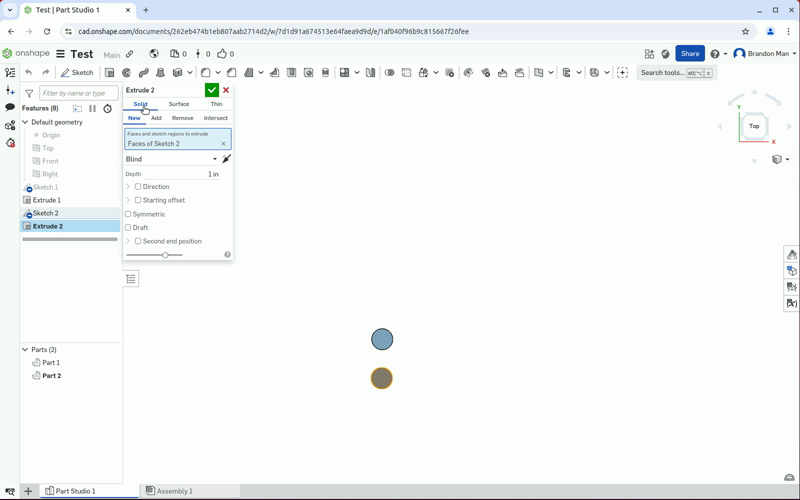
click(143, 106)
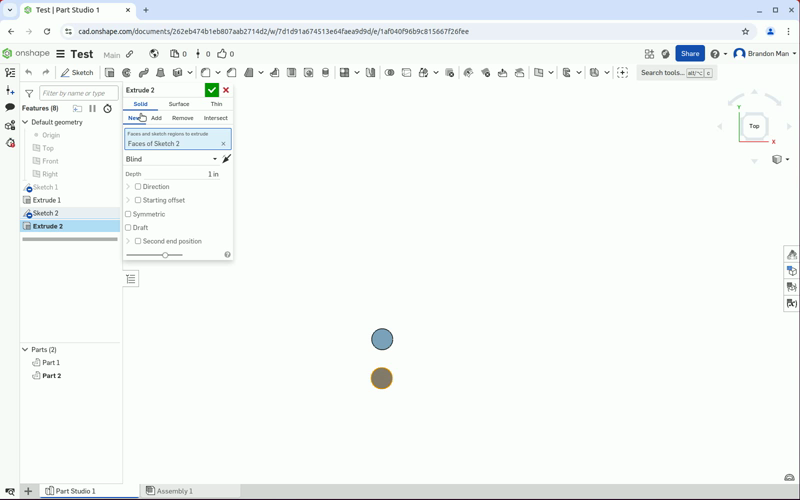
mouse_move(137, 120)
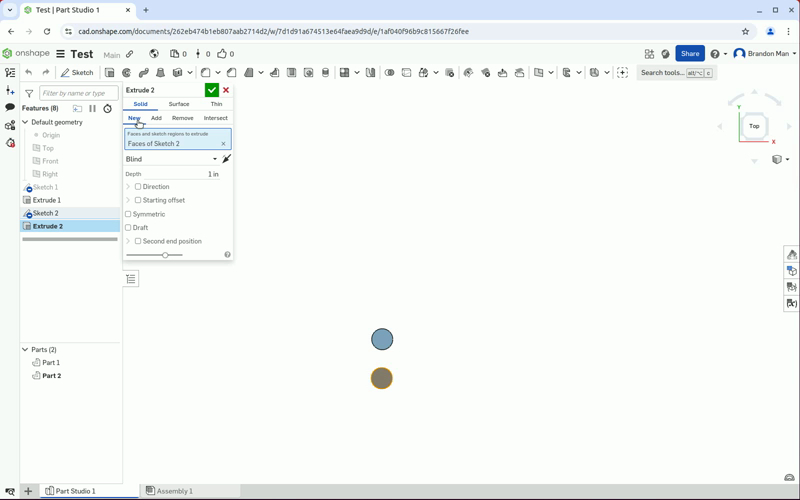
click(137, 120)
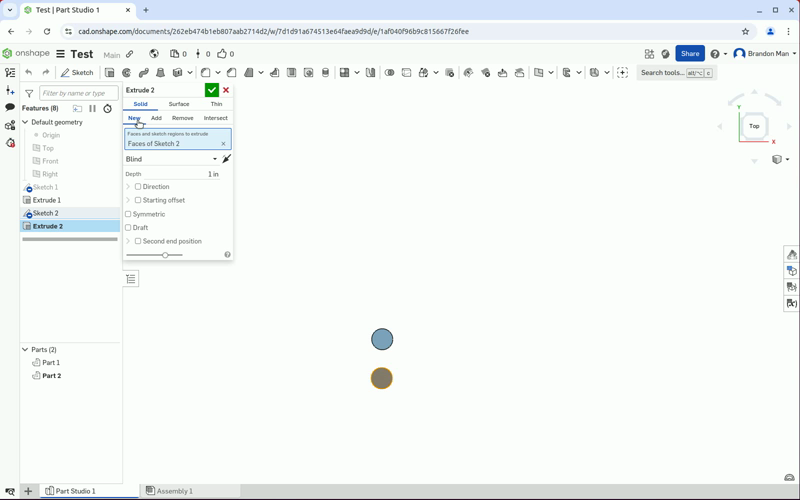
key(tab, 4)
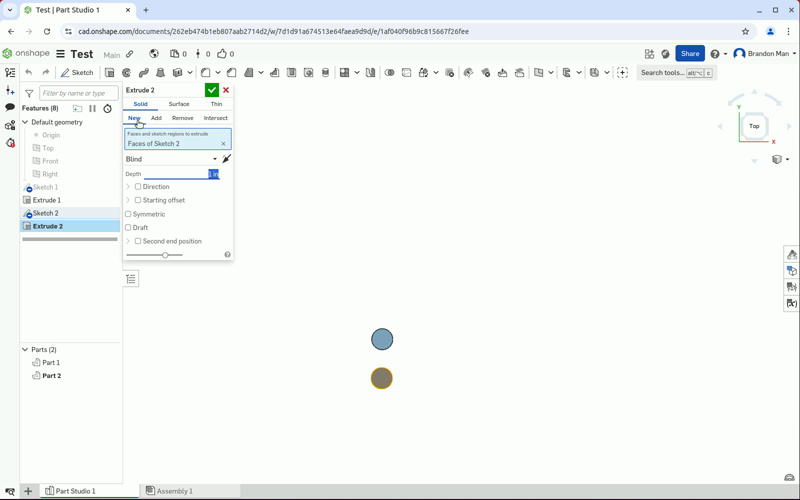
text(1.204)
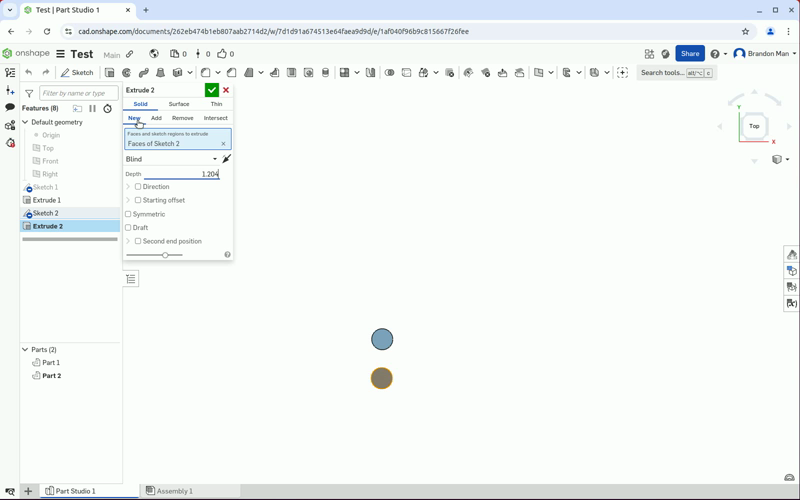
key(enter)
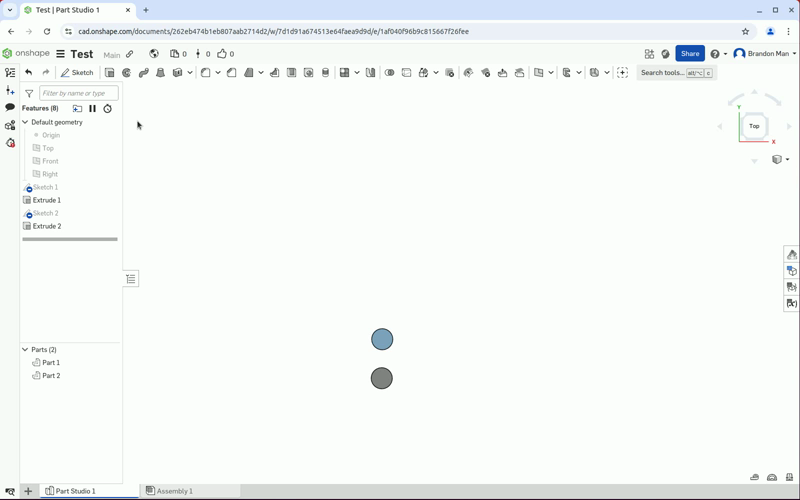
key(shift+h)
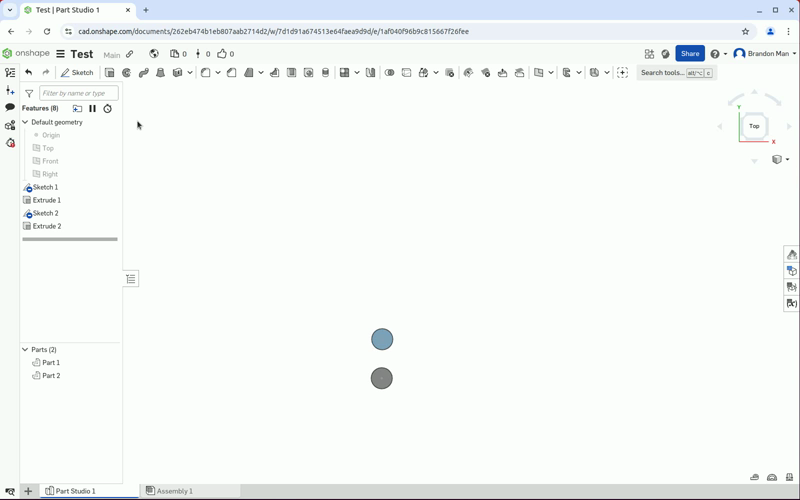
key(shift+h)
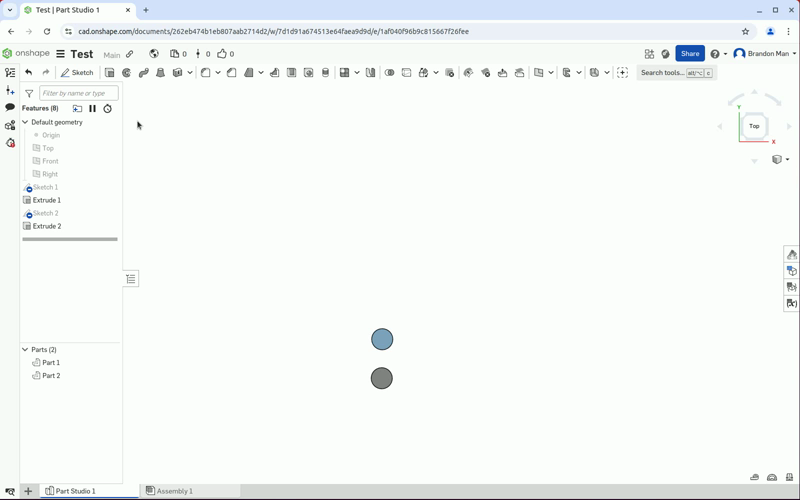
mouse_move(73, 189)
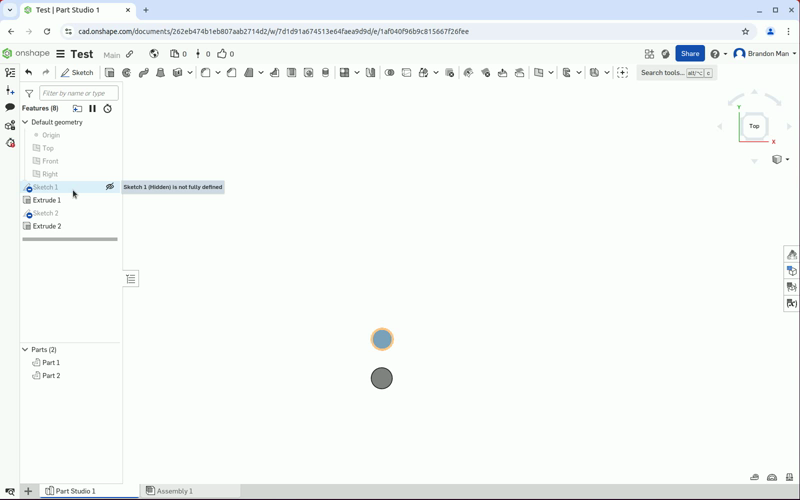
click(73, 189)
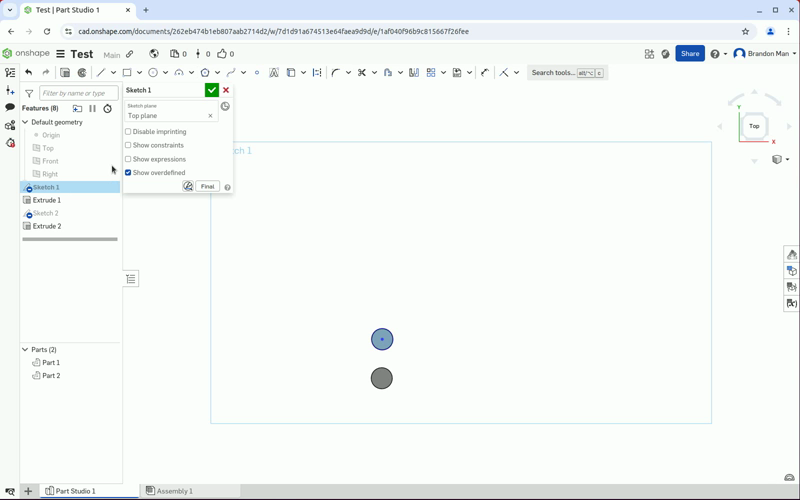
mouse_move(229, 92)
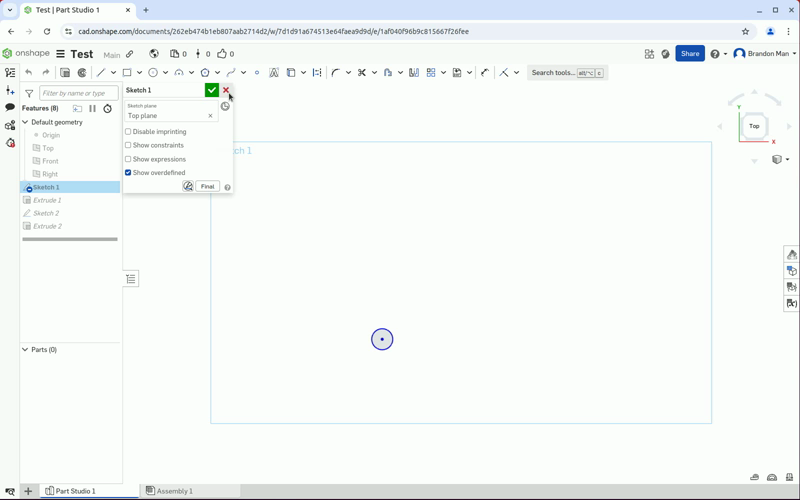
click(229, 92)
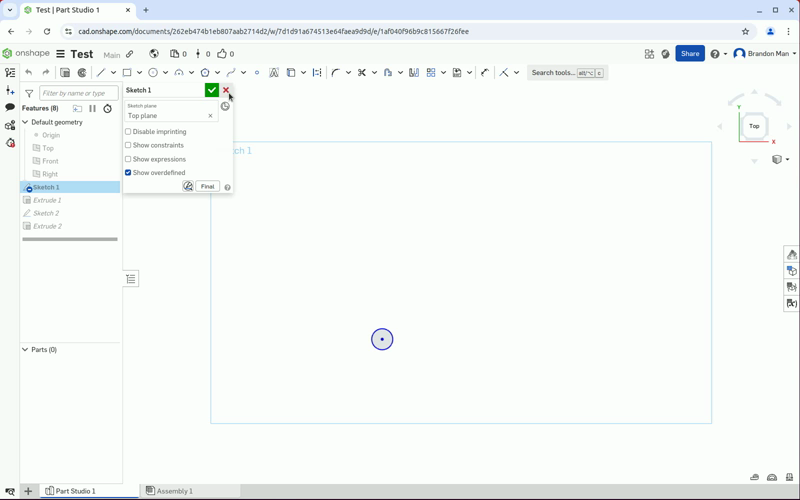
key(shift+s)
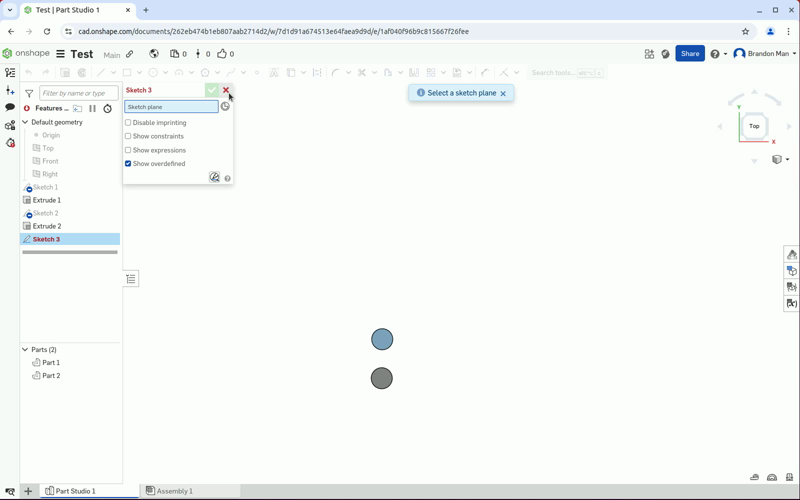
mouse_move(73, 150)
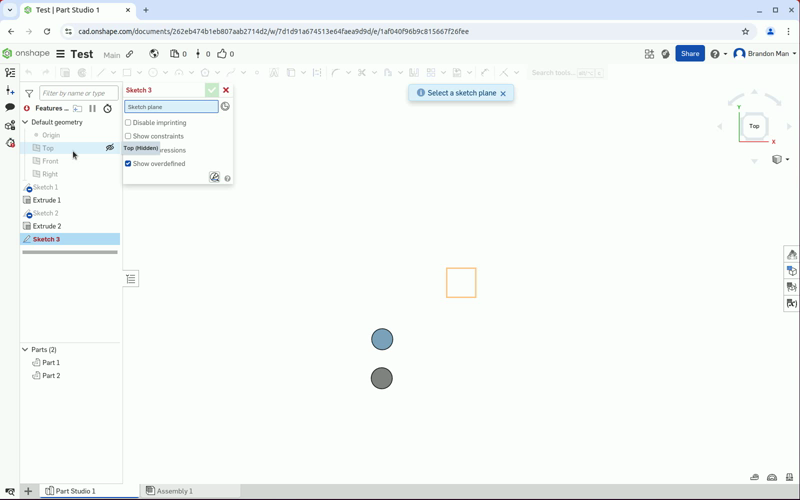
click(73, 150)
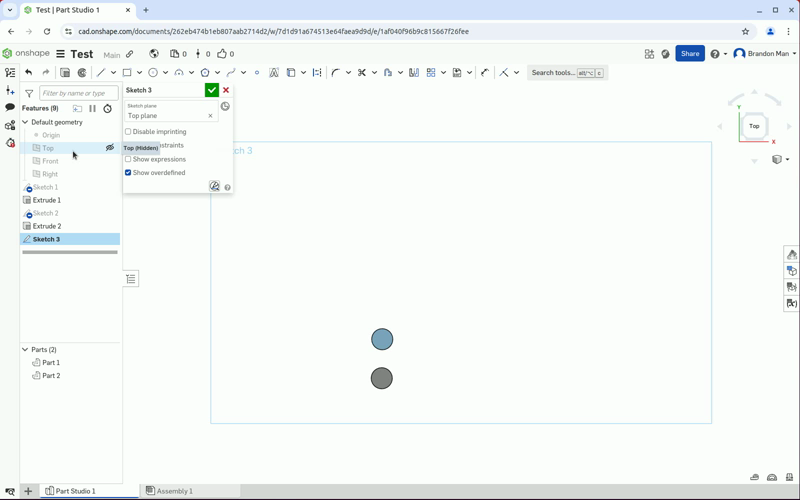
mouse_move(73, 352)
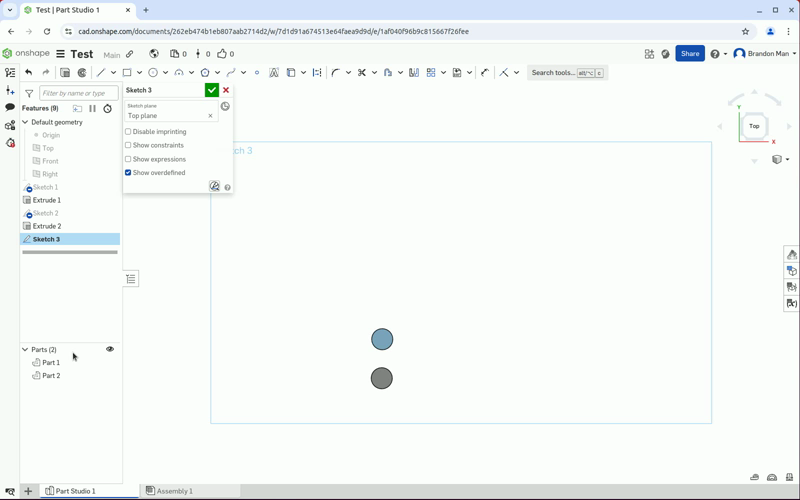
key(y)
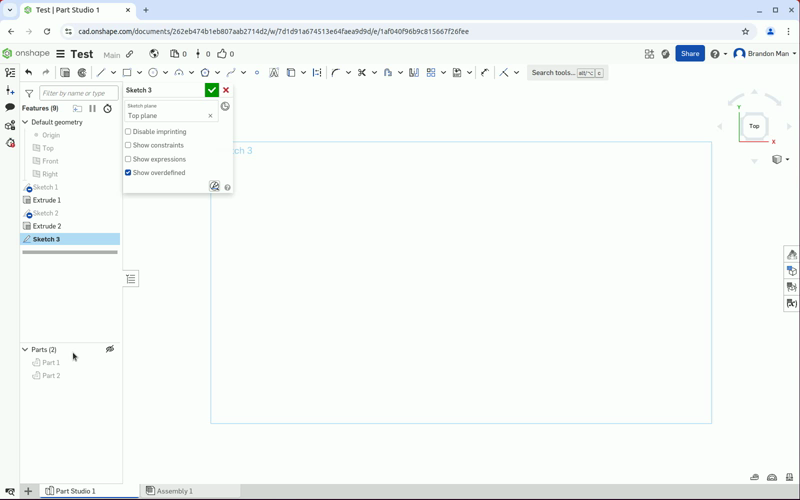
key(c)
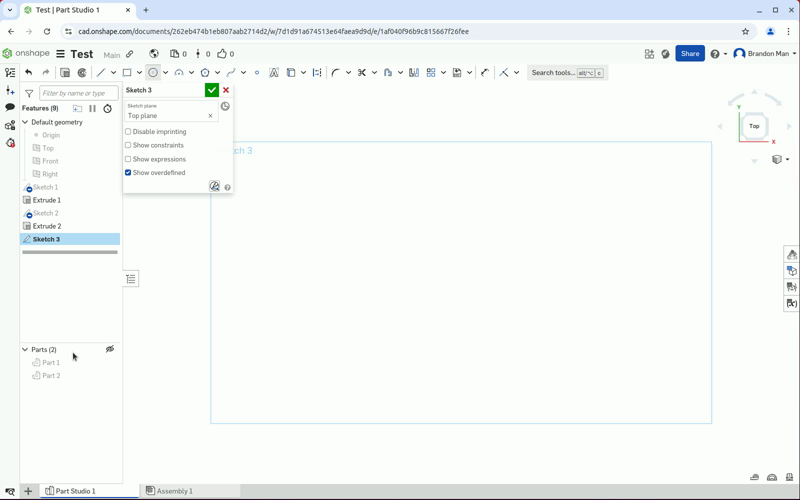
key_down(shift)
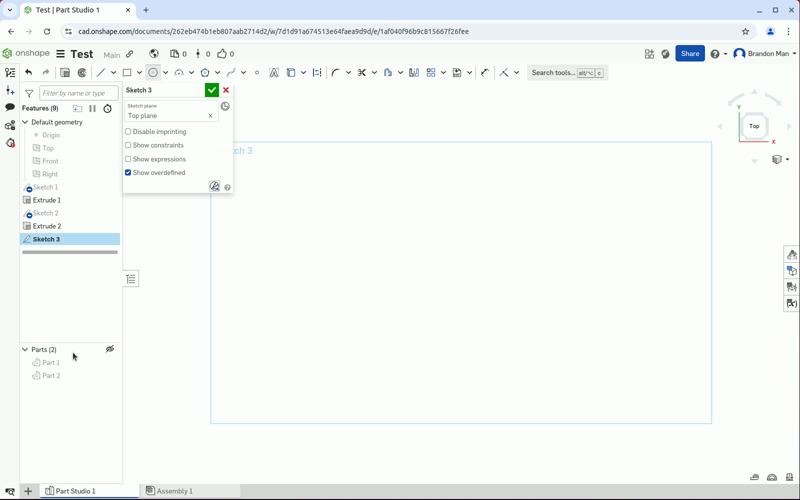
mouse_move(358, 359)
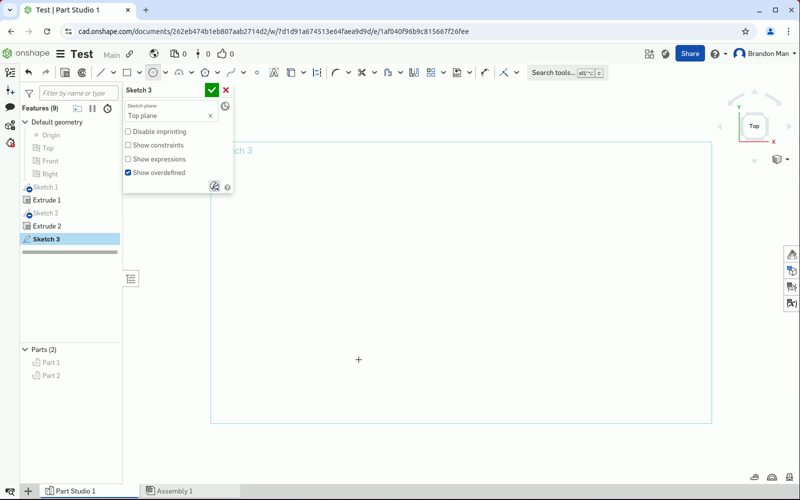
click(358, 359)
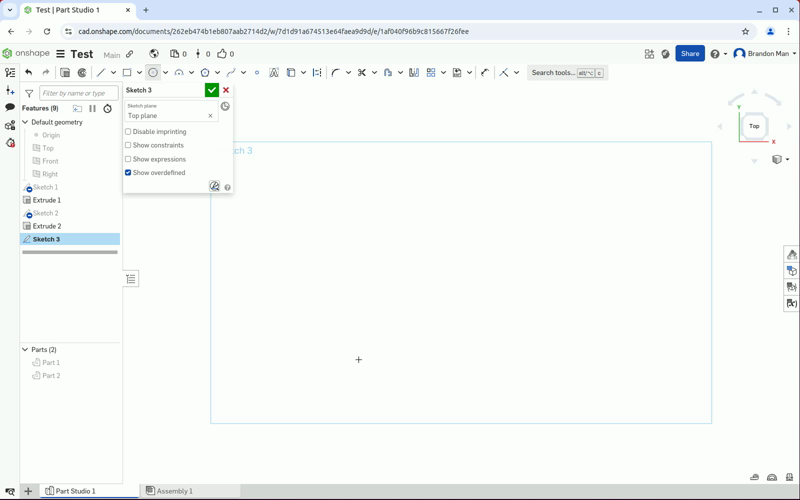
key_up(shift)
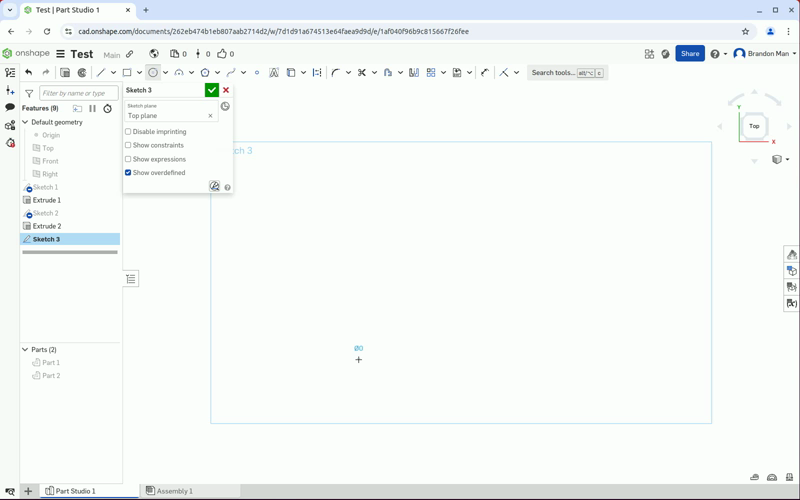
mouse_move(369, 359)
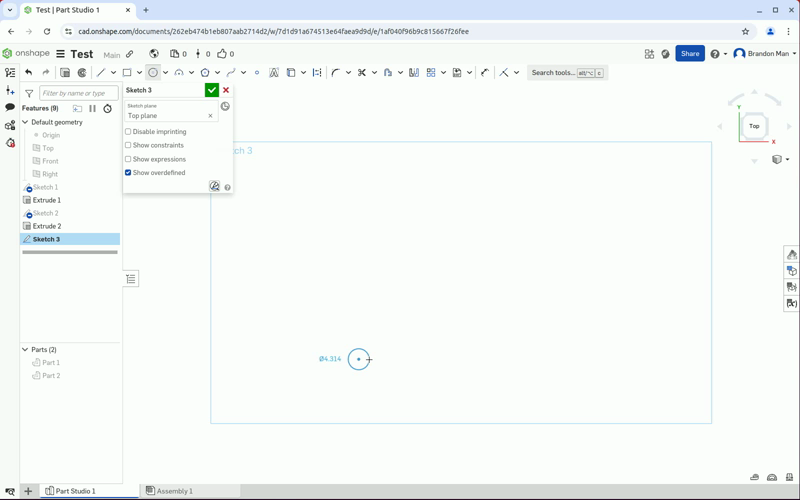
click(369, 359)
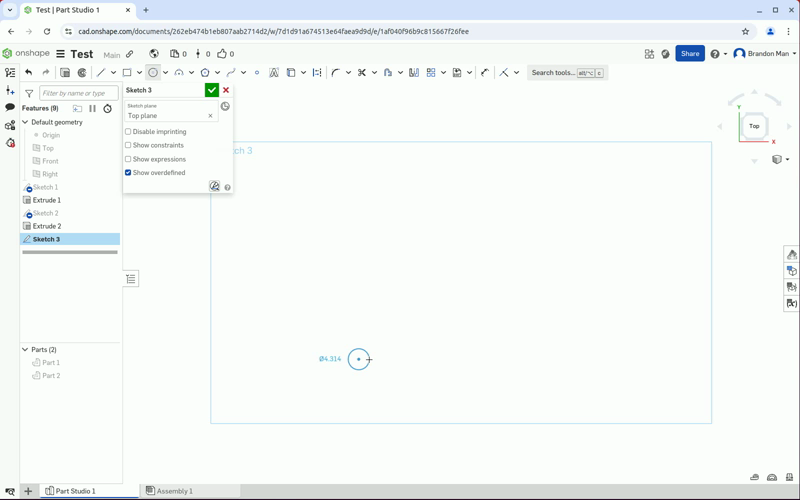
key(esc)
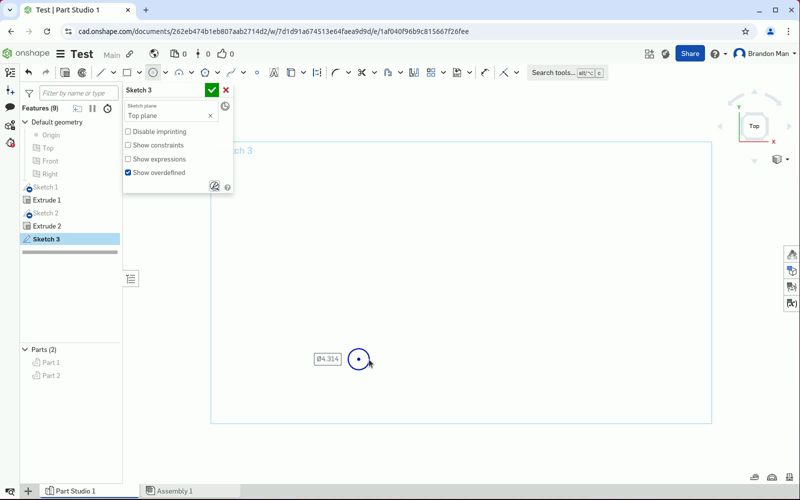
mouse_move(353, 367)
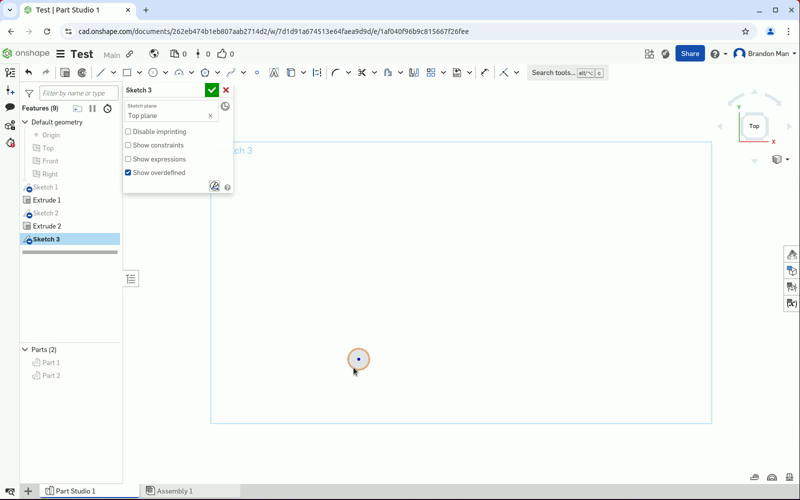
scroll(6)
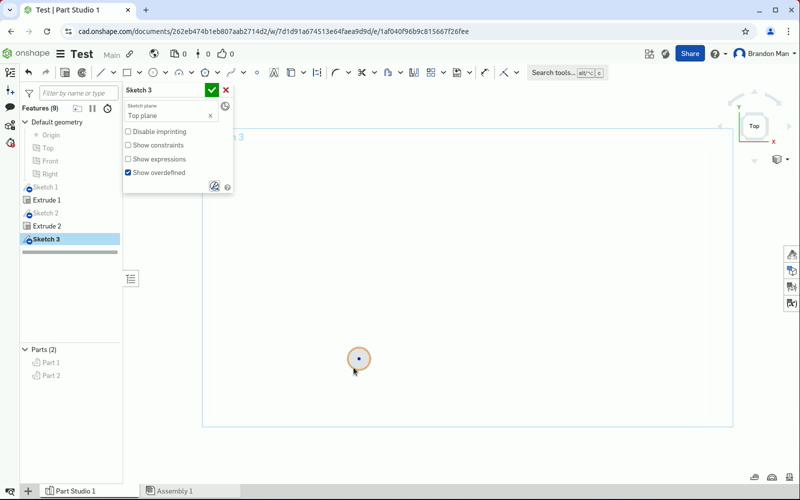
scroll(6)
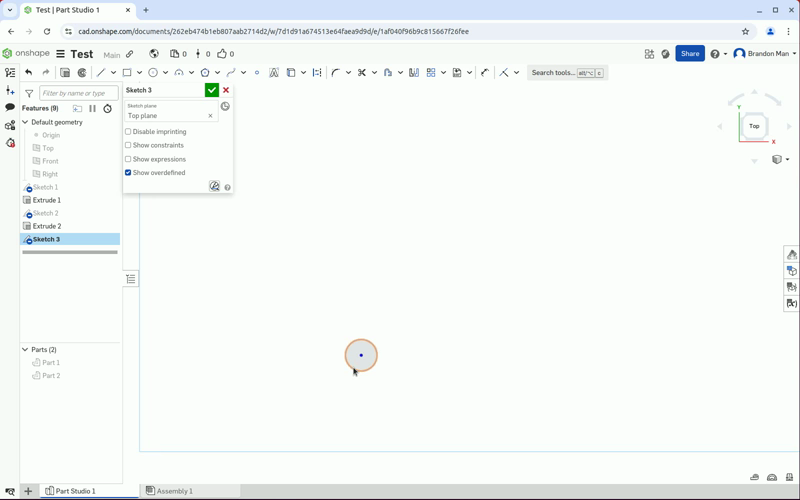
scroll(6)
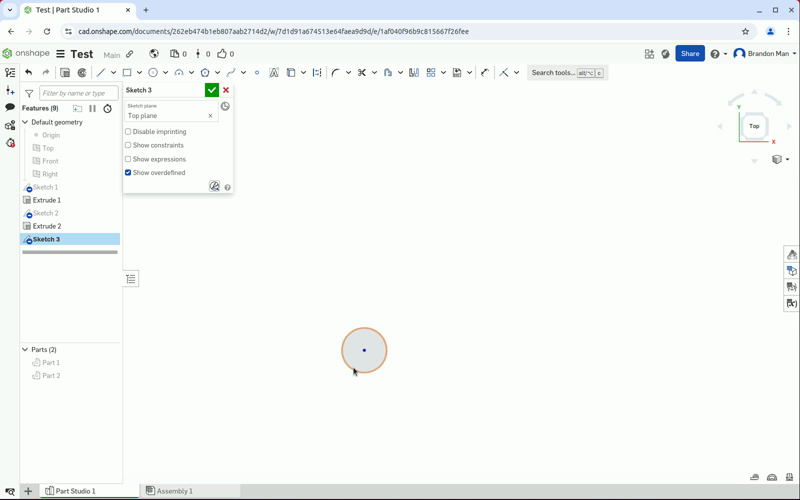
scroll(6)
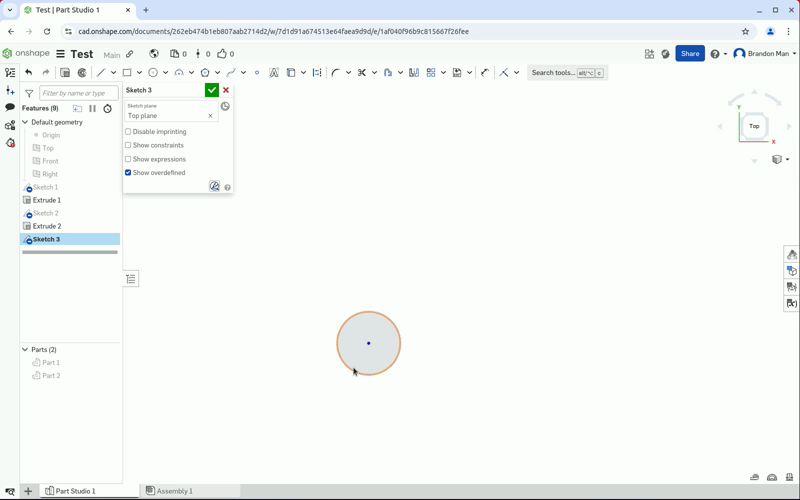
scroll(6)
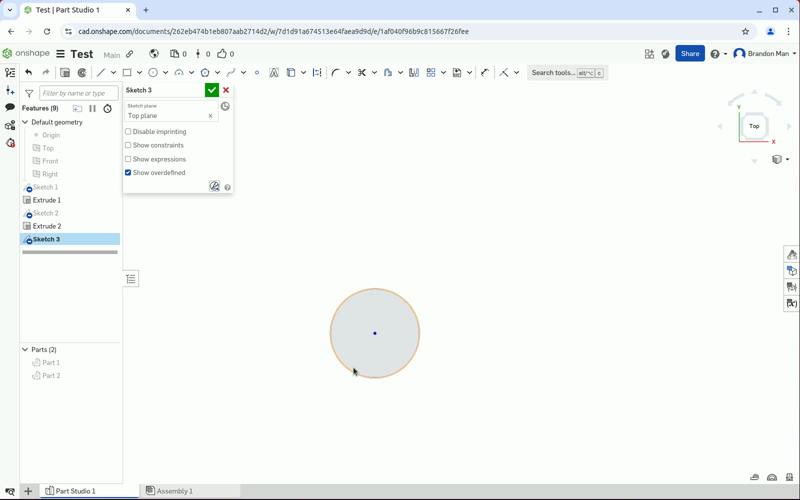
scroll(6)
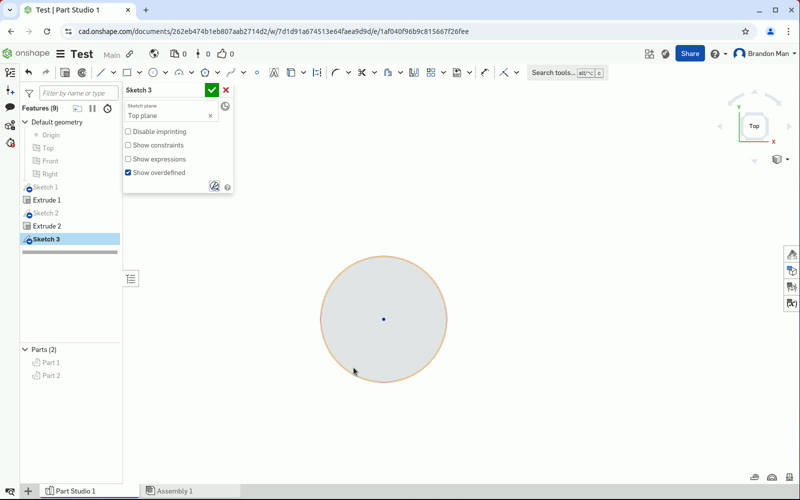
scroll(6)
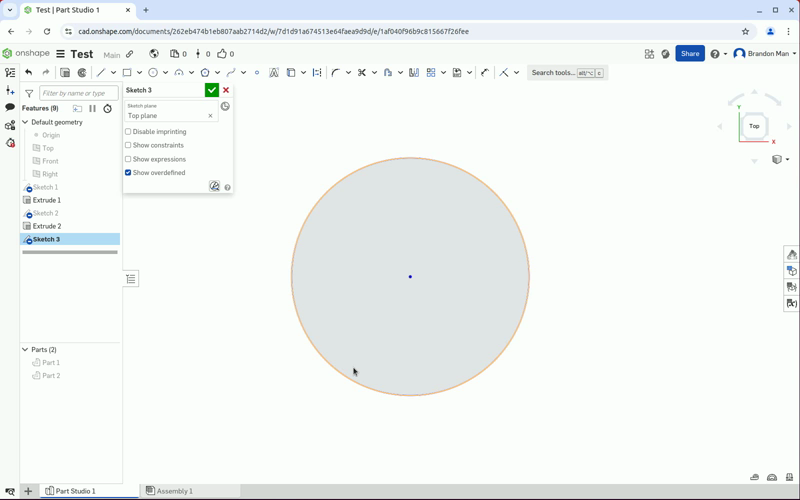
click(353, 367)
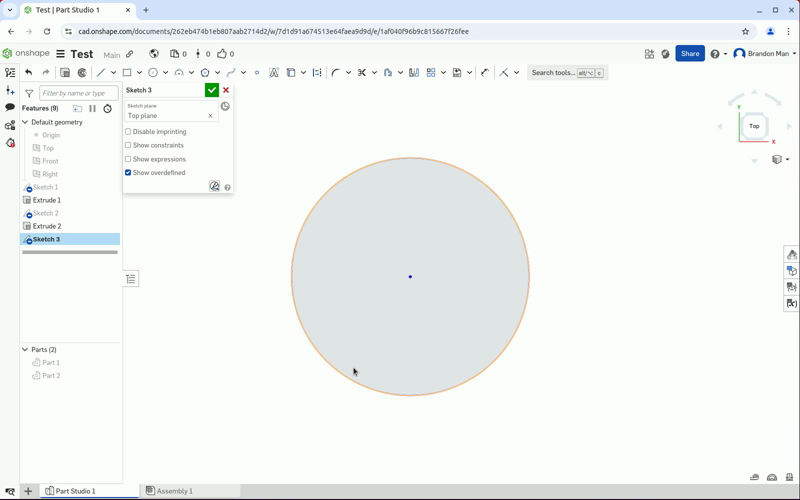
scroll(-6)
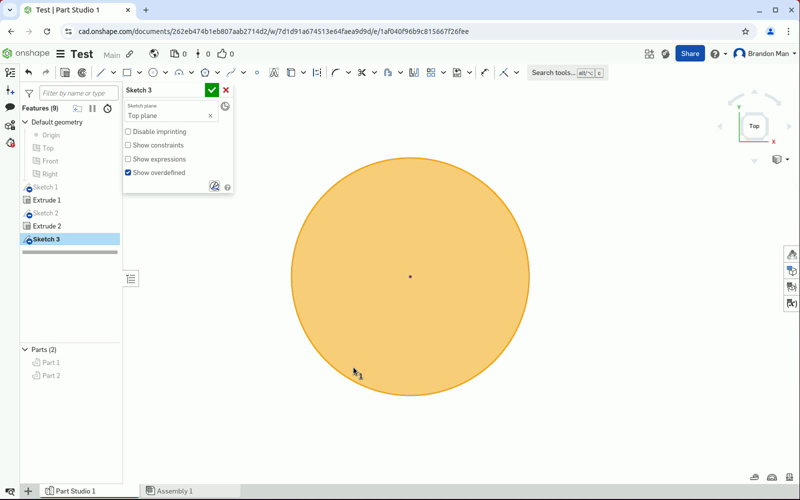
scroll(-6)
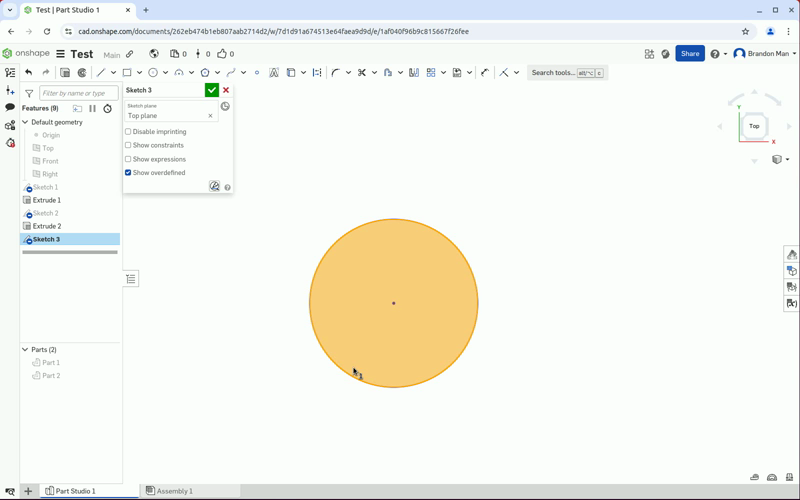
scroll(-6)
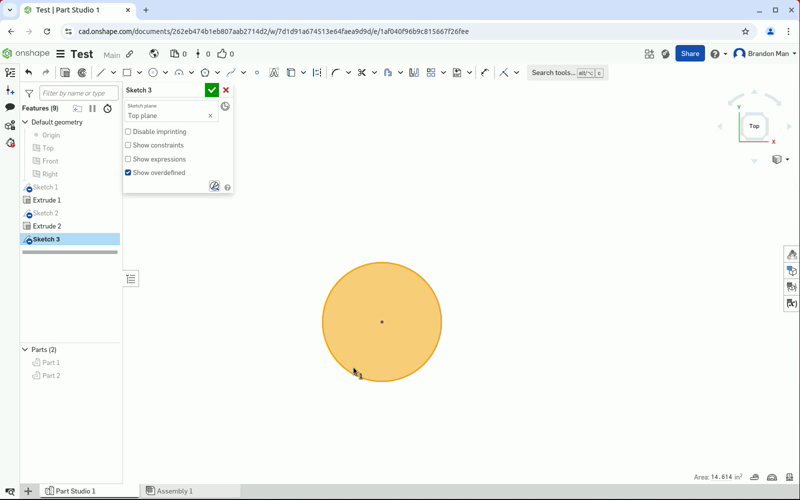
scroll(-6)
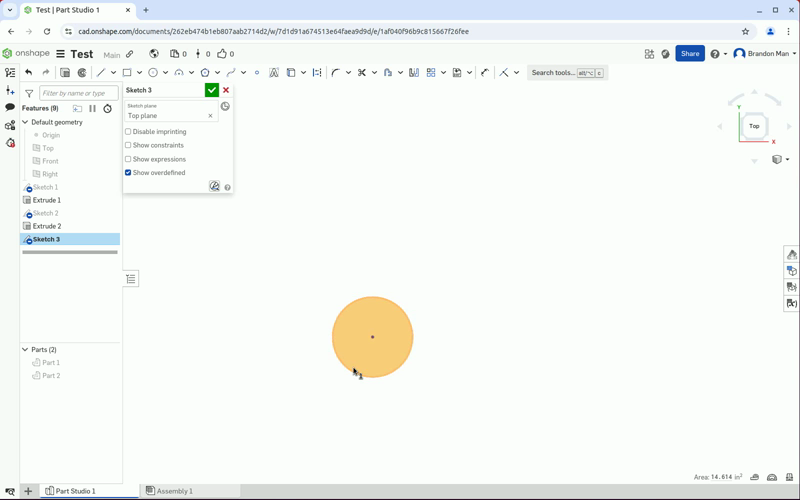
scroll(-6)
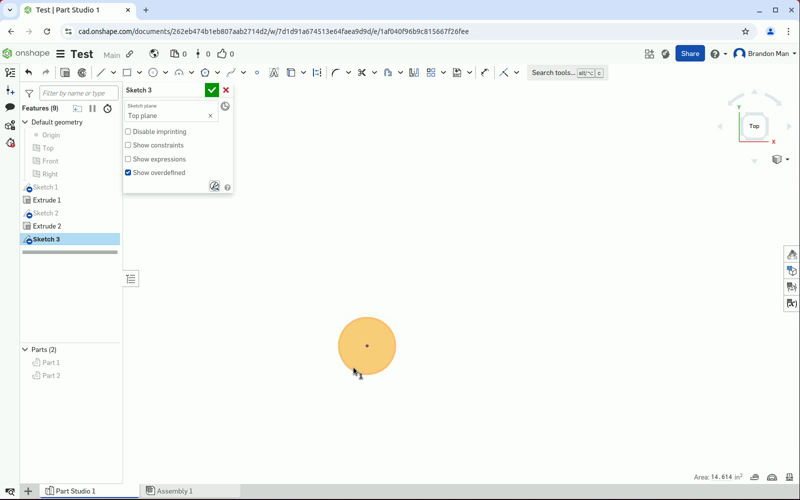
scroll(-6)
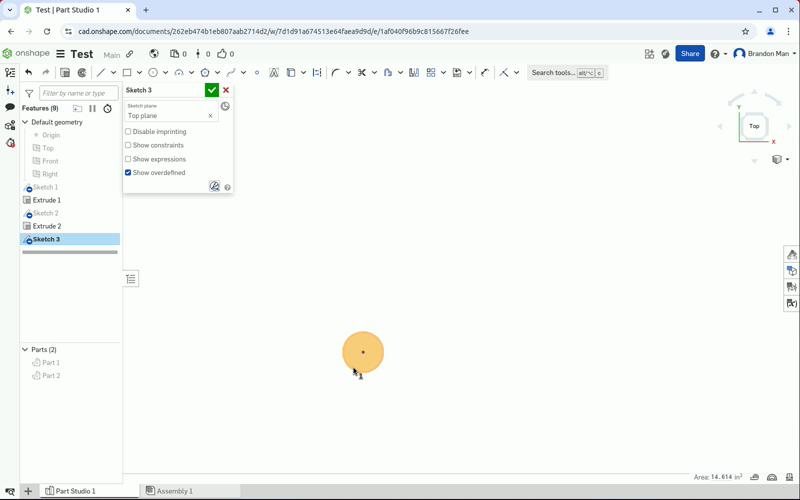
scroll(-6)
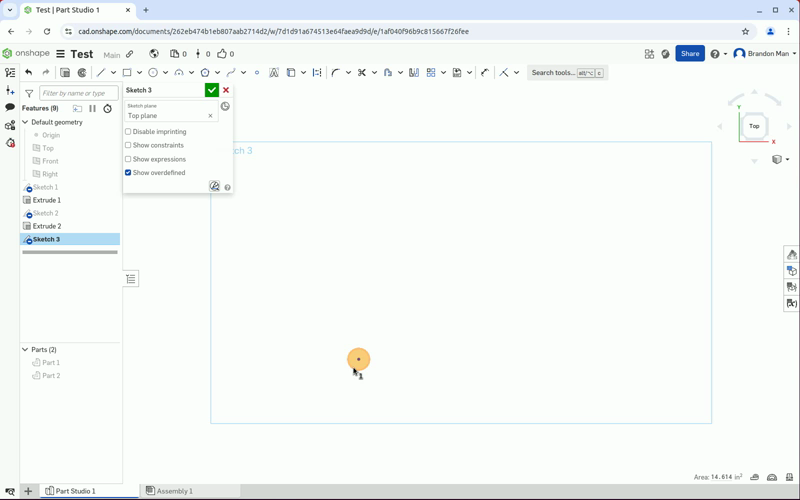
mouse_move(73, 352)
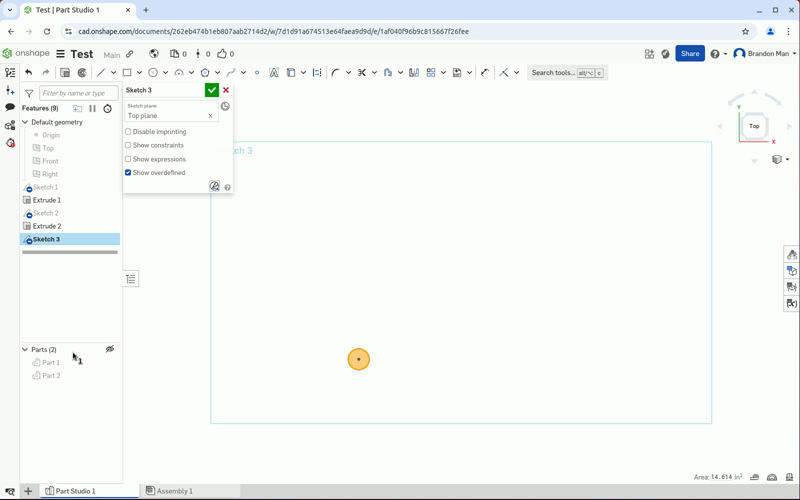
key(shift+y)
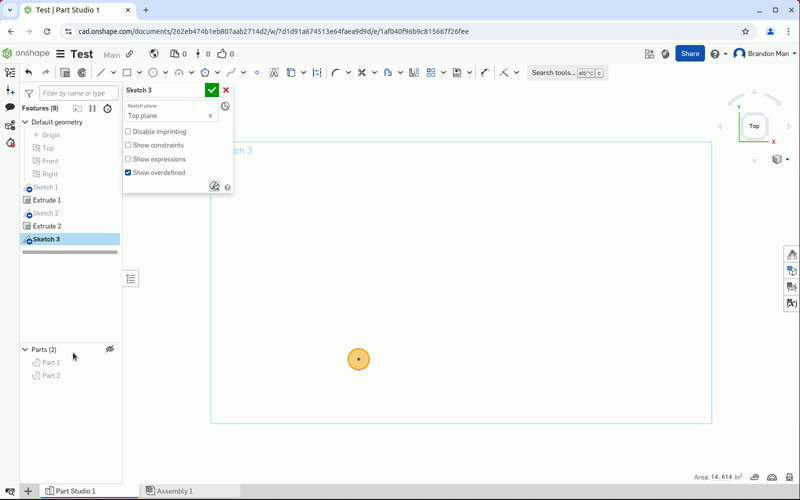
key(shift+e)
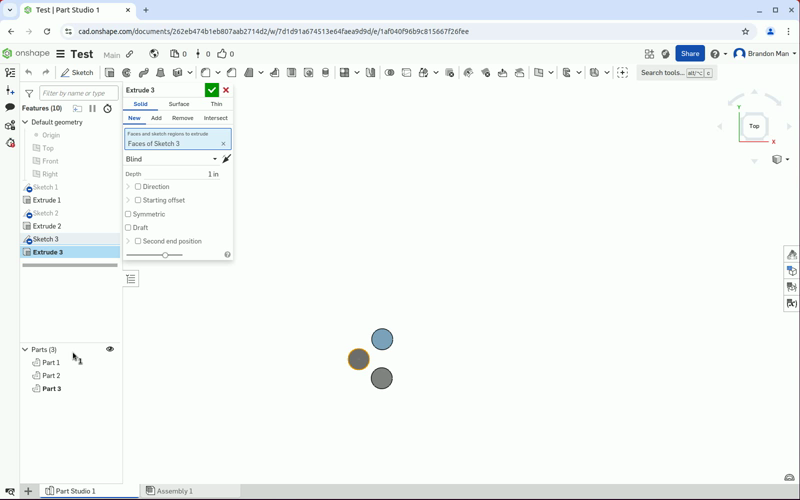
mouse_move(143, 106)
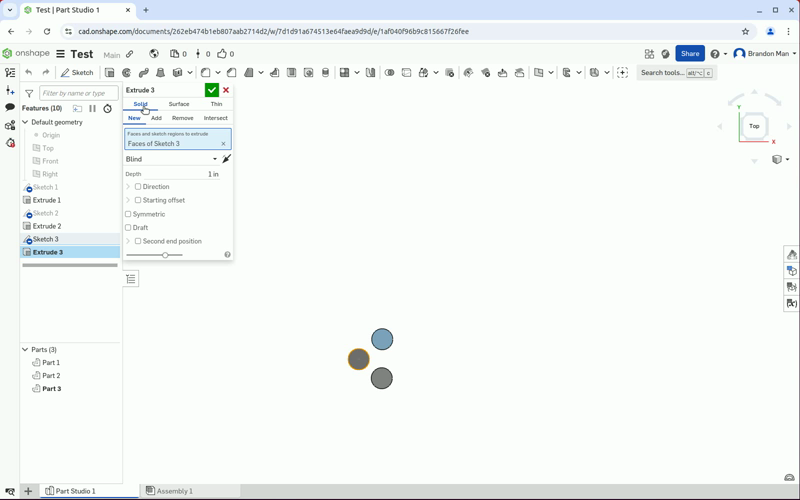
click(143, 106)
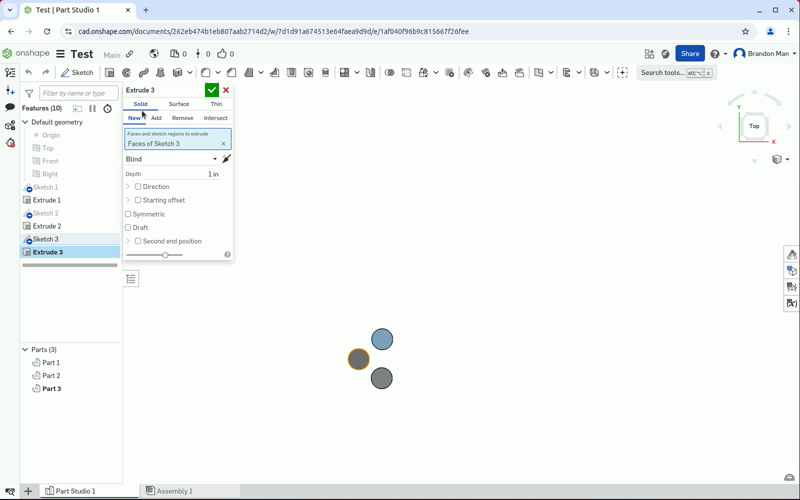
mouse_move(137, 120)
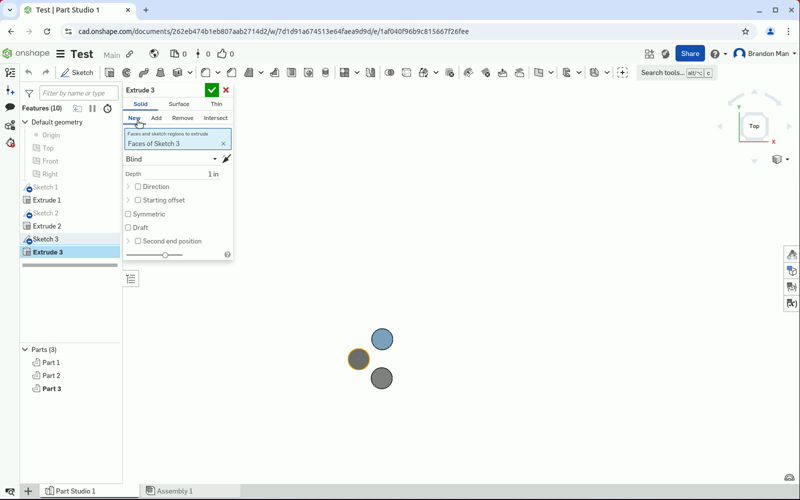
click(137, 120)
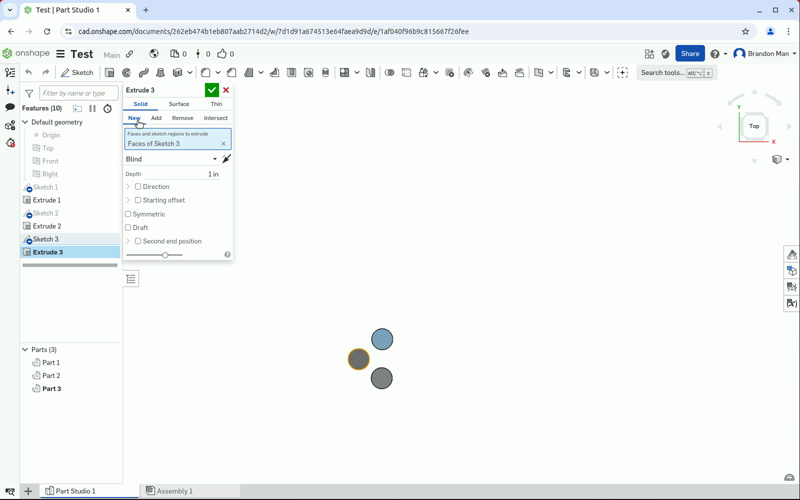
key(tab, 4)
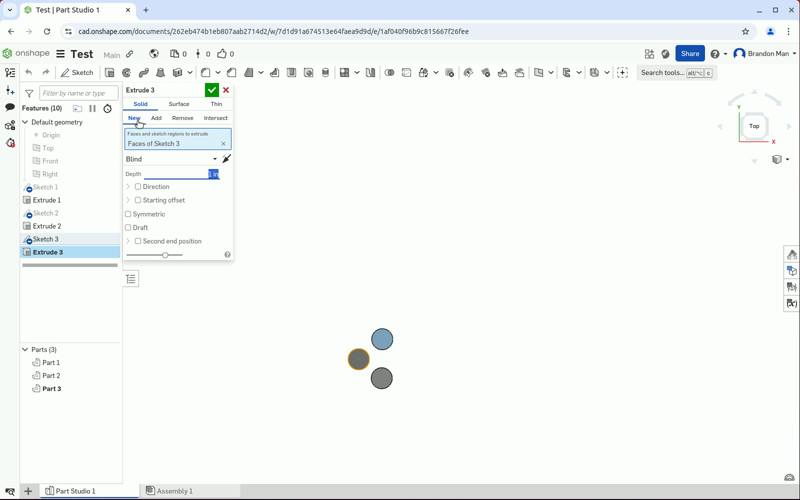
text(1.204)
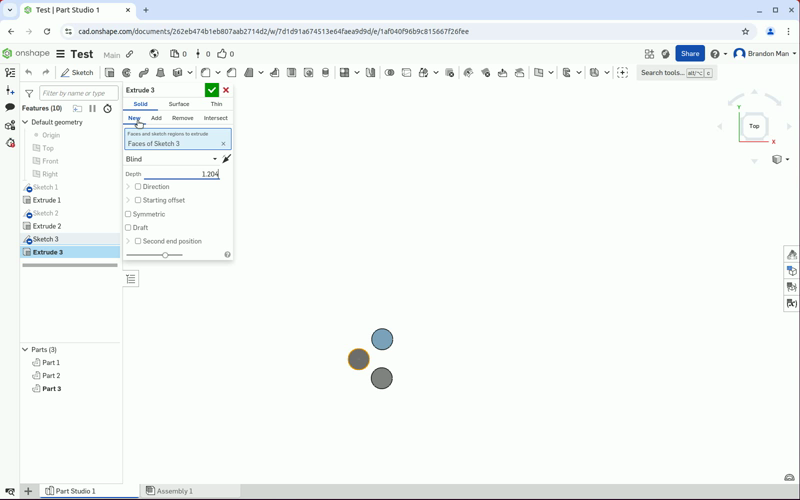
key(enter)
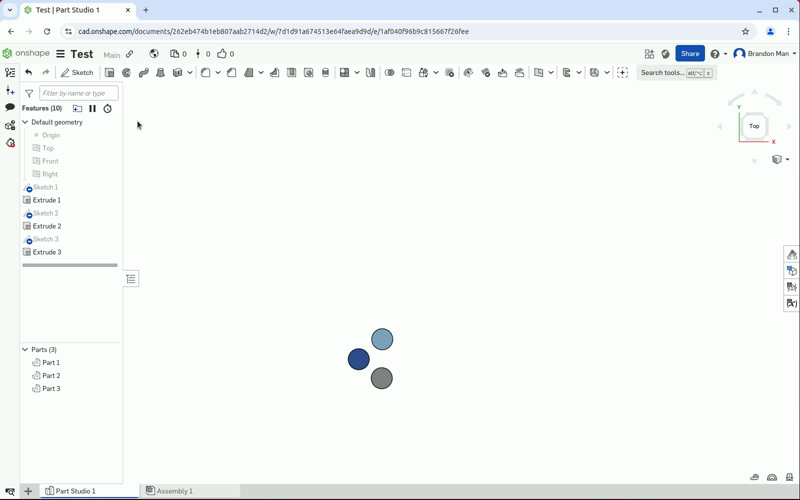
key(shift+h)
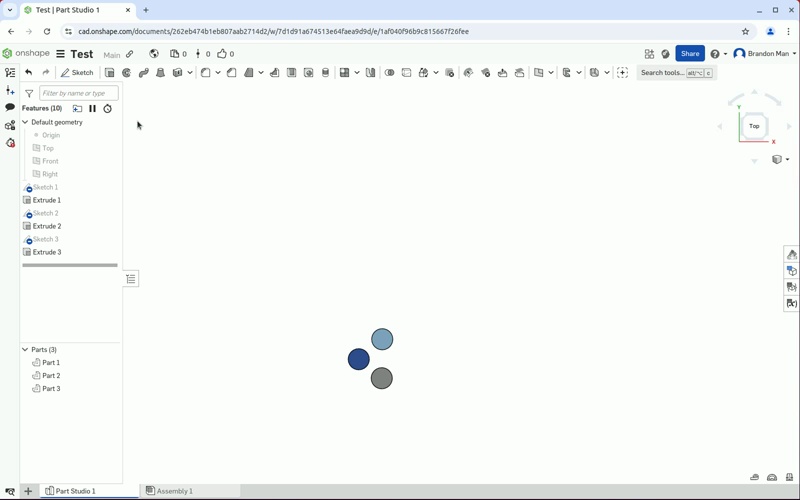
key(shift+h)
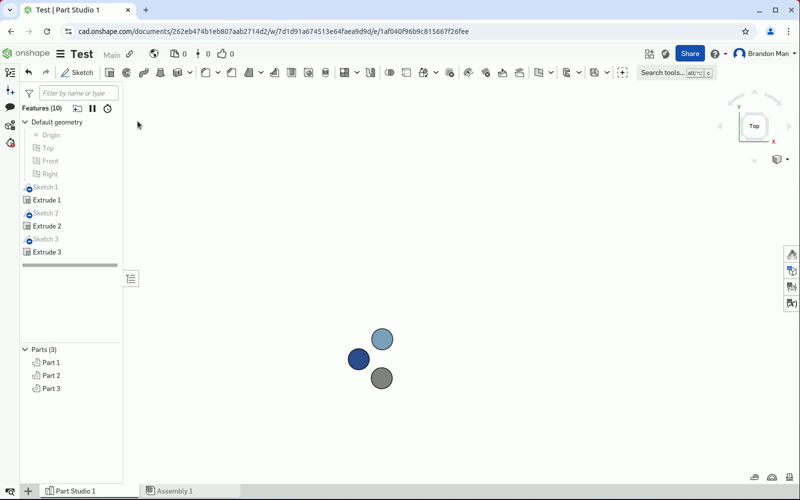
mouse_move(73, 189)
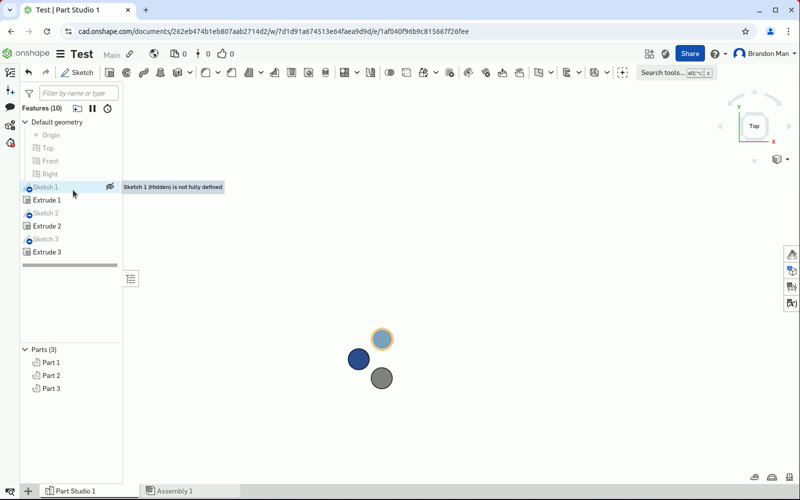
click(73, 189)
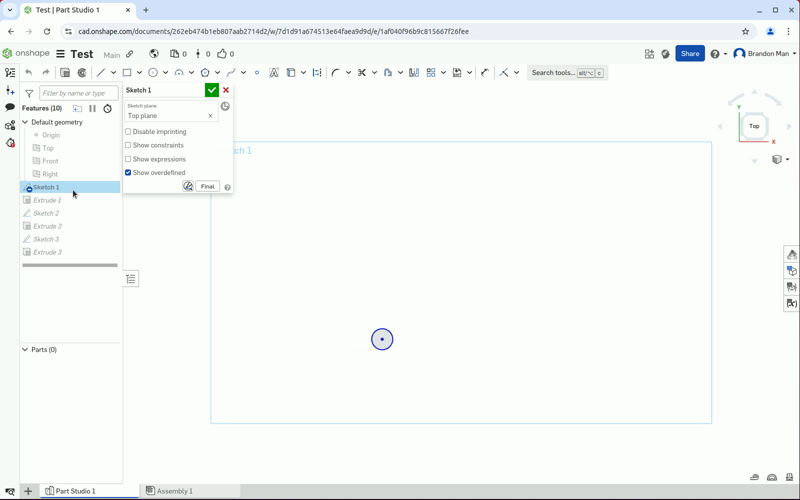
mouse_move(229, 92)
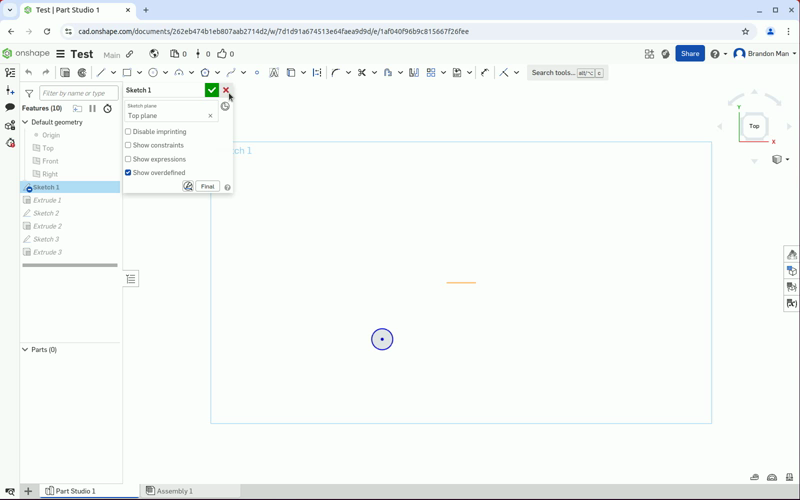
click(229, 92)
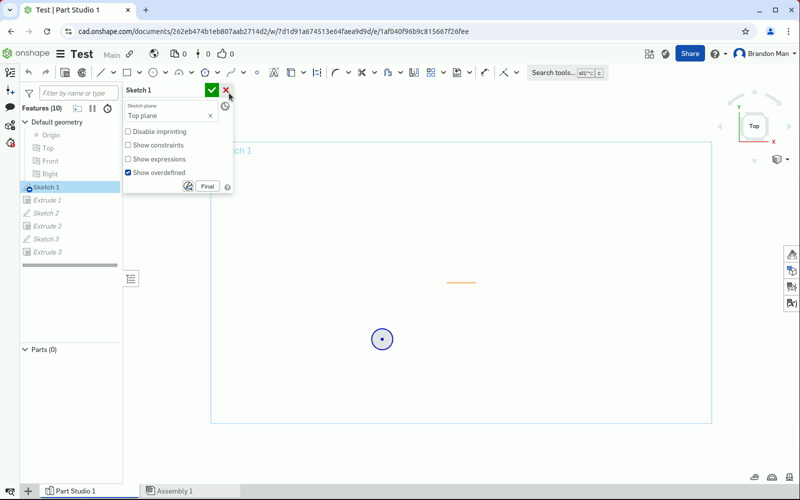
key(shift+s)
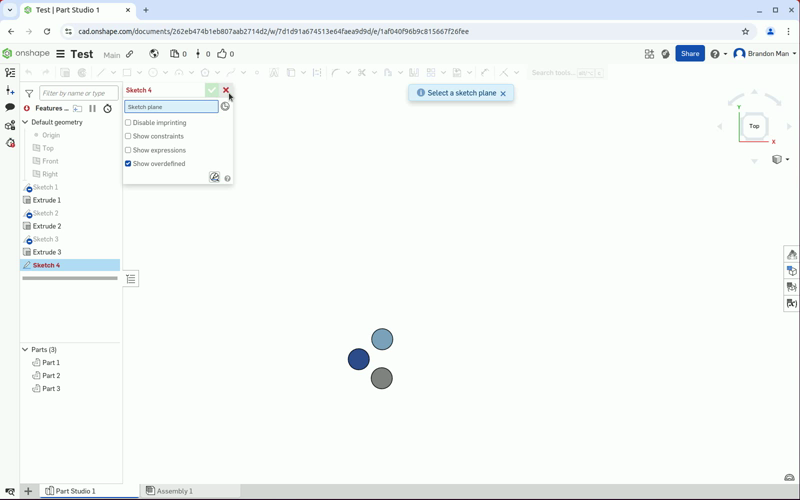
mouse_move(73, 150)
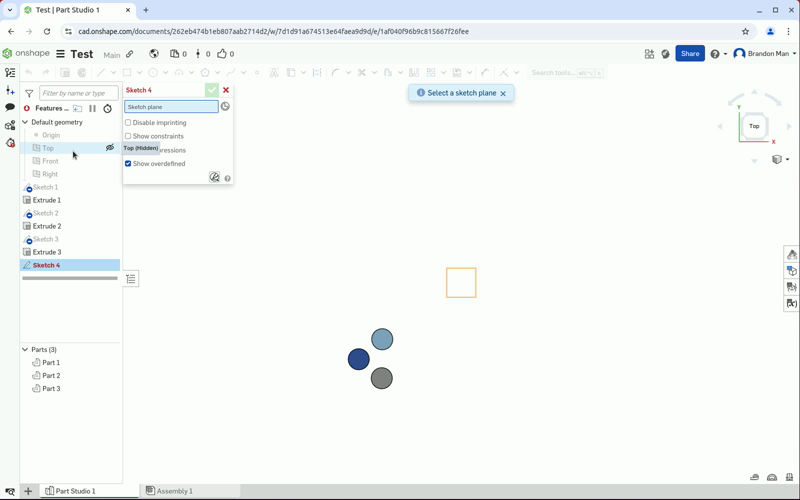
click(73, 150)
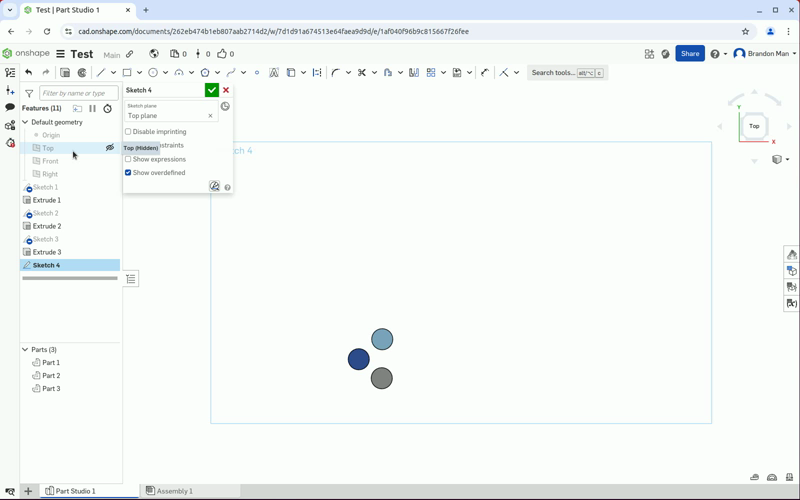
mouse_move(73, 352)
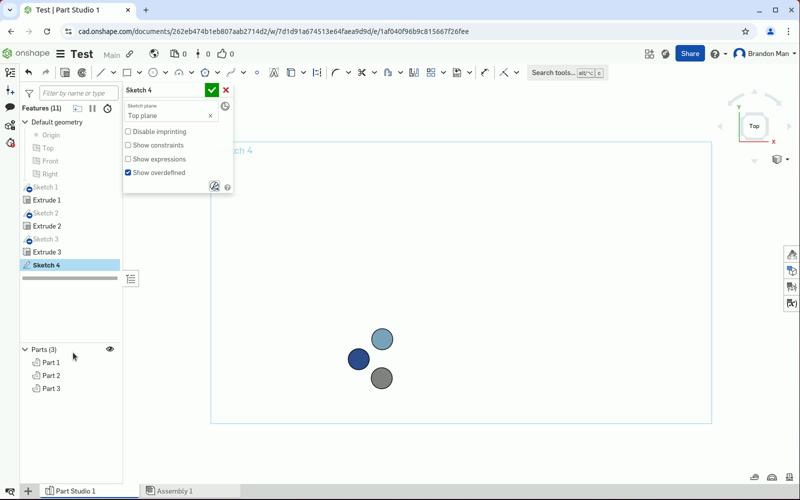
key(y)
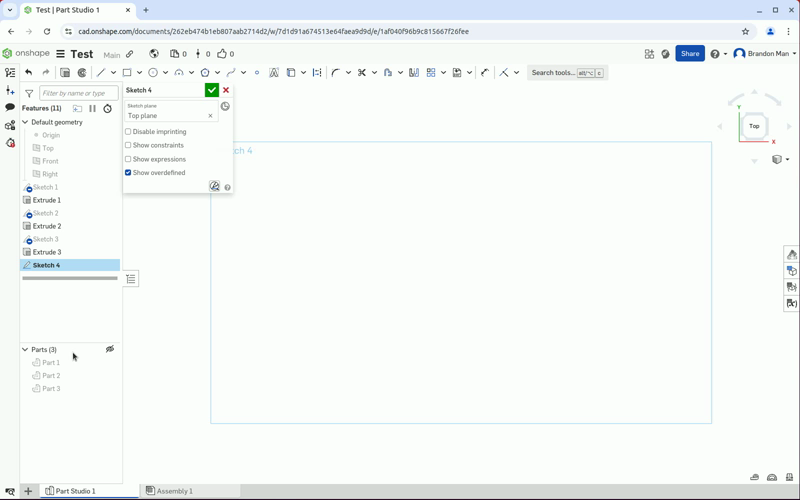
key(c)
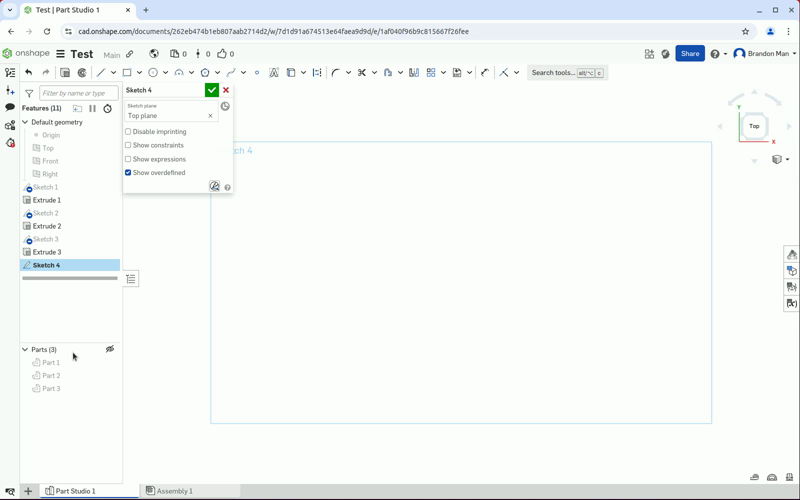
key_down(shift)
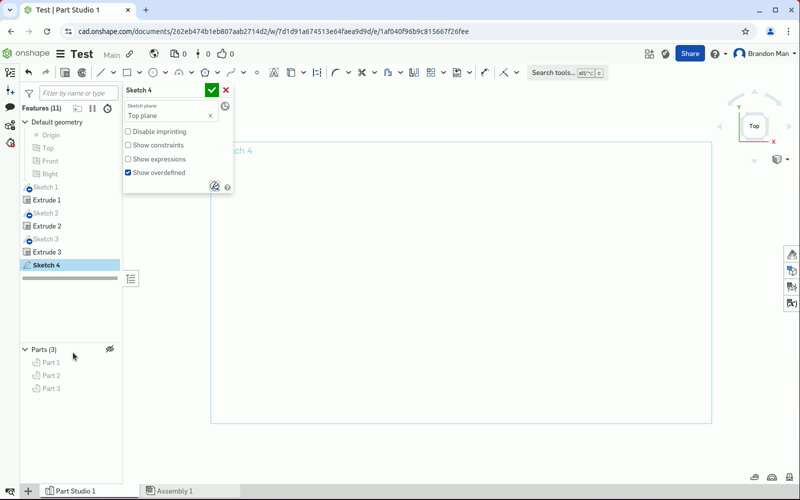
mouse_move(405, 359)
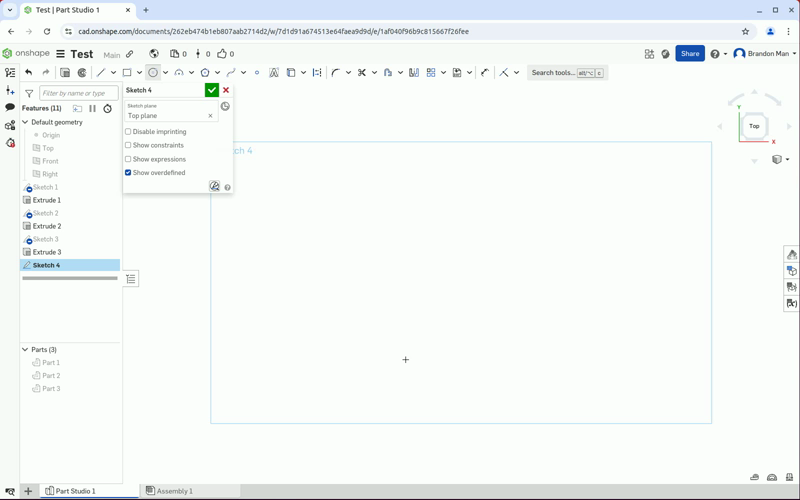
click(405, 359)
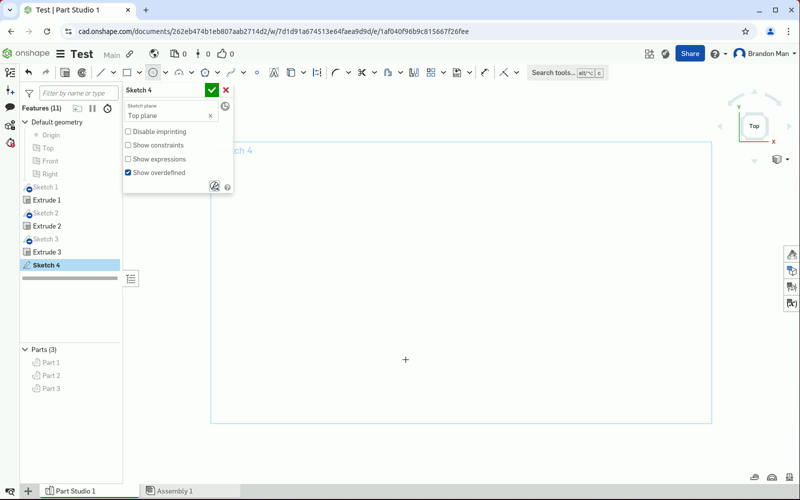
key_up(shift)
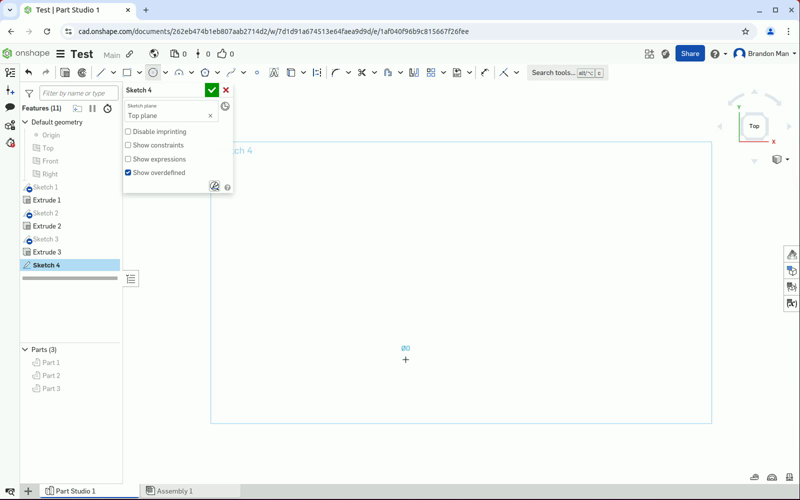
mouse_move(416, 359)
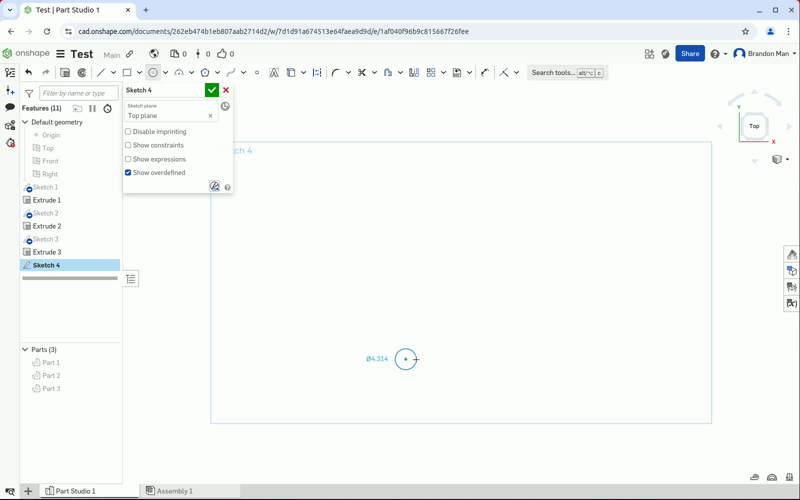
click(416, 359)
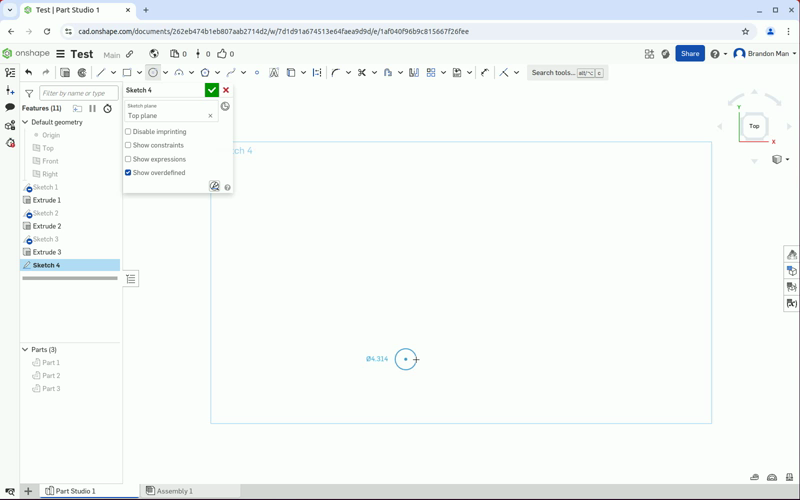
key(esc)
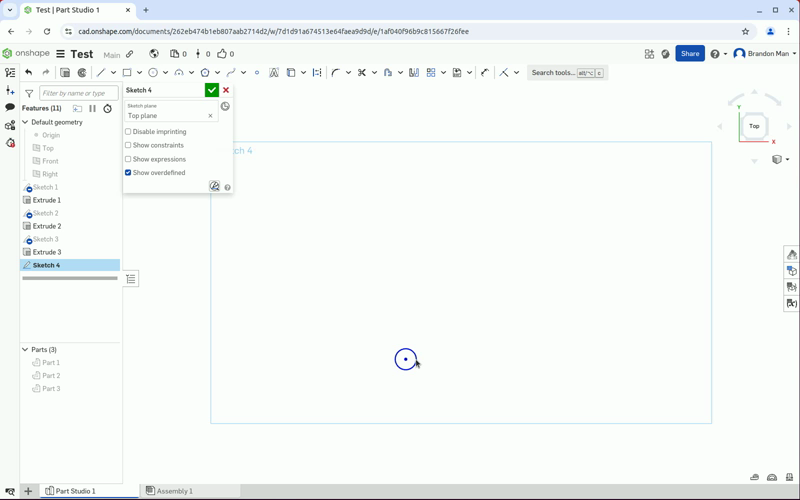
mouse_move(405, 356)
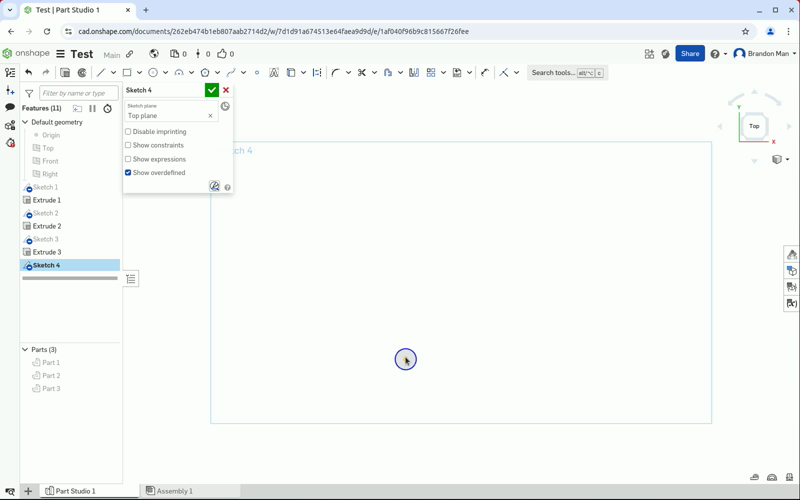
scroll(6)
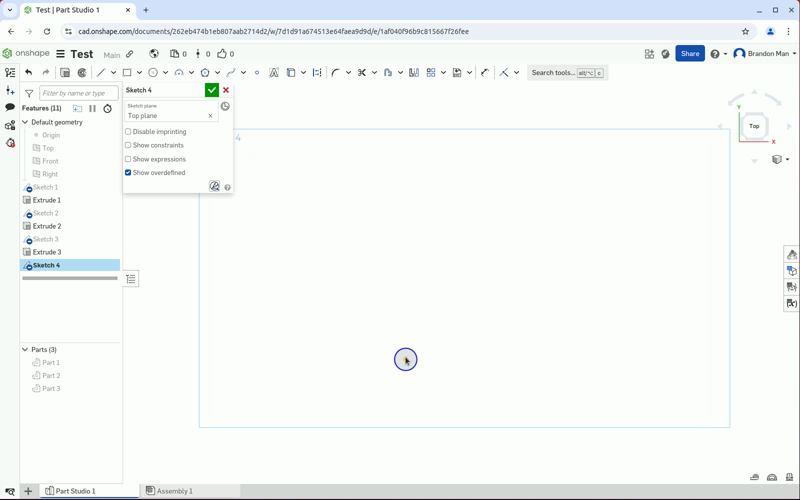
scroll(6)
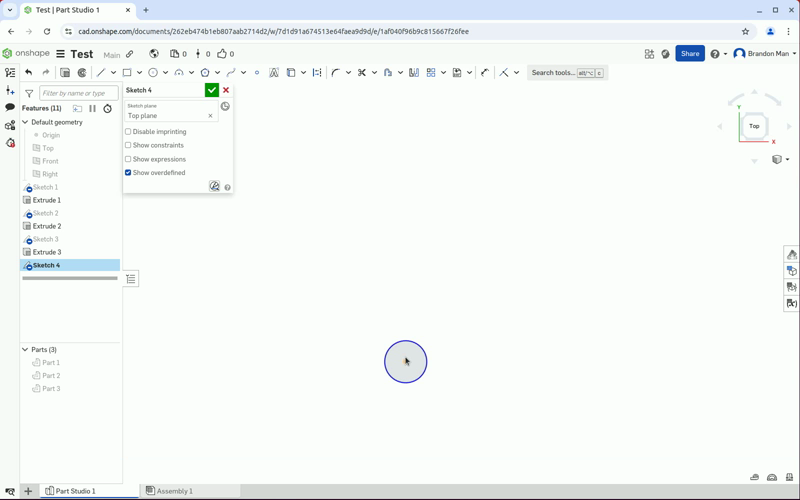
scroll(6)
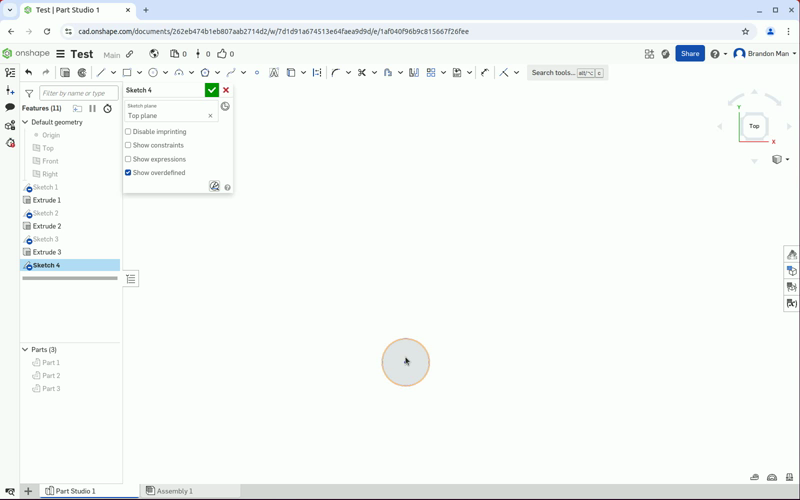
scroll(6)
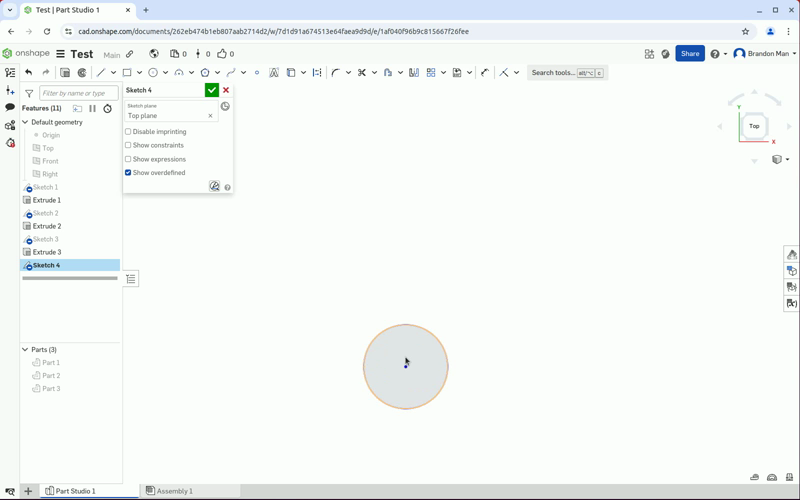
scroll(6)
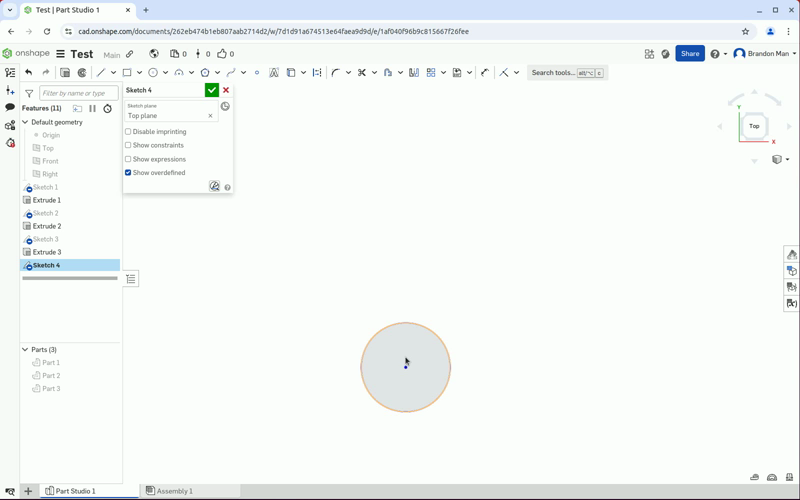
scroll(6)
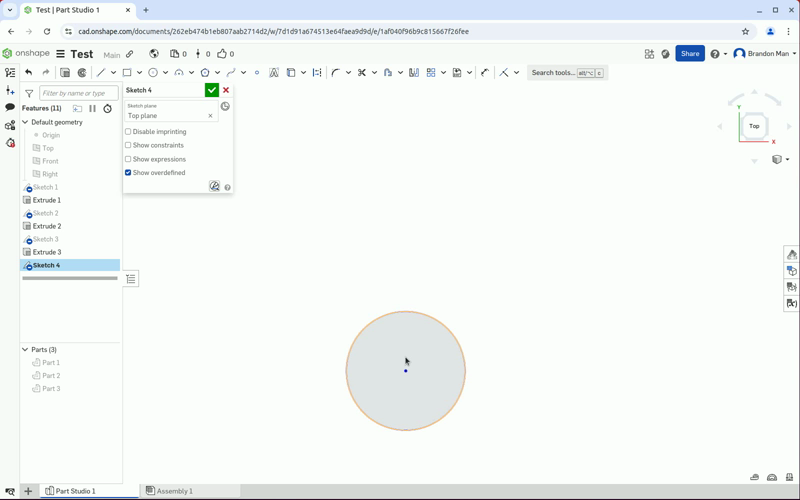
scroll(6)
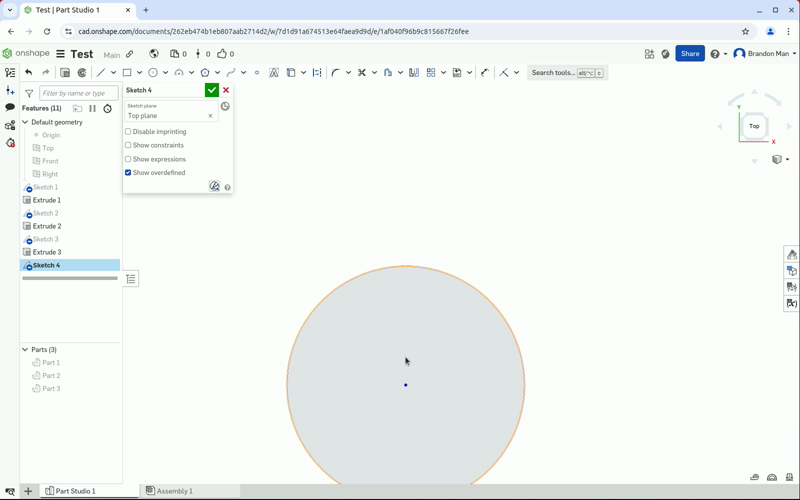
click(405, 356)
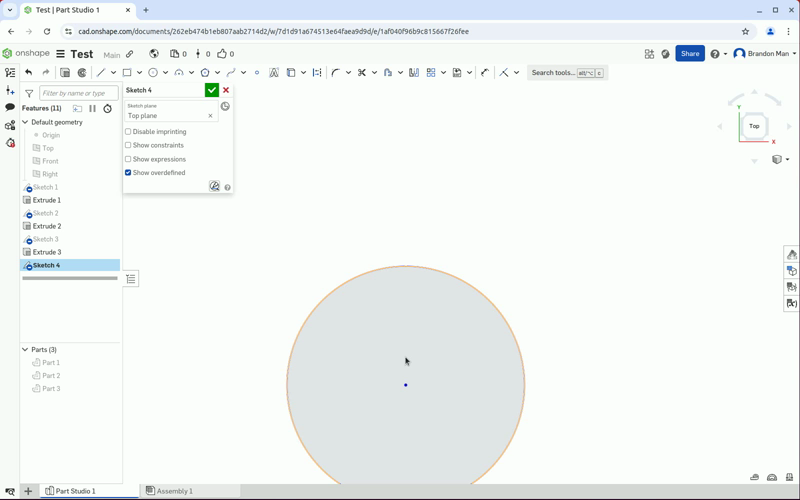
scroll(-6)
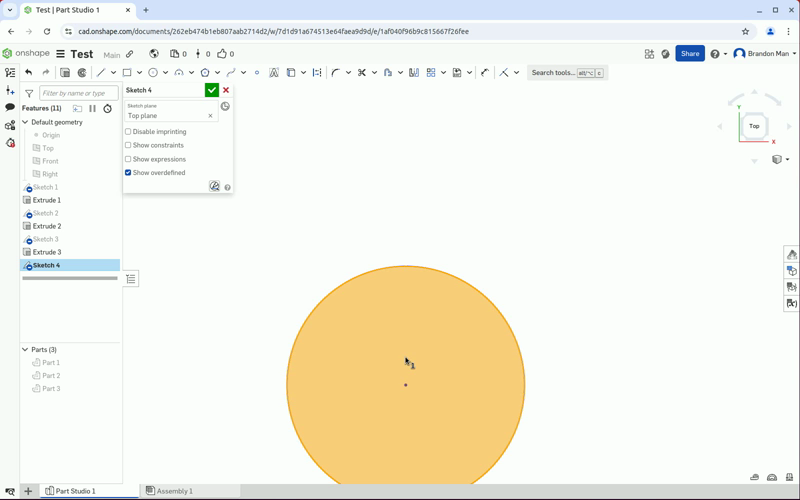
scroll(-6)
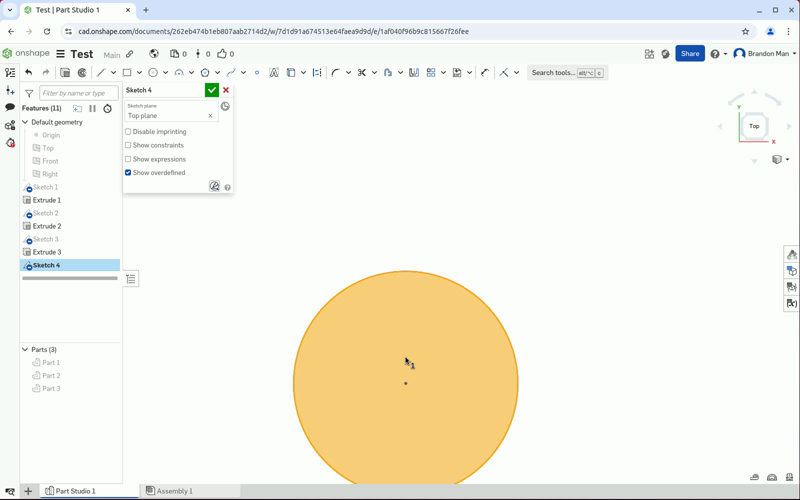
scroll(-6)
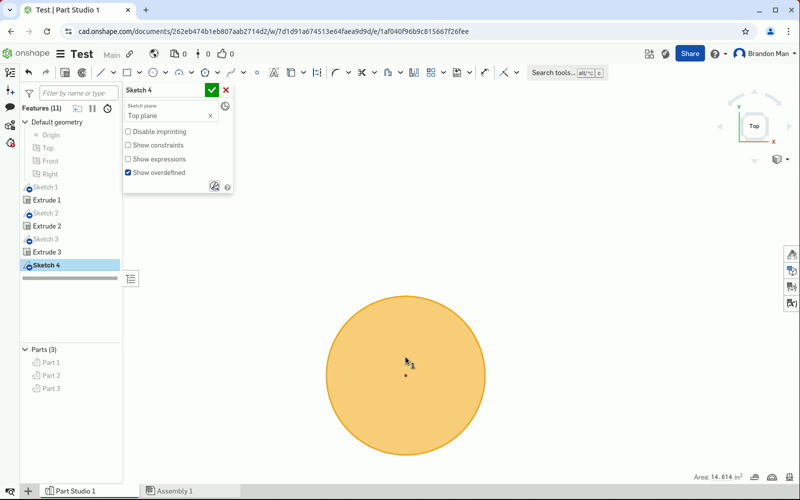
scroll(-6)
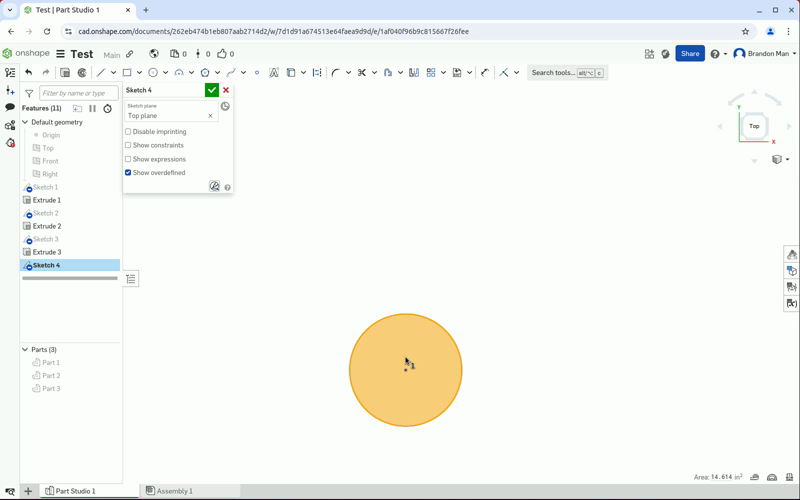
scroll(-6)
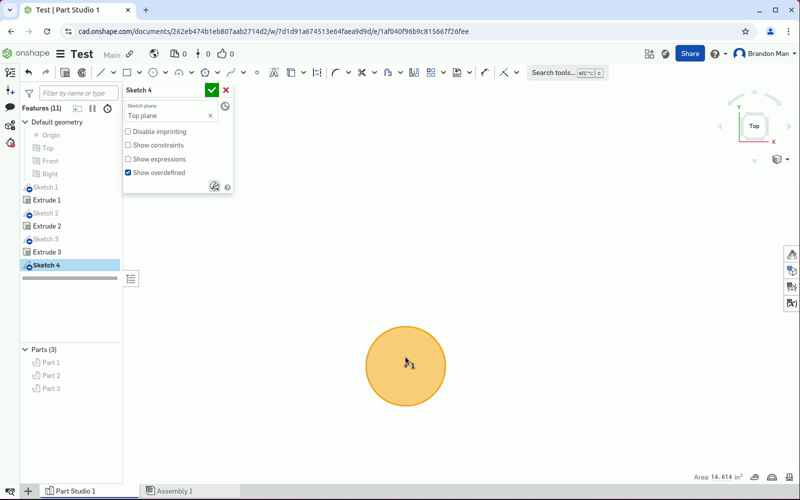
scroll(-6)
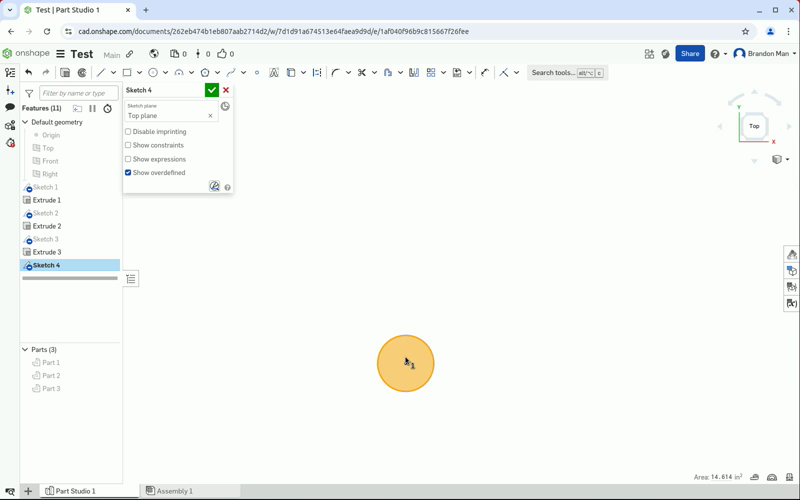
scroll(-6)
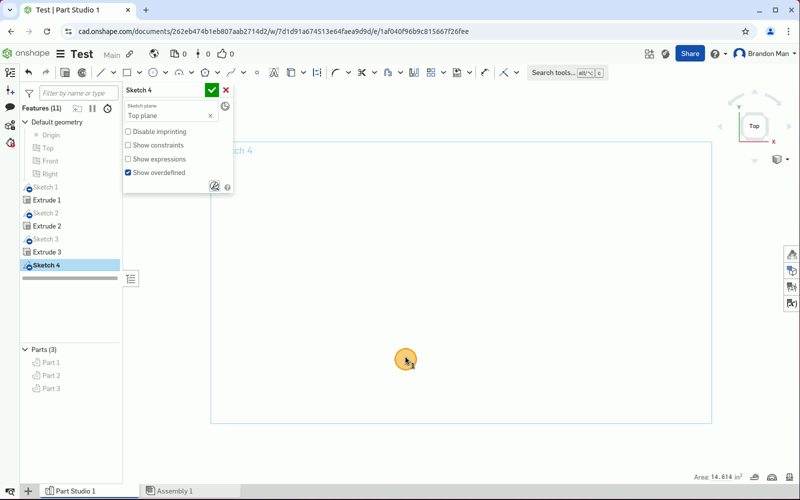
mouse_move(73, 352)
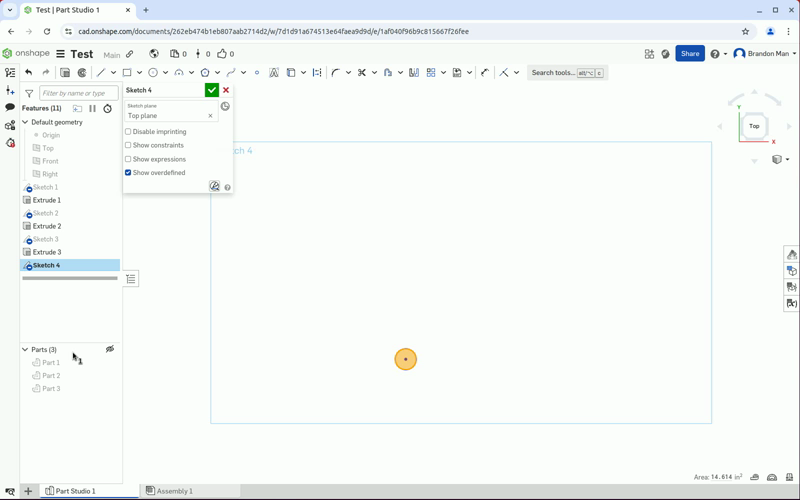
key(shift+y)
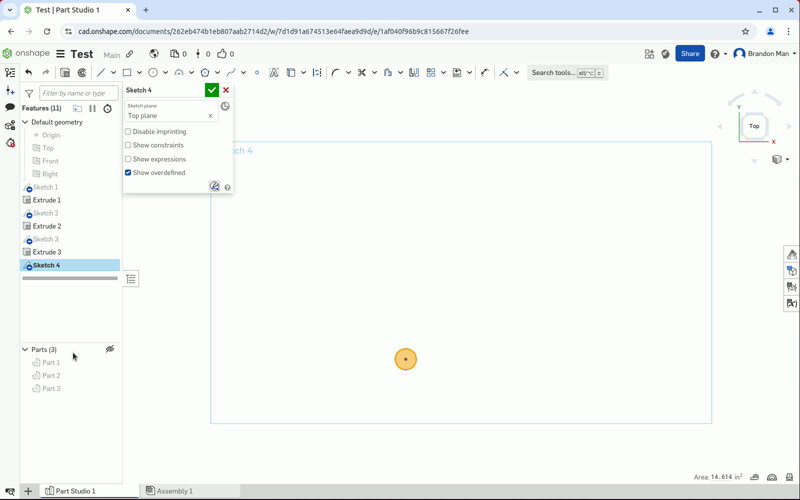
key(shift+e)
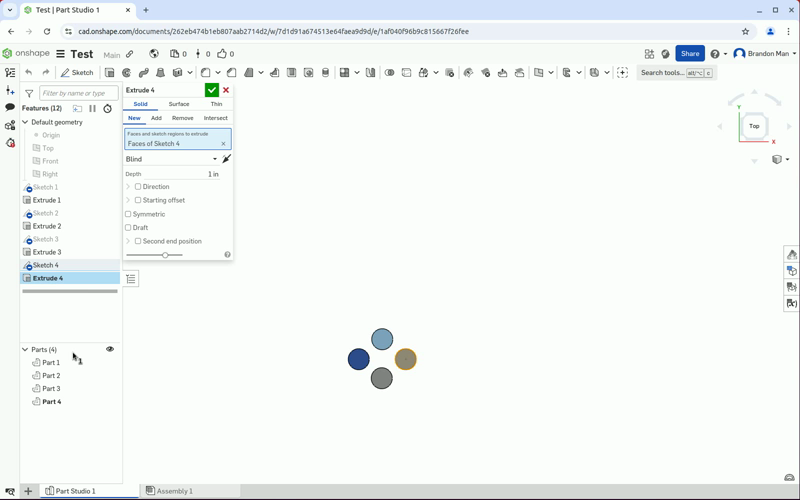
mouse_move(143, 106)
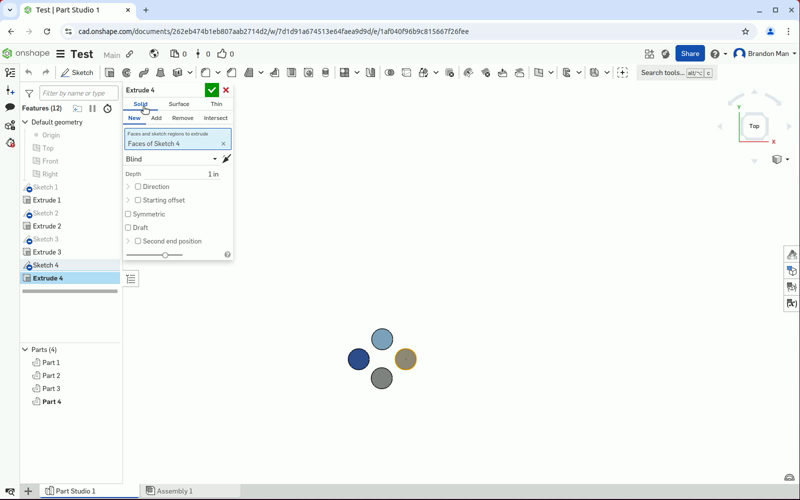
click(143, 106)
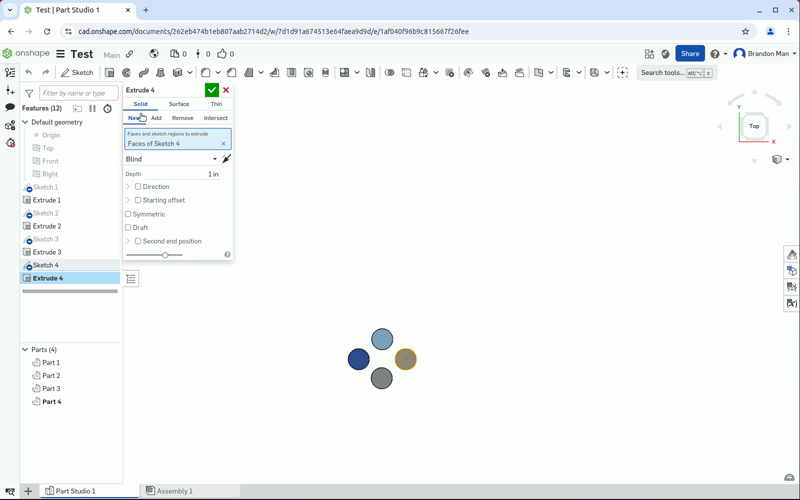
mouse_move(137, 120)
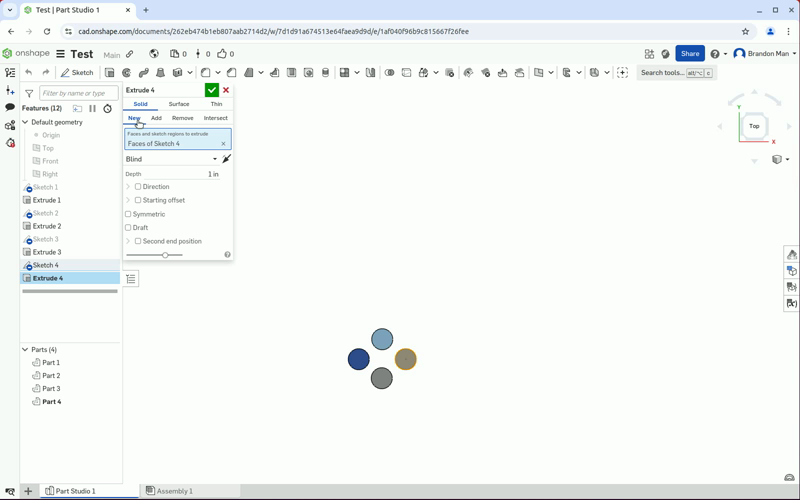
click(137, 120)
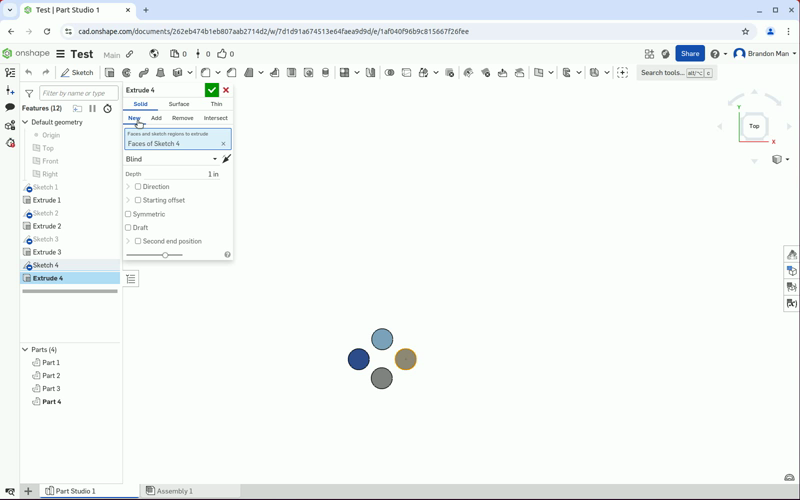
key(tab, 4)
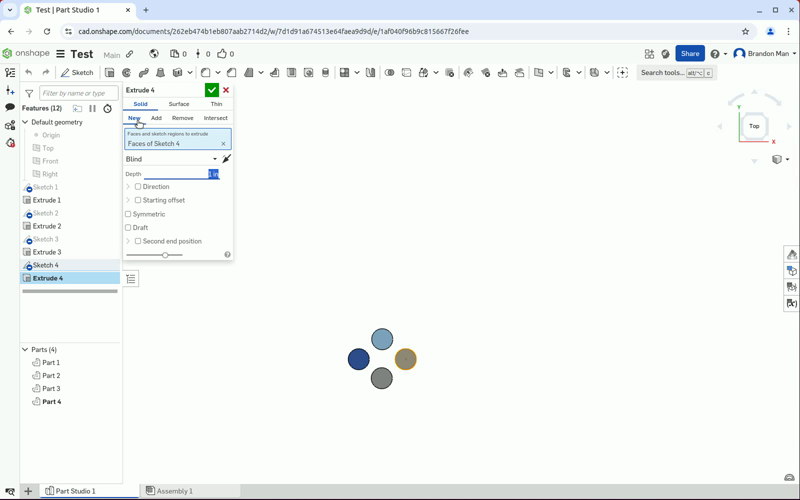
text(1.204)
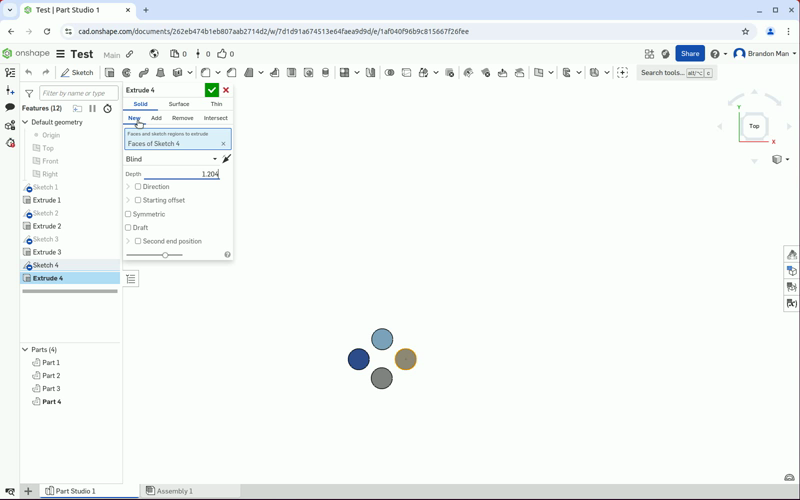
key(enter)
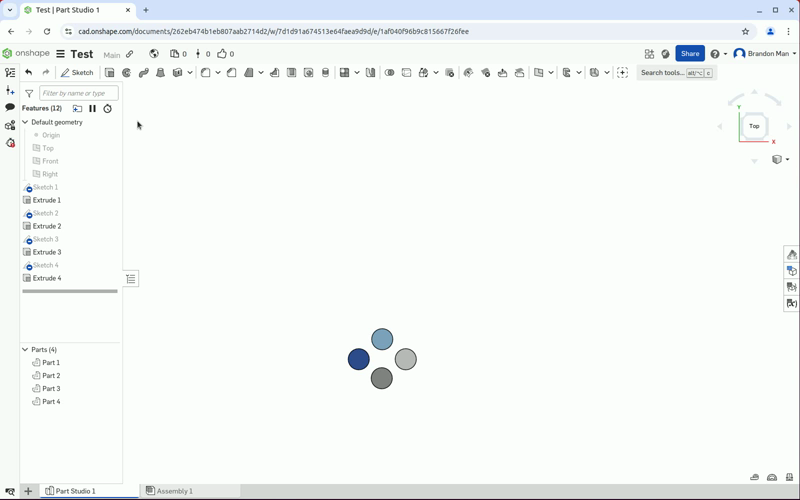
key(shift+h)
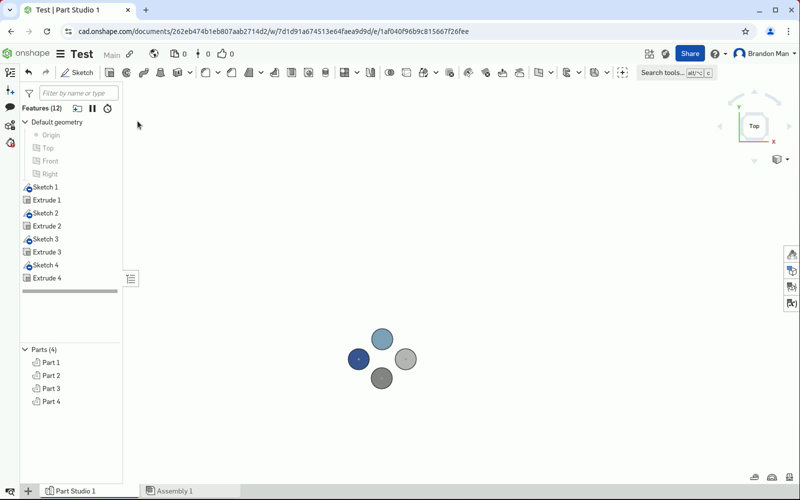
key(shift+h)
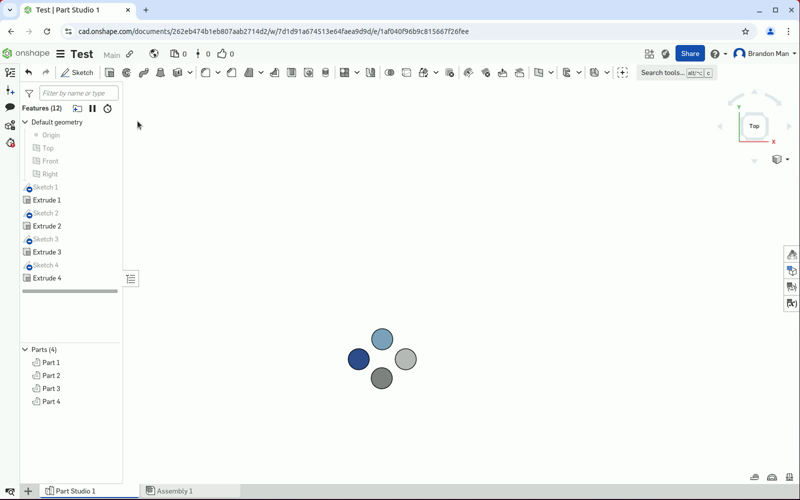
mouse_move(73, 189)
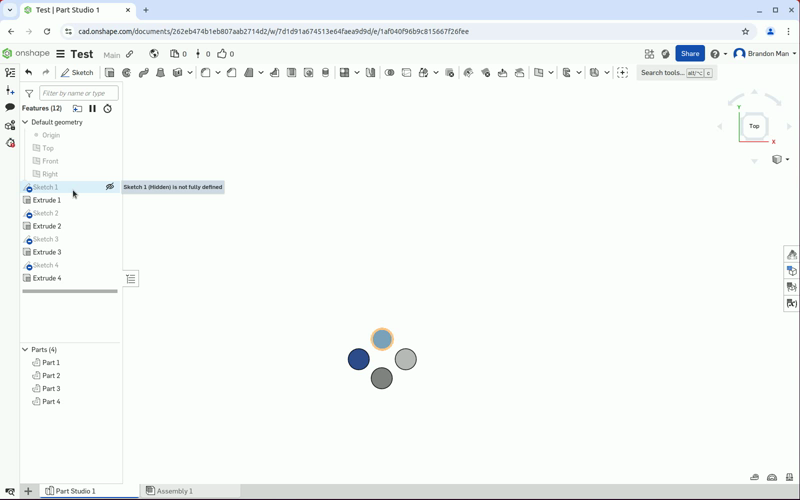
click(73, 189)
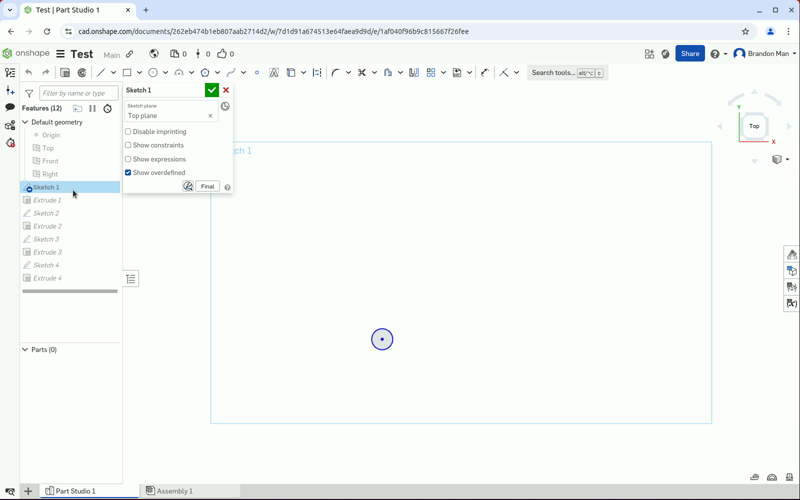
mouse_move(229, 92)
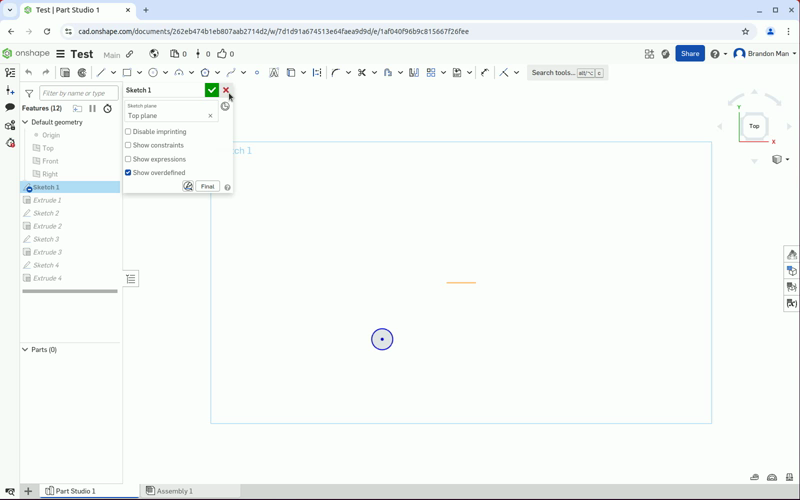
click(229, 92)
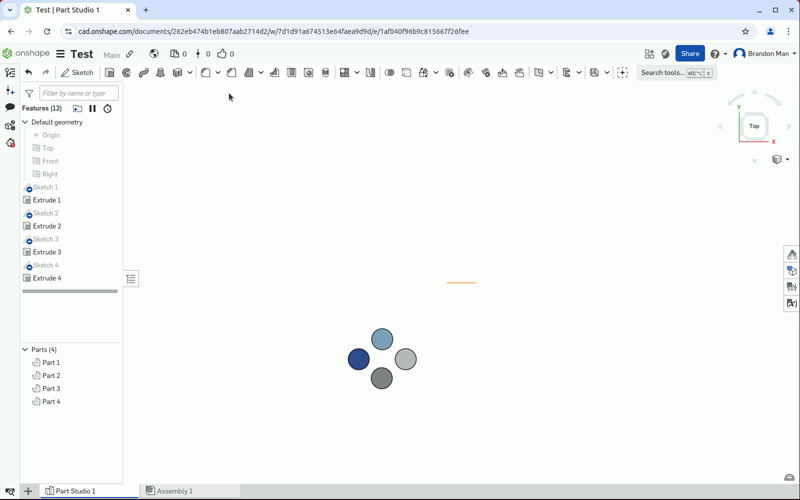
mouse_move(541, 75)
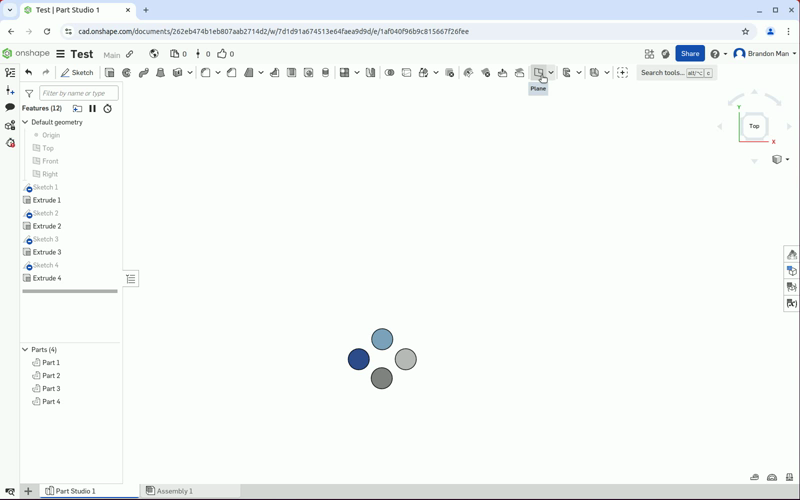
click(541, 75)
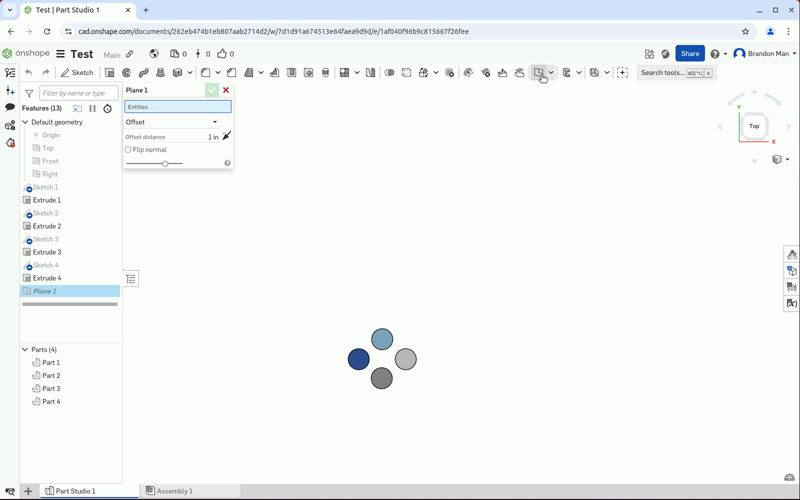
mouse_move(73, 150)
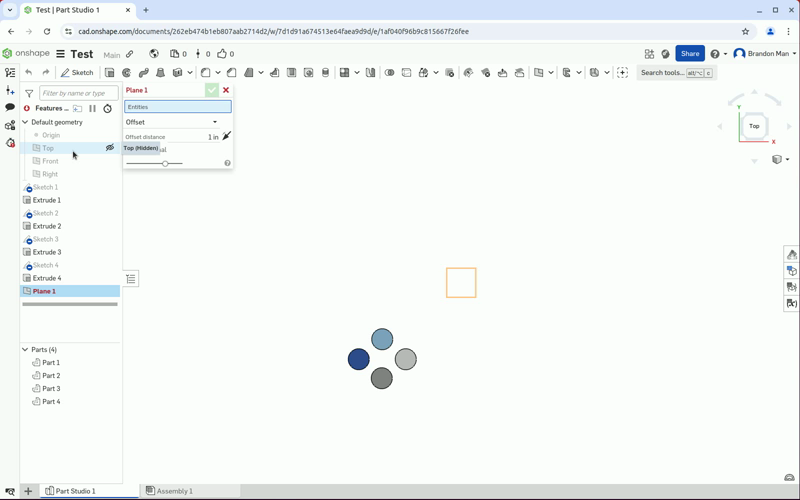
click(73, 150)
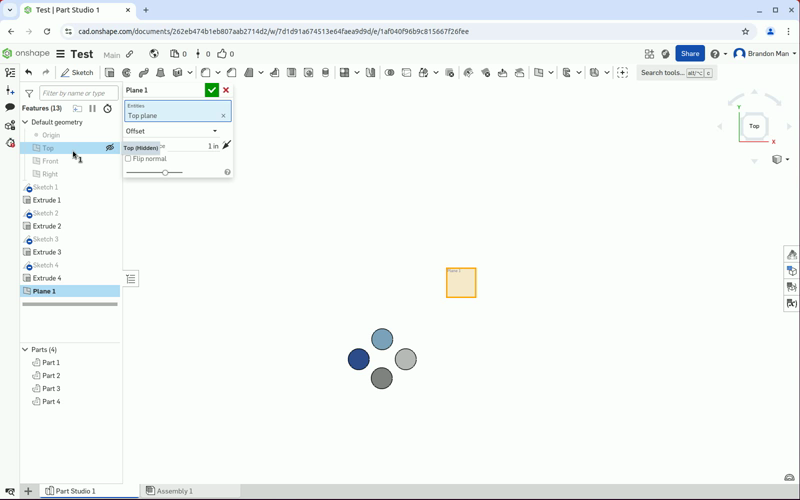
key(tab, 2)
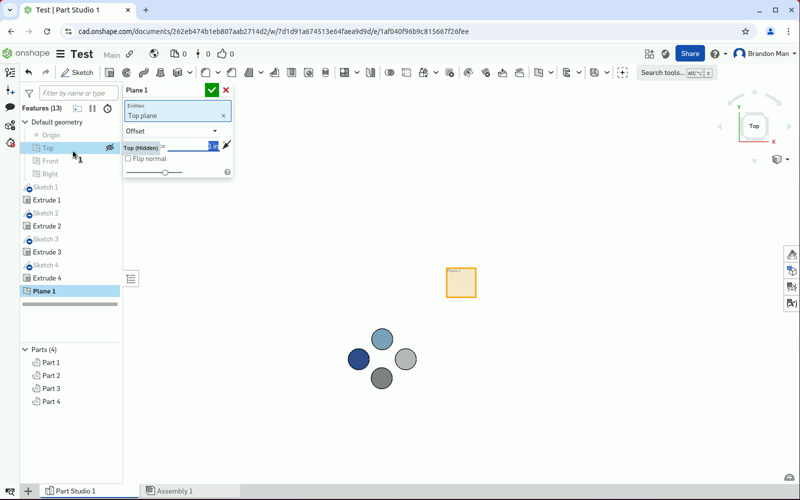
text(1.202)
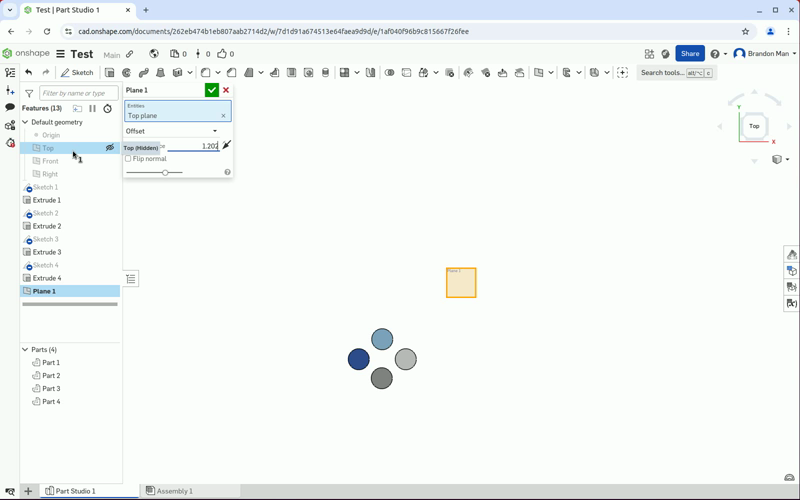
key(enter, 2)
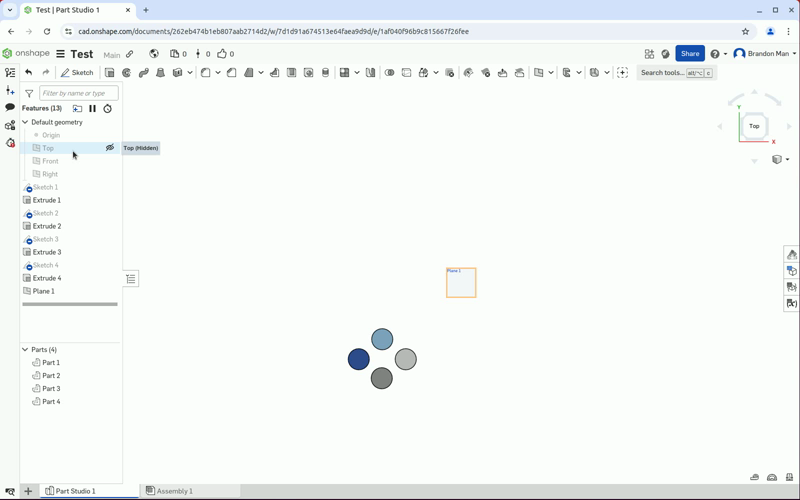
key(shift+s)
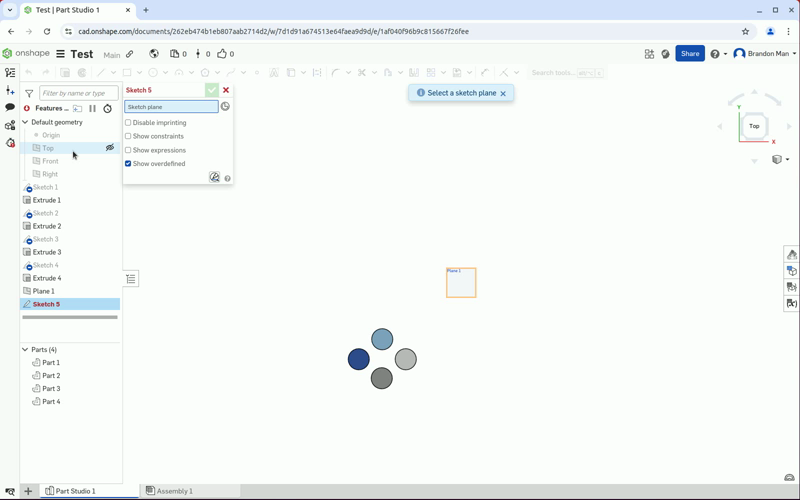
mouse_move(73, 293)
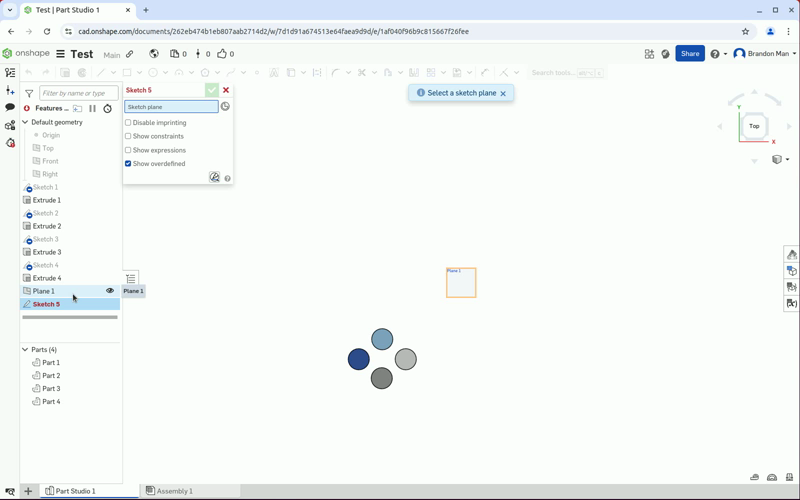
click(73, 293)
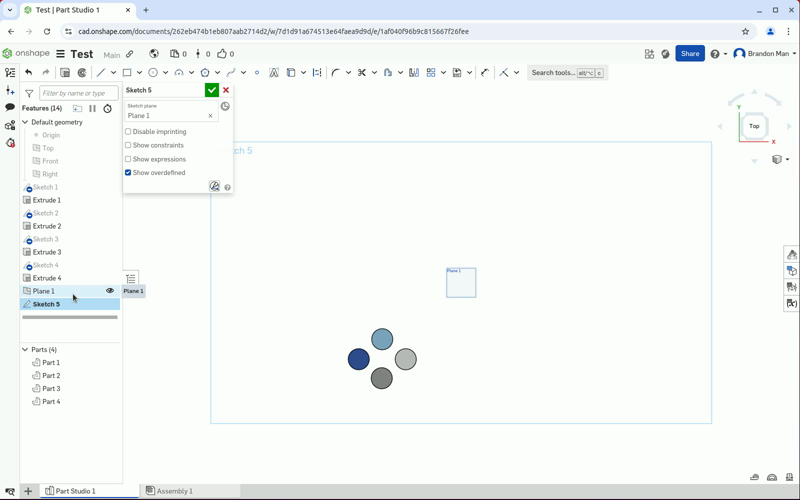
mouse_move(73, 352)
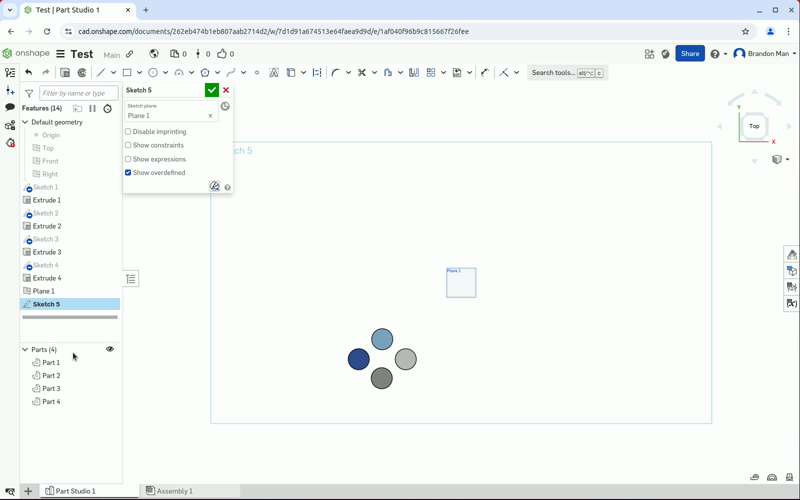
key(y)
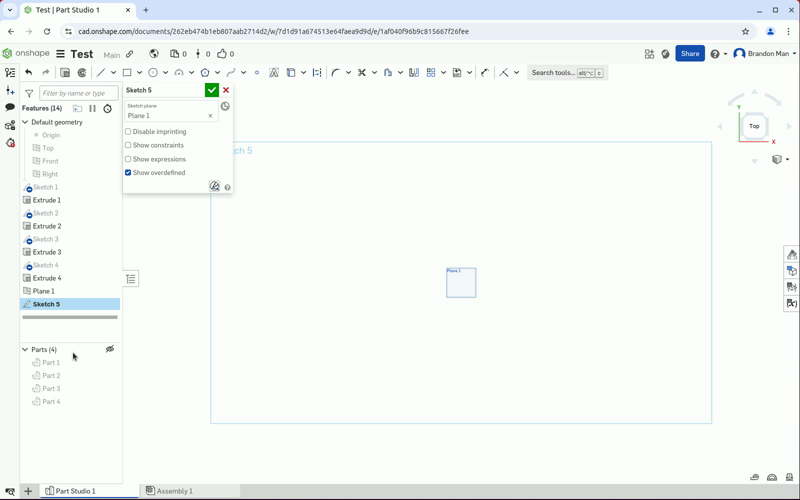
key(l)
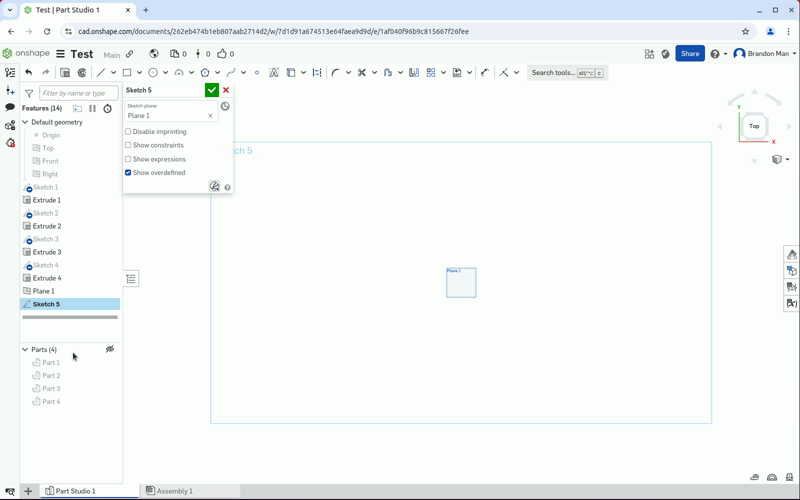
key_down(shift)
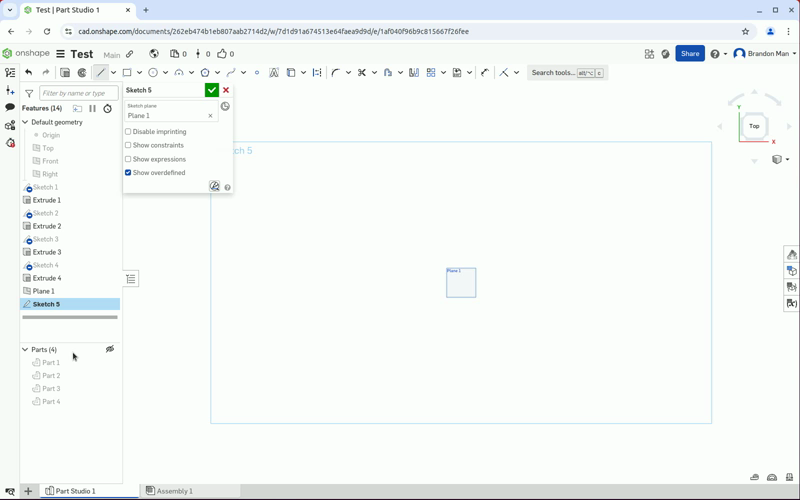
mouse_move(375, 346)
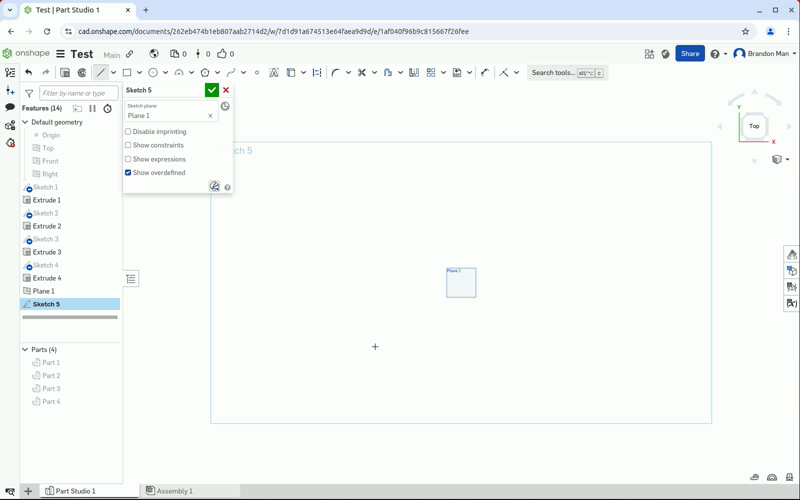
click(375, 346)
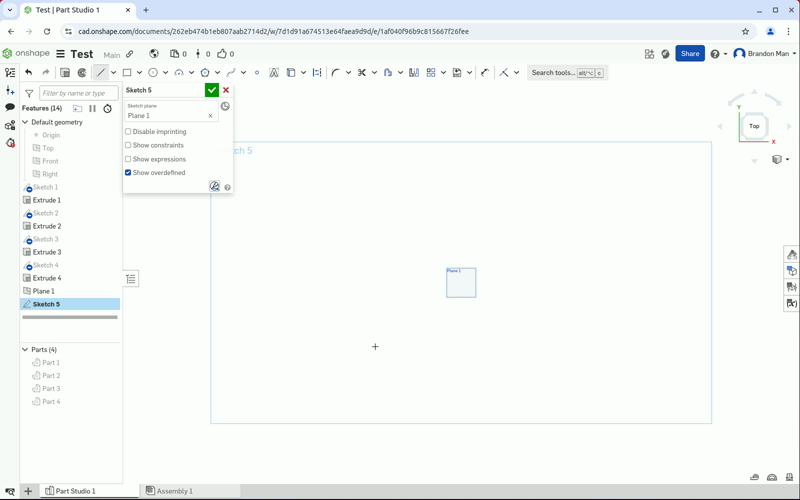
key_up(shift)
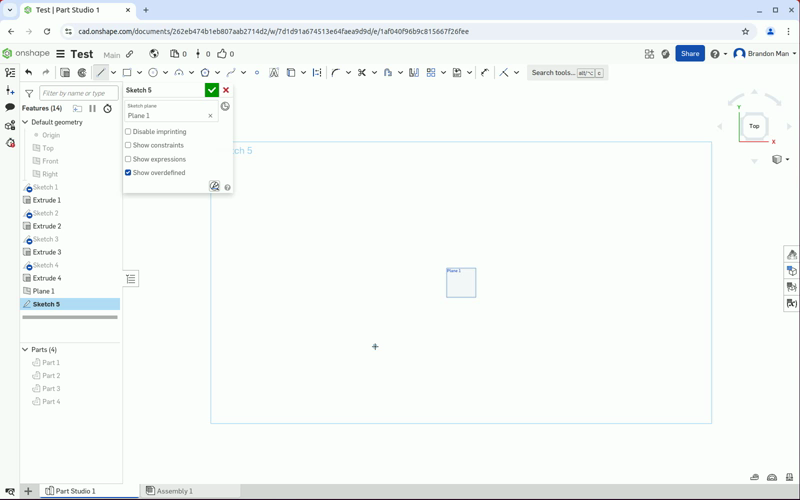
key_down(shift)
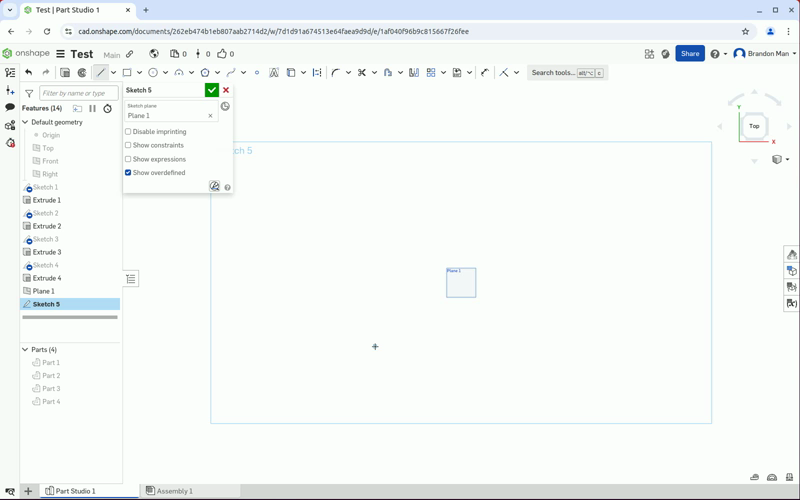
mouse_move(405, 346)
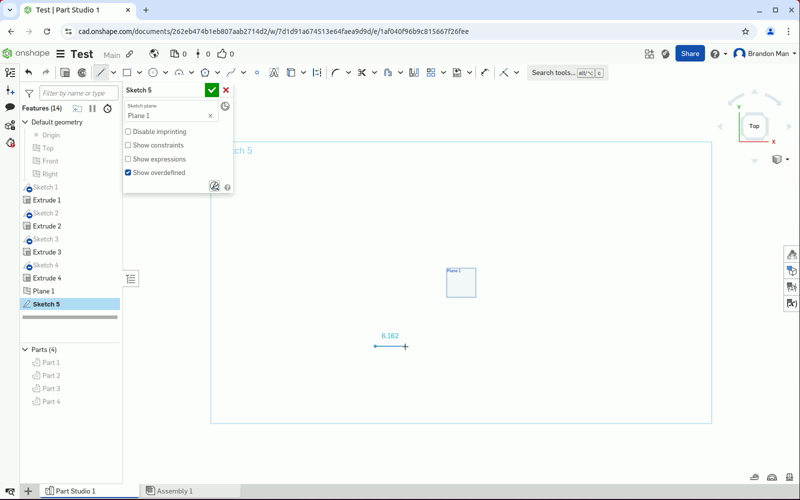
mouse_move(377, 346)
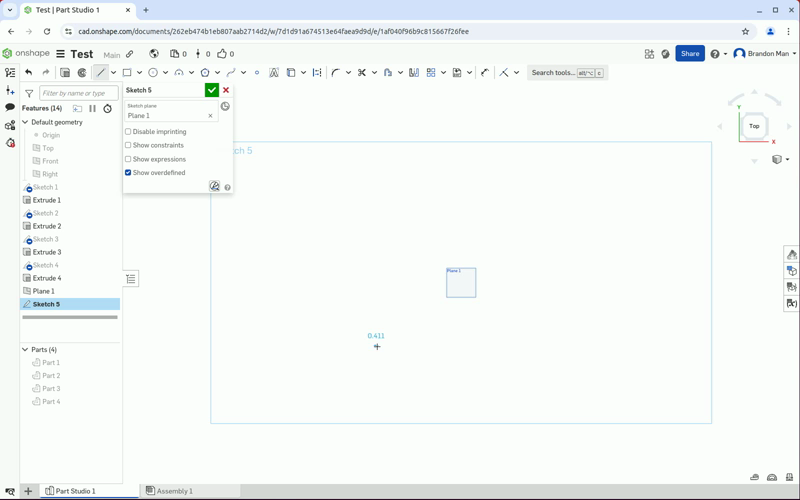
scroll(6)
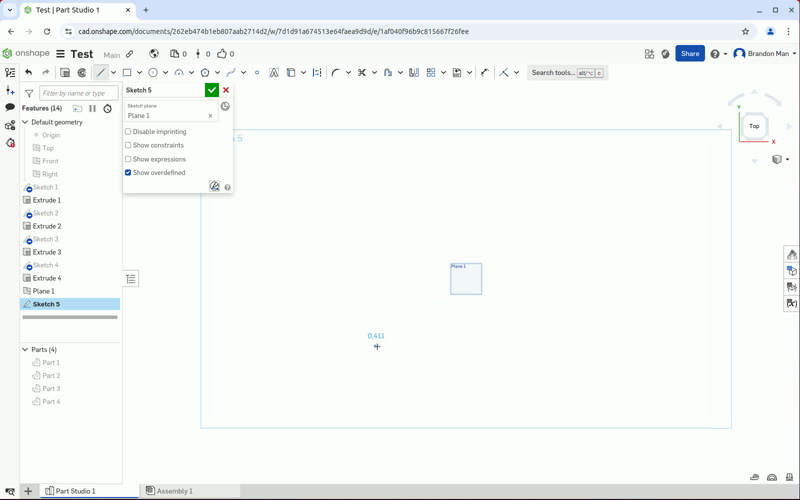
scroll(6)
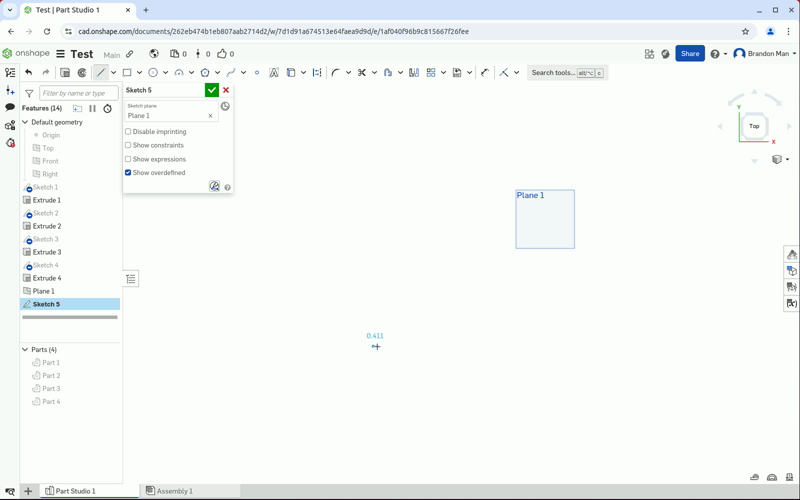
scroll(6)
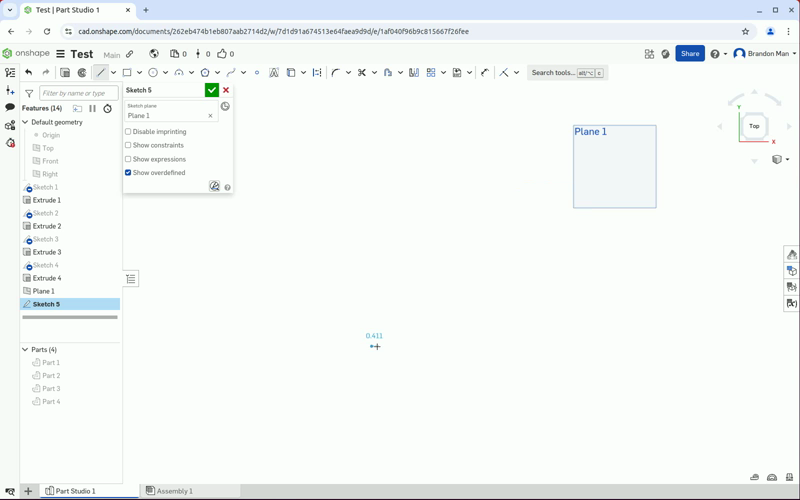
scroll(6)
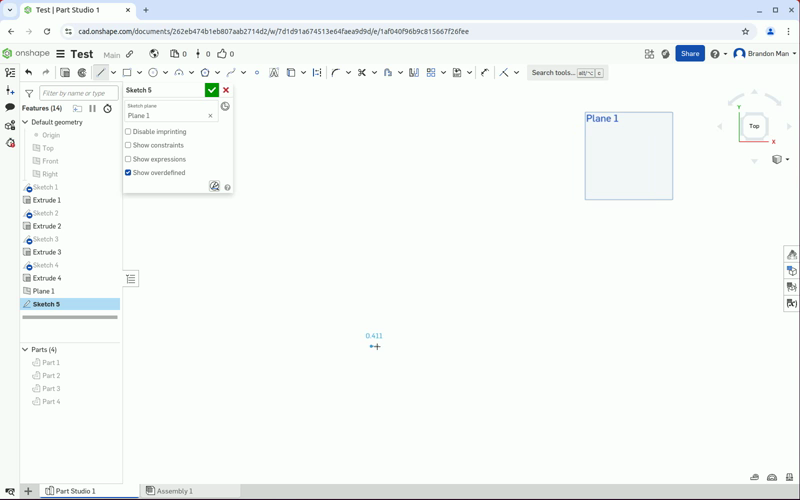
scroll(6)
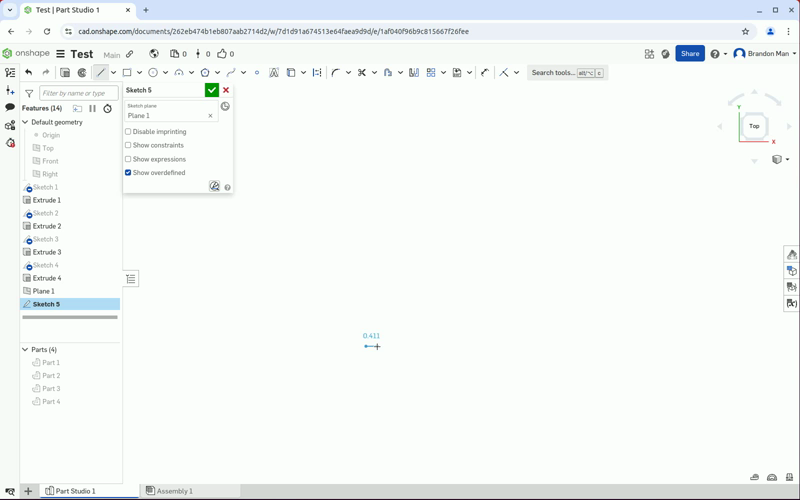
scroll(6)
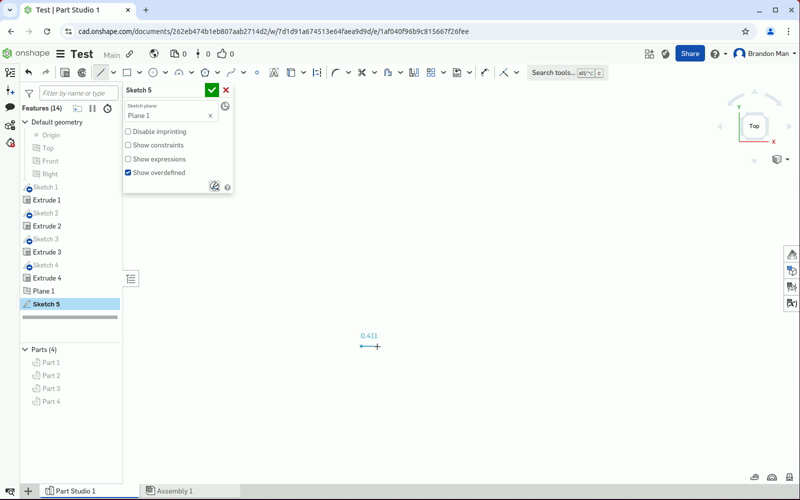
scroll(6)
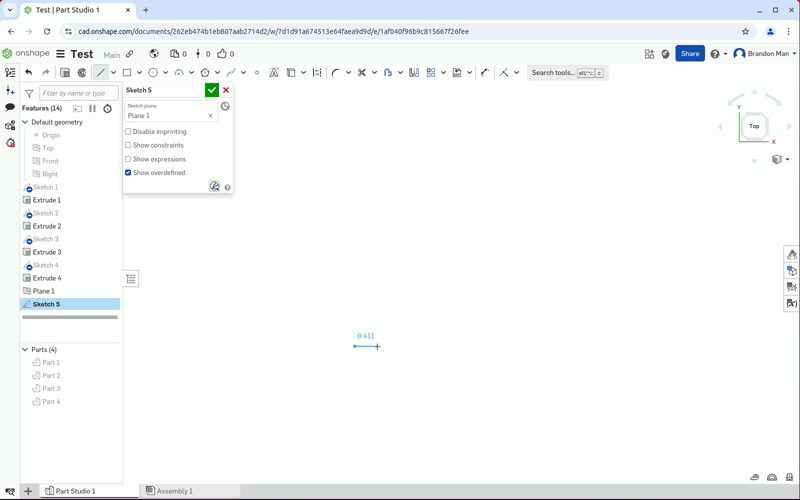
click(377, 346)
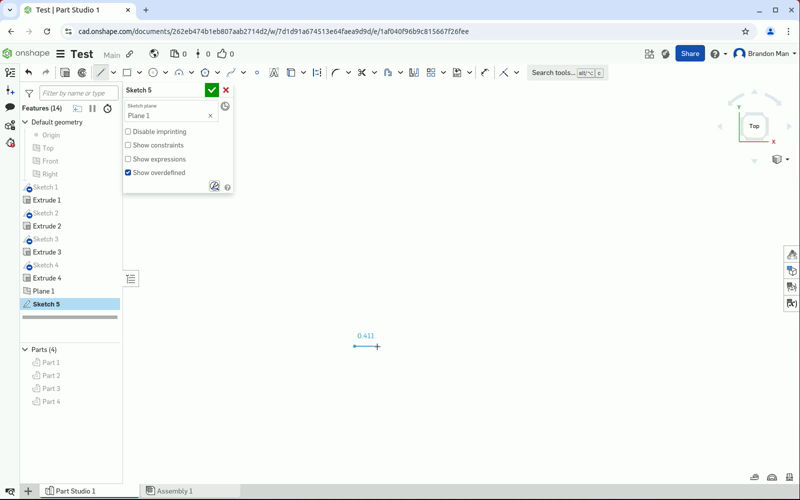
scroll(-6)
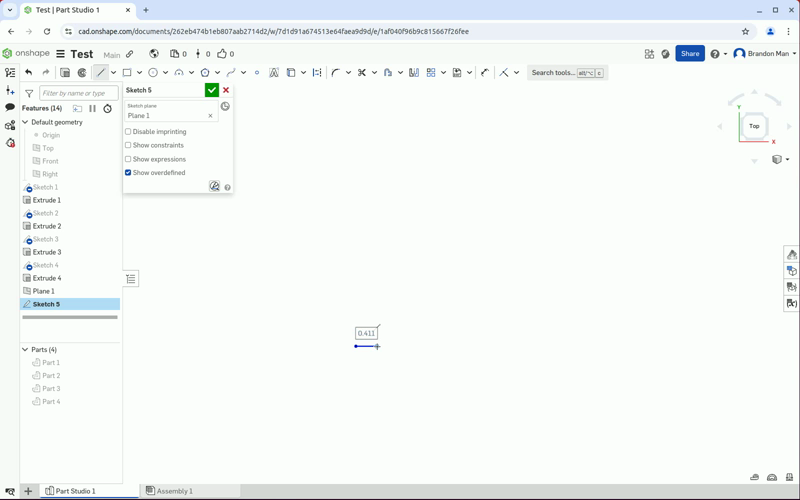
scroll(-6)
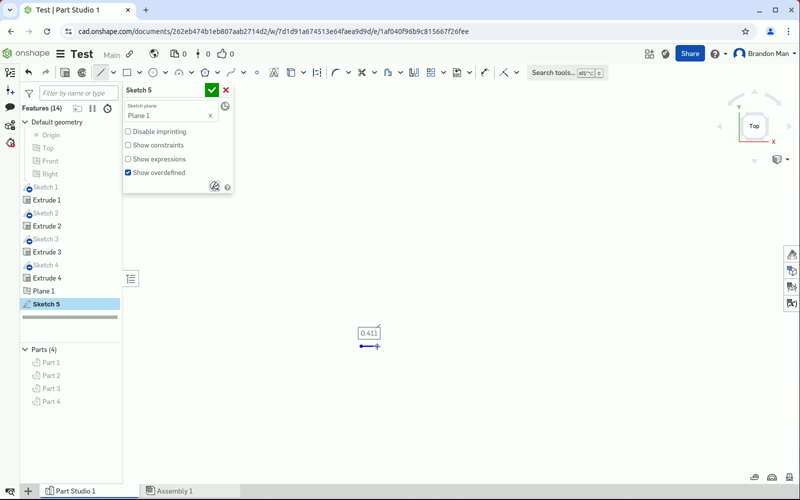
scroll(-6)
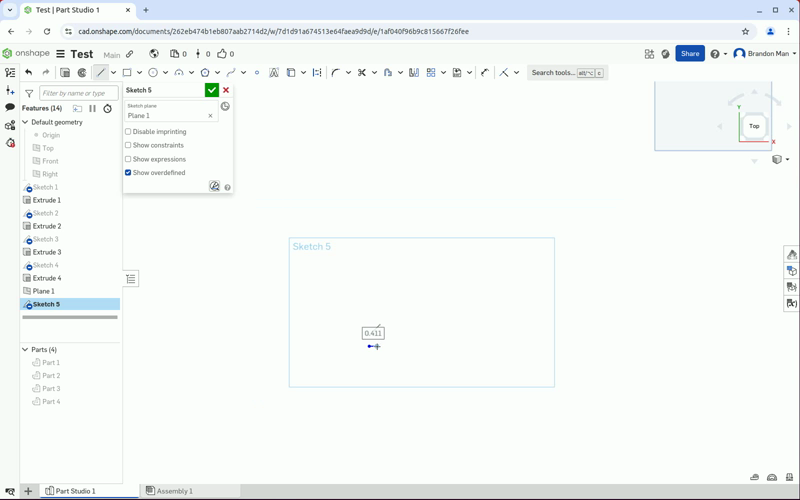
scroll(-6)
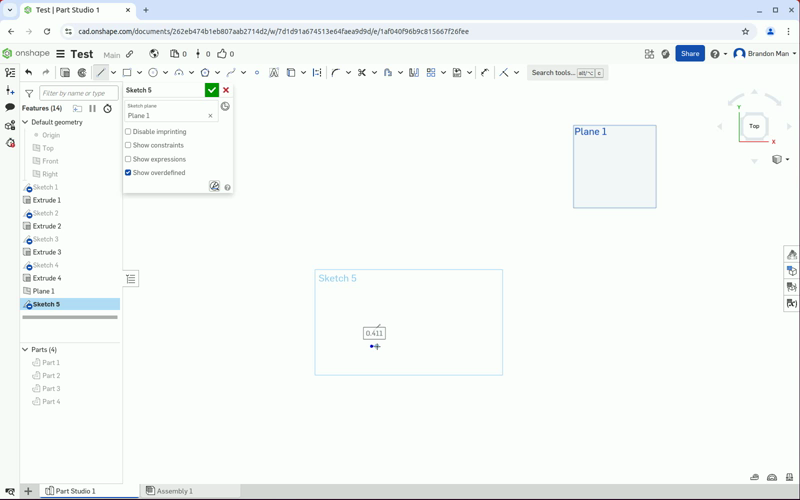
scroll(-6)
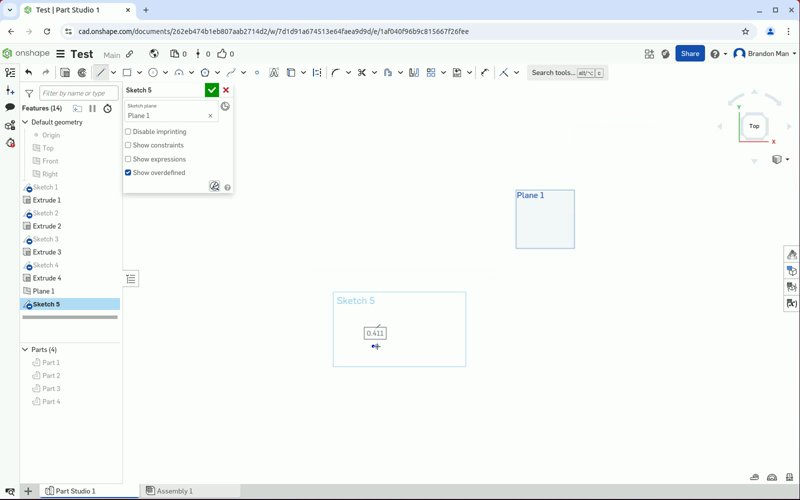
scroll(-6)
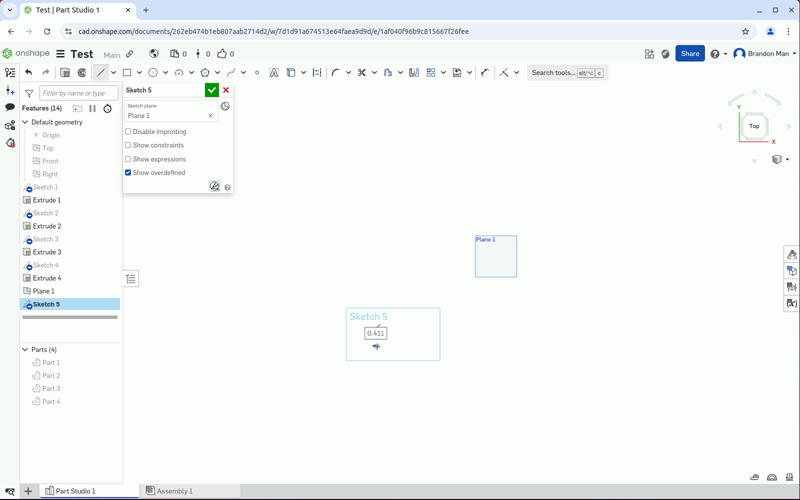
scroll(-6)
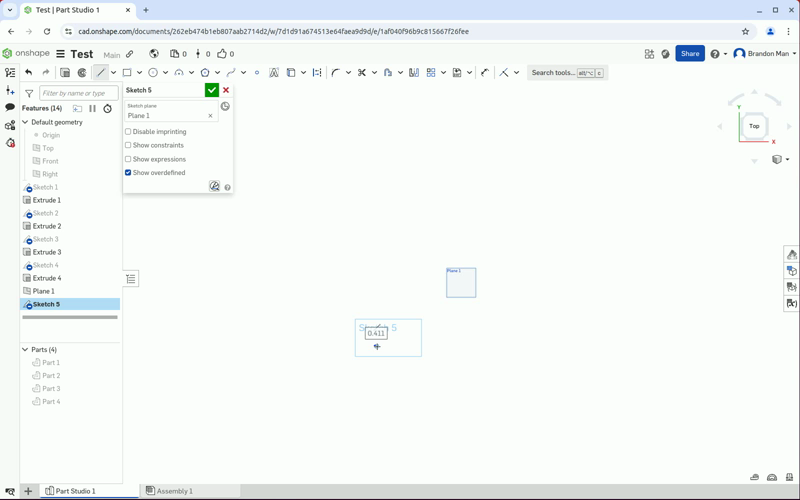
key_up(shift)
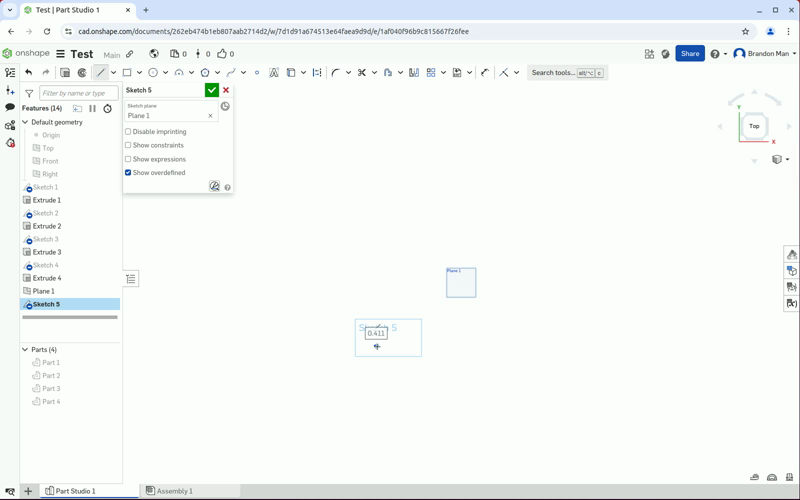
key_down(shift)
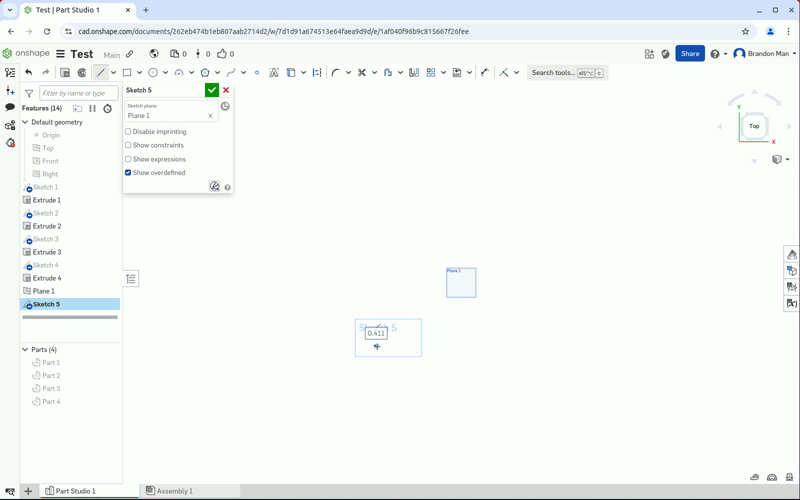
mouse_move(407, 346)
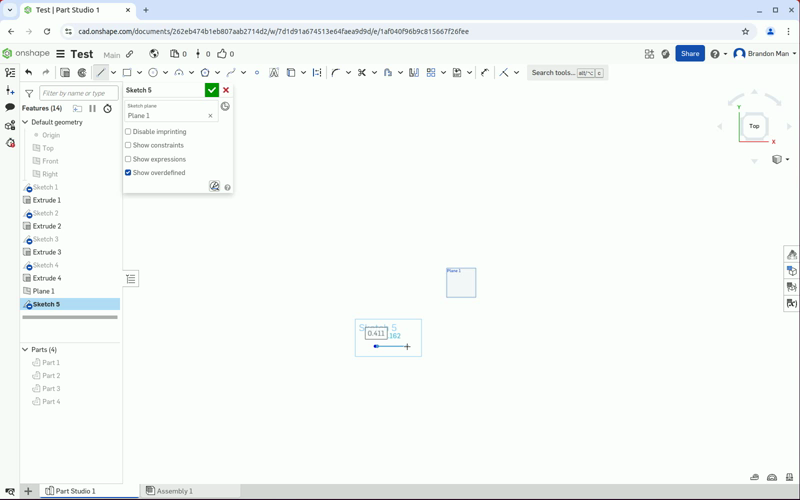
mouse_move(381, 339)
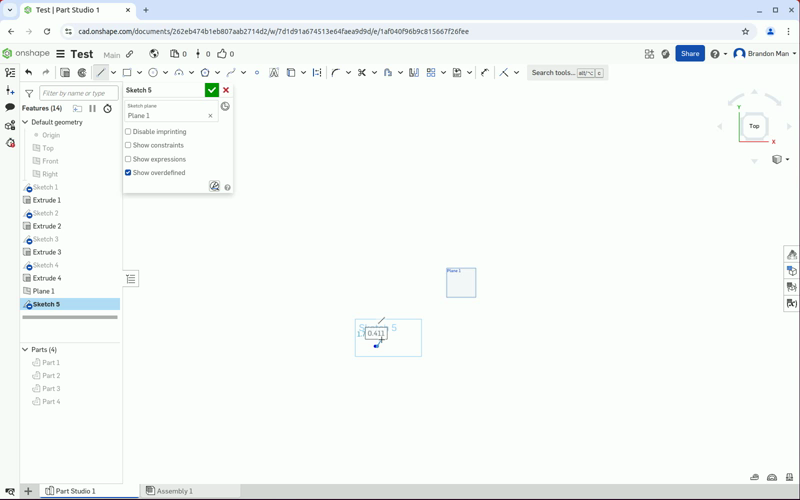
click(381, 339)
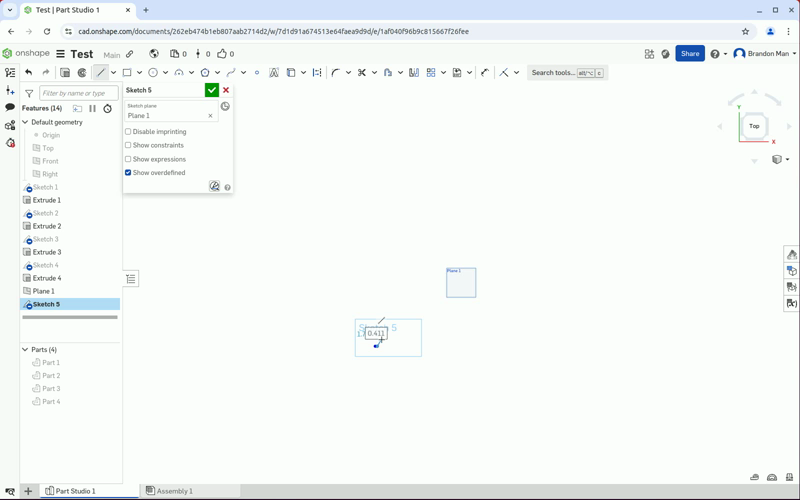
key_up(shift)
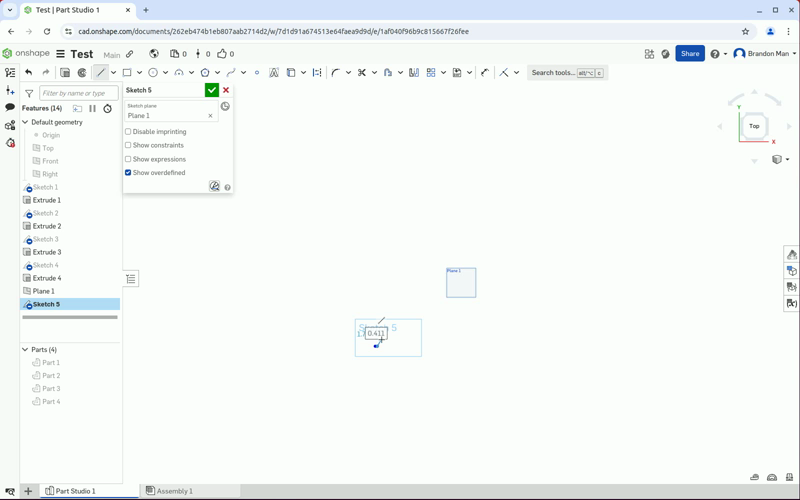
key_down(shift)
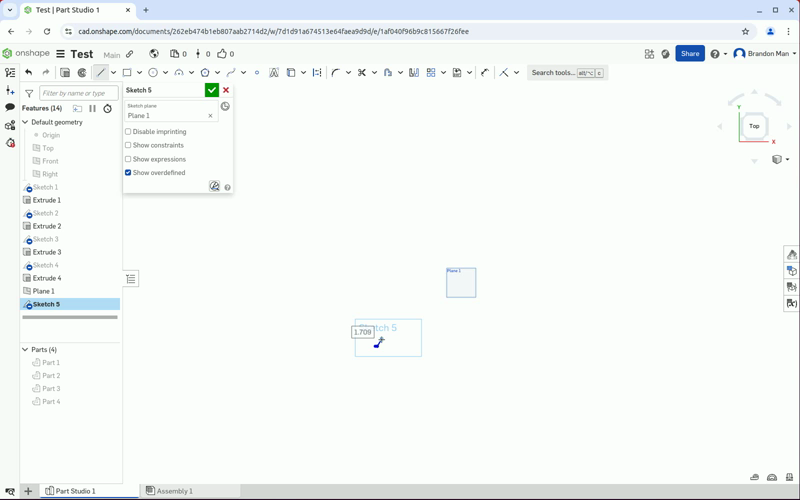
mouse_move(411, 339)
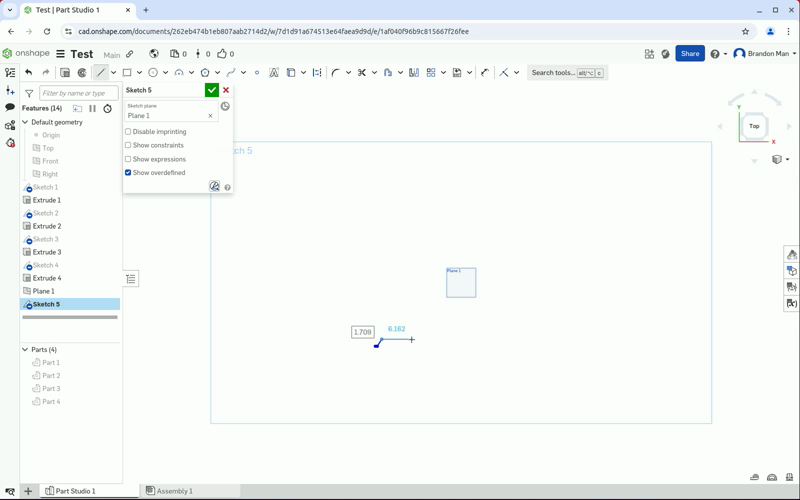
mouse_move(386, 346)
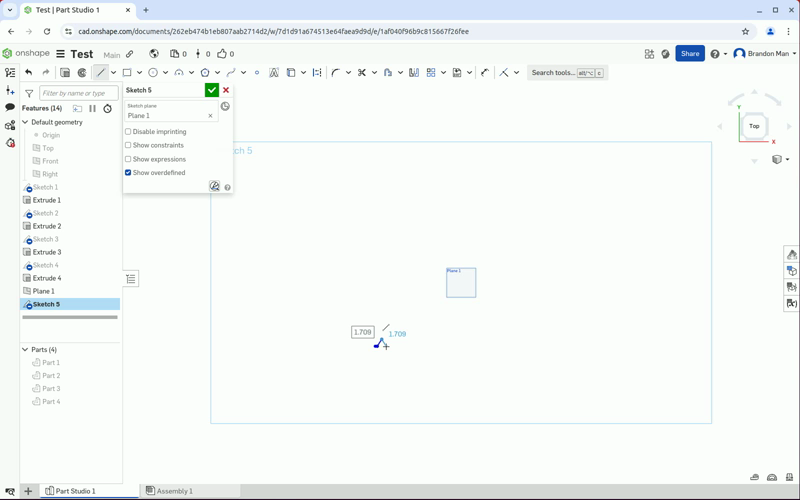
click(386, 346)
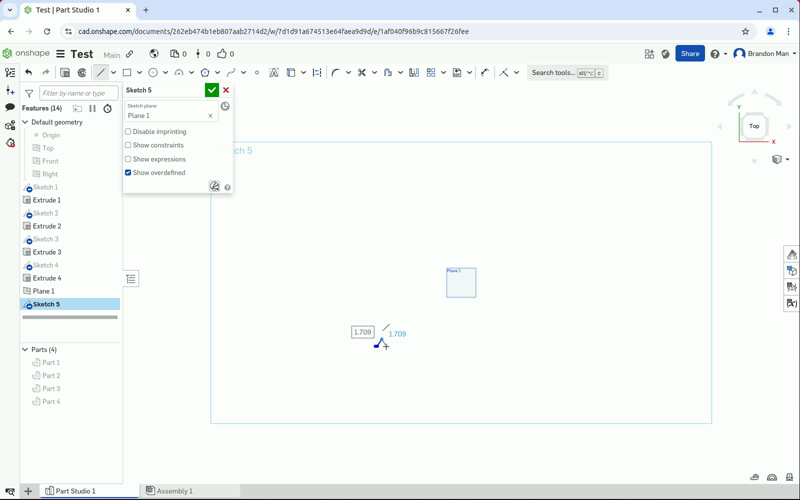
key_up(shift)
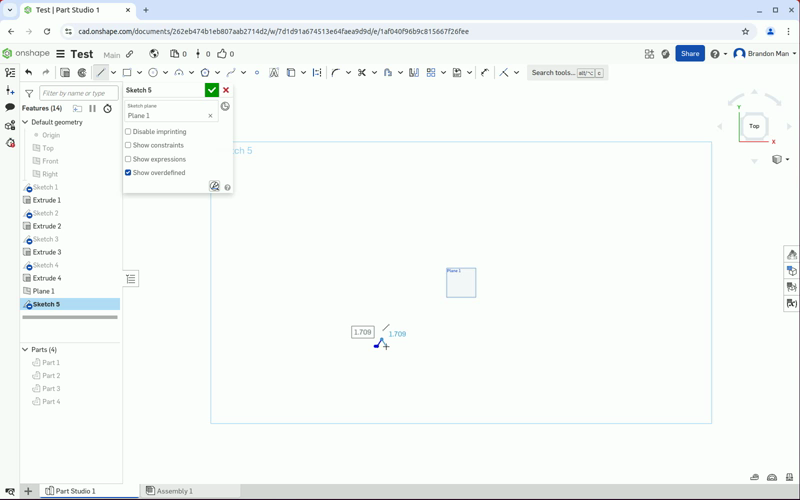
key_down(shift)
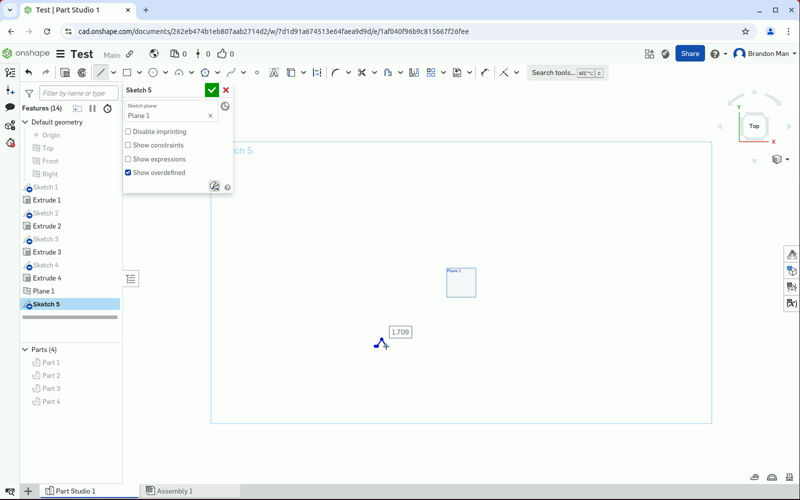
mouse_move(416, 346)
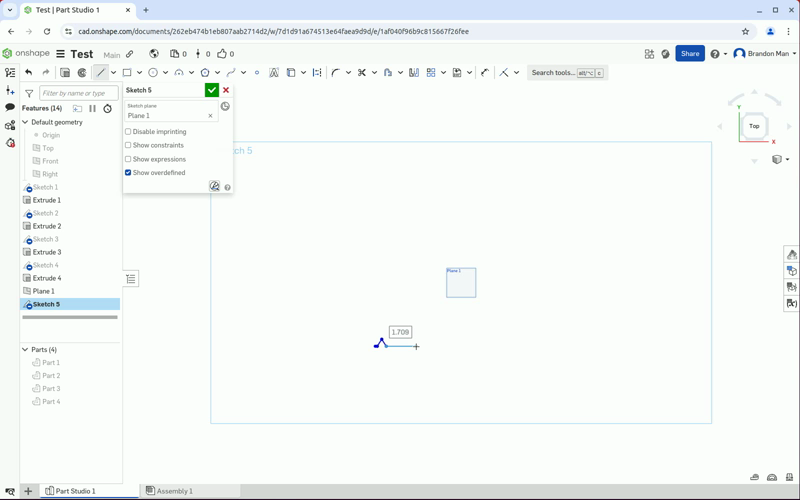
mouse_move(388, 346)
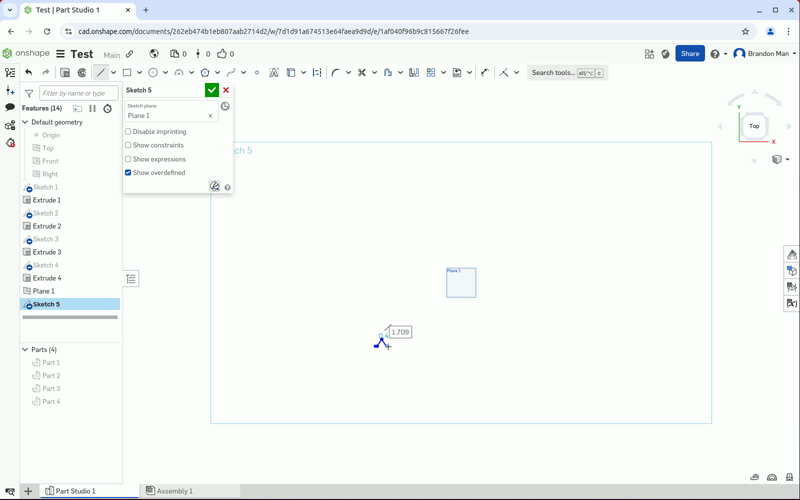
scroll(6)
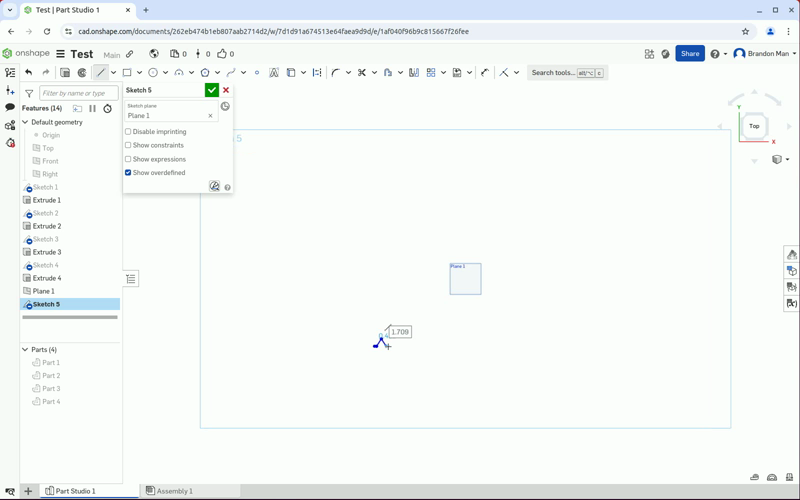
scroll(6)
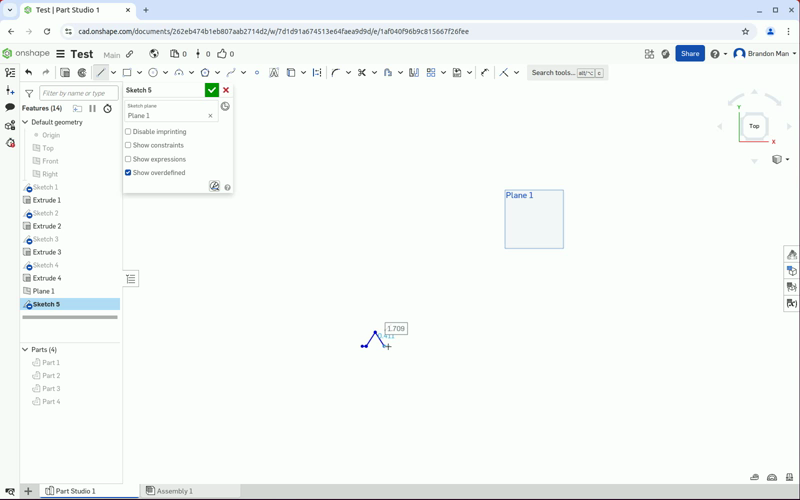
scroll(6)
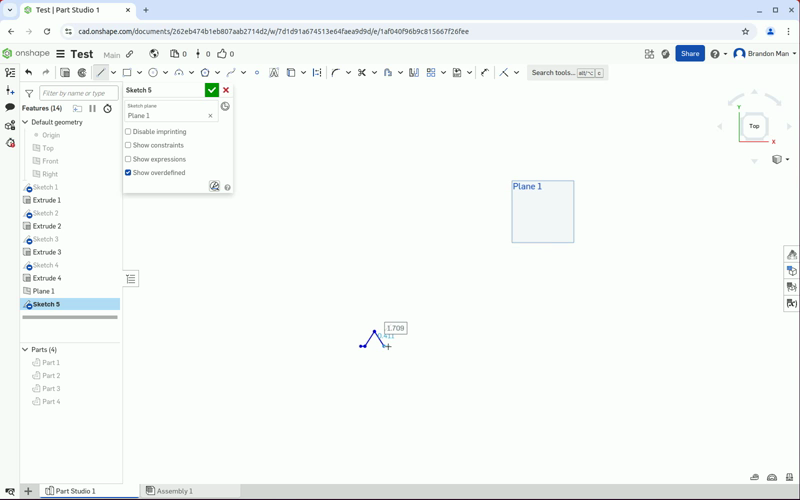
scroll(6)
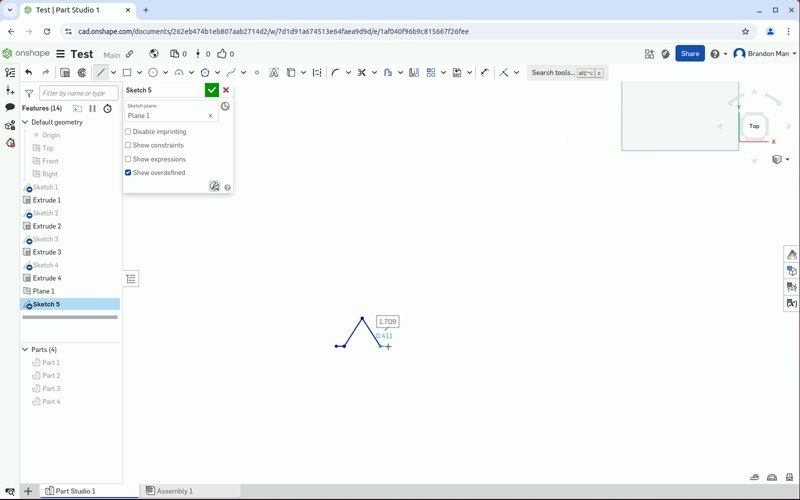
scroll(6)
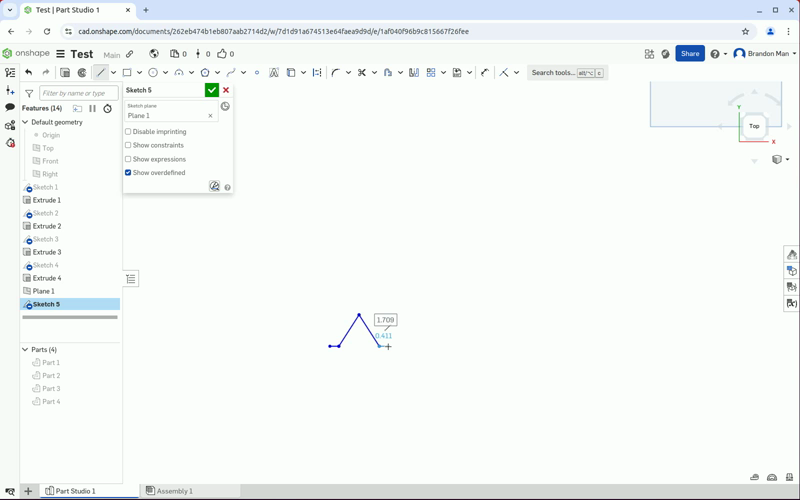
scroll(6)
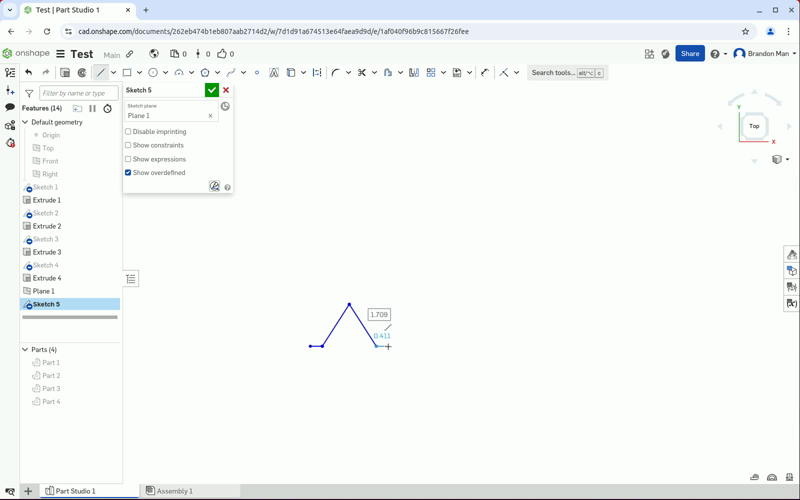
scroll(6)
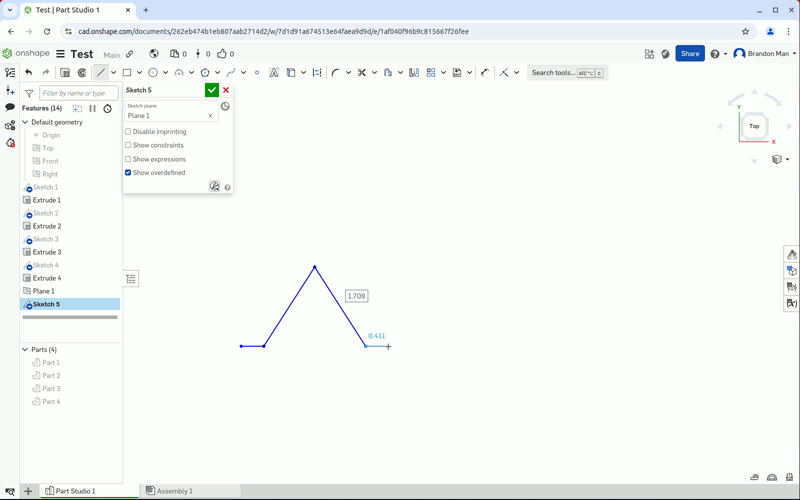
click(388, 346)
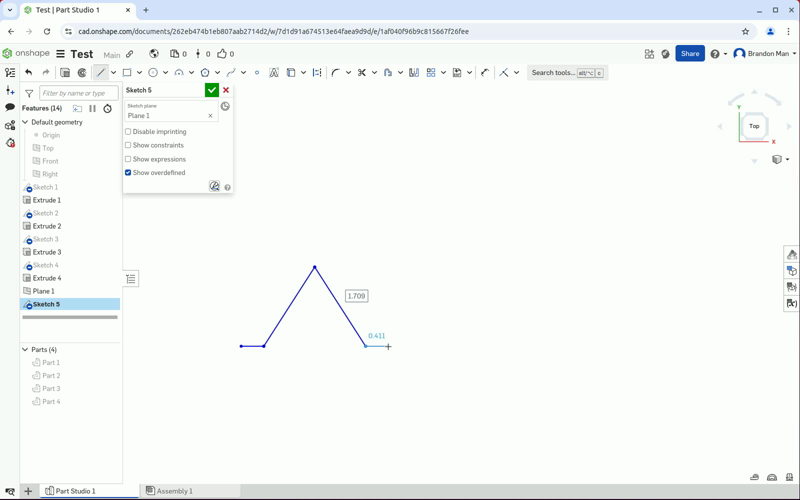
scroll(-6)
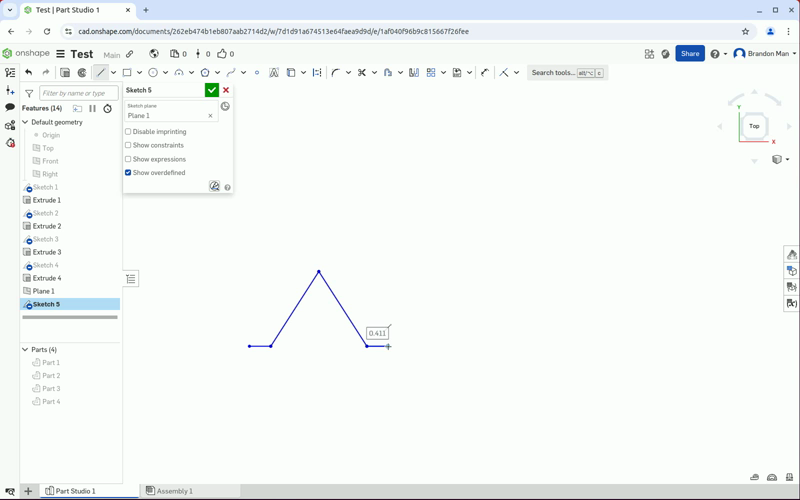
scroll(-6)
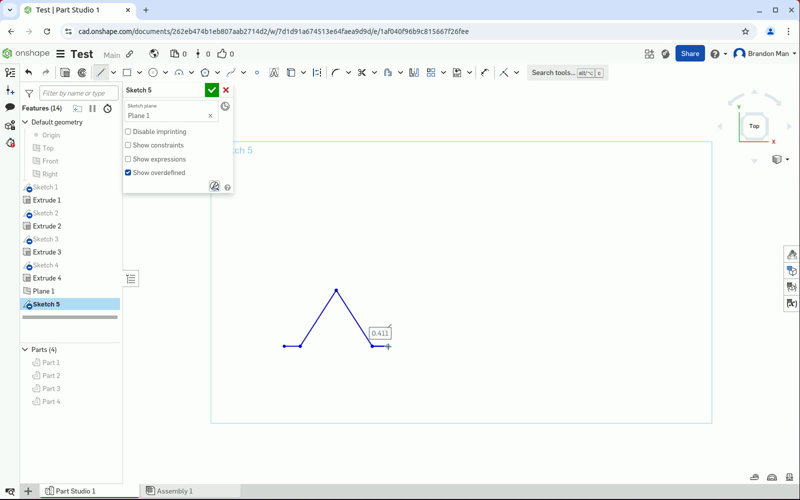
scroll(-6)
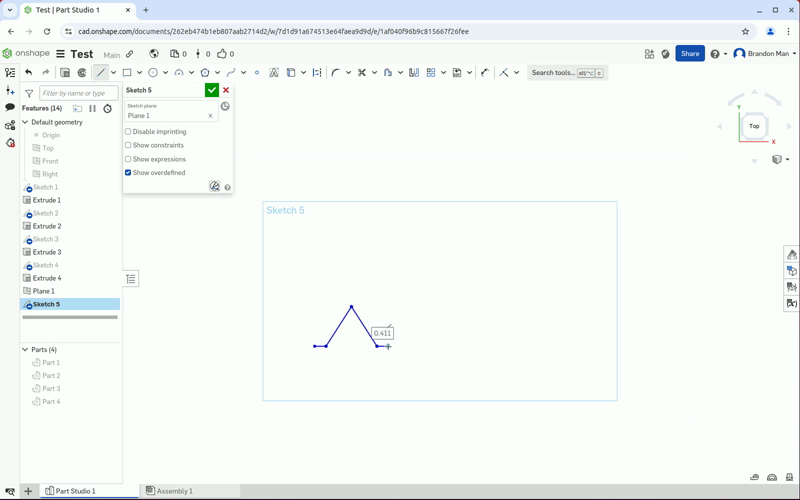
scroll(-6)
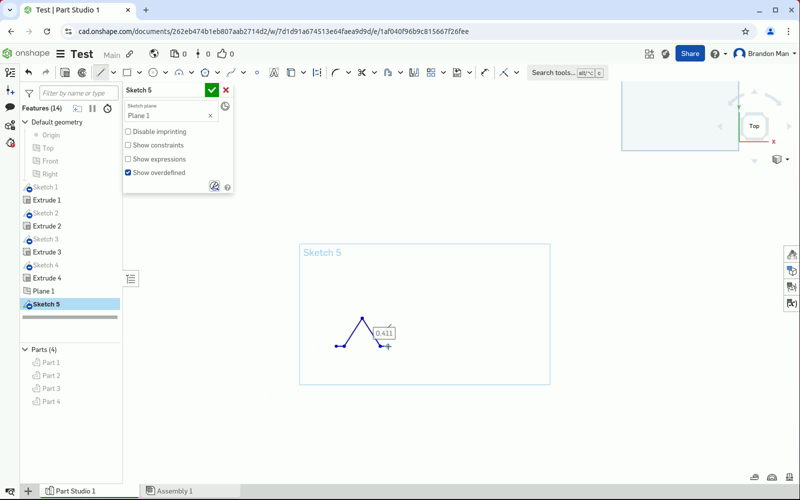
scroll(-6)
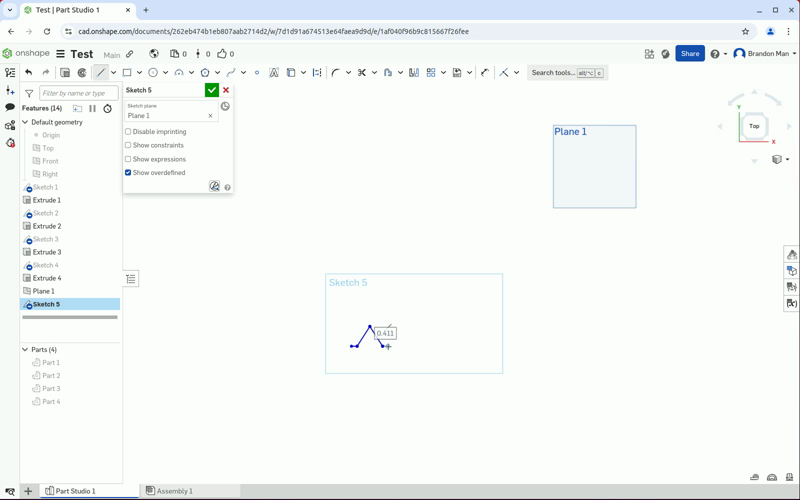
scroll(-6)
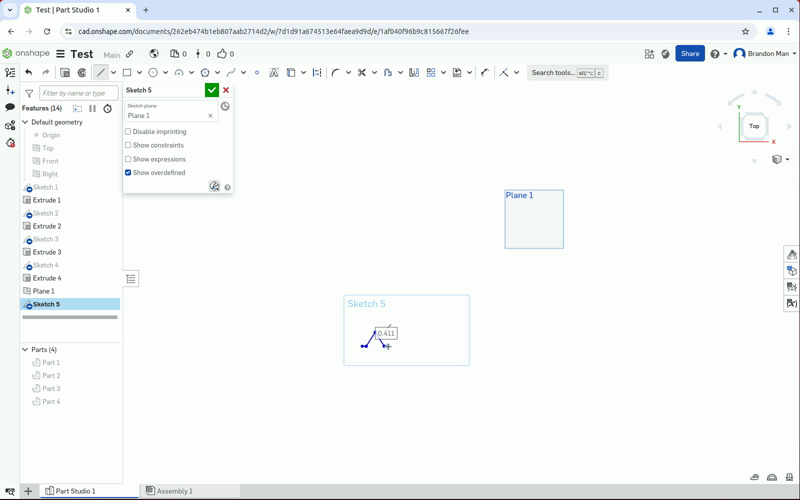
scroll(-6)
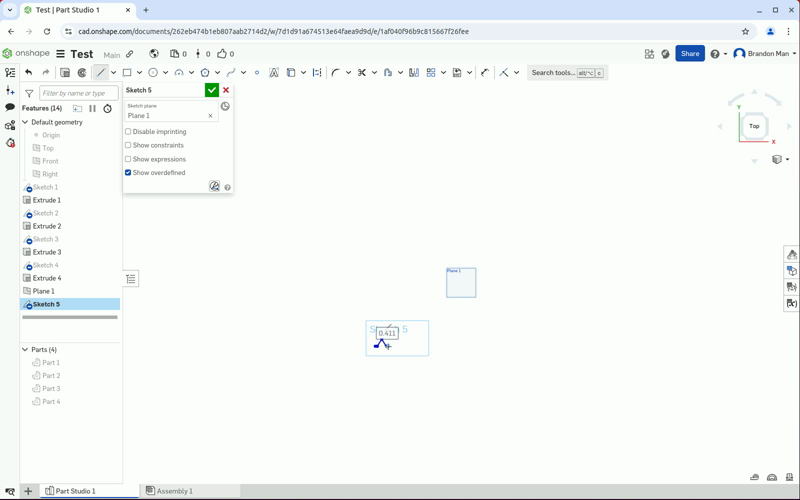
key_up(shift)
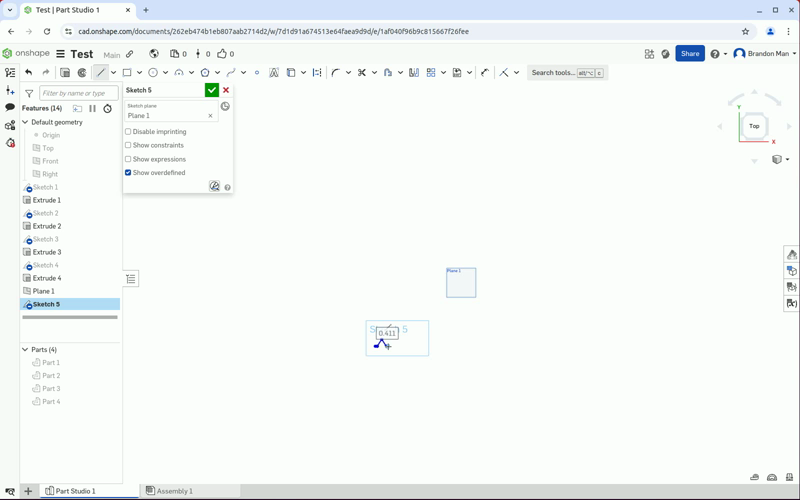
key_down(shift)
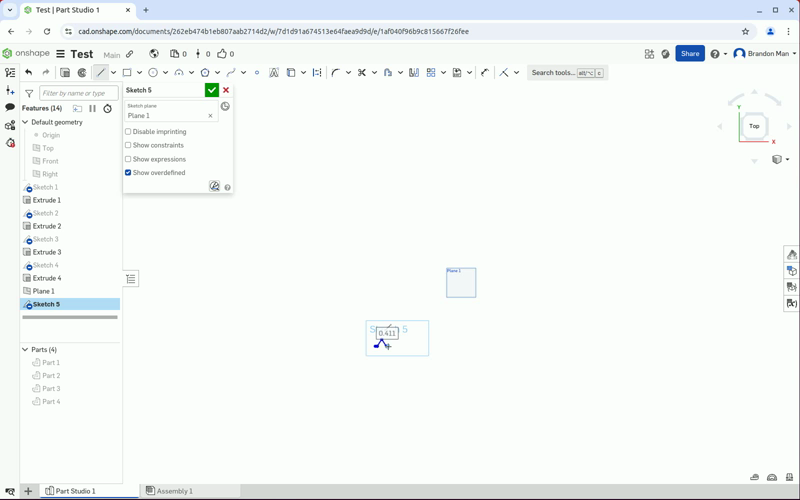
mouse_move(418, 346)
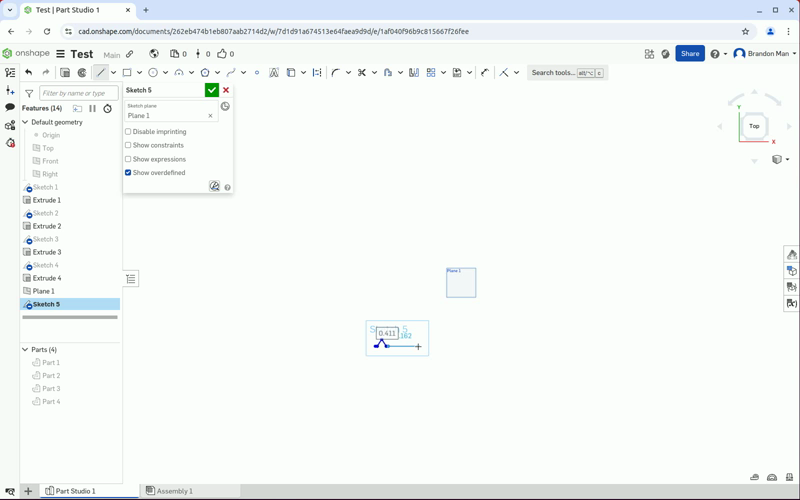
mouse_move(382, 337)
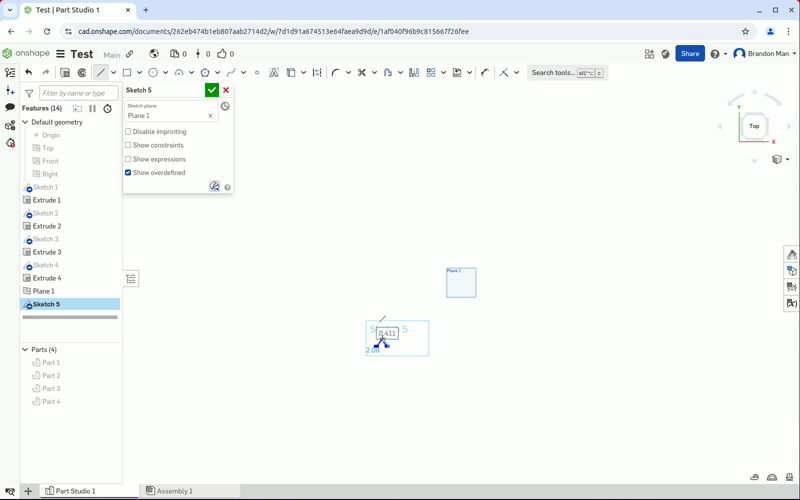
scroll(6)
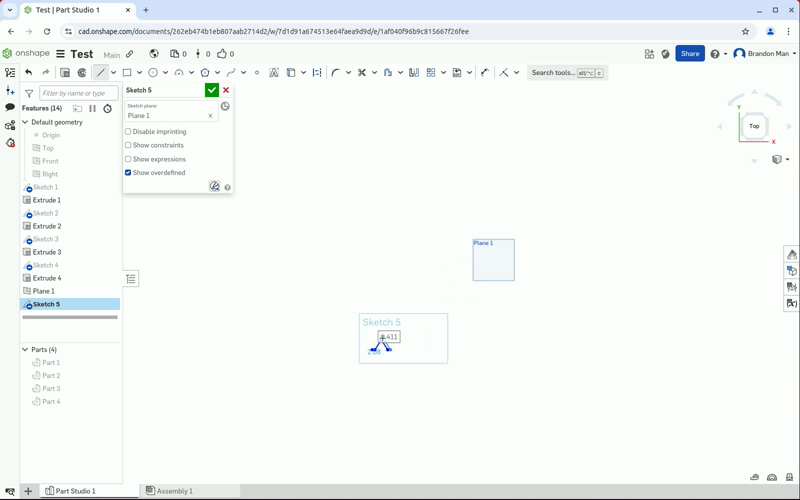
scroll(6)
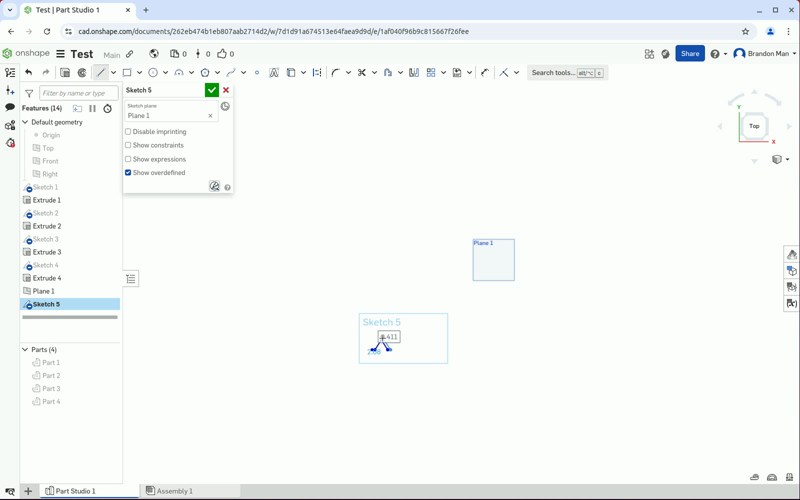
scroll(6)
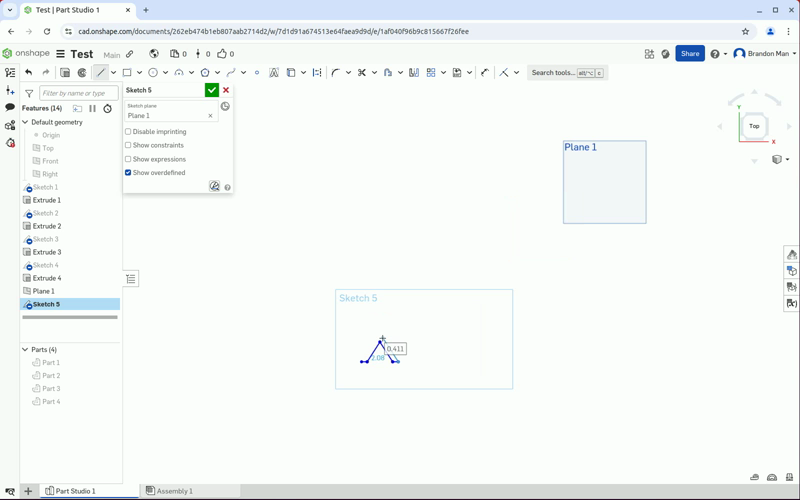
scroll(6)
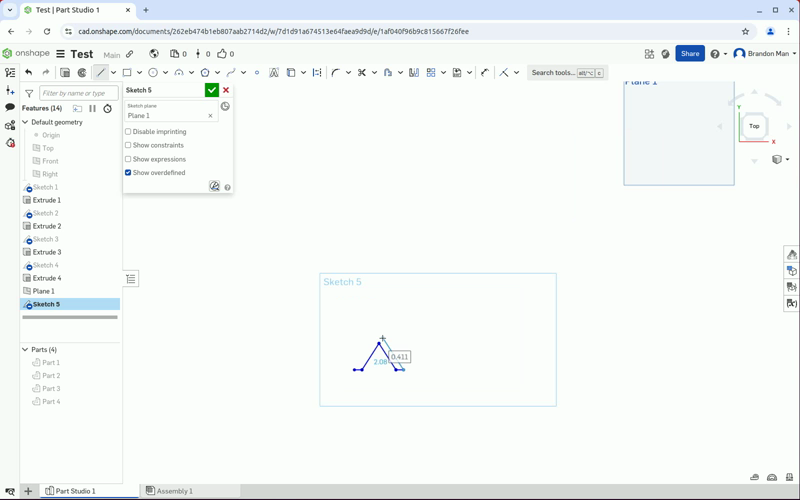
scroll(6)
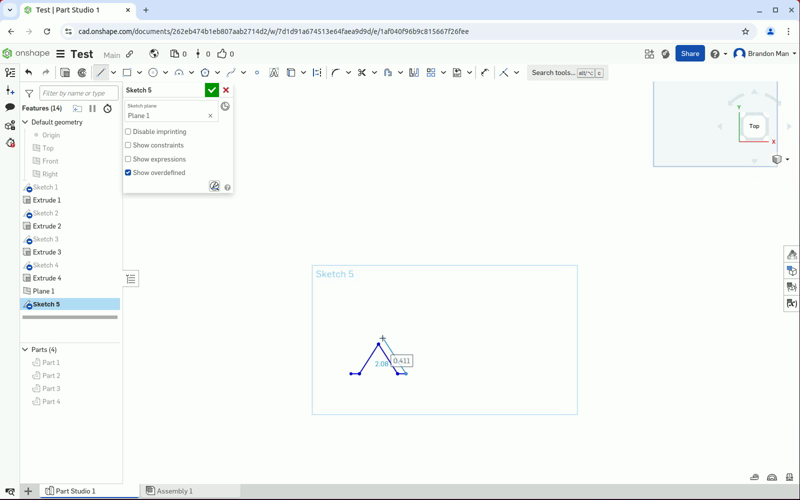
scroll(6)
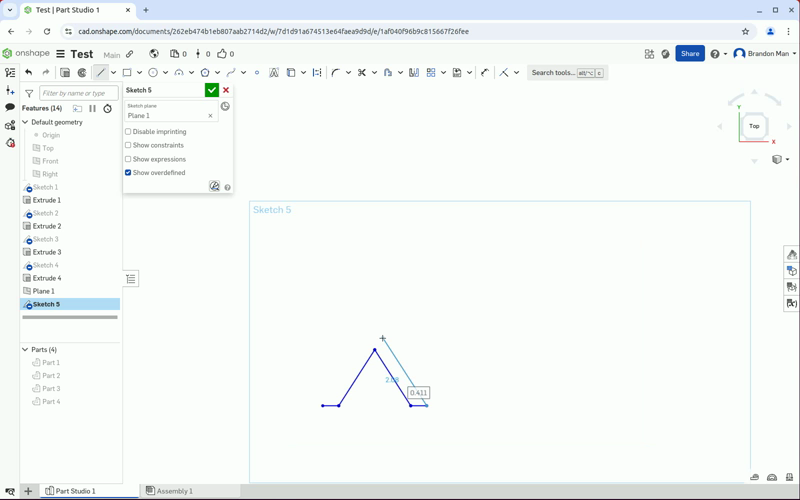
scroll(6)
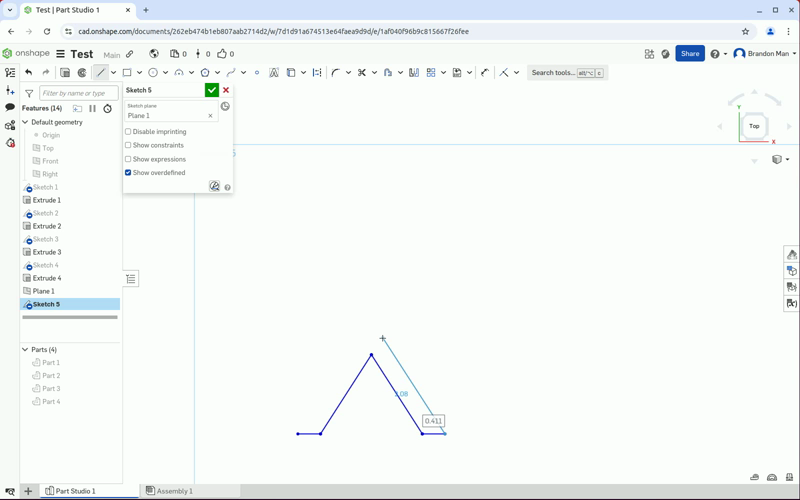
click(382, 337)
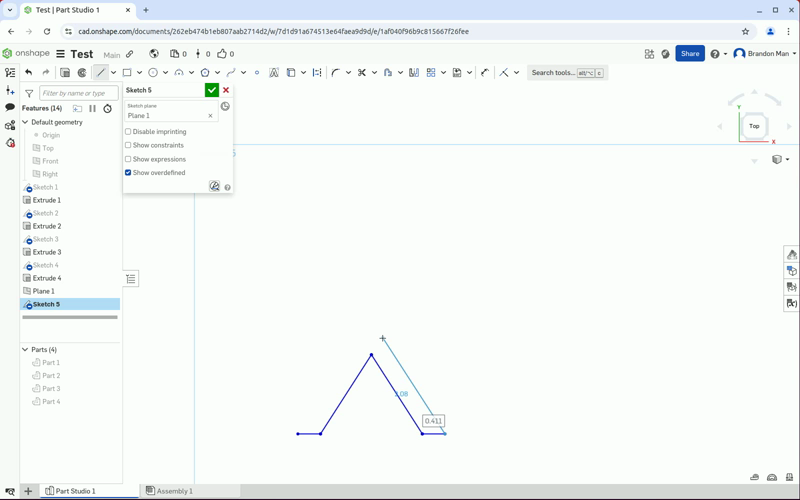
scroll(-6)
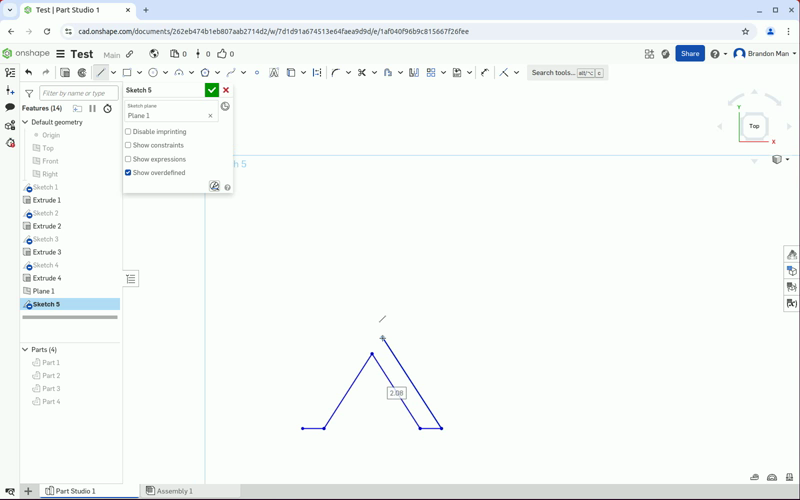
scroll(-6)
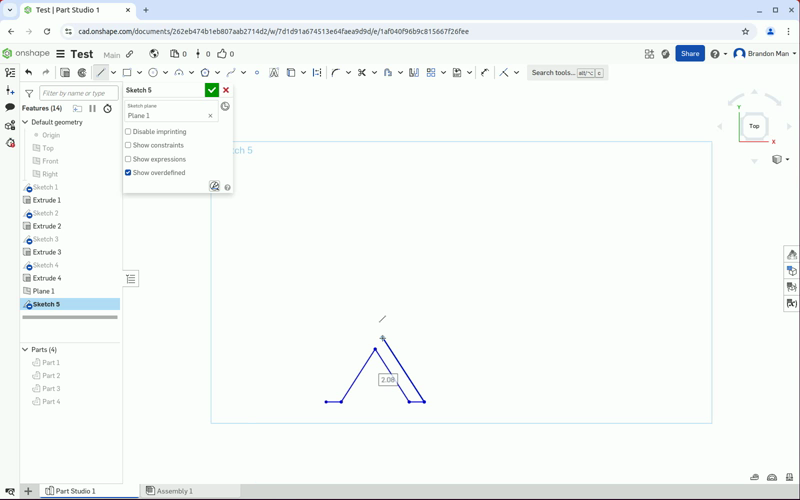
scroll(-6)
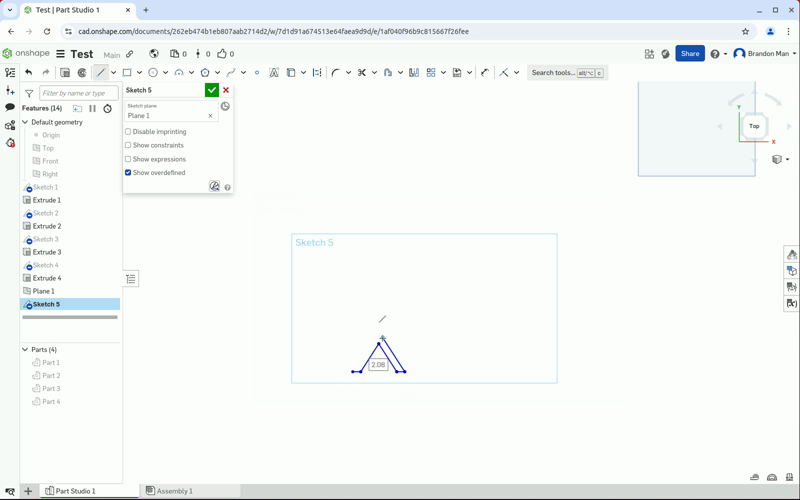
scroll(-6)
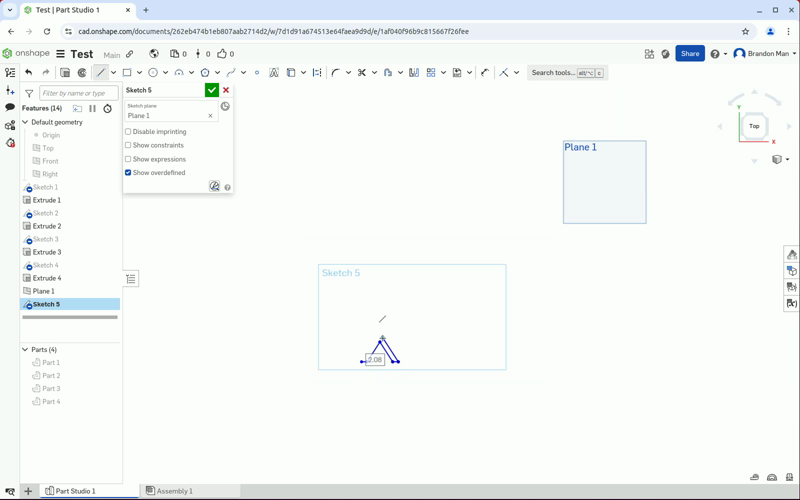
scroll(-6)
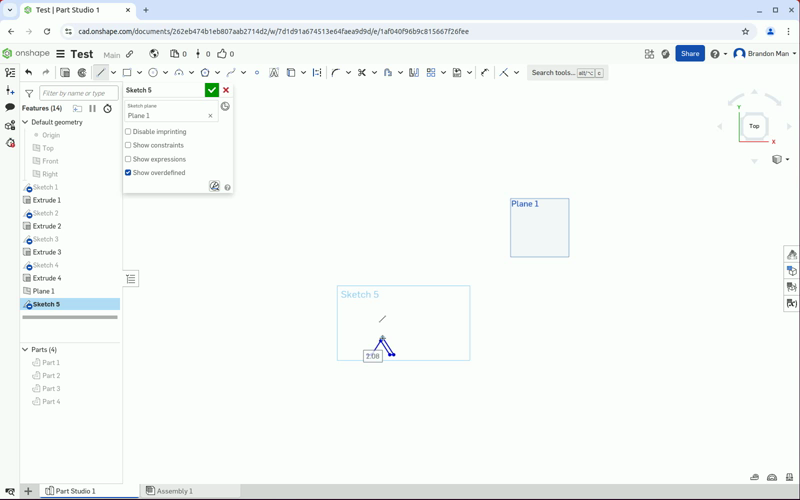
scroll(-6)
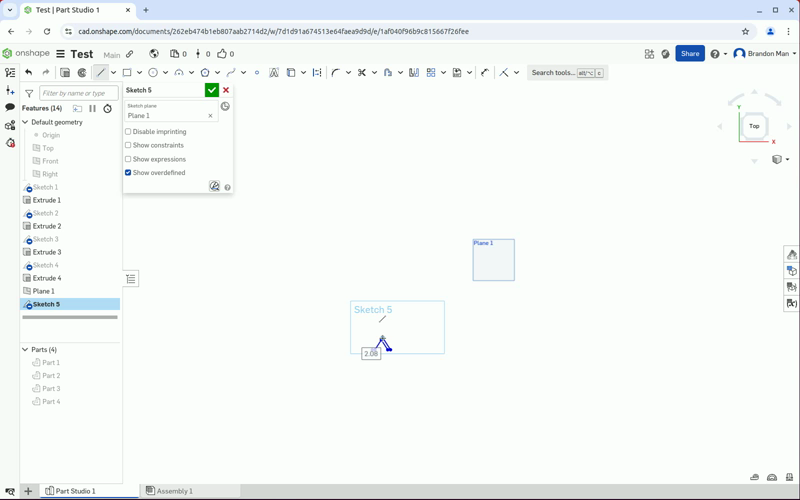
scroll(-6)
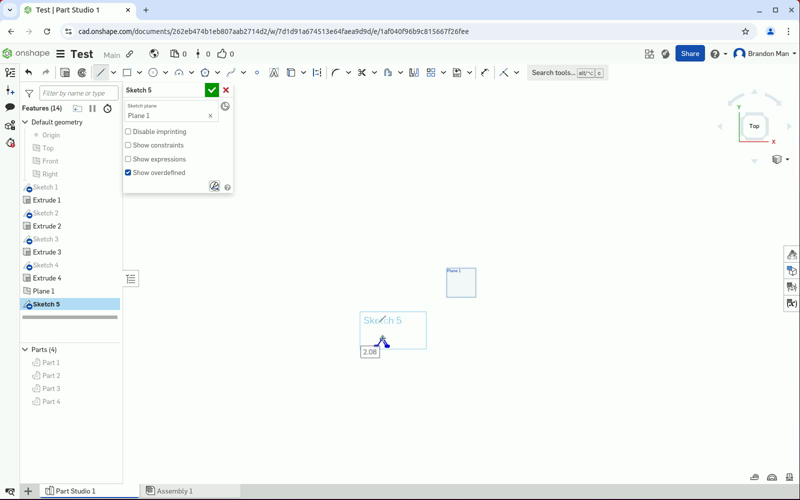
key_up(shift)
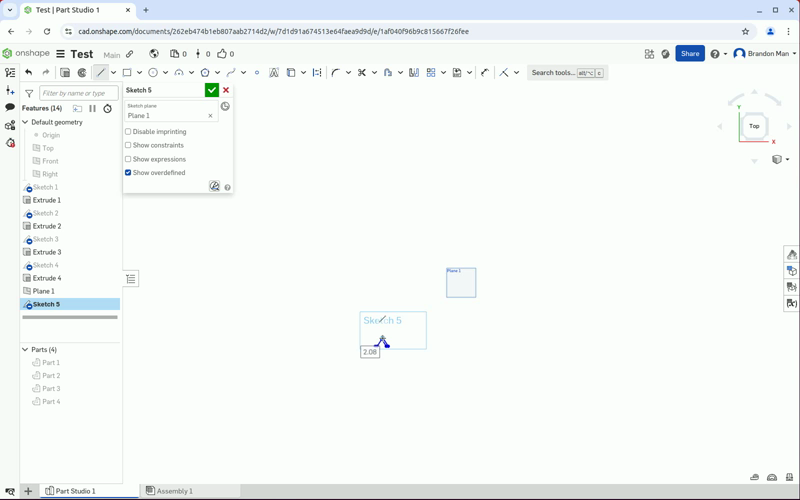
key_down(shift)
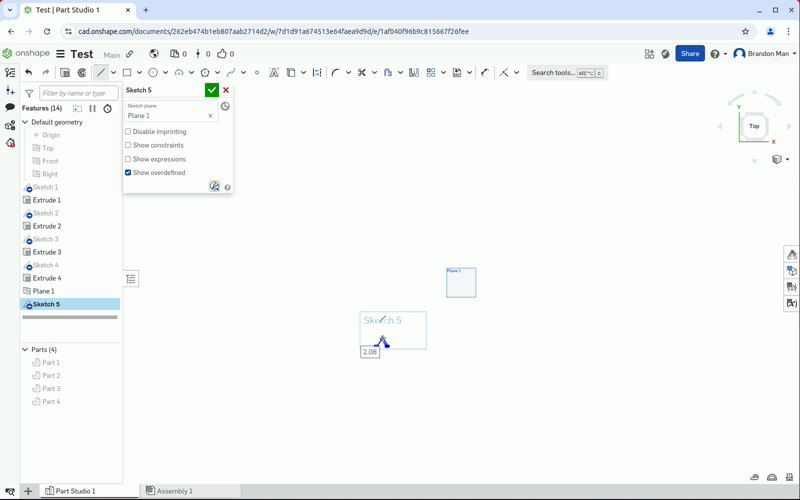
mouse_move(412, 337)
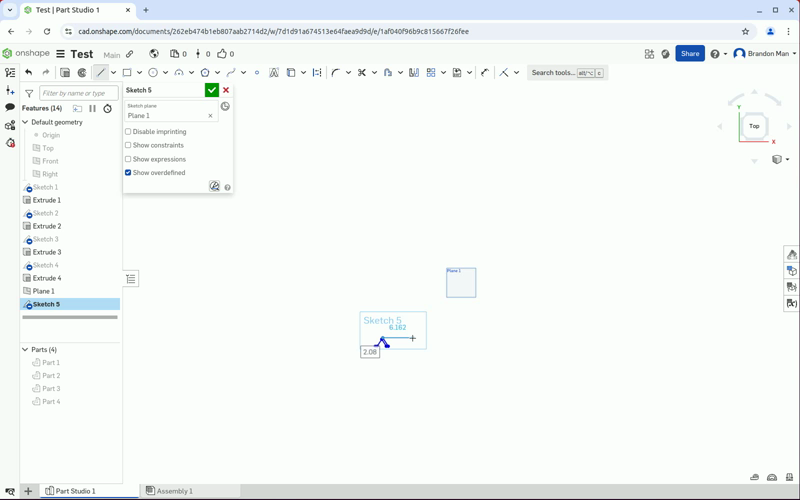
mouse_move(387, 330)
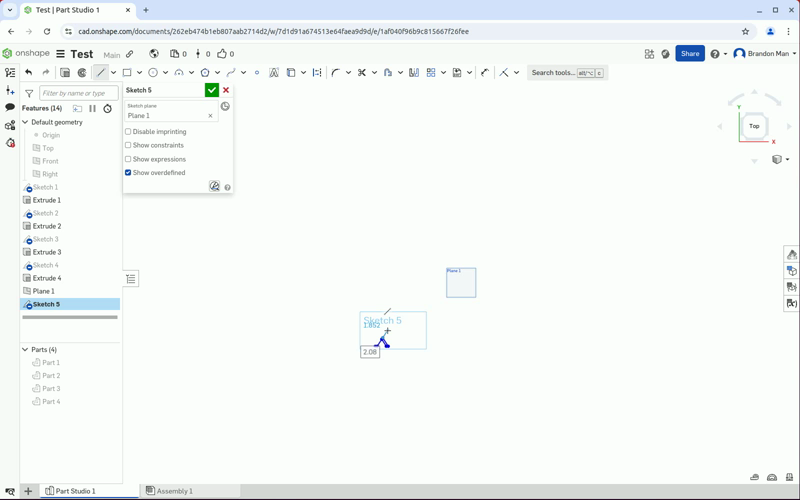
click(387, 330)
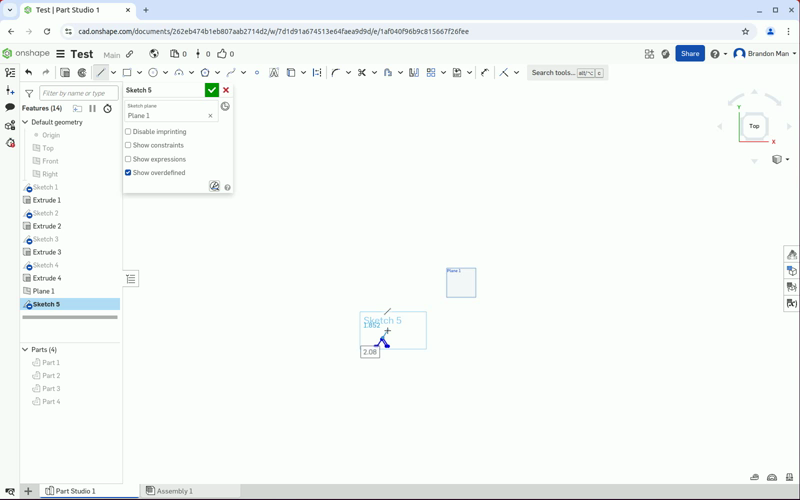
key_up(shift)
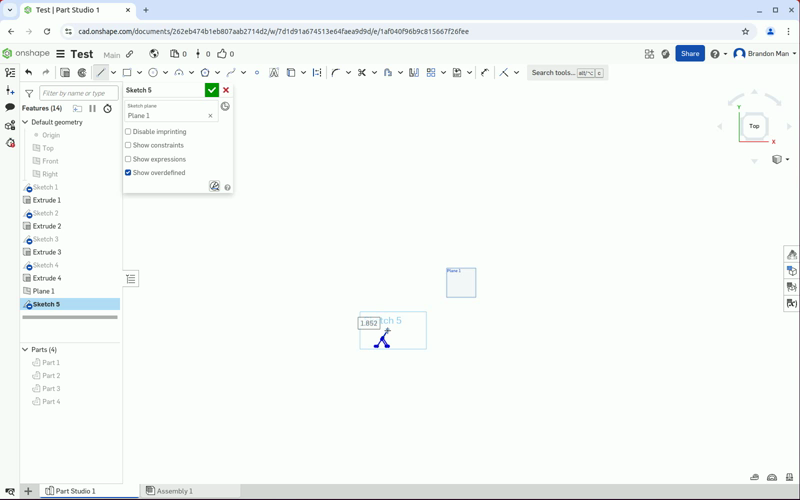
key_down(shift)
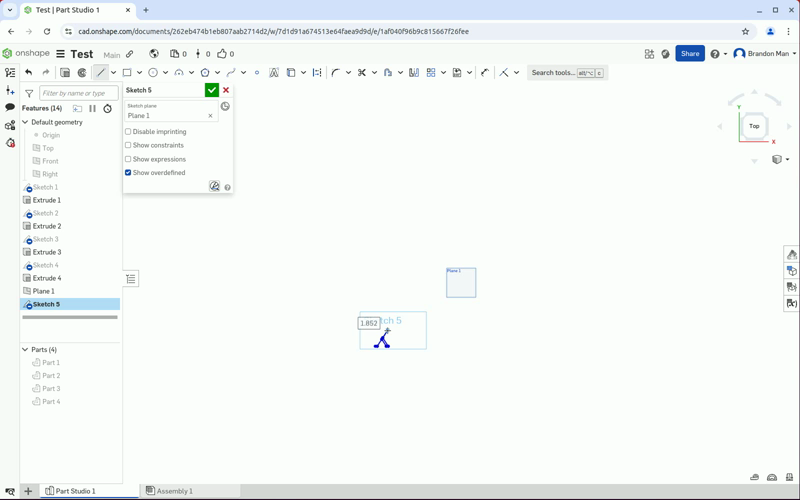
mouse_move(417, 330)
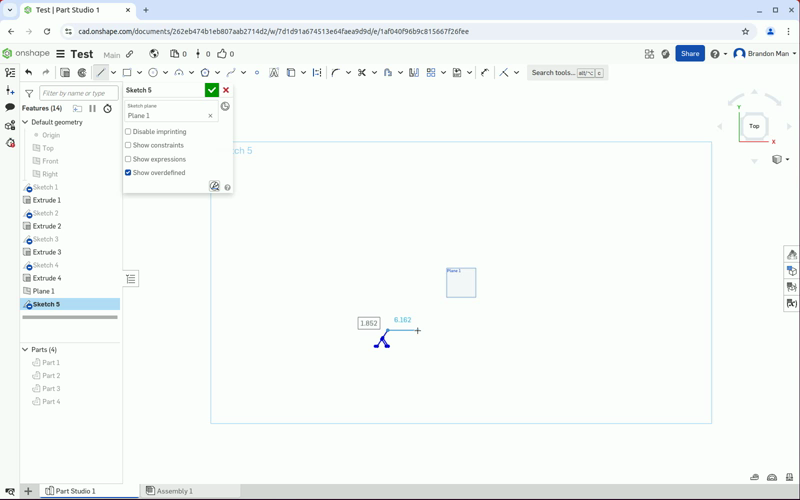
mouse_move(385, 330)
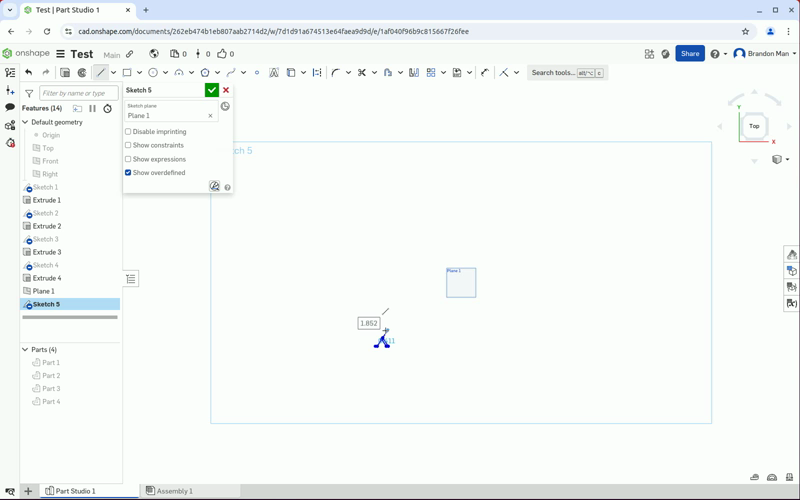
scroll(6)
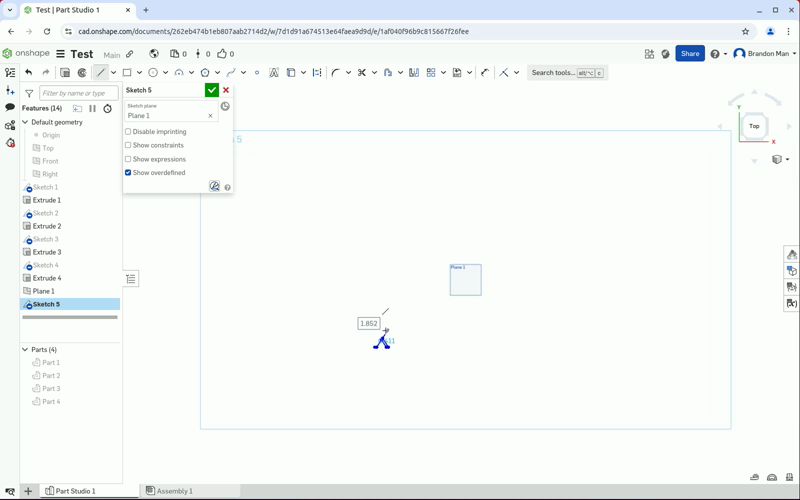
scroll(6)
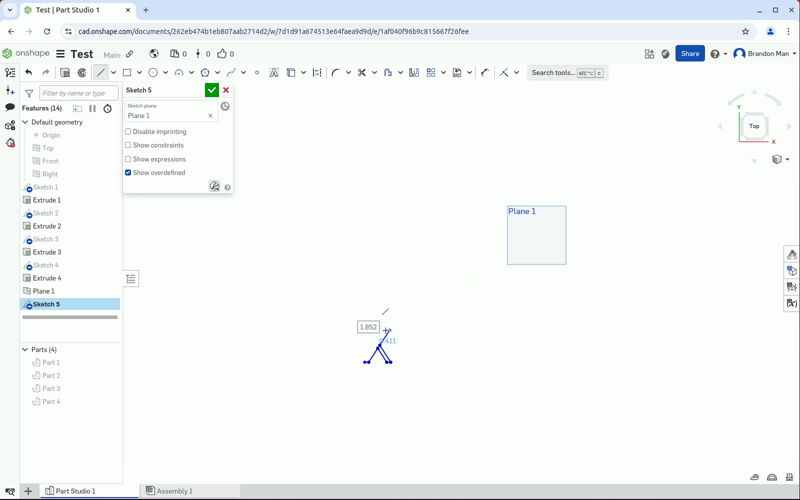
scroll(6)
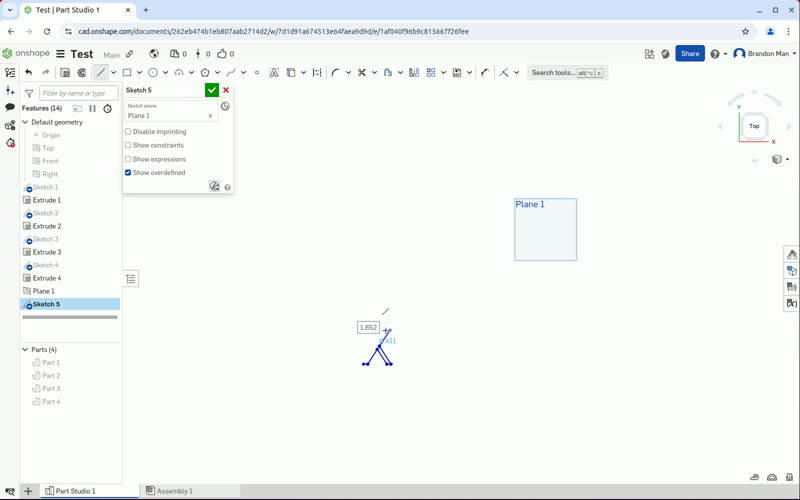
scroll(6)
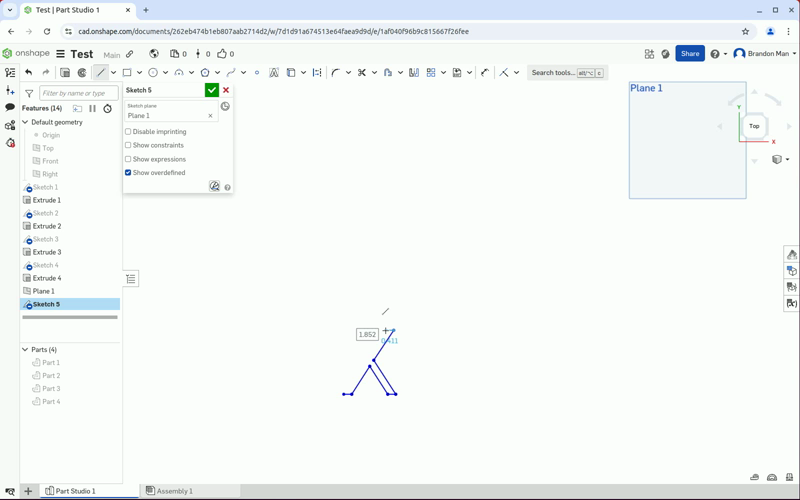
scroll(6)
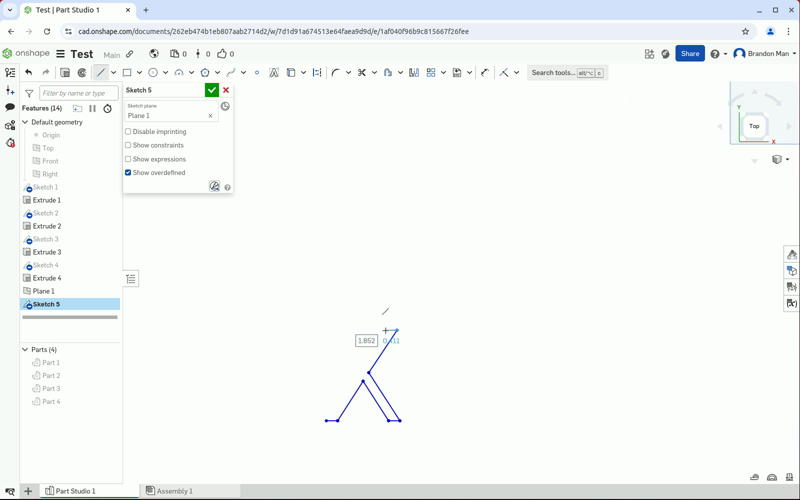
scroll(6)
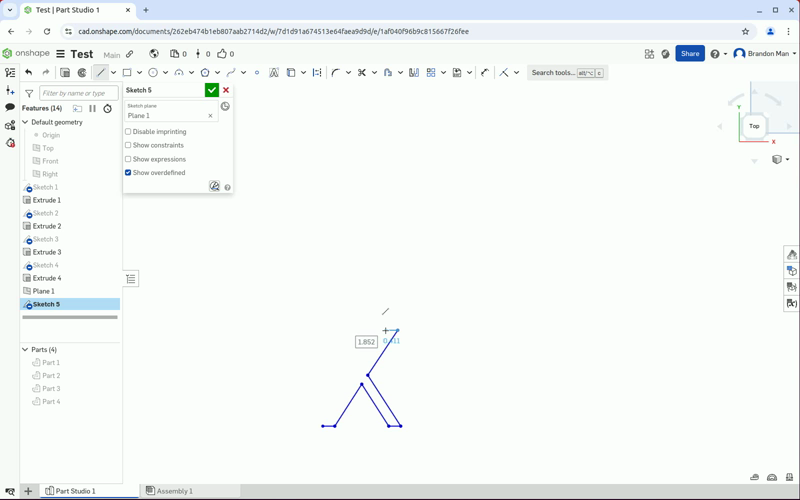
scroll(6)
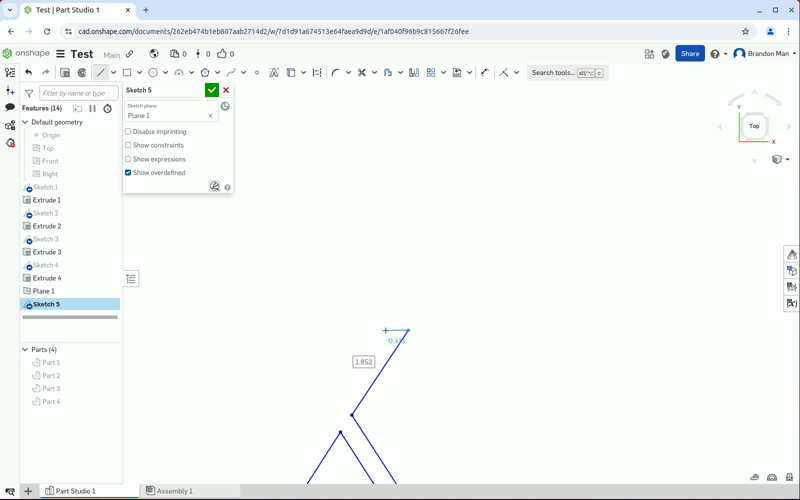
click(385, 330)
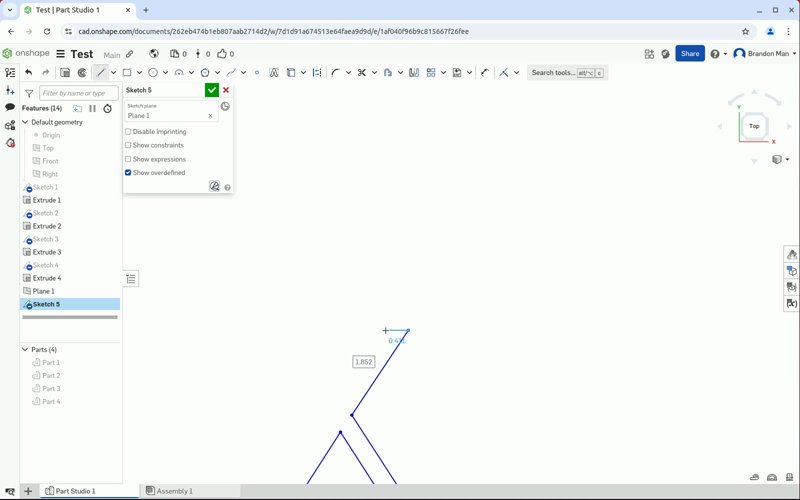
scroll(-6)
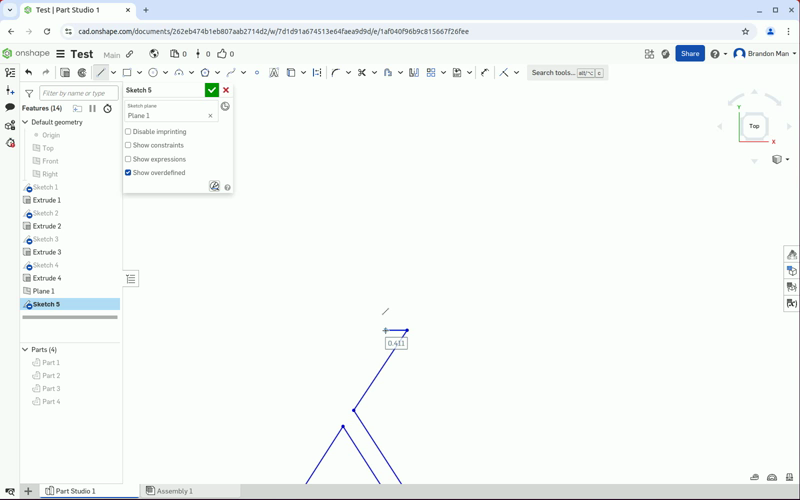
scroll(-6)
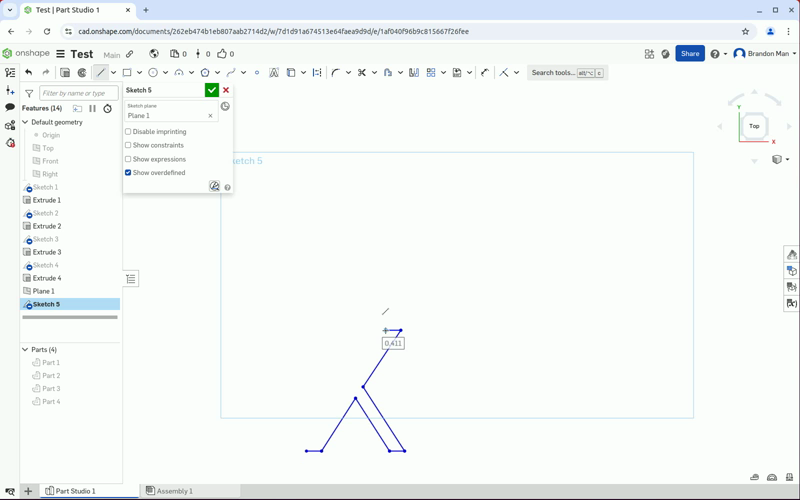
scroll(-6)
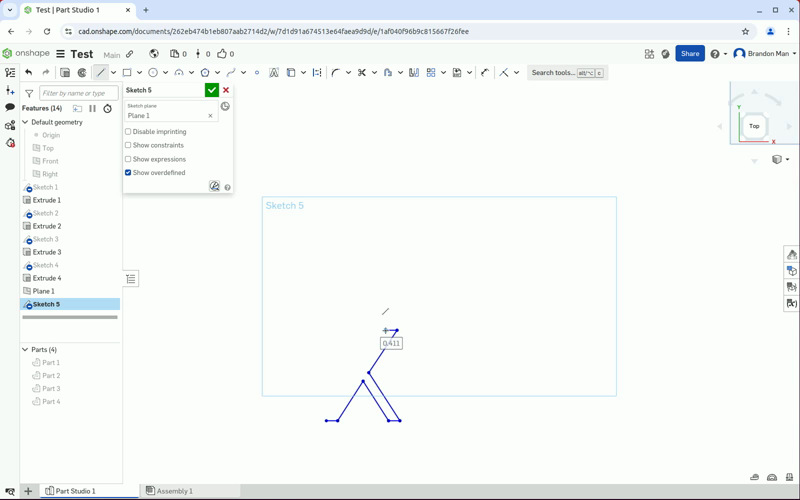
scroll(-6)
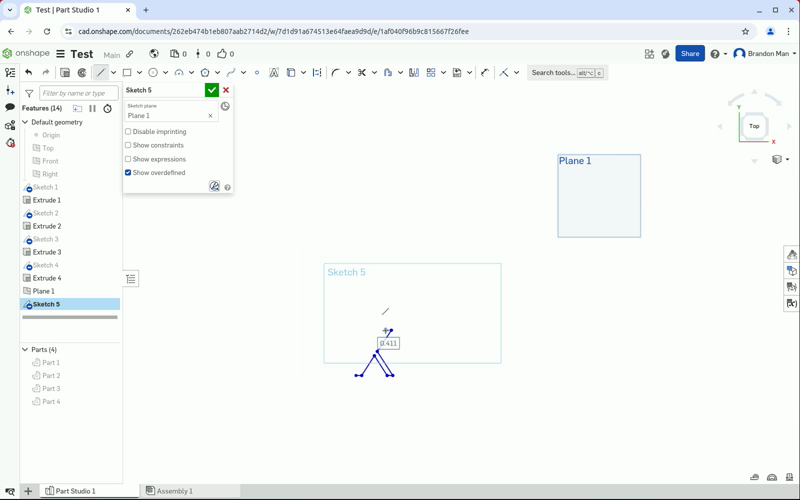
scroll(-6)
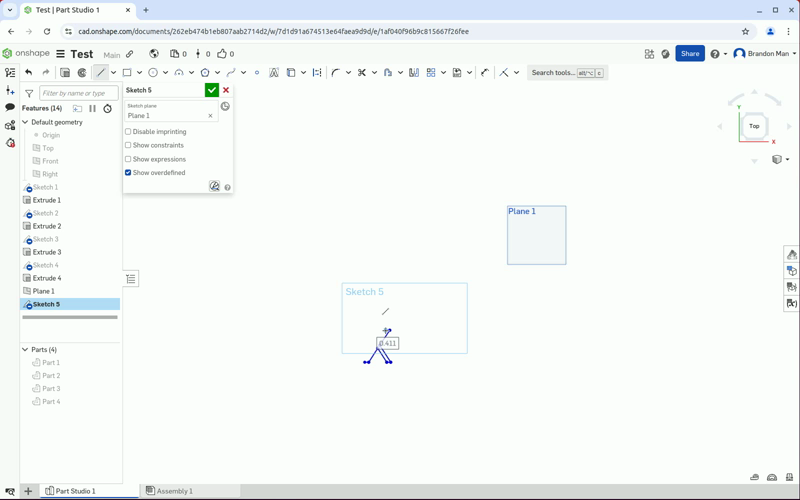
scroll(-6)
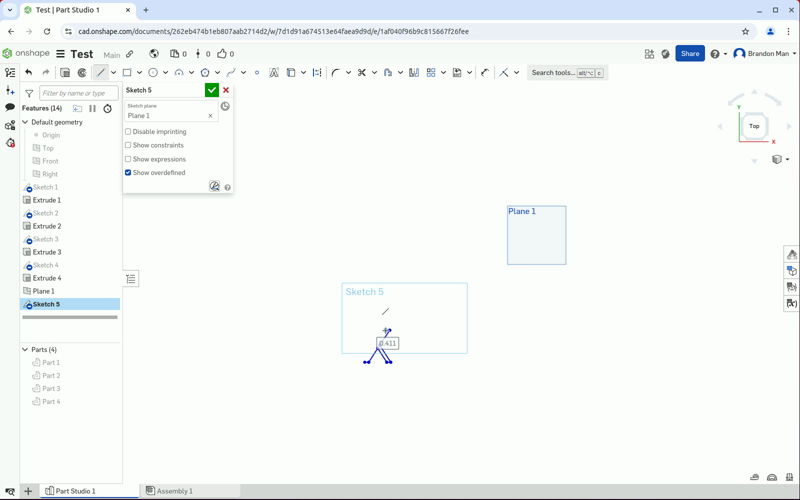
scroll(-6)
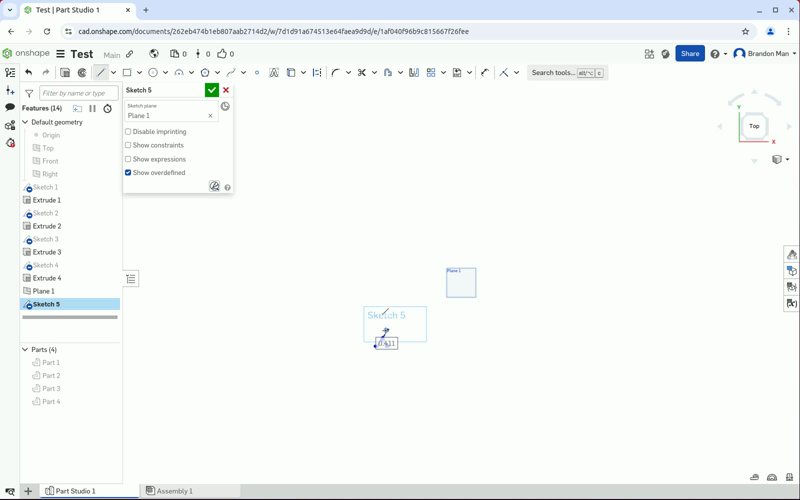
key_up(shift)
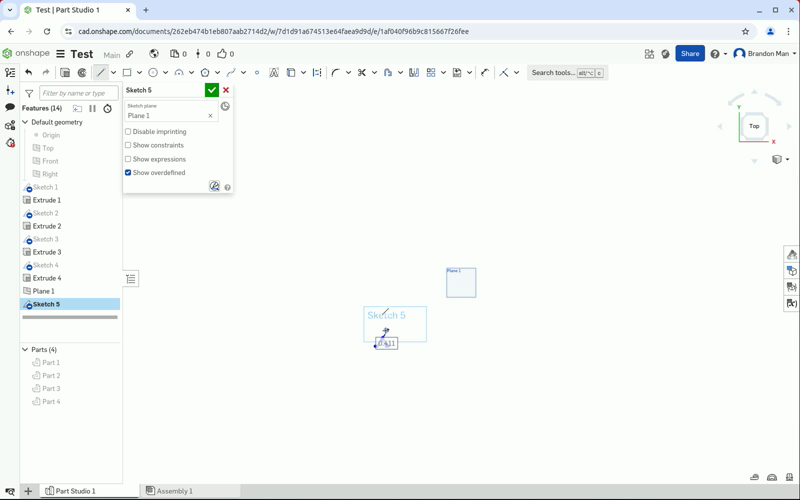
key_down(shift)
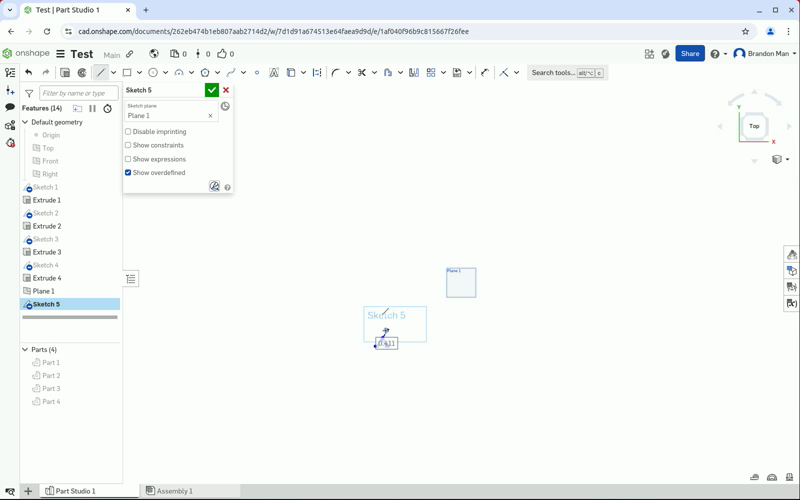
mouse_move(415, 330)
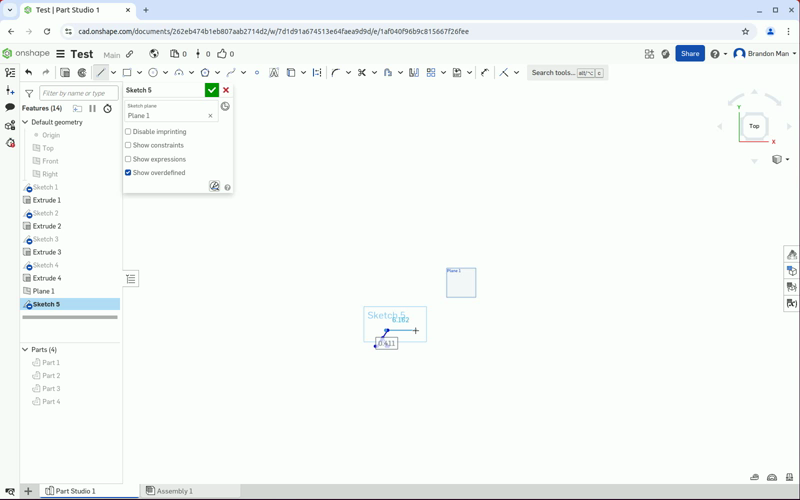
mouse_move(381, 336)
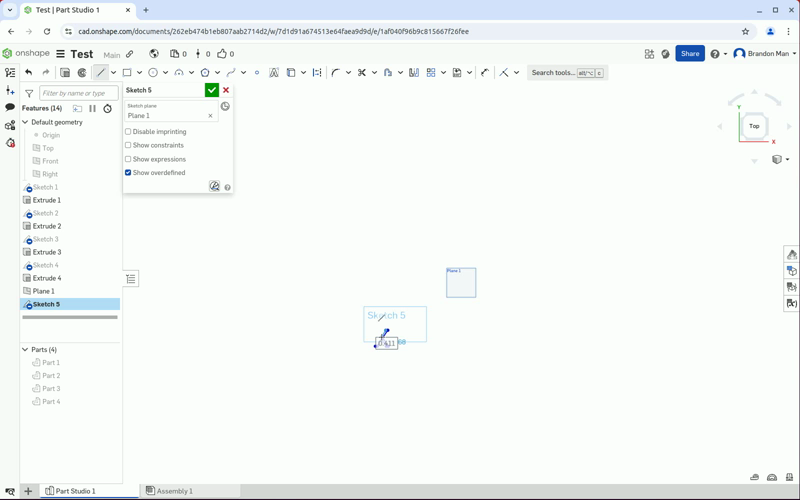
scroll(6)
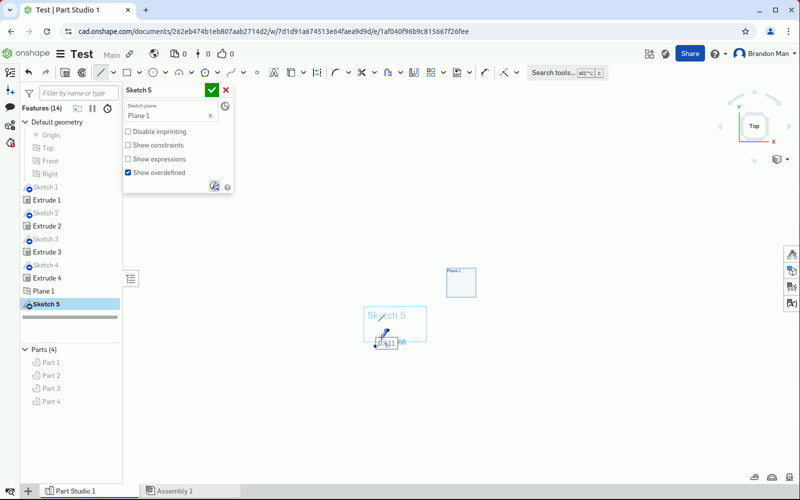
scroll(6)
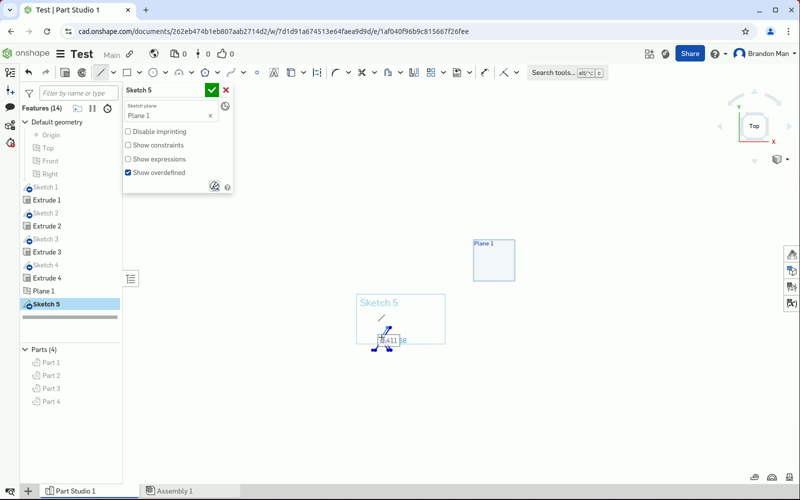
scroll(6)
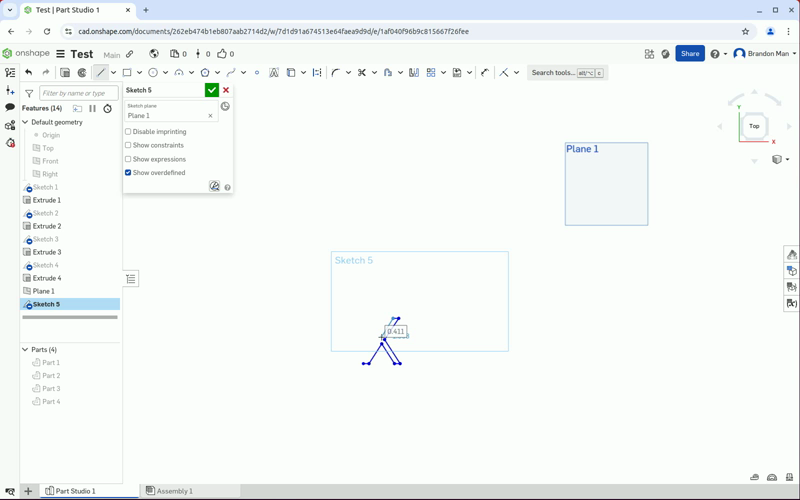
scroll(6)
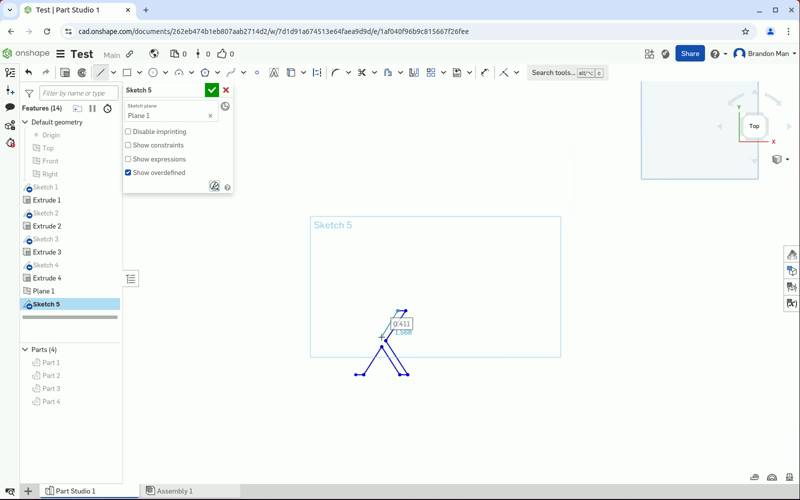
scroll(6)
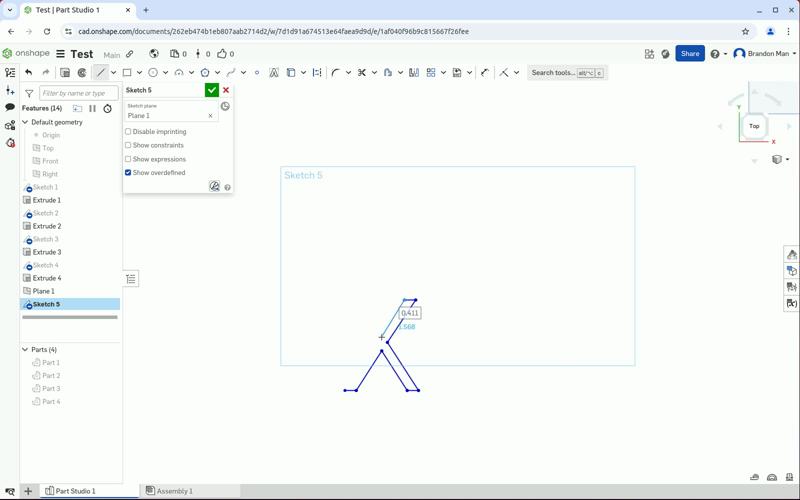
scroll(6)
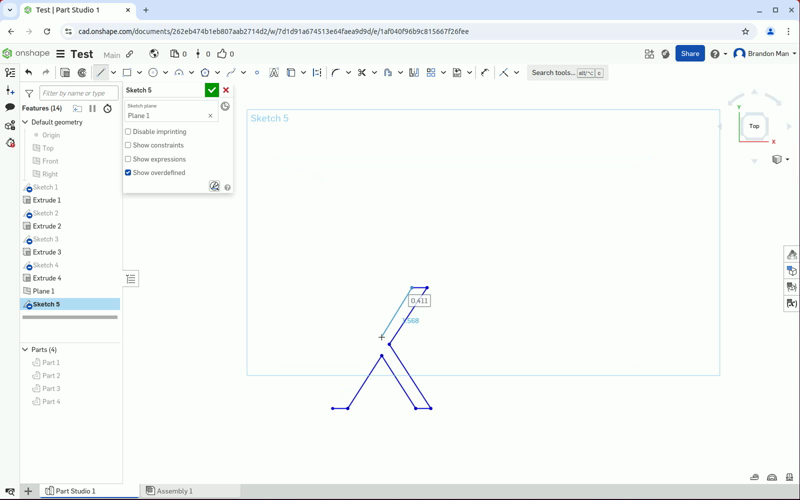
scroll(6)
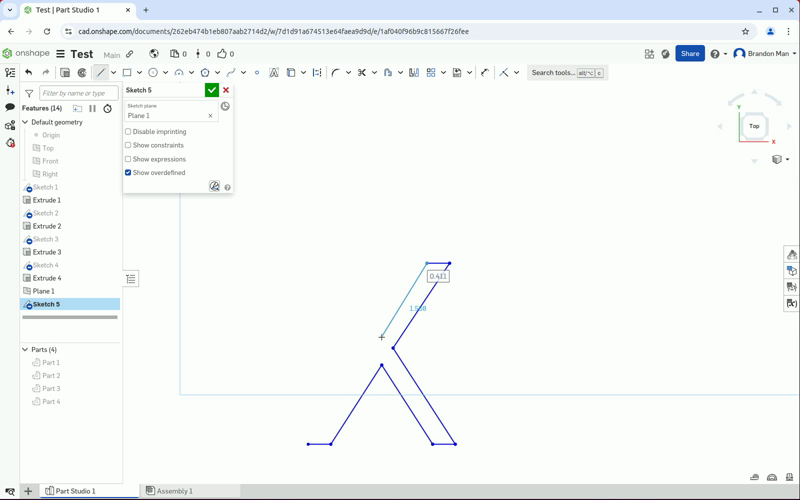
click(381, 336)
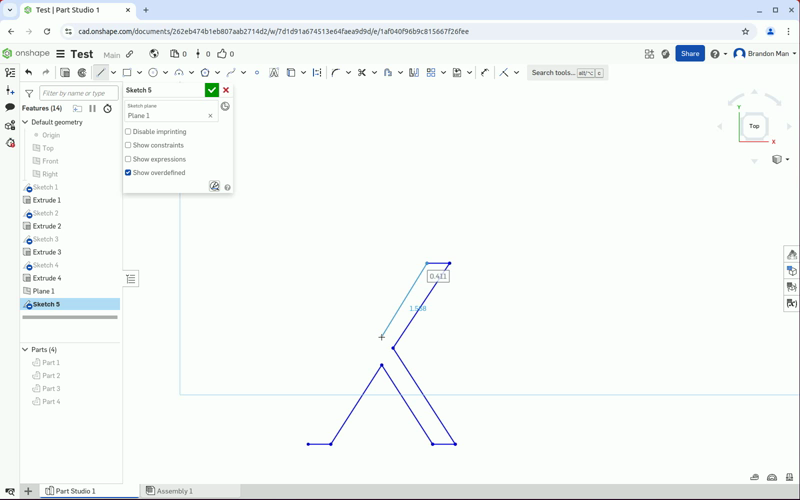
scroll(-6)
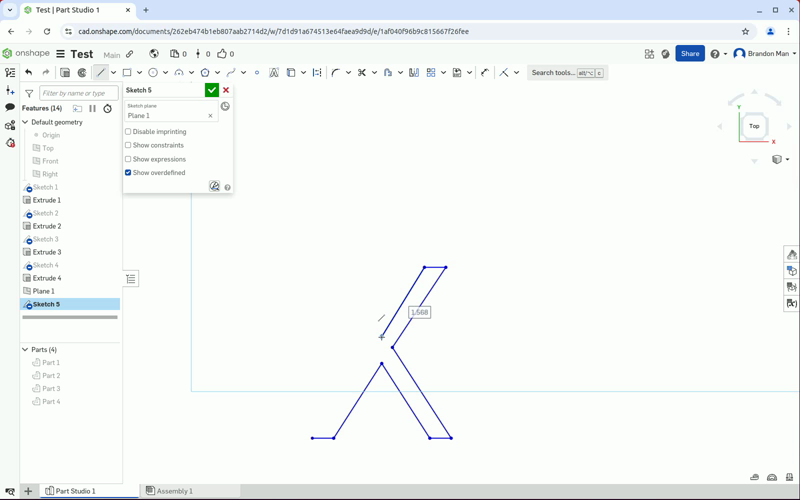
scroll(-6)
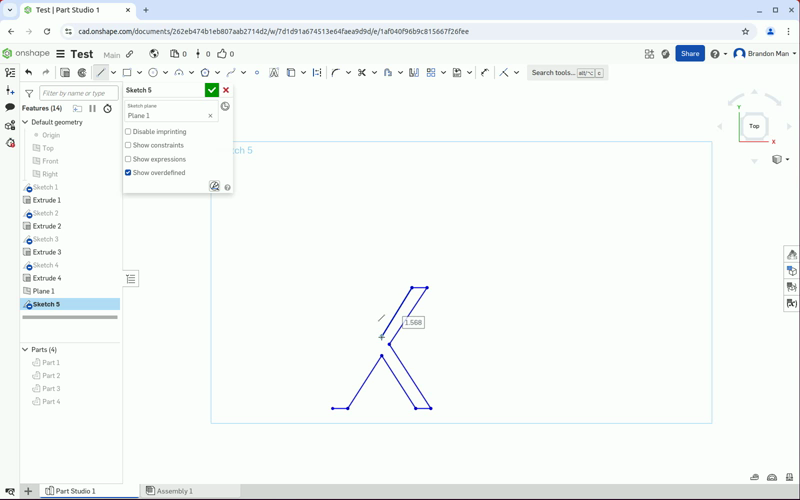
scroll(-6)
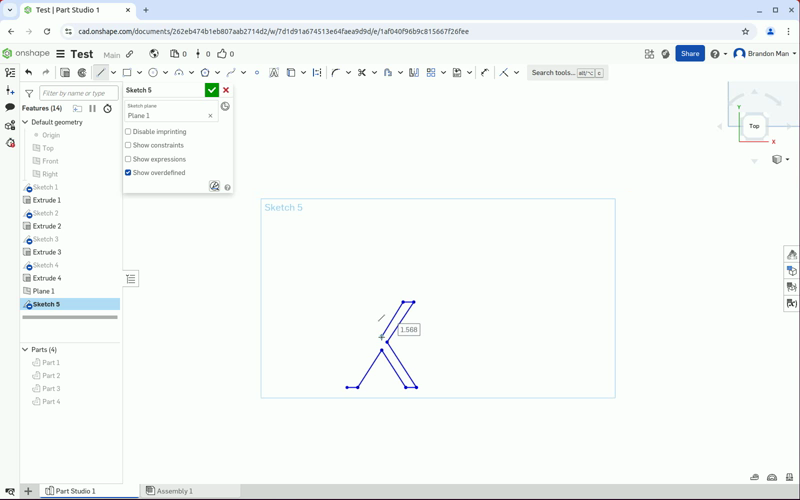
scroll(-6)
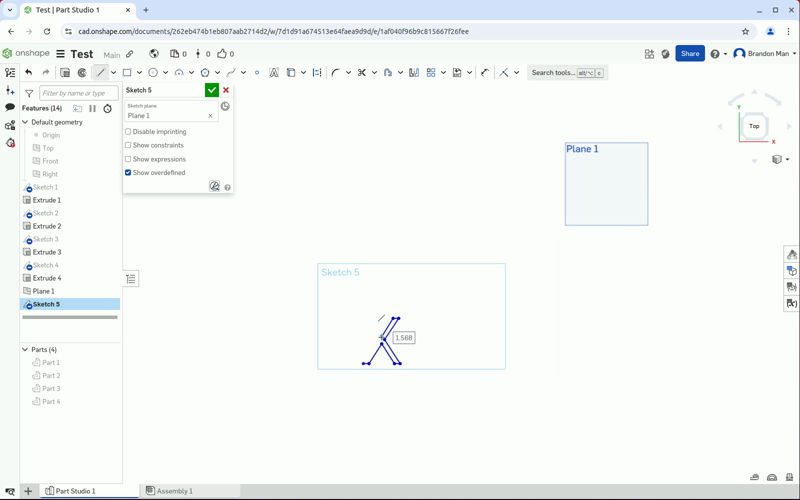
scroll(-6)
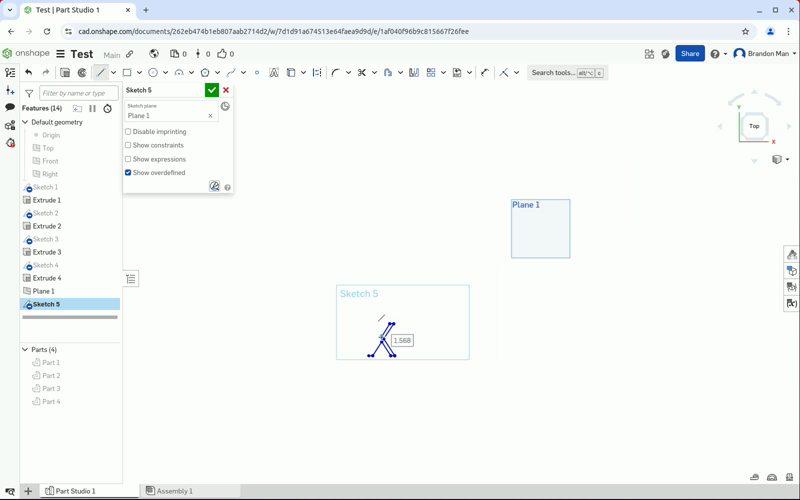
scroll(-6)
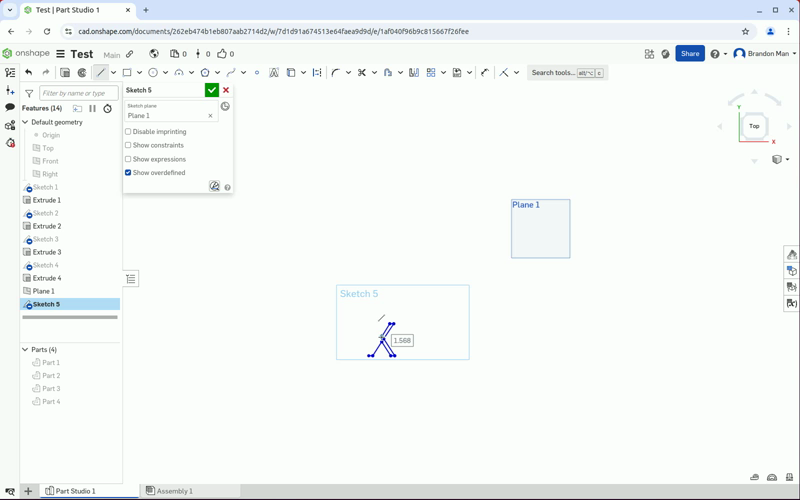
scroll(-6)
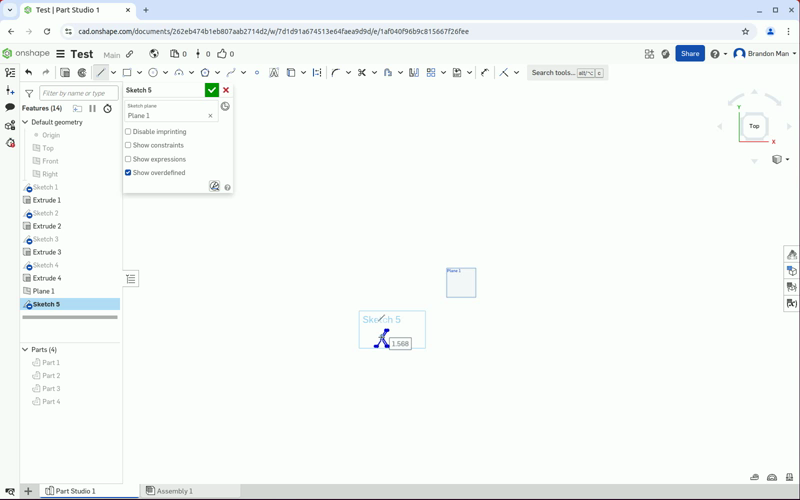
key_up(shift)
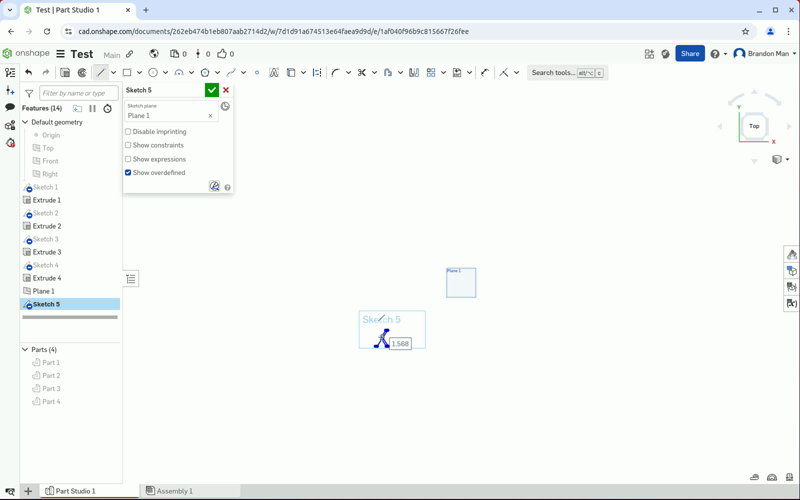
key_down(shift)
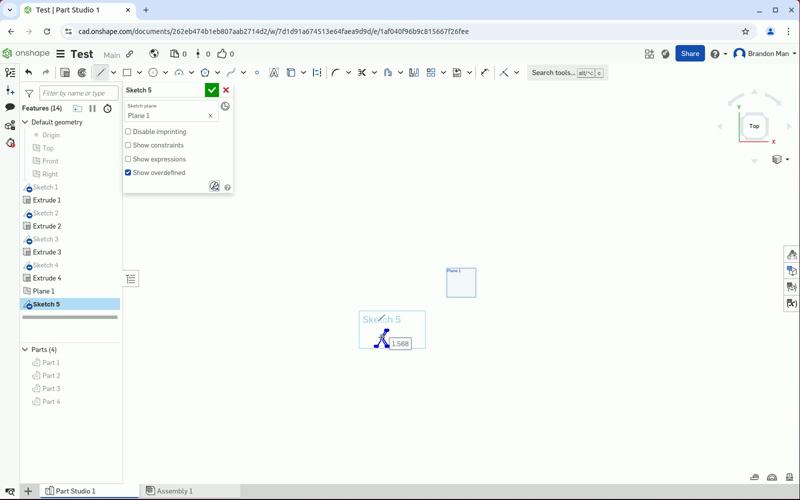
mouse_move(411, 336)
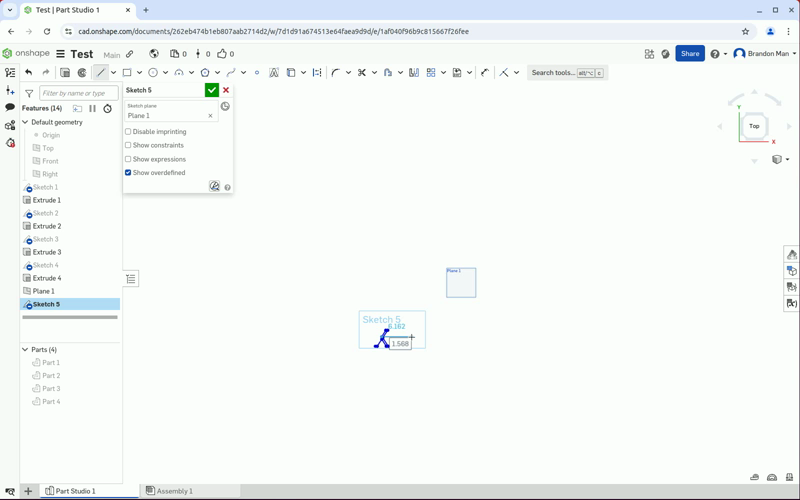
mouse_move(377, 330)
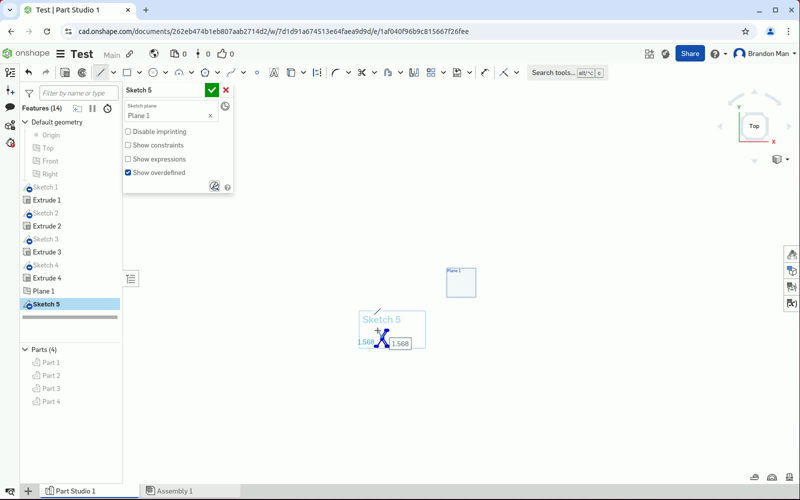
click(377, 330)
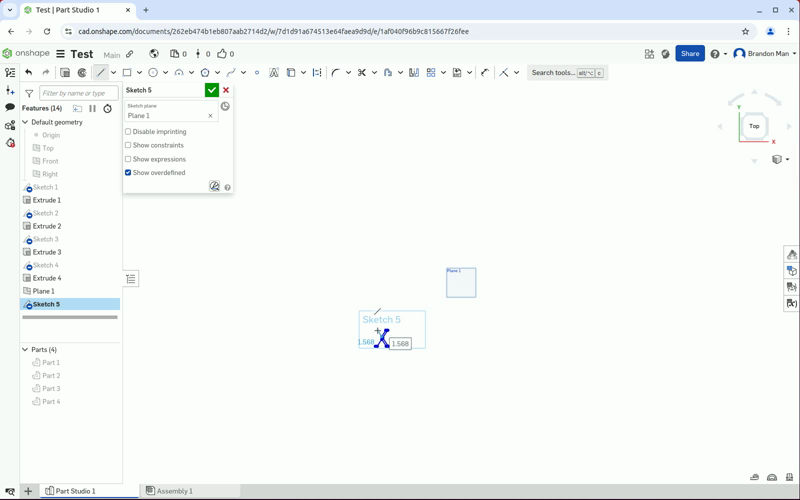
key_up(shift)
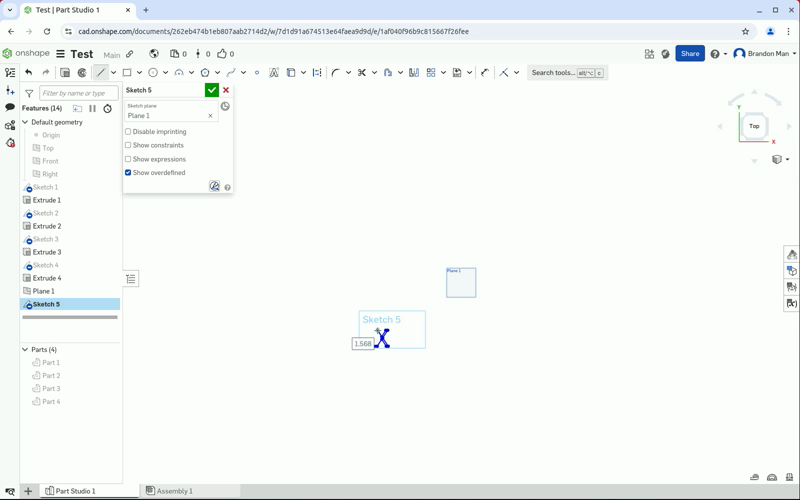
key_down(shift)
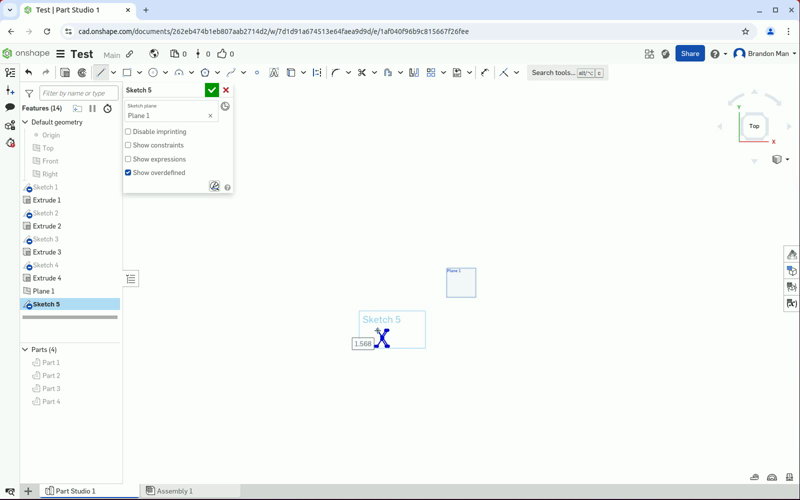
mouse_move(407, 330)
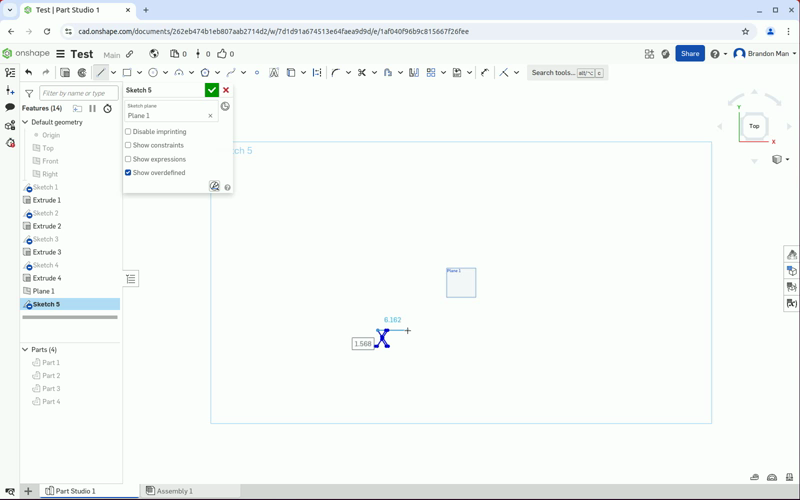
mouse_move(375, 330)
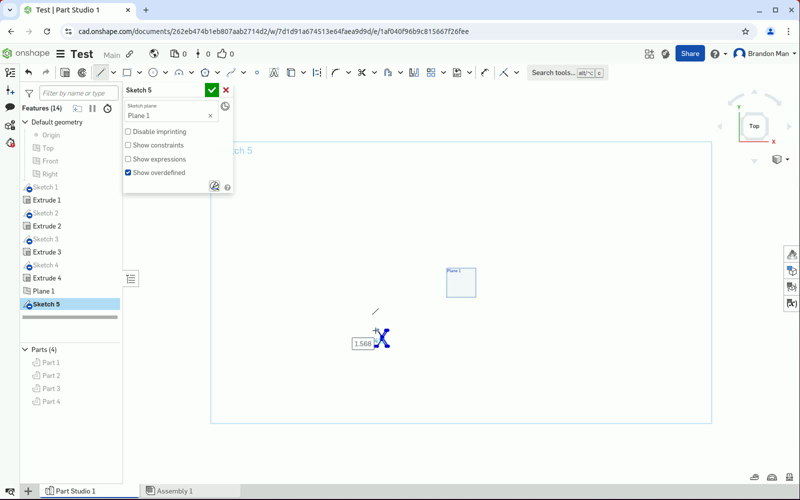
scroll(6)
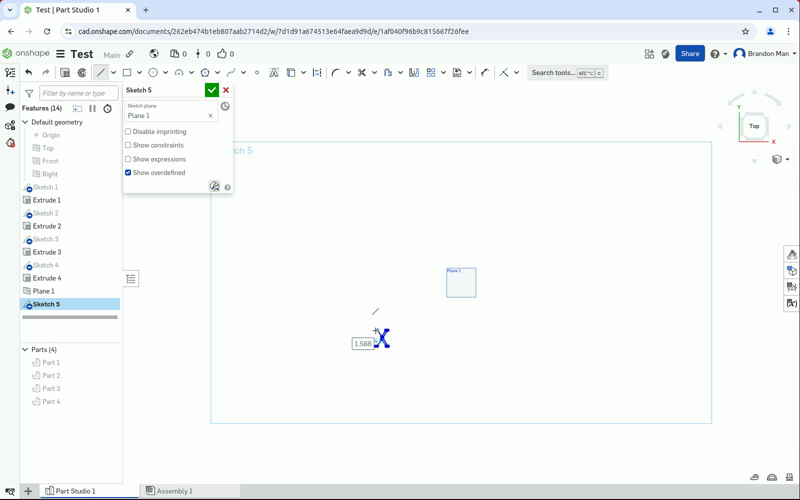
scroll(6)
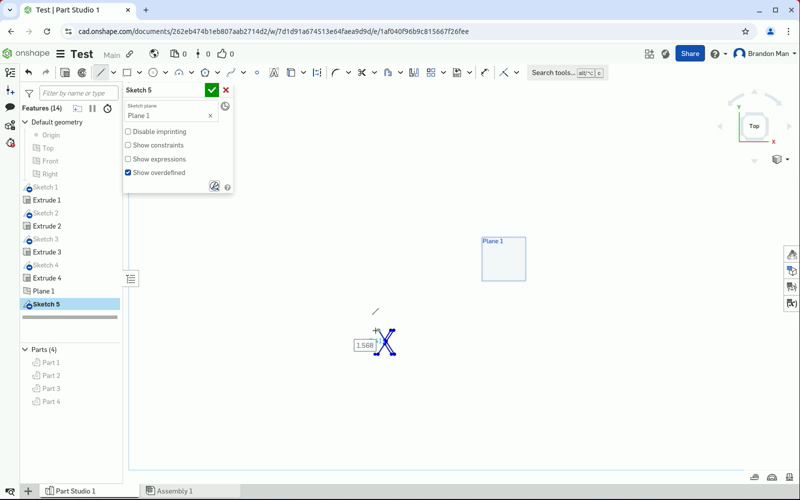
scroll(6)
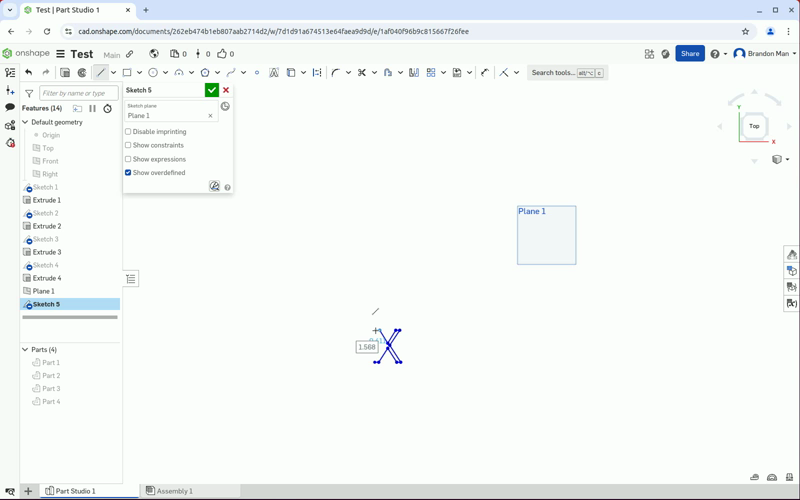
scroll(6)
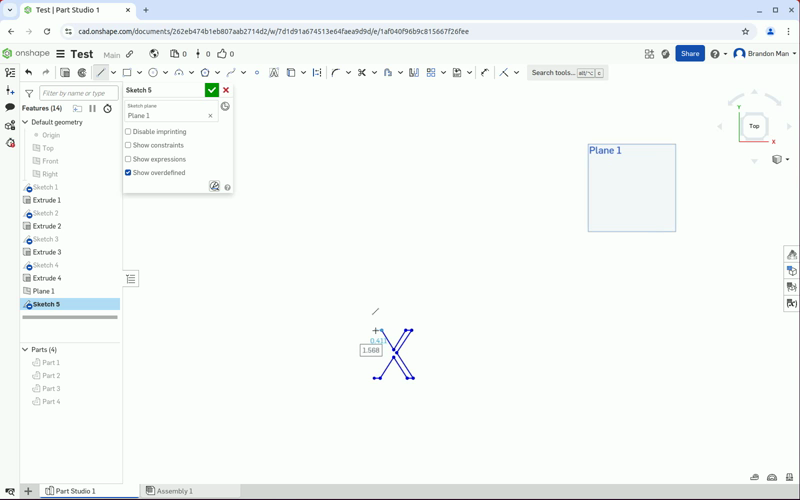
scroll(6)
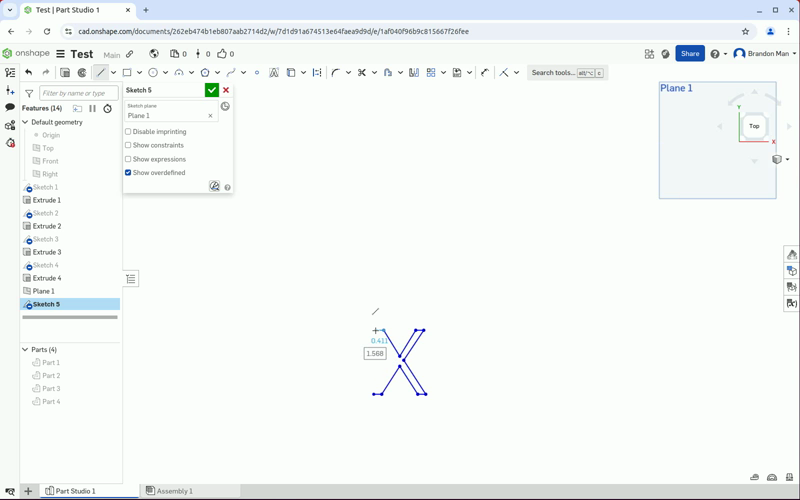
scroll(6)
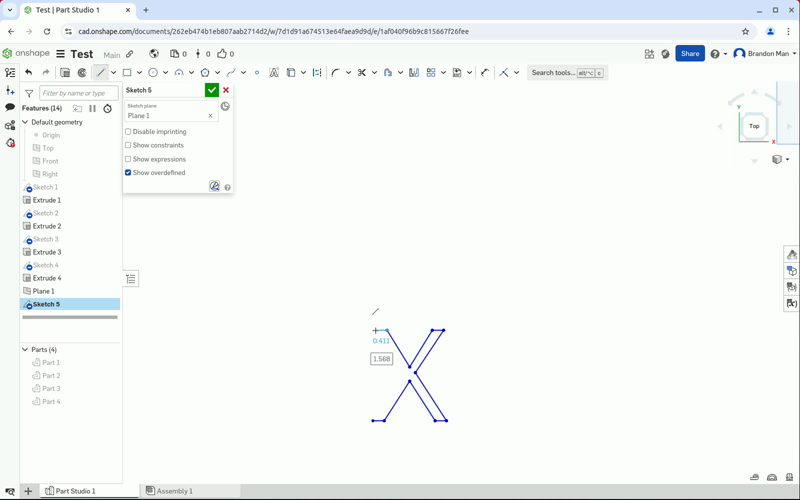
scroll(6)
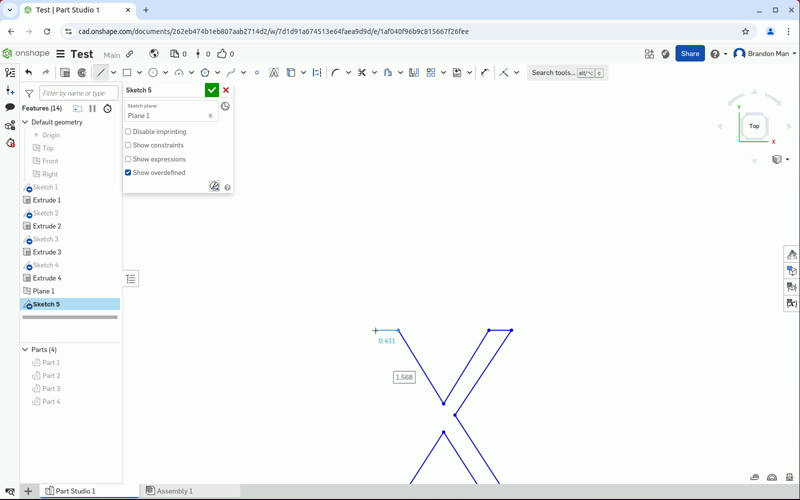
click(375, 330)
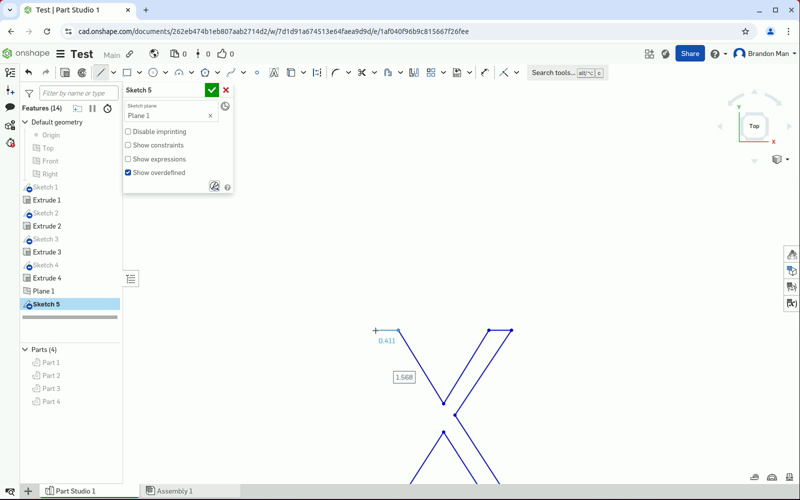
scroll(-6)
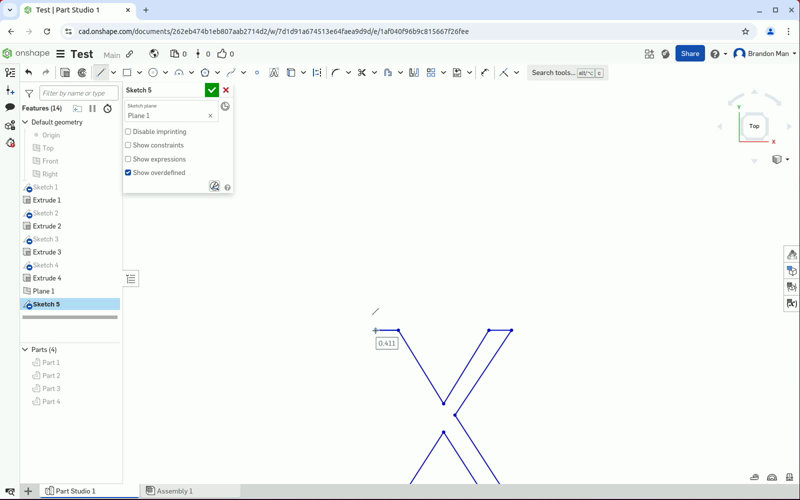
scroll(-6)
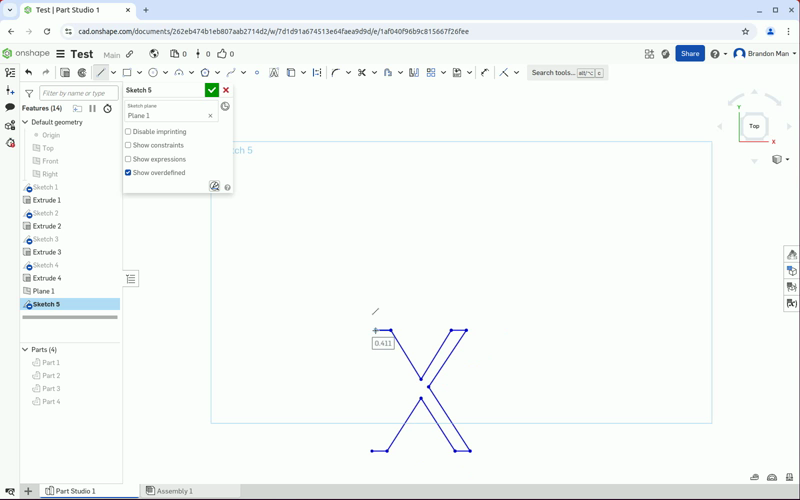
scroll(-6)
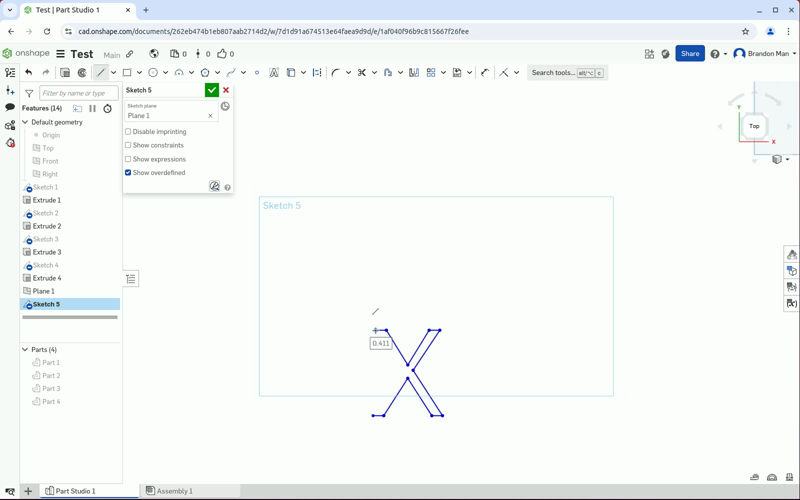
scroll(-6)
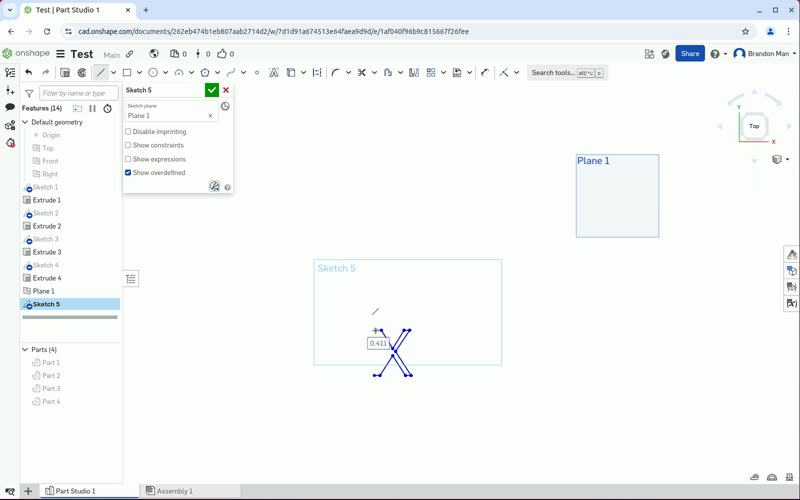
scroll(-6)
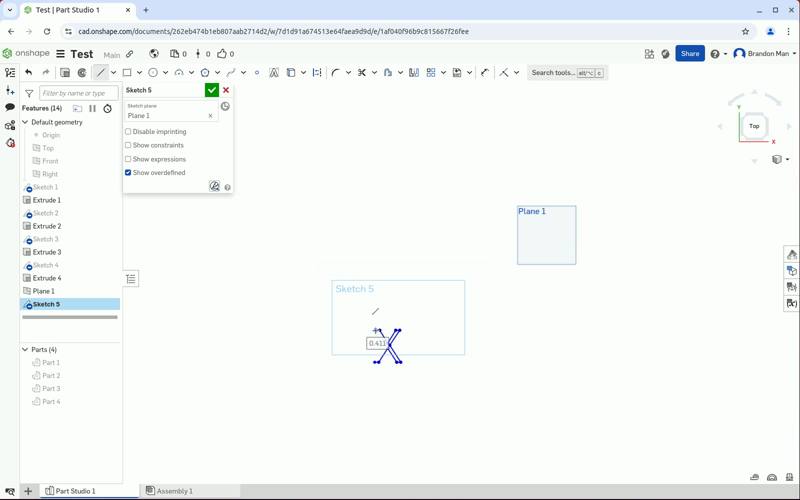
scroll(-6)
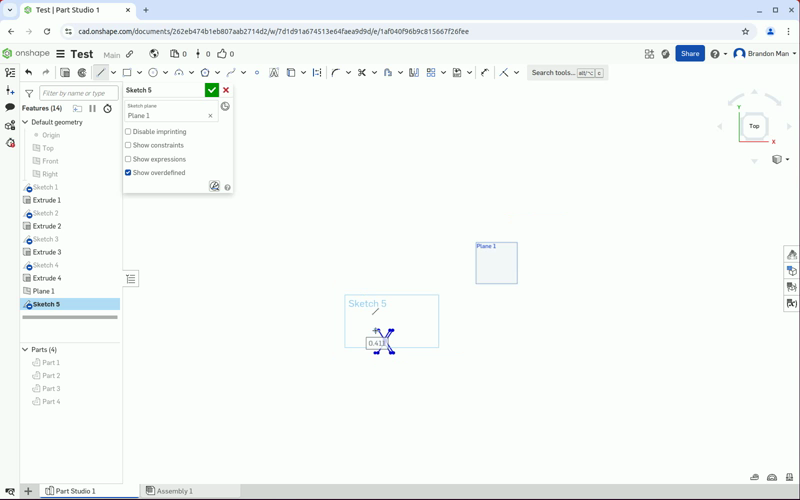
scroll(-6)
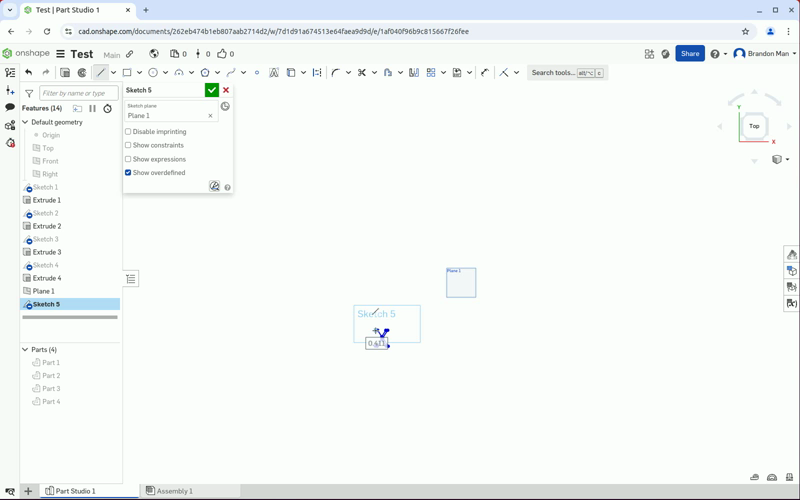
key_up(shift)
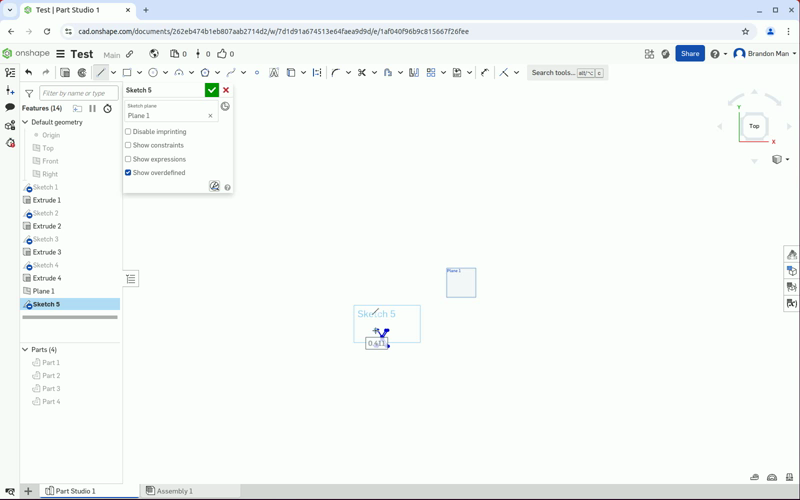
key_down(shift)
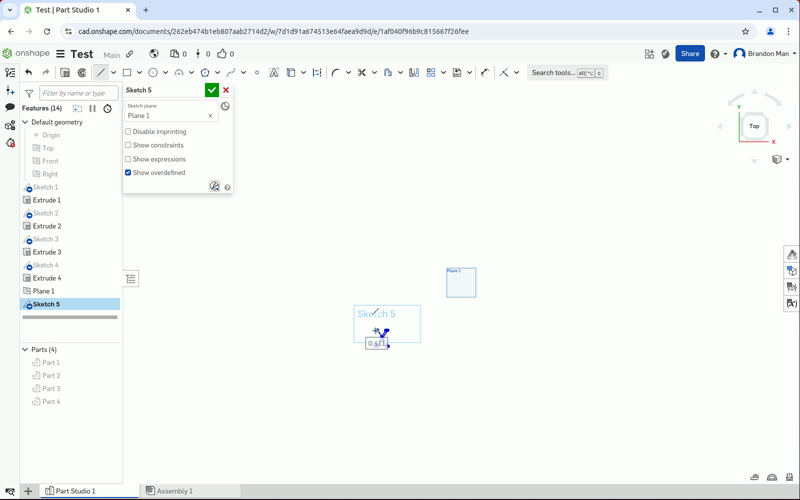
mouse_move(405, 330)
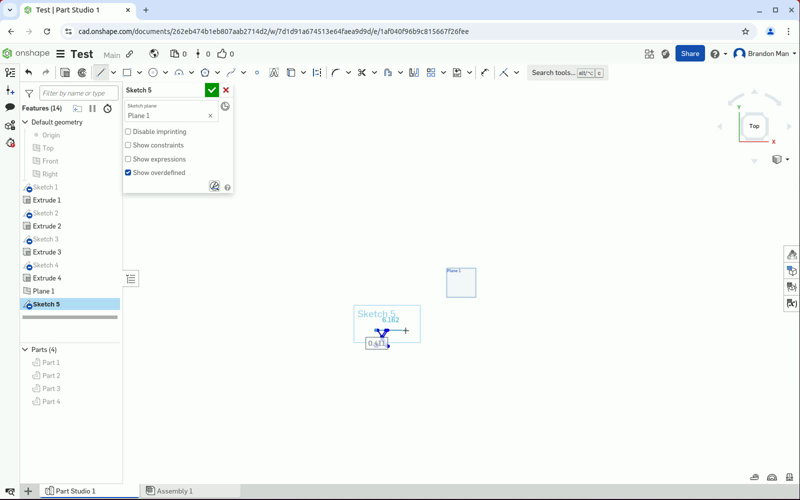
mouse_move(380, 337)
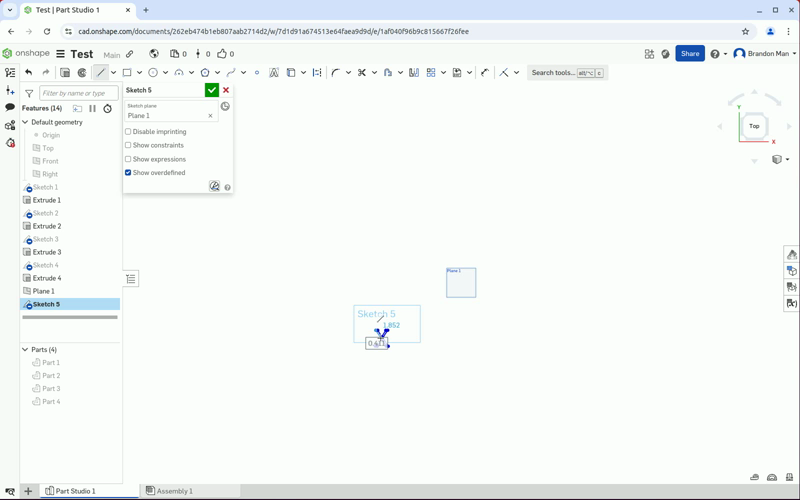
scroll(6)
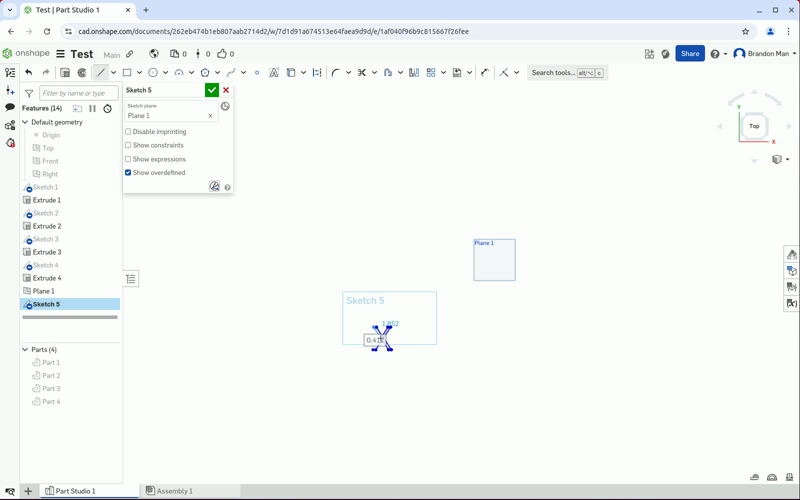
scroll(6)
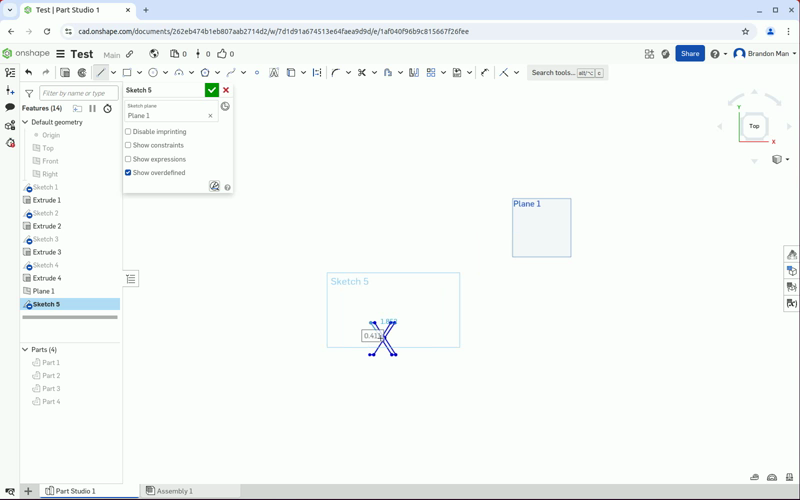
scroll(6)
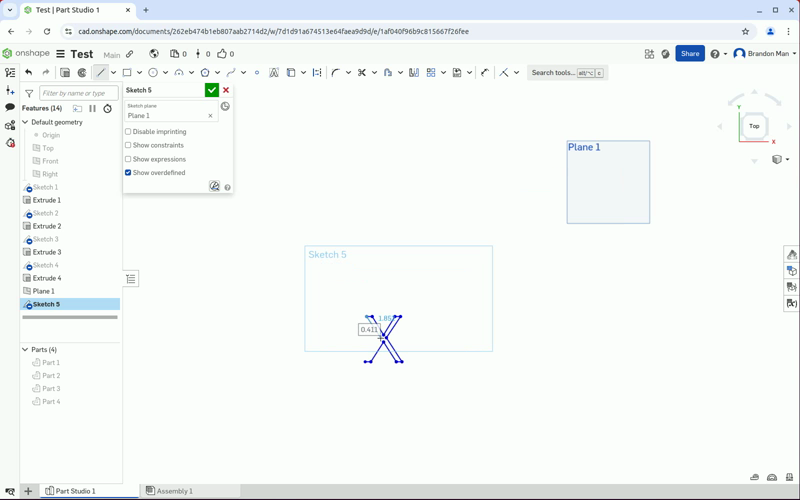
scroll(6)
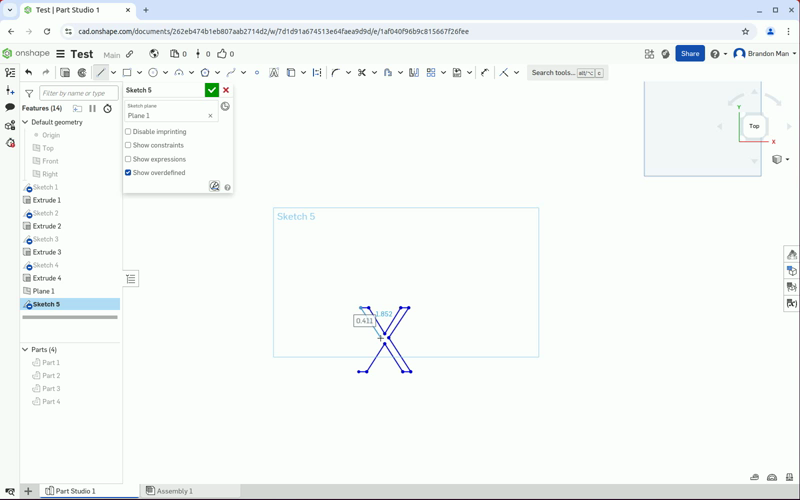
scroll(6)
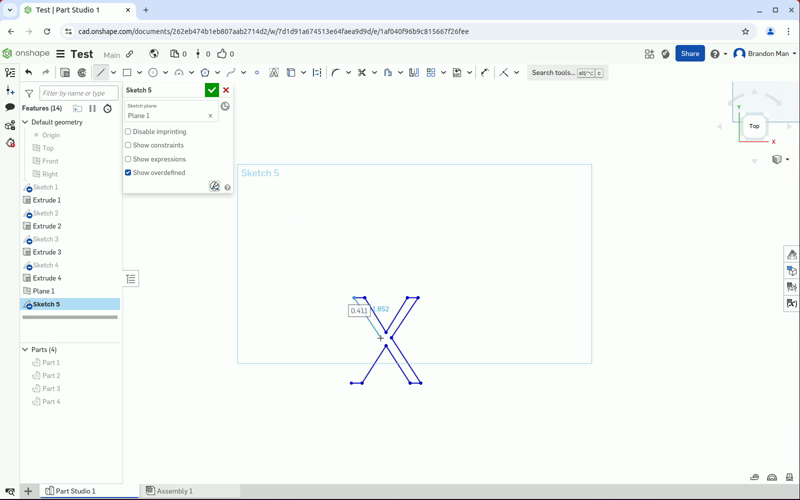
scroll(6)
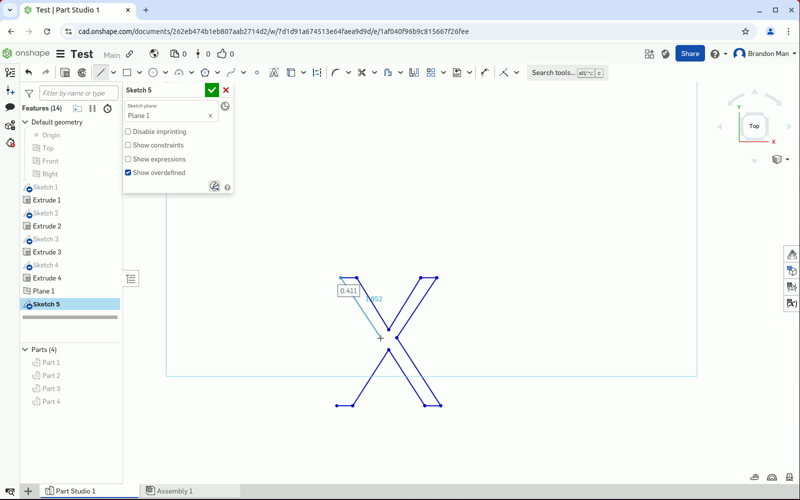
scroll(6)
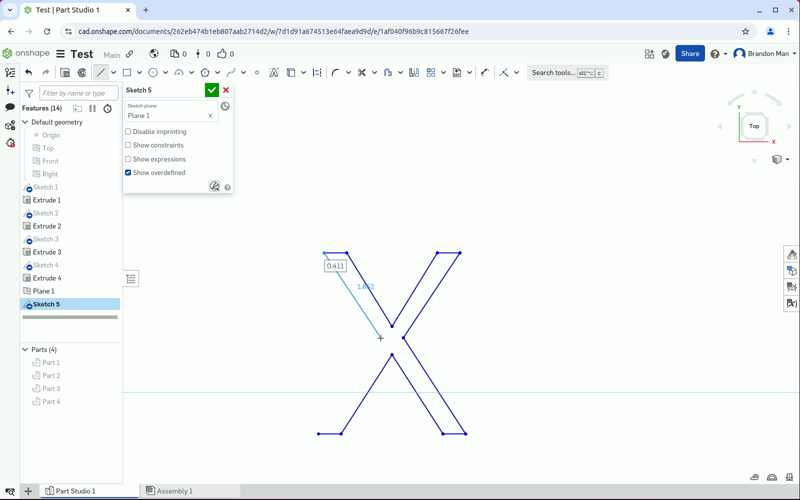
click(380, 337)
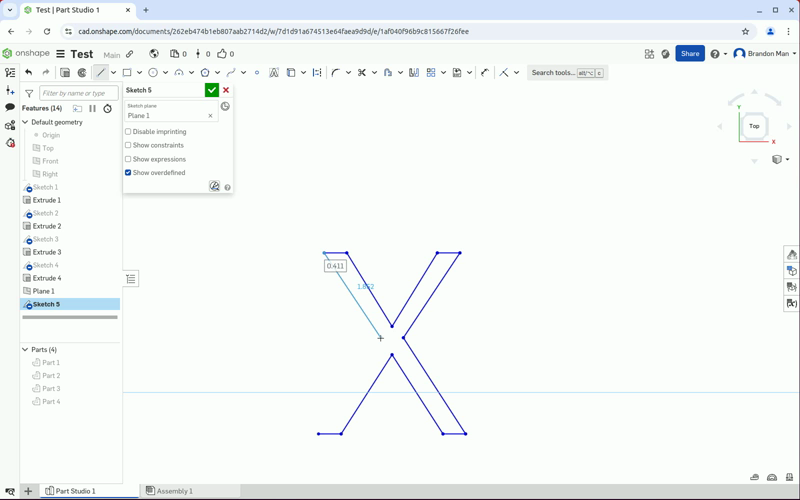
scroll(-6)
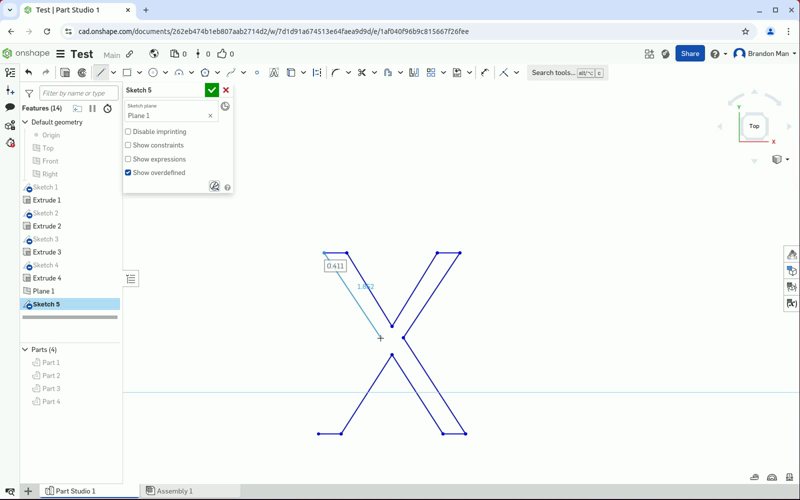
scroll(-6)
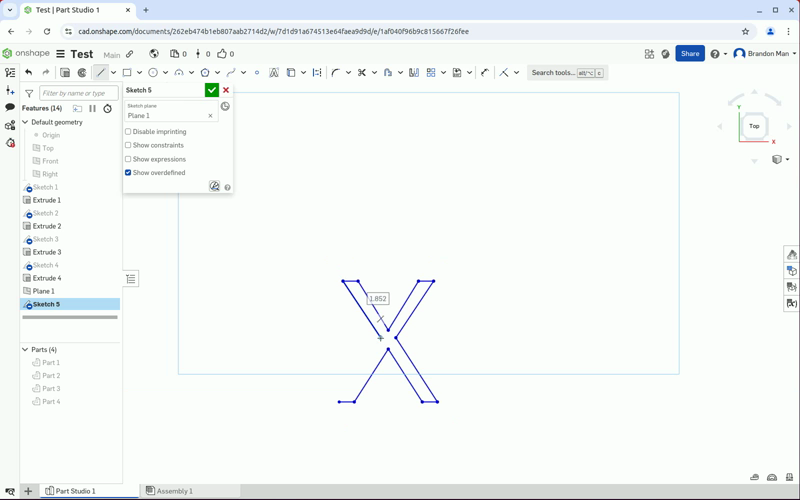
scroll(-6)
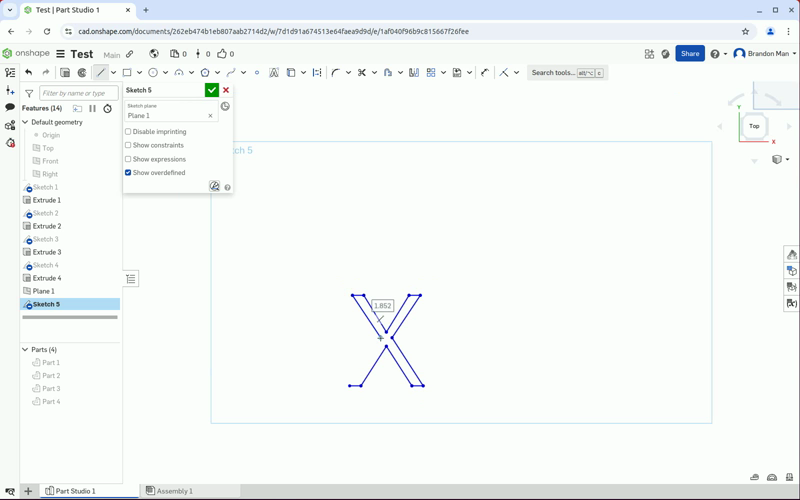
scroll(-6)
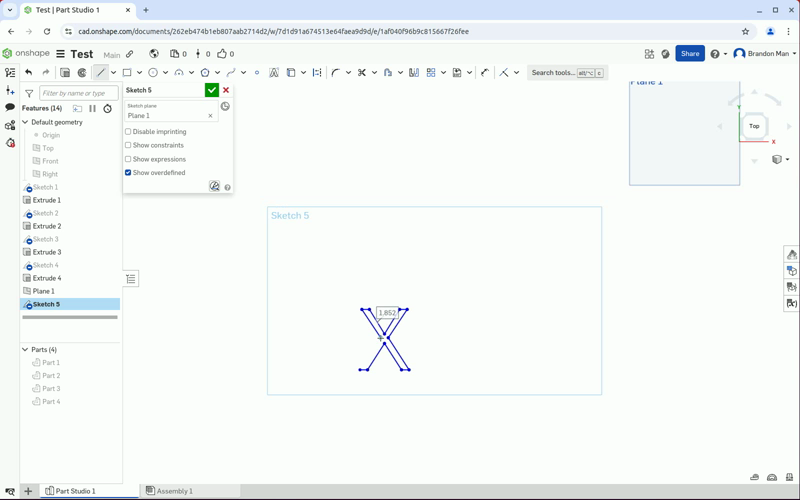
scroll(-6)
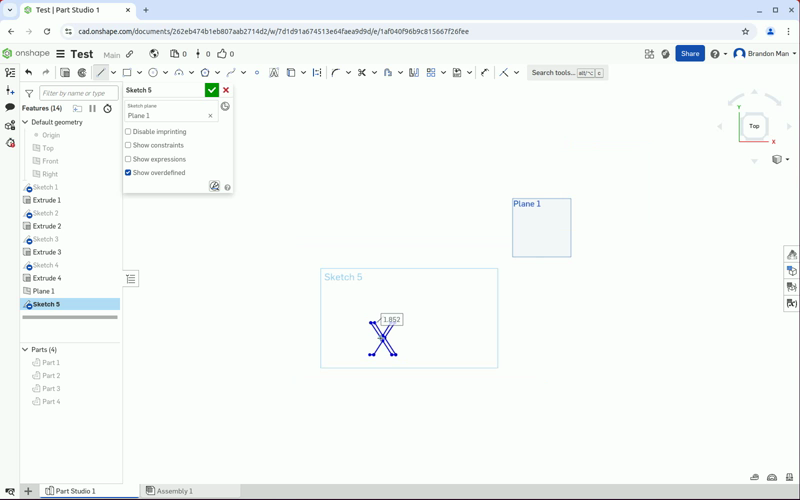
scroll(-6)
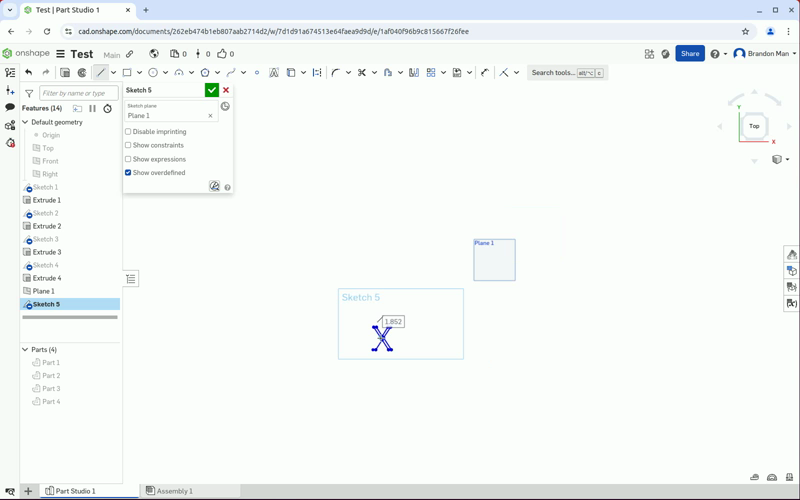
scroll(-6)
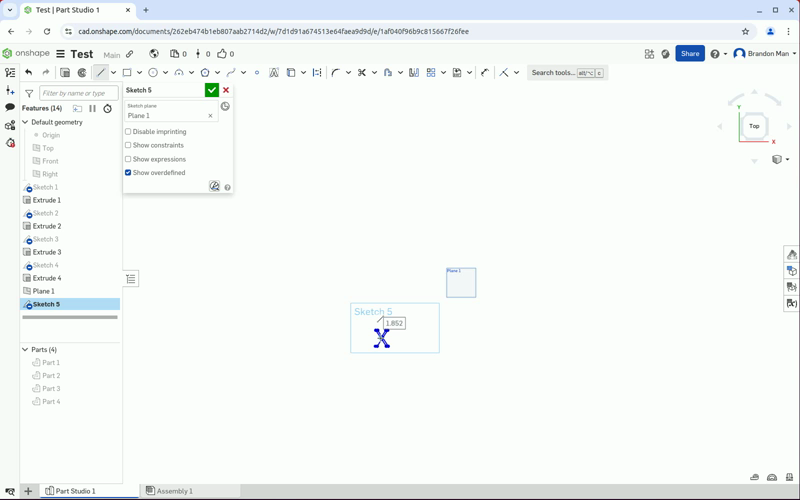
key_up(shift)
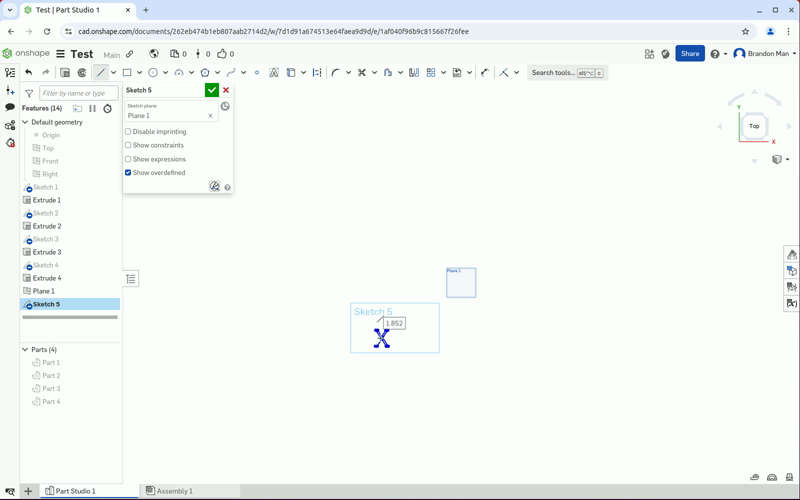
mouse_move(410, 337)
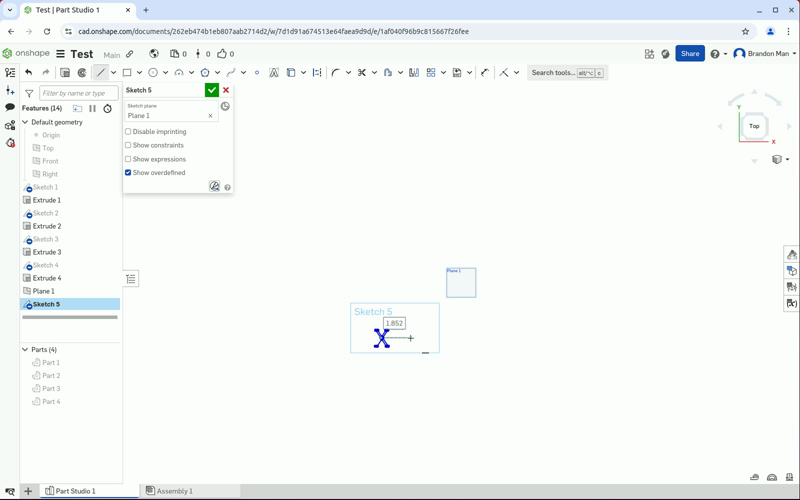
key_down(shift)
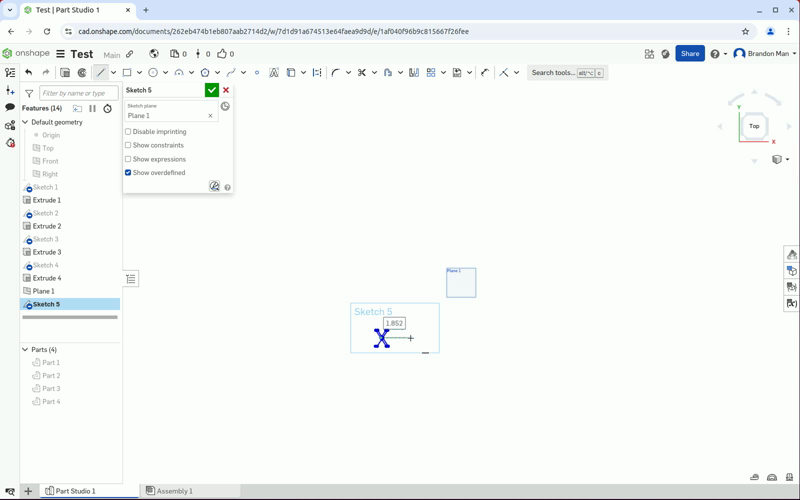
mouse_move(375, 346)
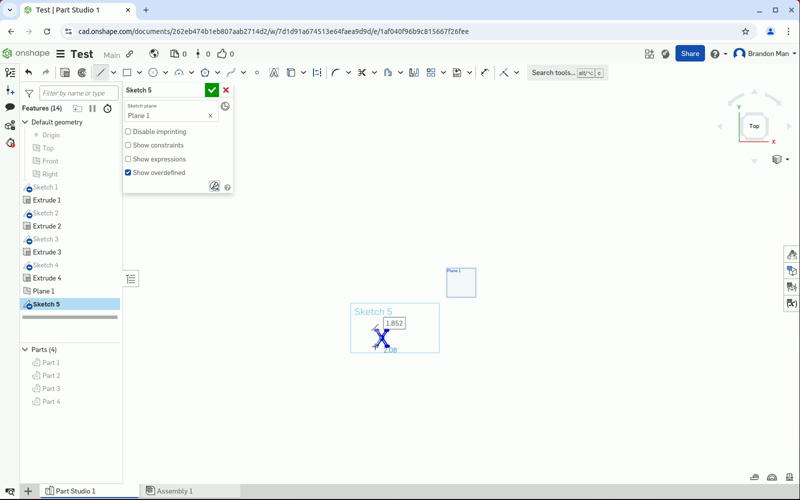
scroll(6)
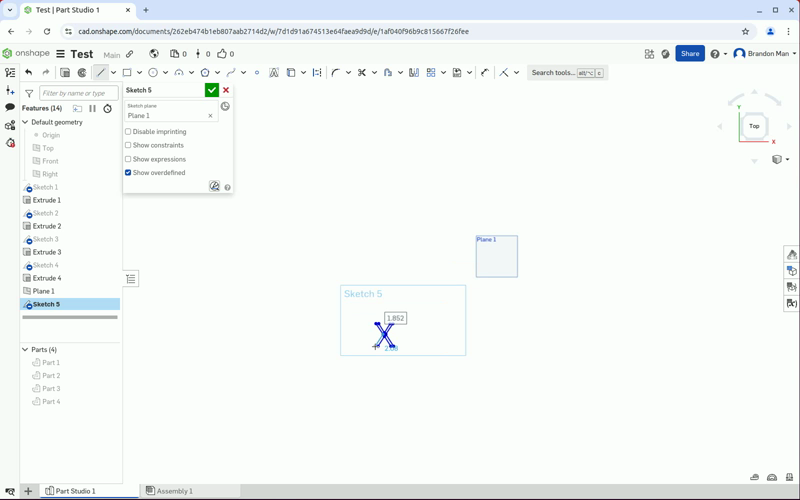
scroll(6)
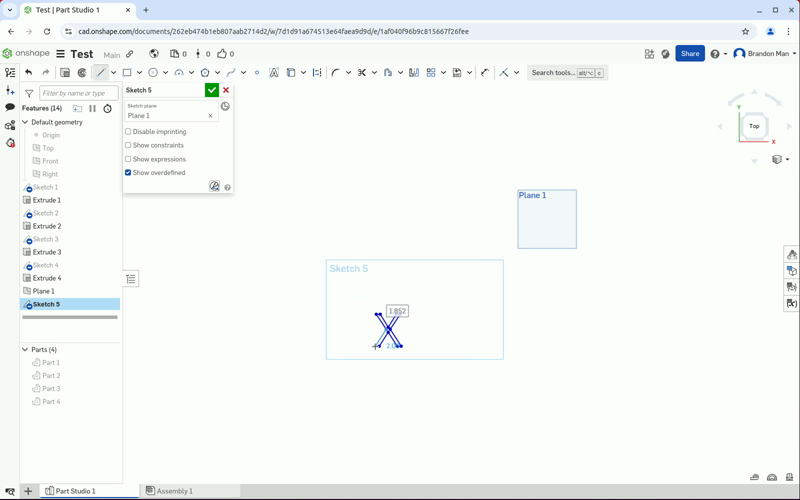
scroll(6)
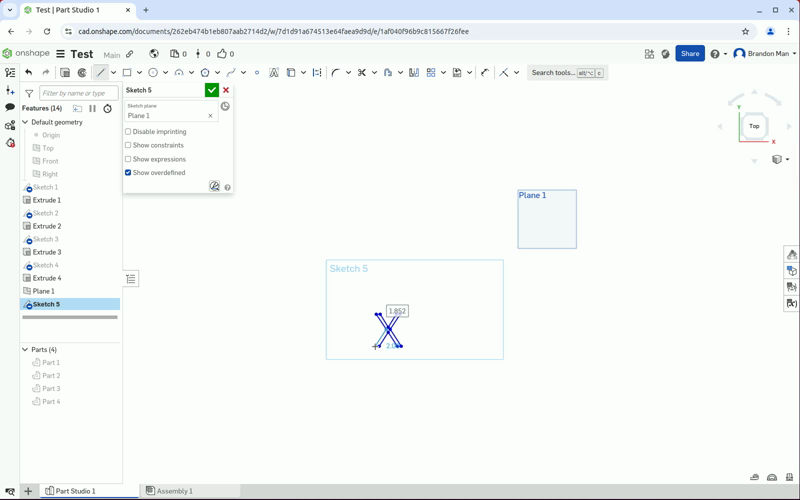
scroll(6)
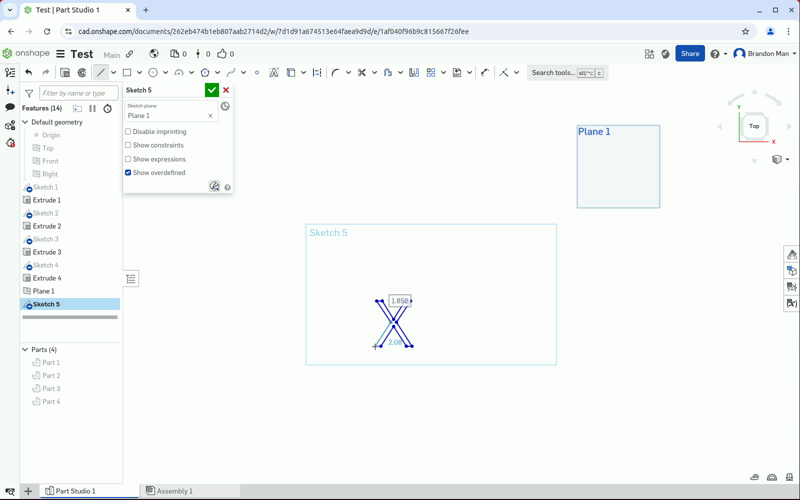
scroll(6)
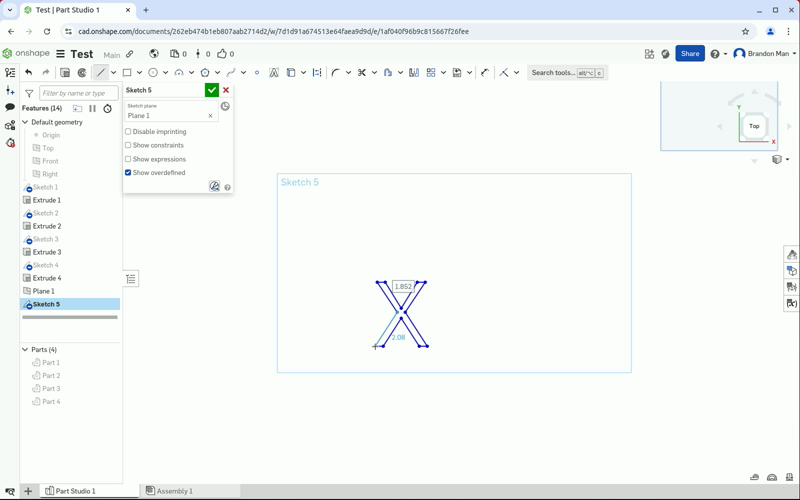
scroll(6)
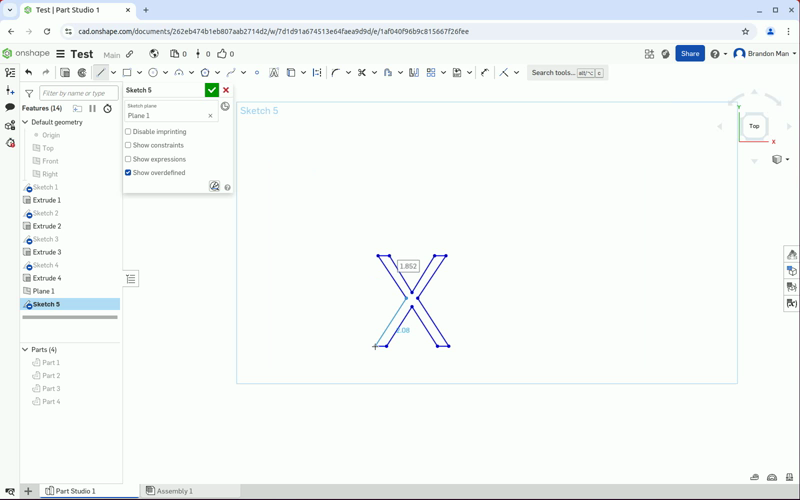
scroll(6)
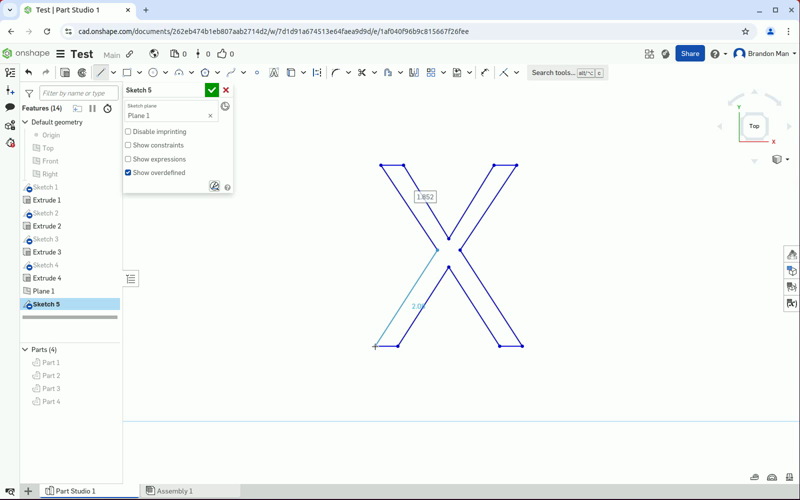
key_up(shift)
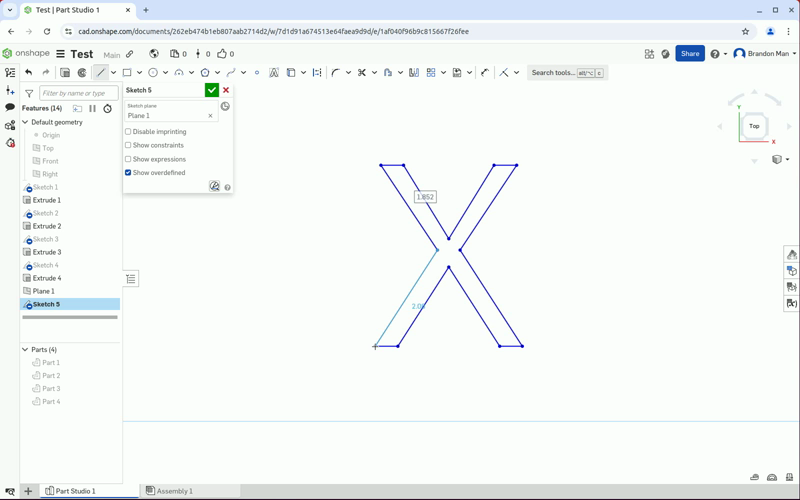
click(375, 346)
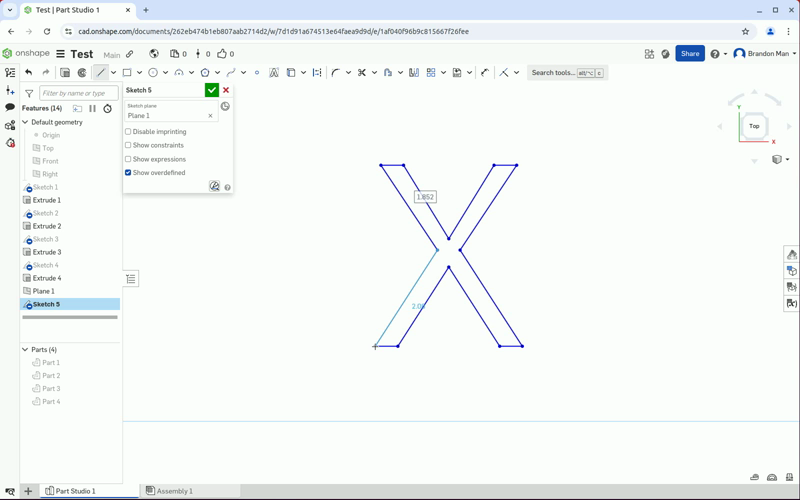
scroll(-6)
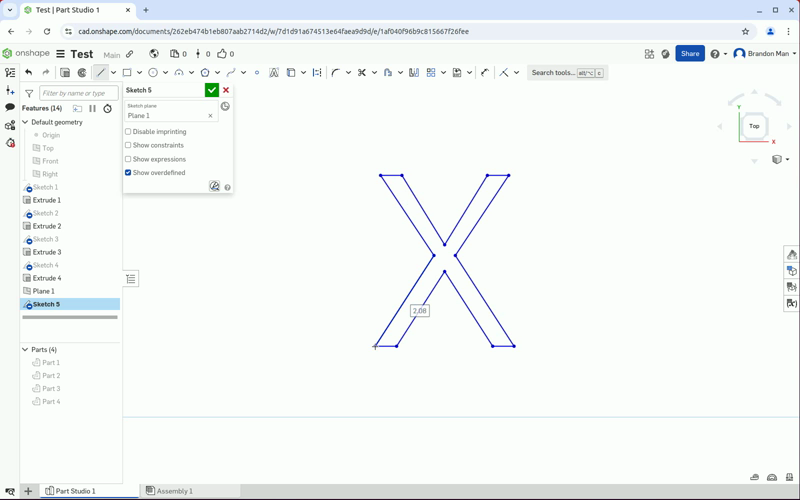
scroll(-6)
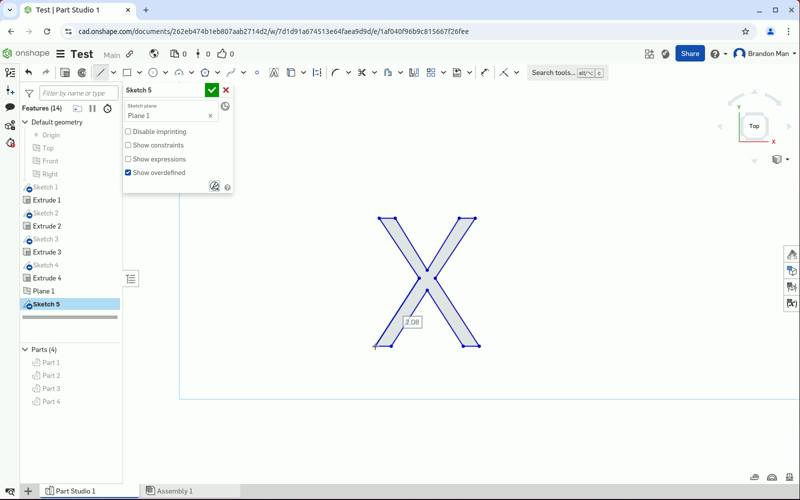
scroll(-6)
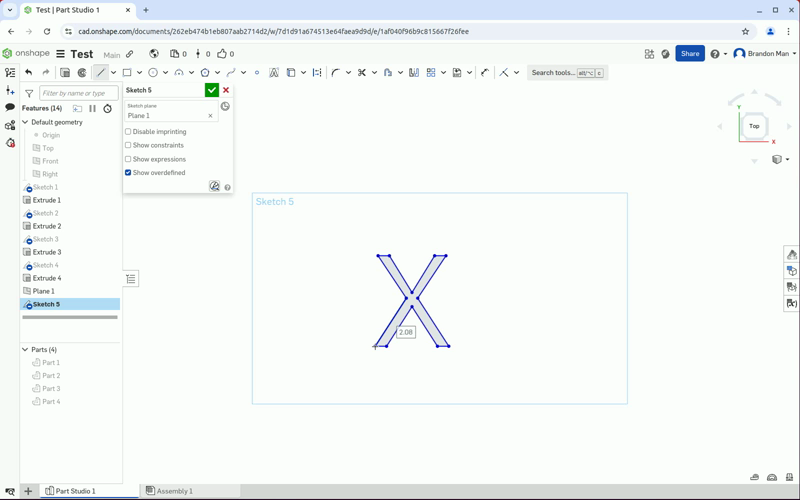
scroll(-6)
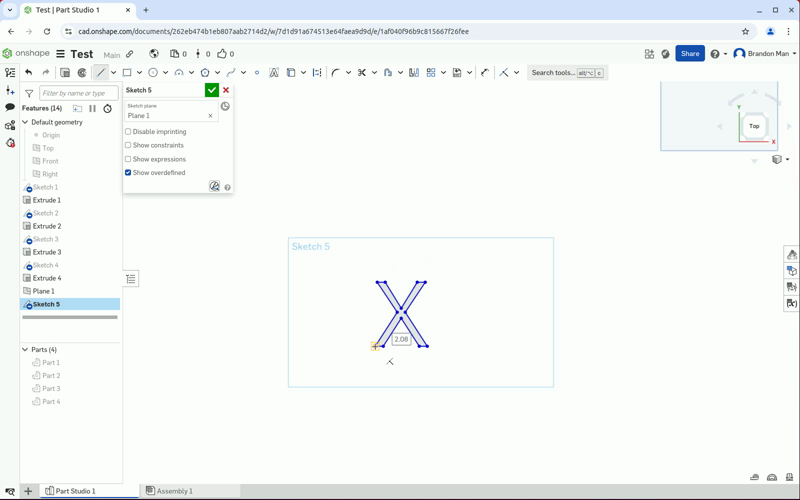
scroll(-6)
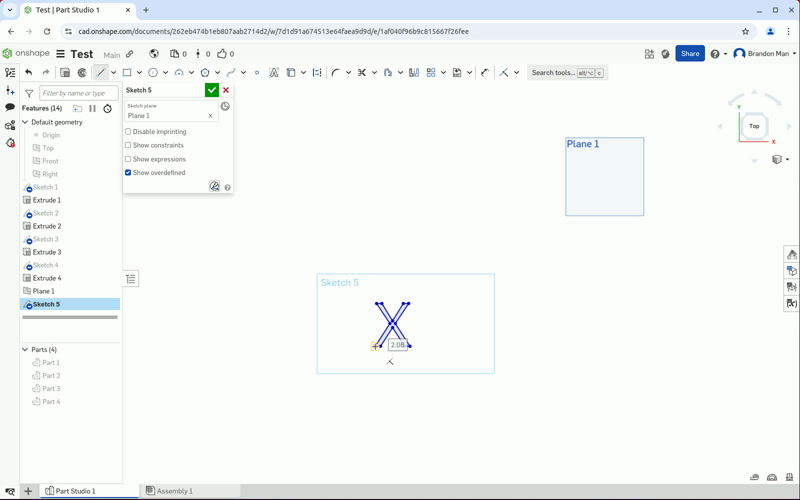
scroll(-6)
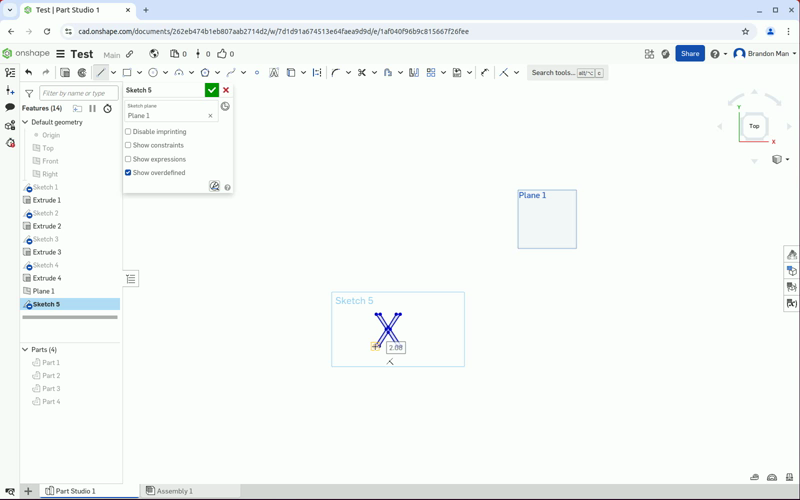
scroll(-6)
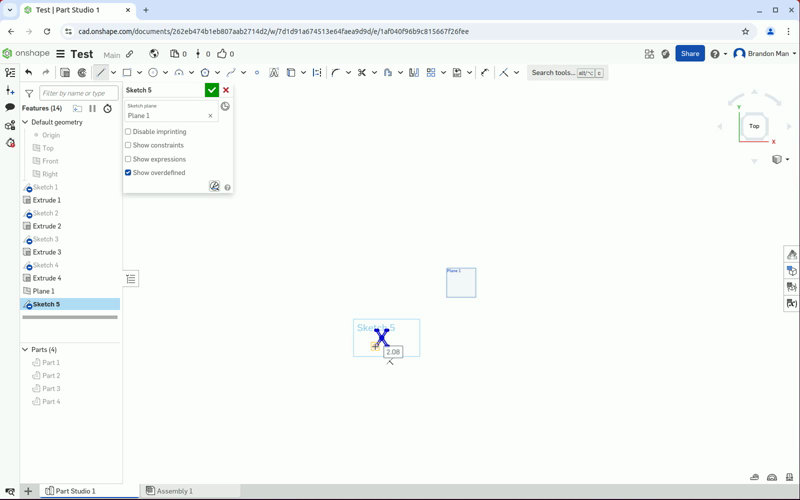
key(esc)
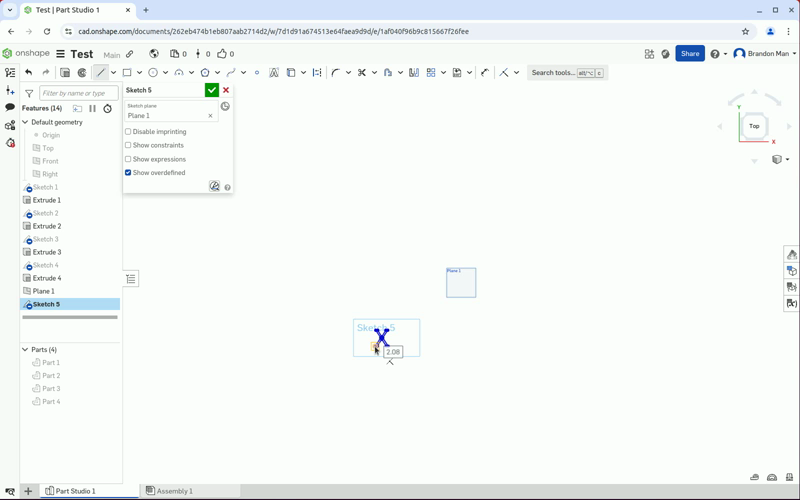
mouse_move(378, 344)
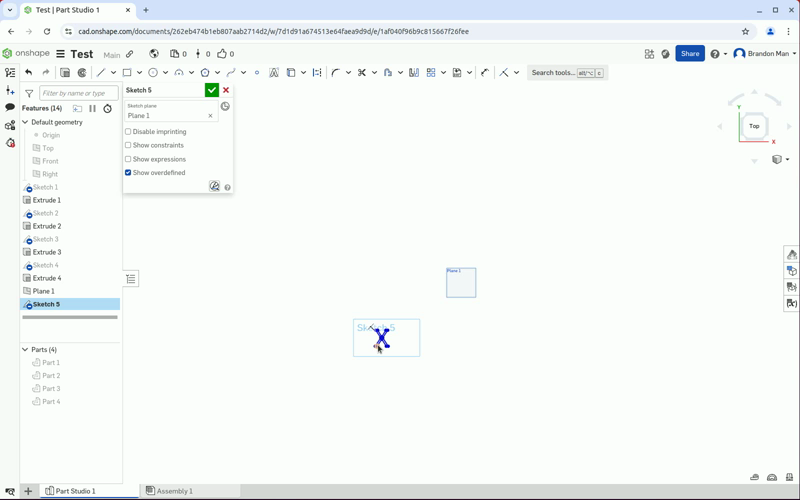
scroll(6)
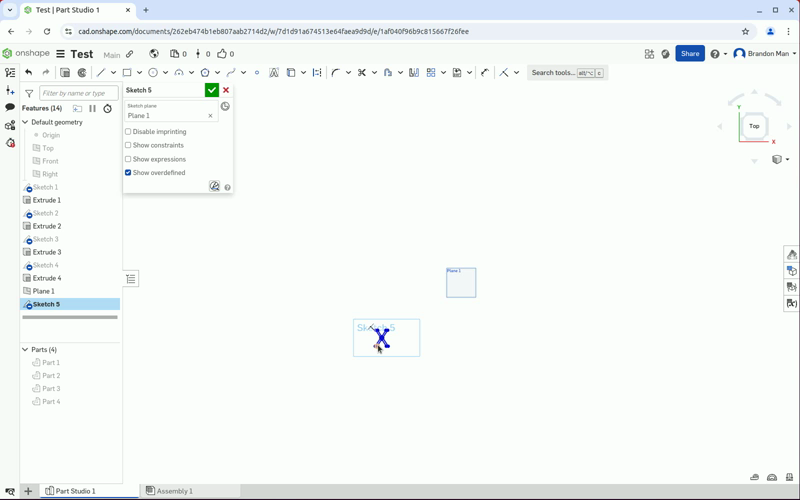
scroll(6)
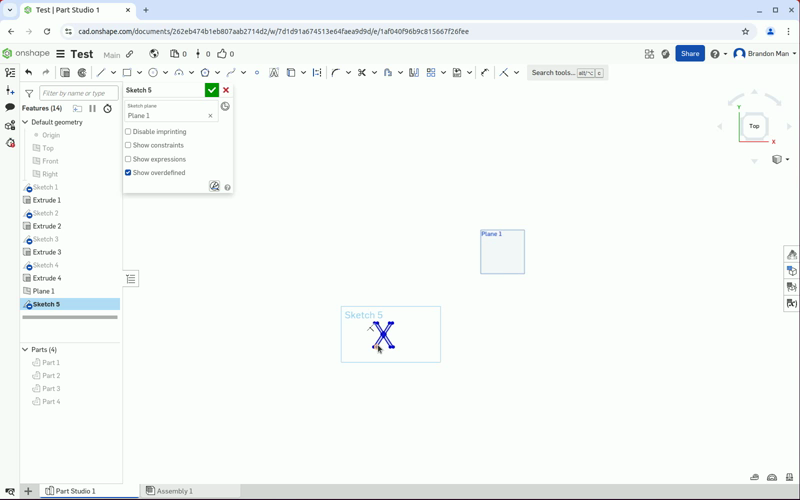
scroll(6)
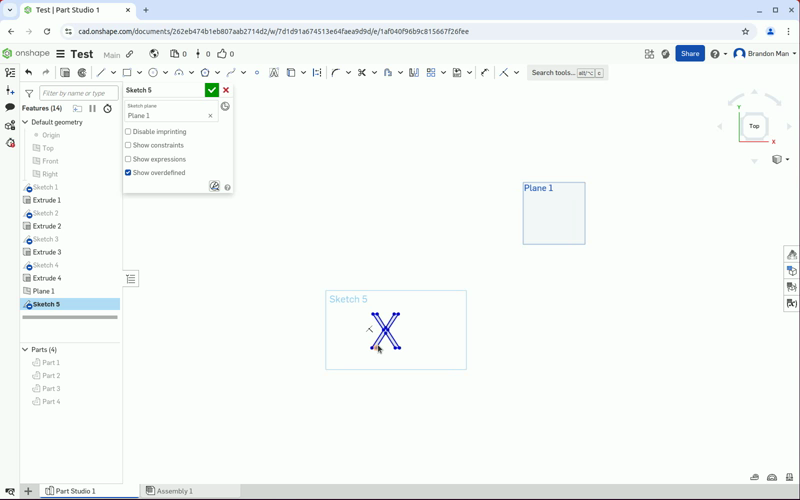
scroll(6)
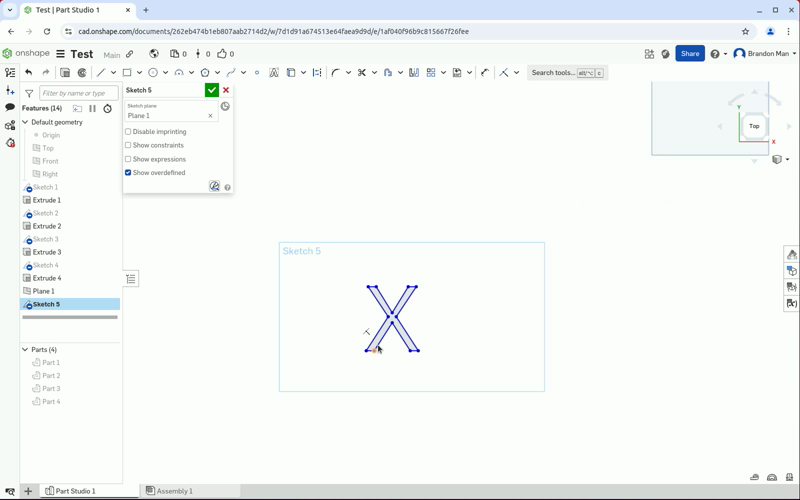
scroll(6)
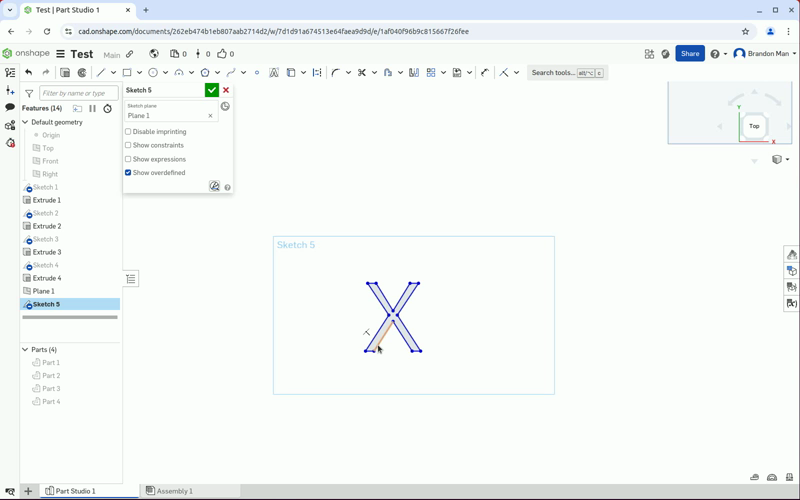
scroll(6)
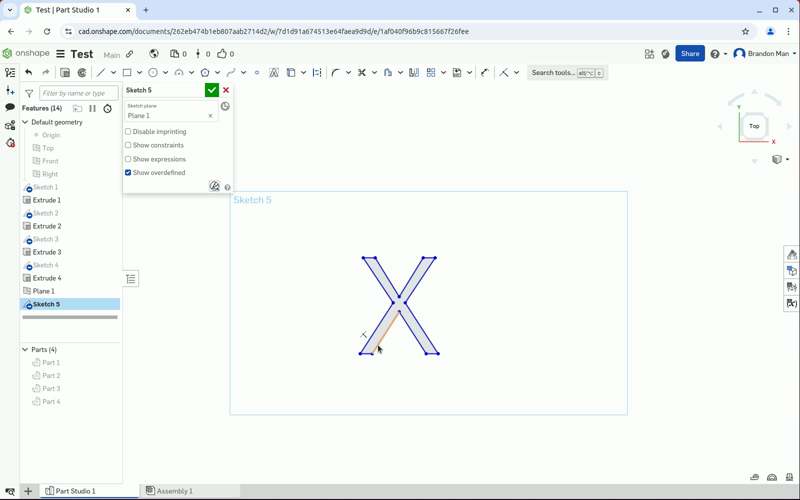
scroll(6)
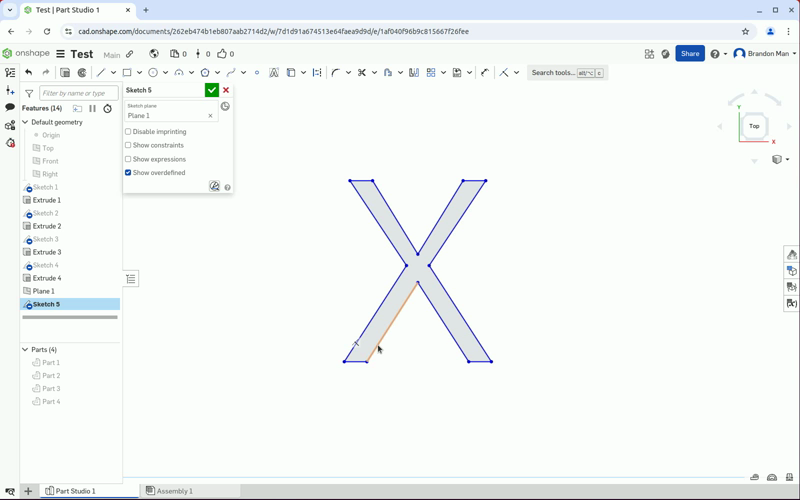
click(378, 344)
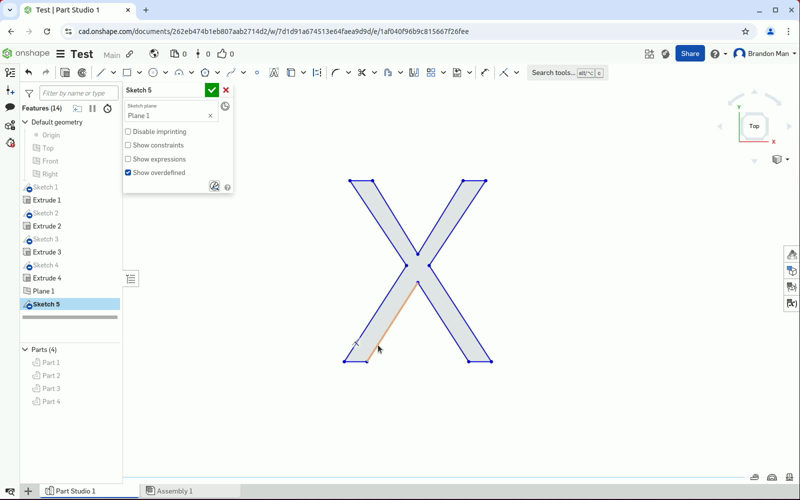
scroll(-6)
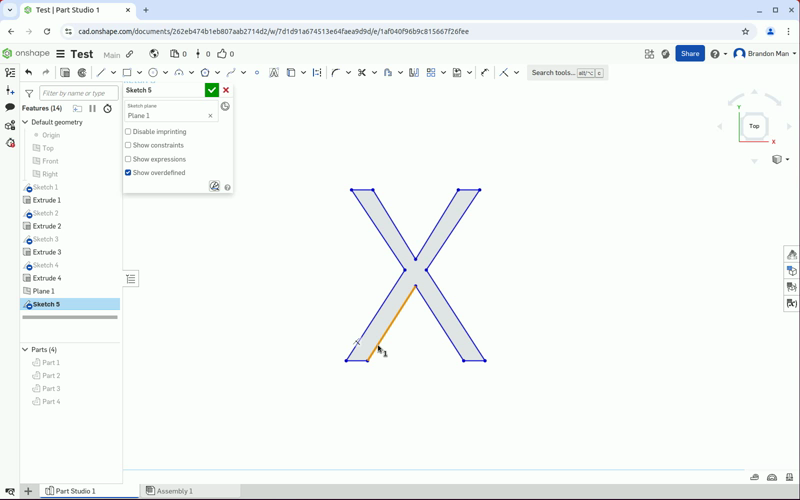
scroll(-6)
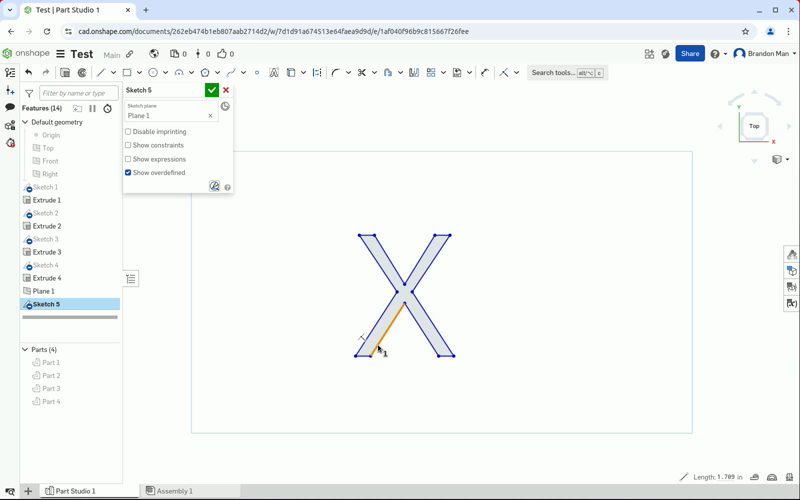
scroll(-6)
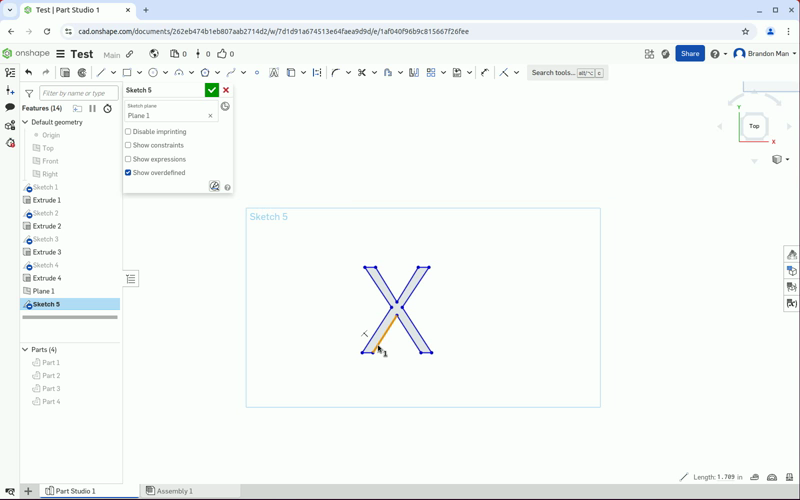
scroll(-6)
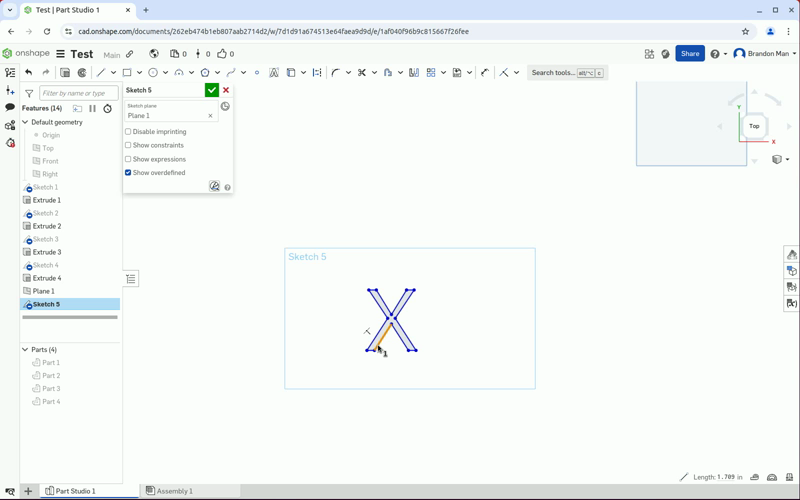
scroll(-6)
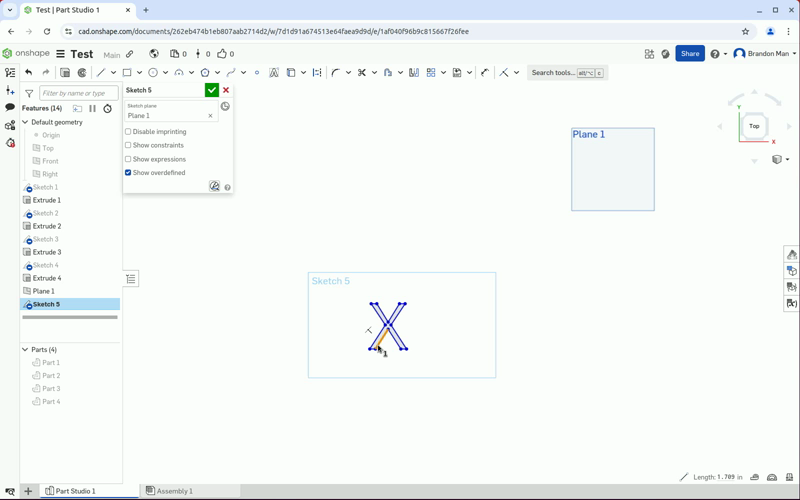
scroll(-6)
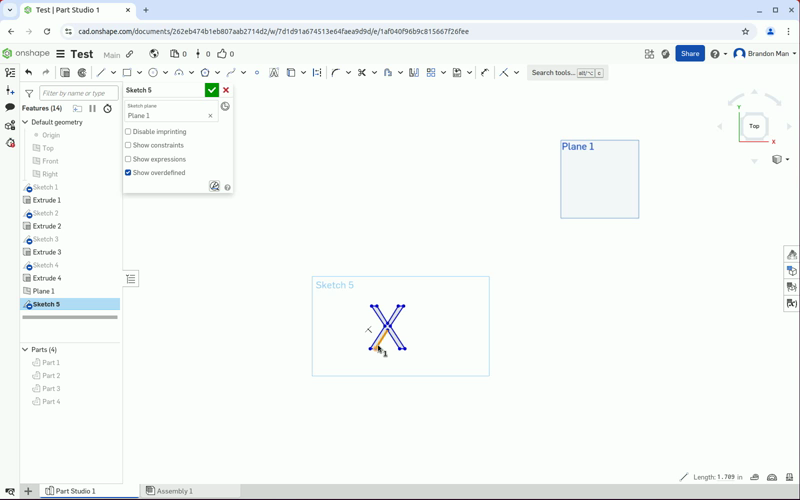
scroll(-6)
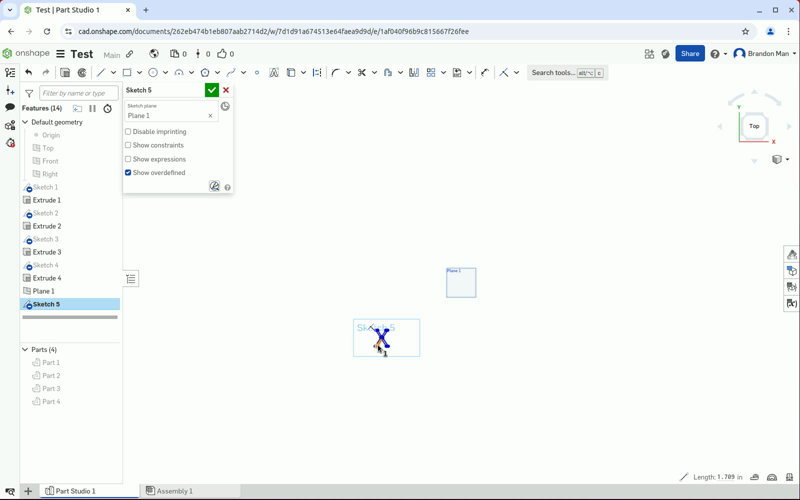
mouse_move(73, 352)
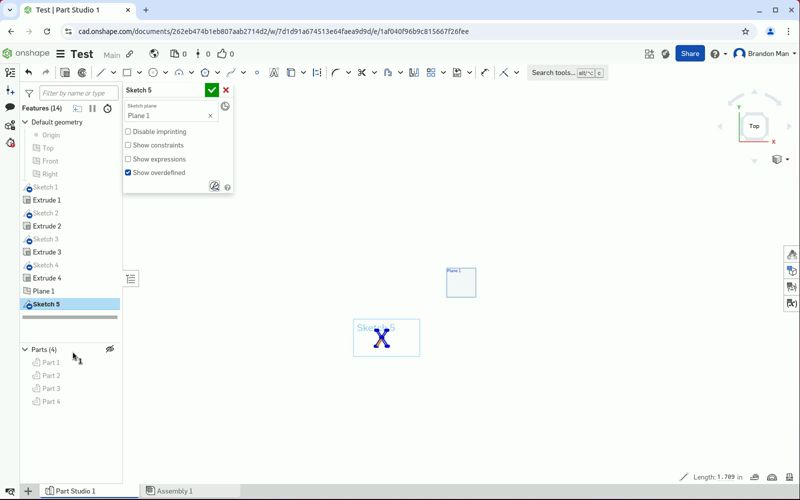
key(shift+y)
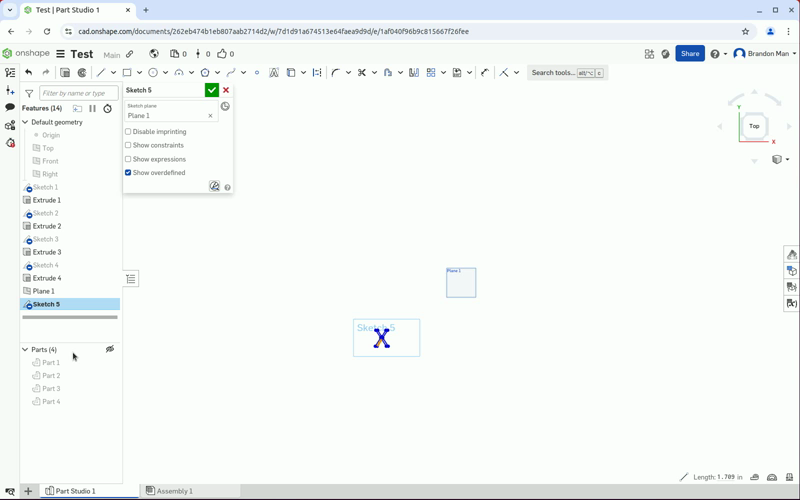
key(shift+e)
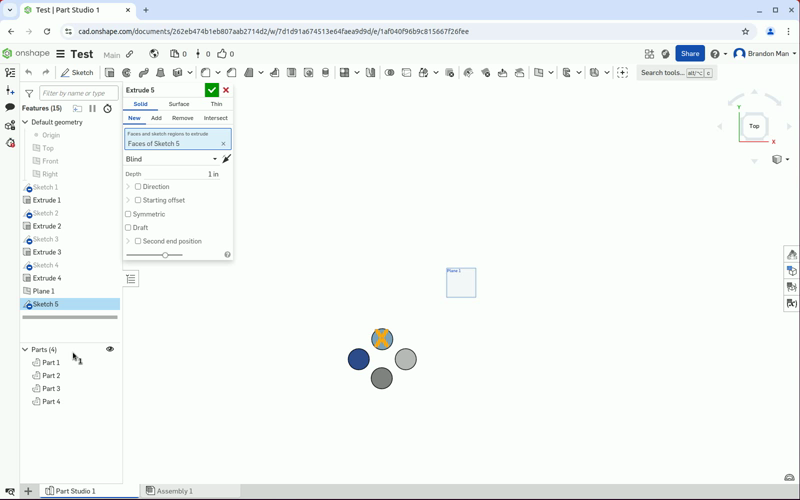
mouse_move(143, 106)
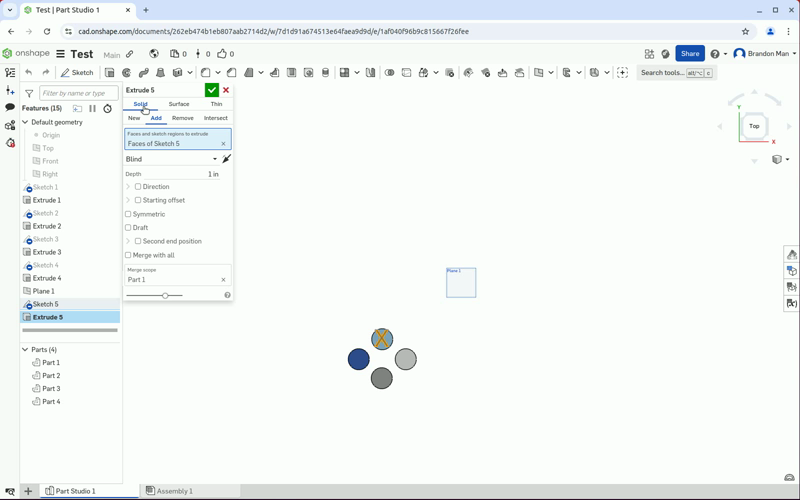
click(143, 106)
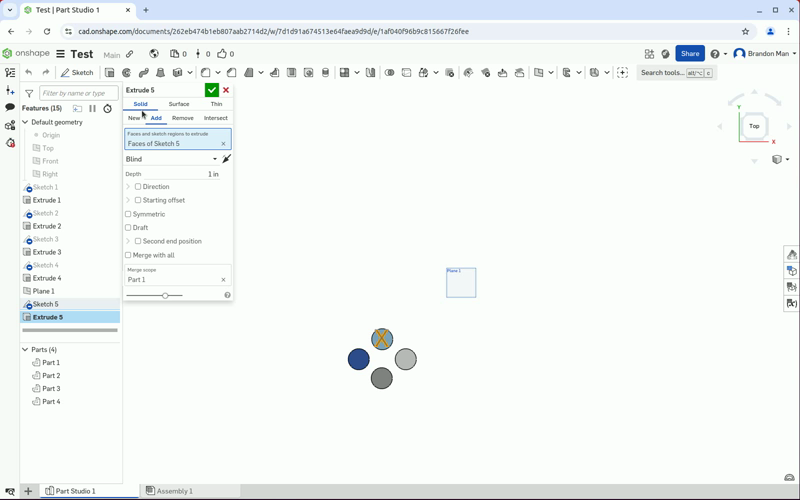
mouse_move(137, 120)
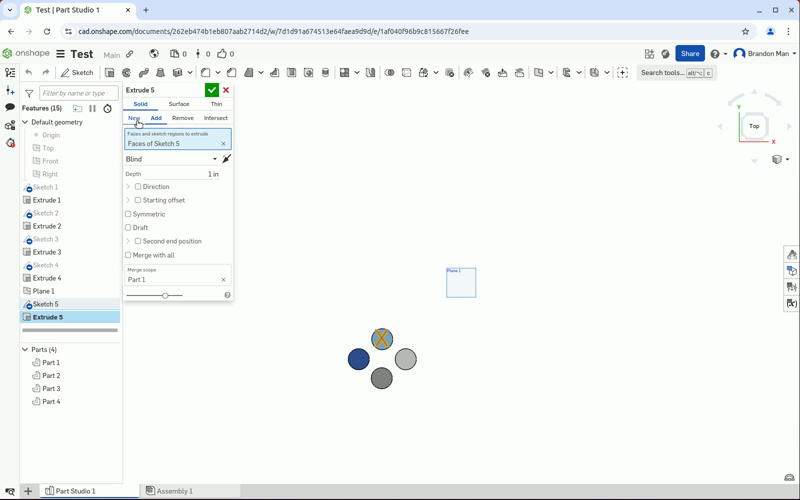
click(137, 120)
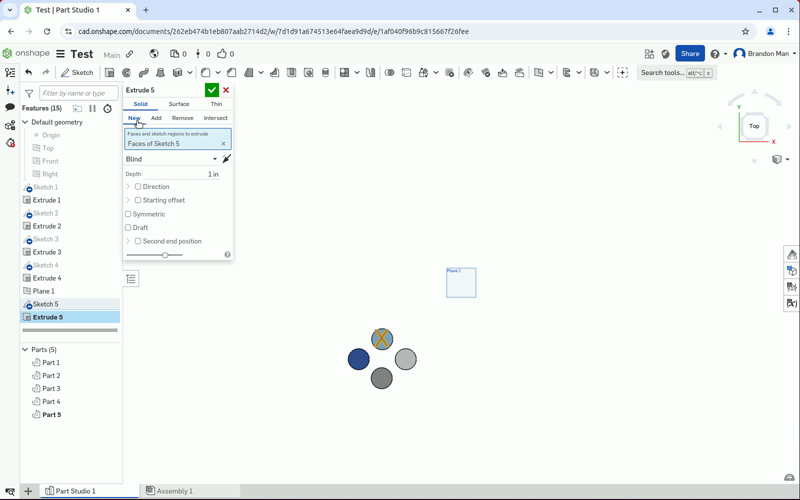
key(tab, 4)
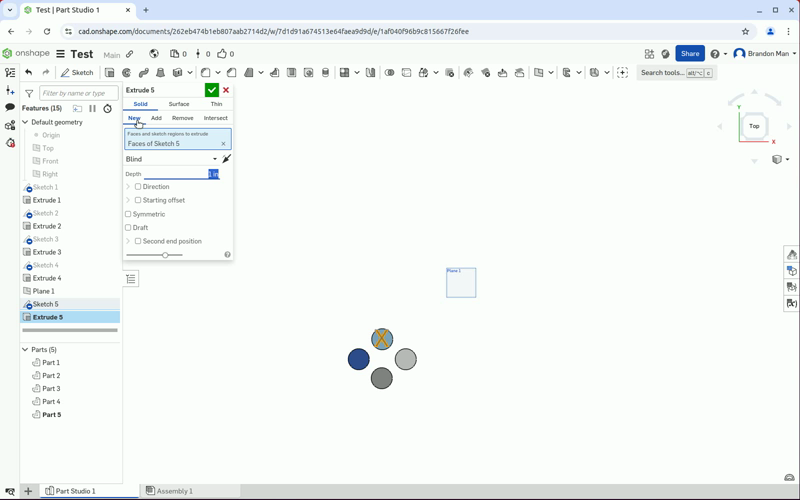
text(-0.241)
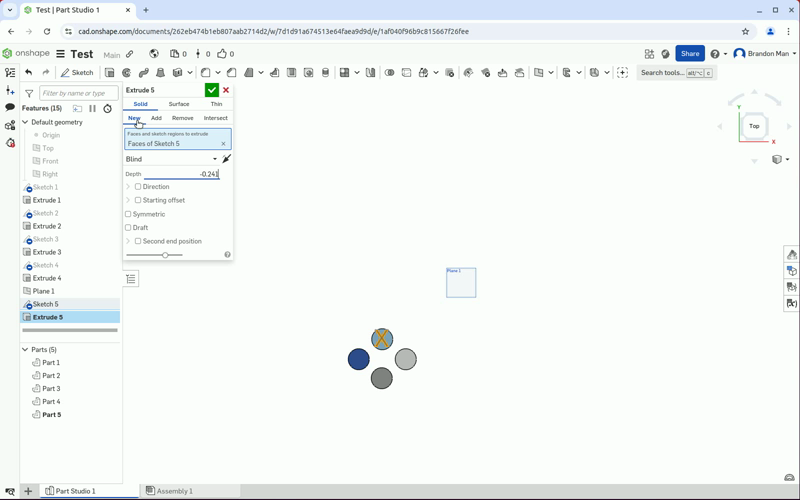
key(enter)
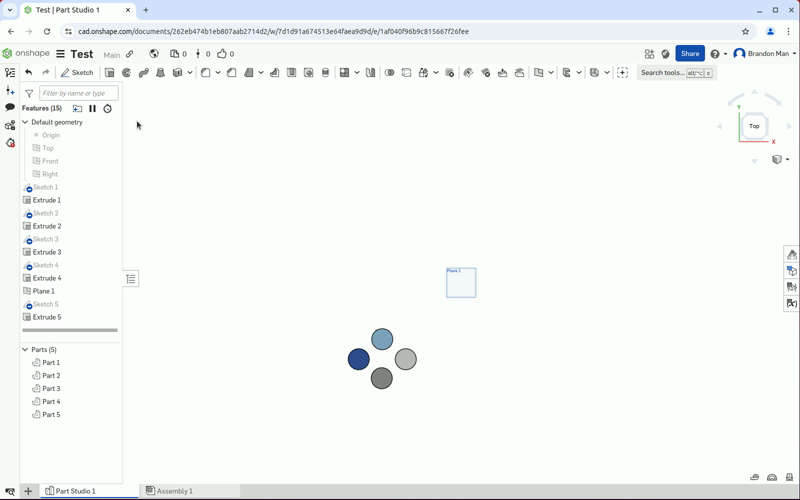
key(shift+h)
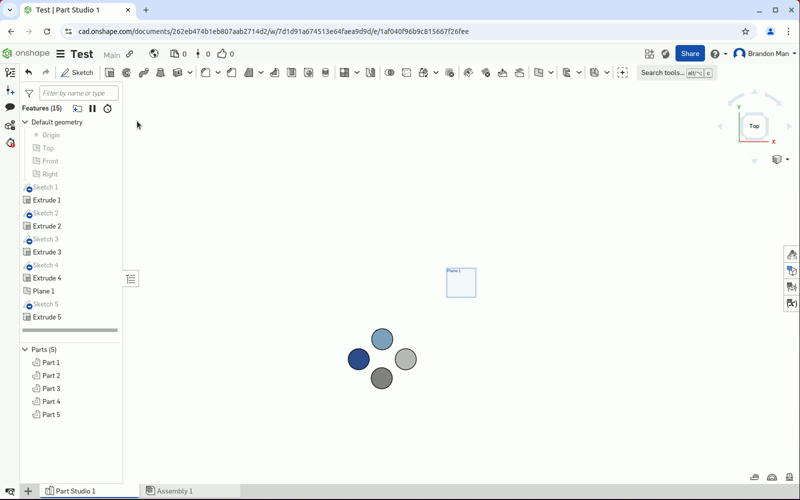
key(shift+h)
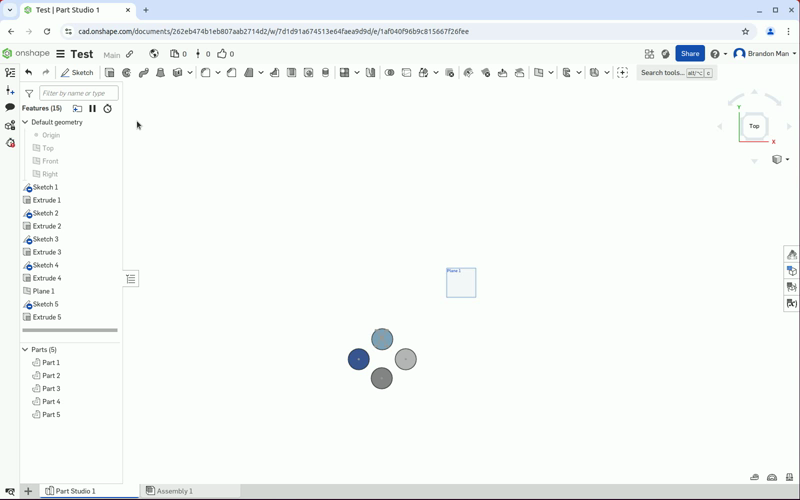
key(shift+7)
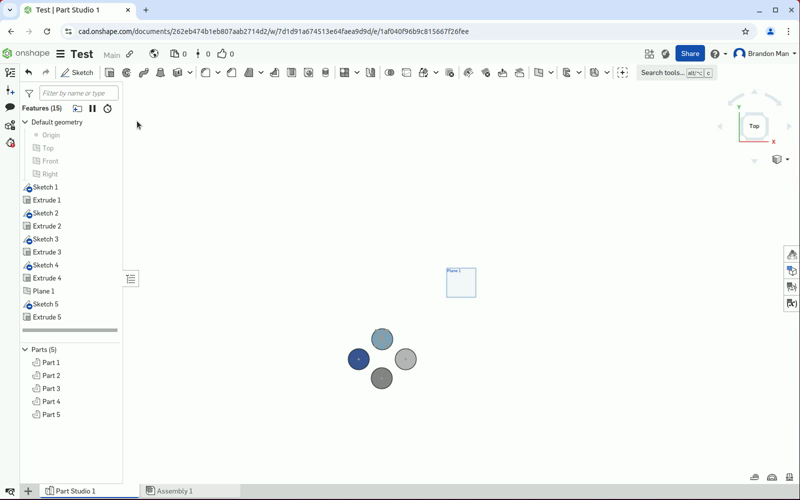
key(up, 3)
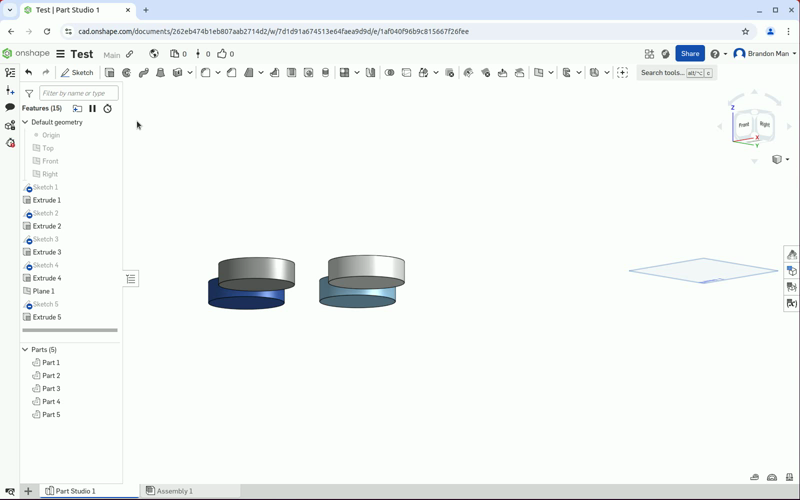
key(left, 3)
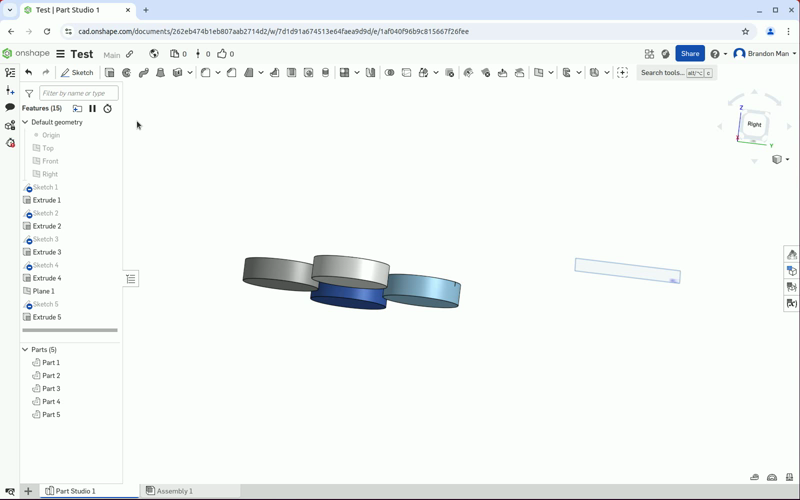
key(right, 3)
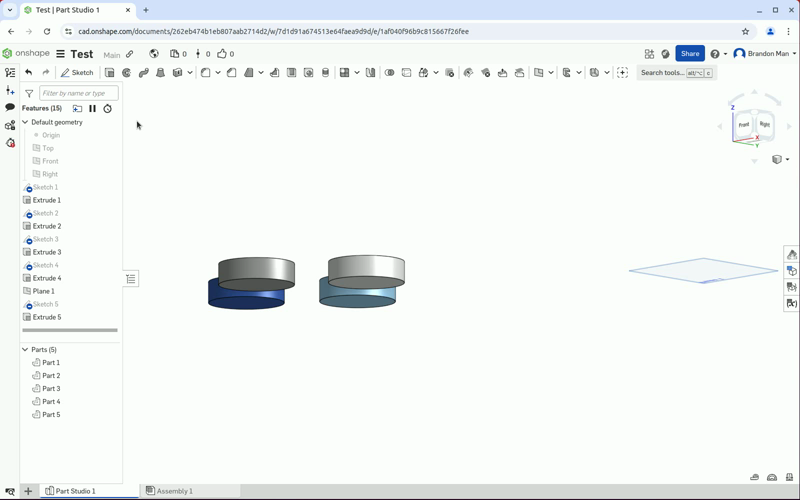
key(down, 3)
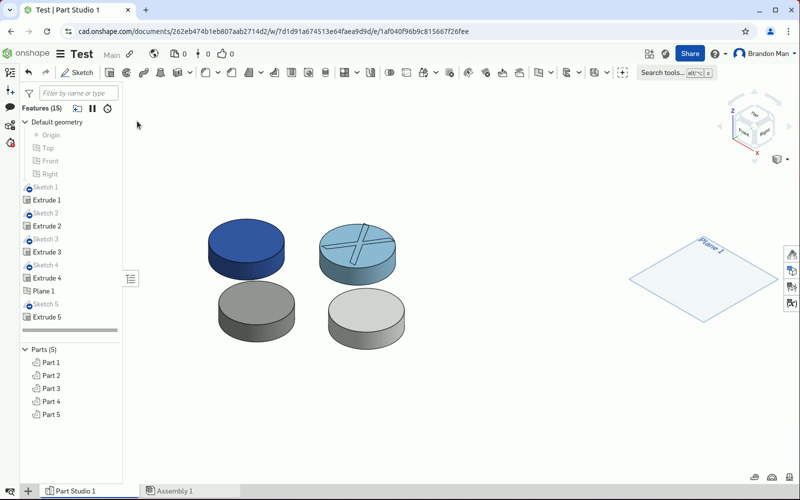
mouse_move(73, 189)
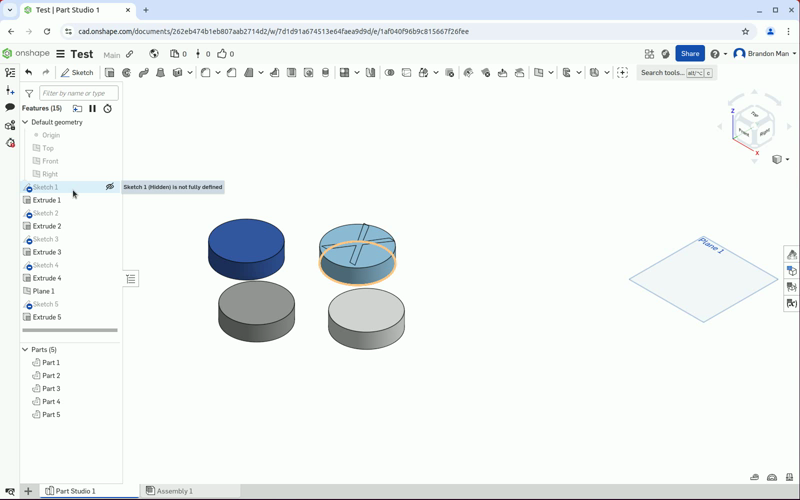
click(73, 189)